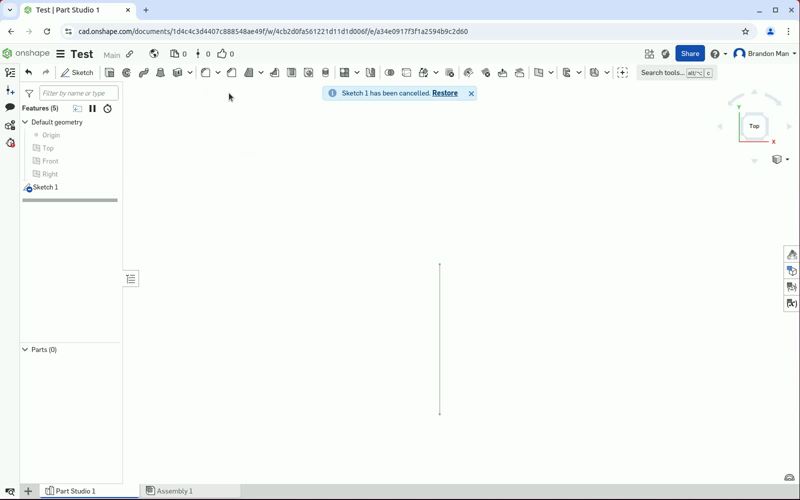
key(shift+h)
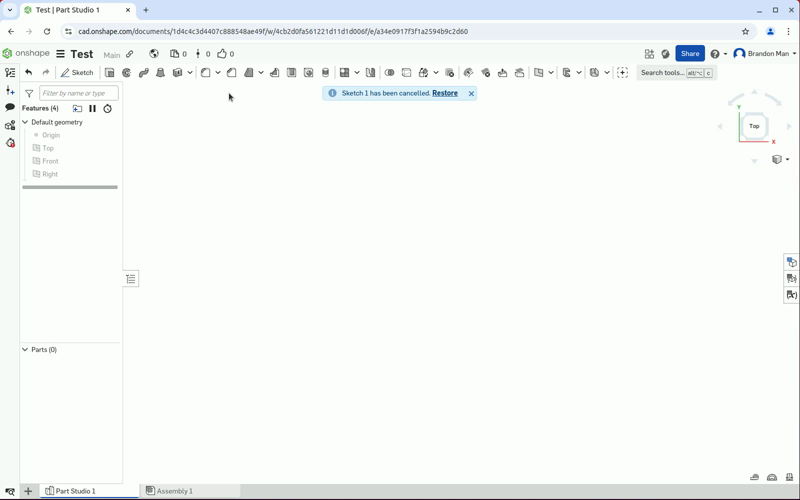
mouse_move(73, 352)
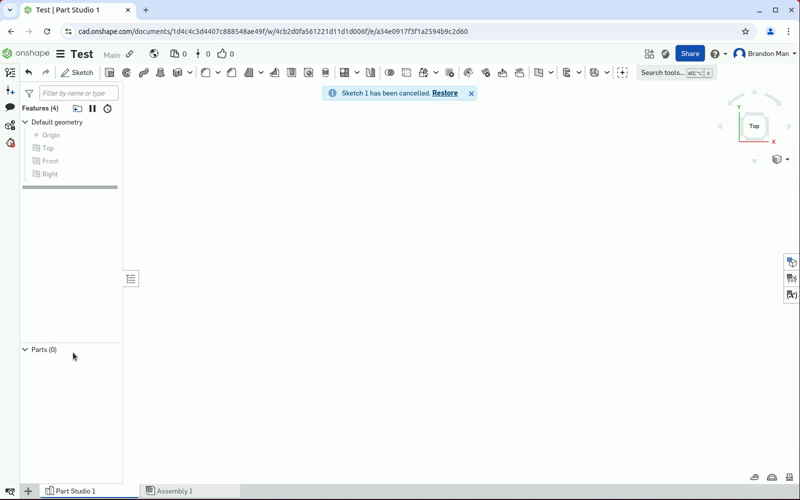
key(y)
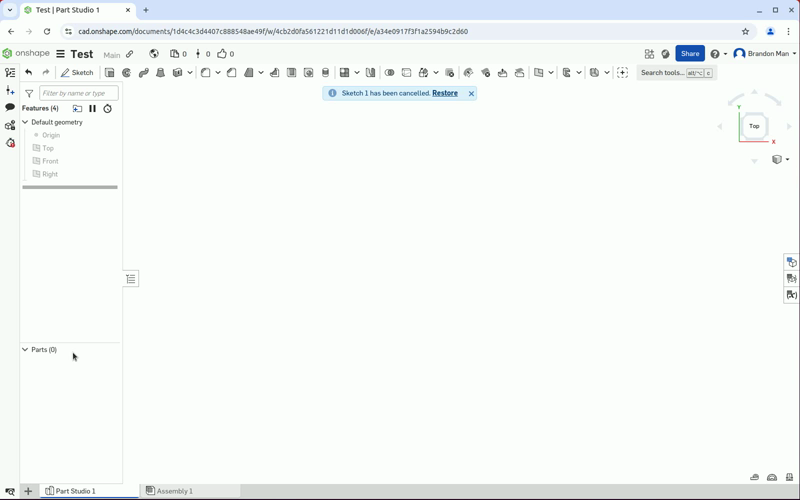
key(shift+p)
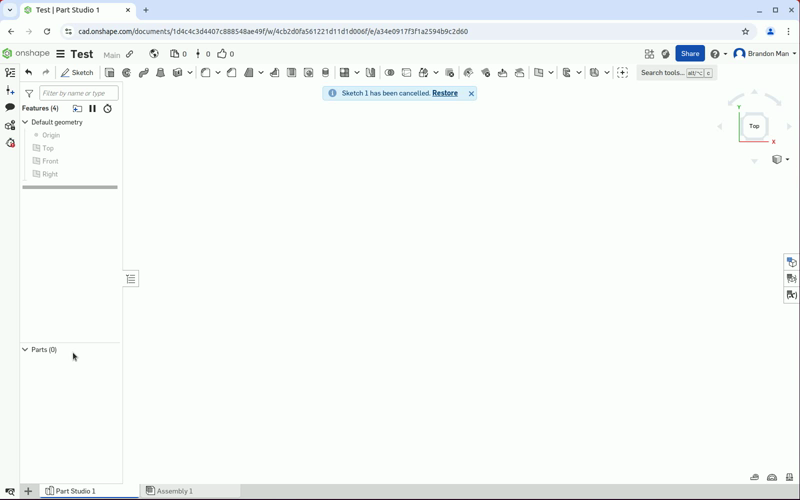
key(space)
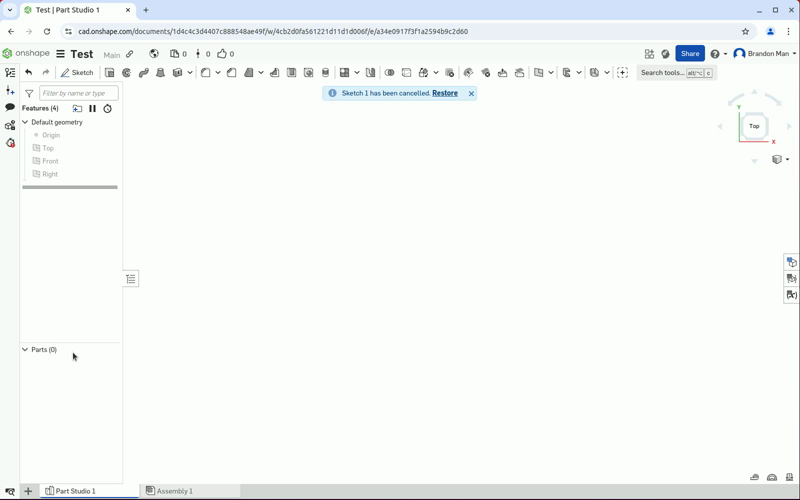
key_down(shift)
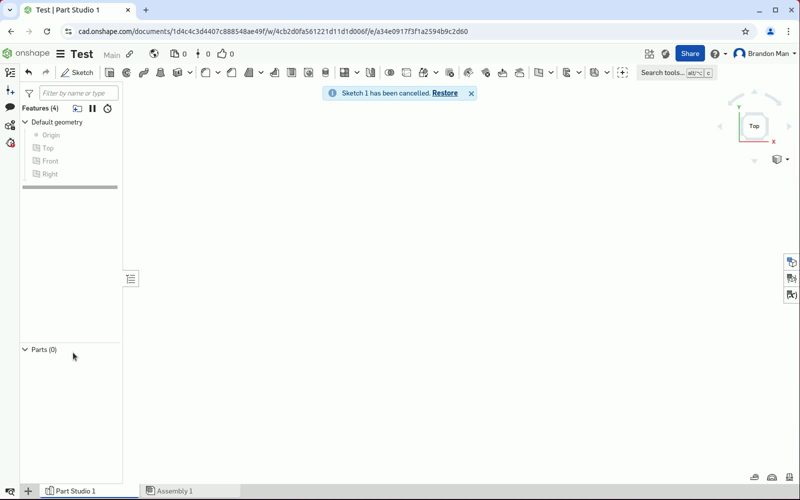
key(up)
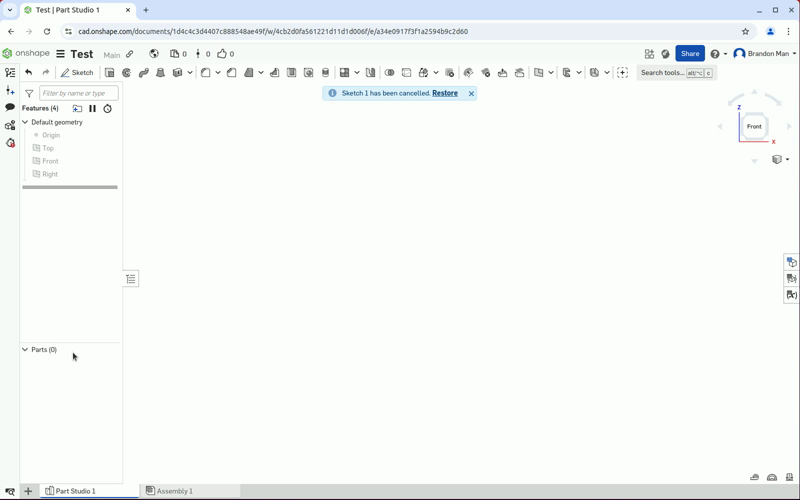
key_up(shift)
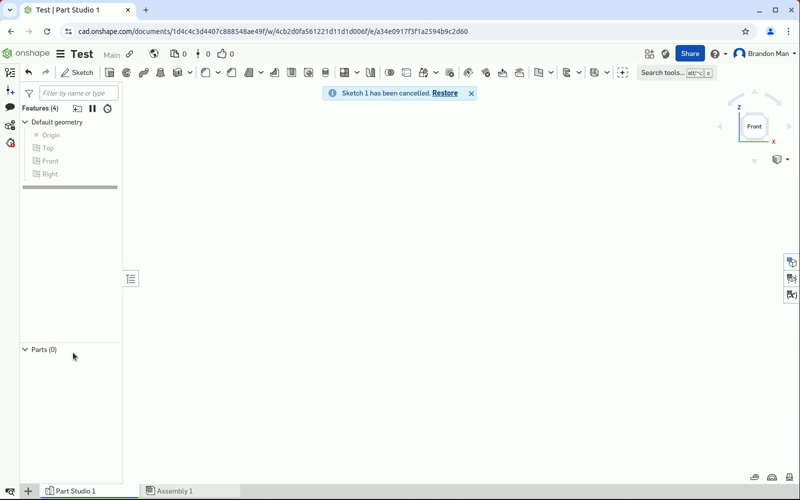
mouse_move(73, 352)
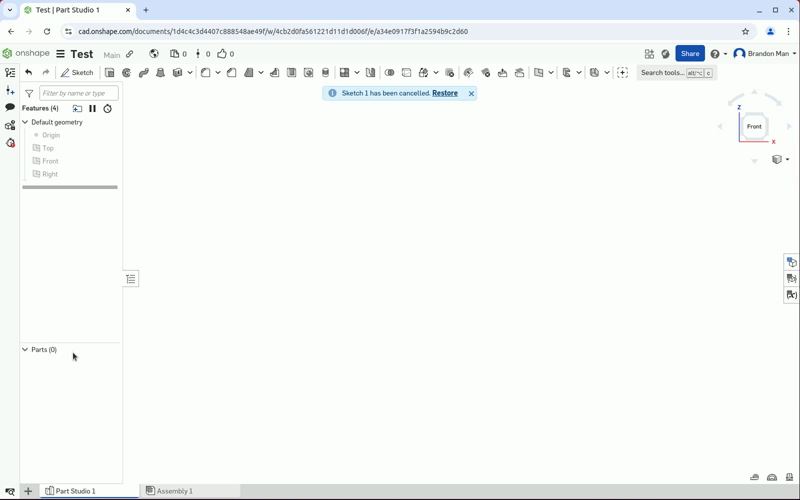
key(shift+y)
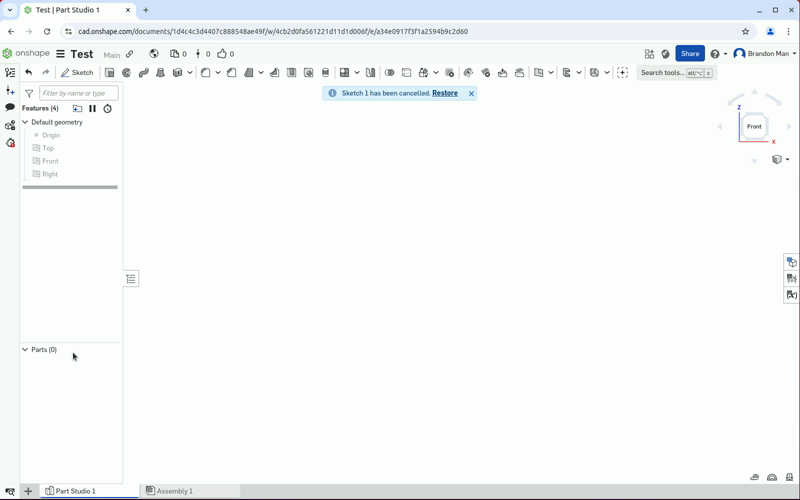
key(shift+s)
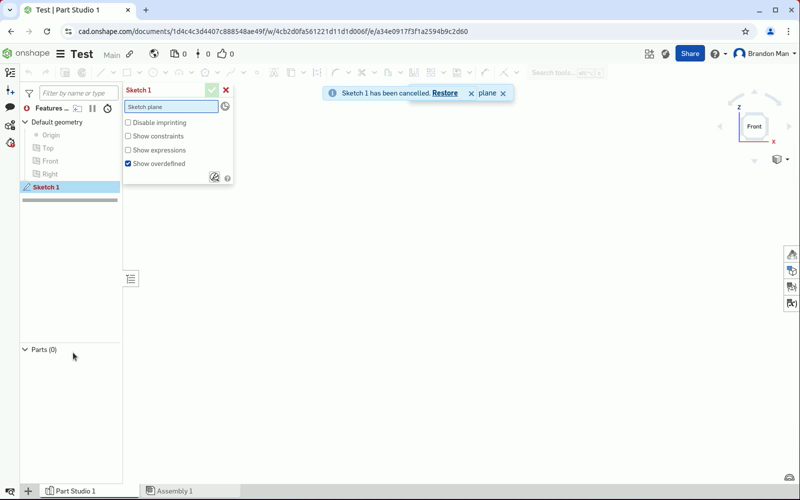
mouse_move(73, 163)
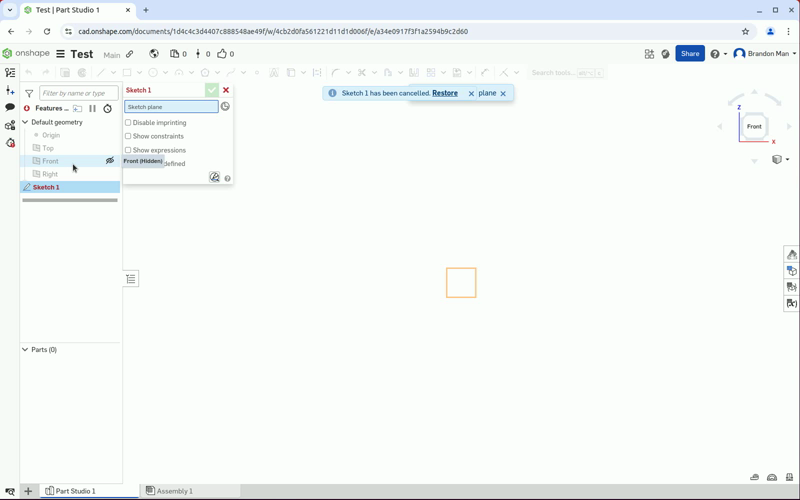
click(73, 163)
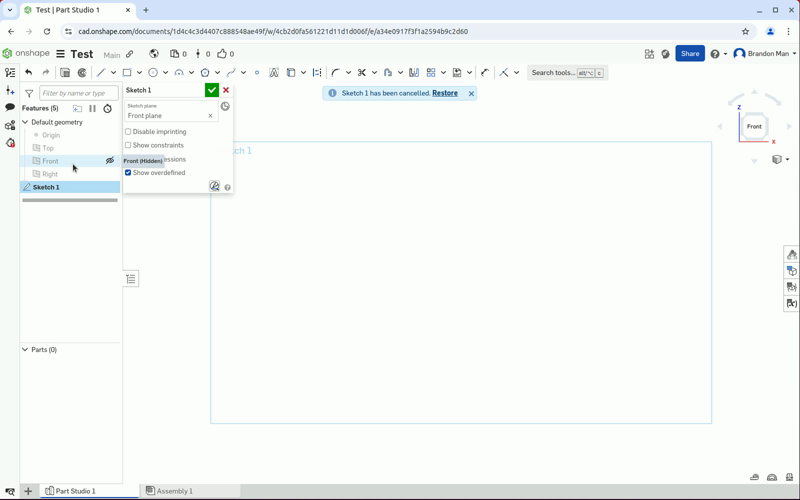
mouse_move(73, 352)
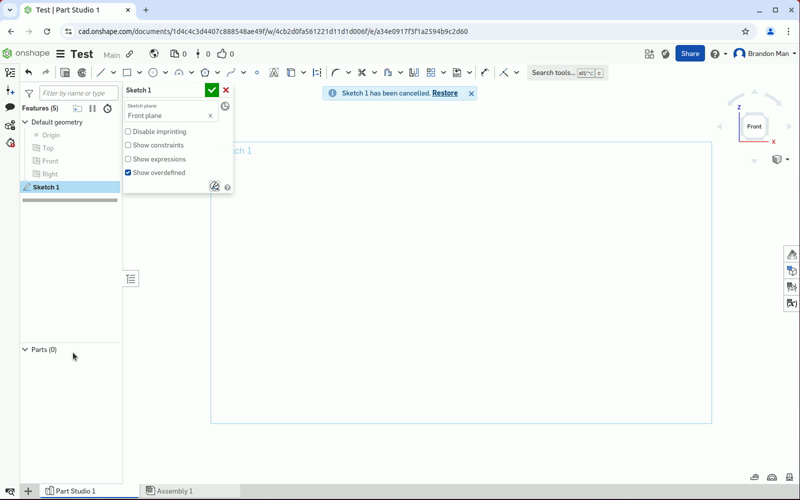
key(y)
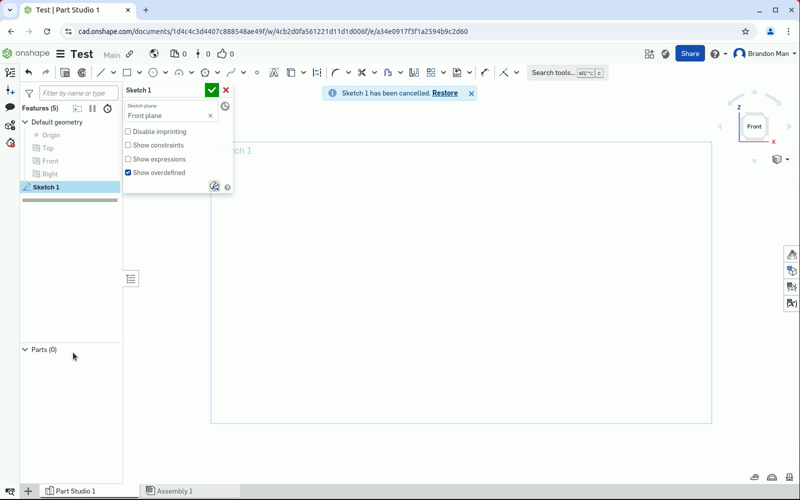
key(l)
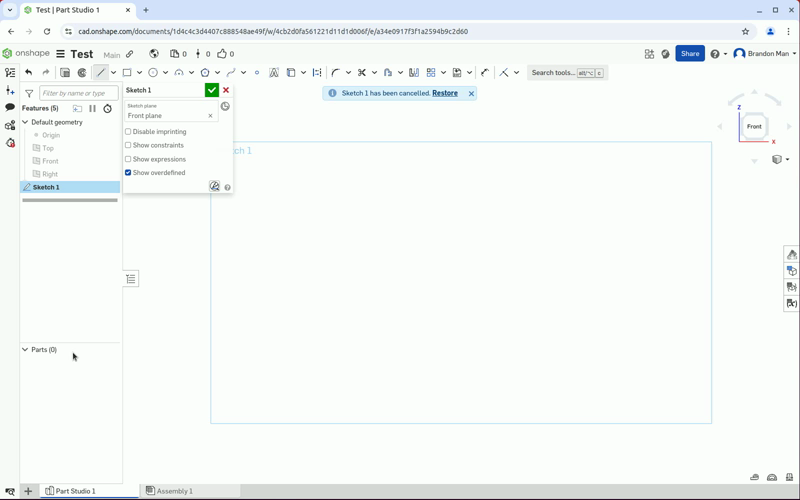
key_down(shift)
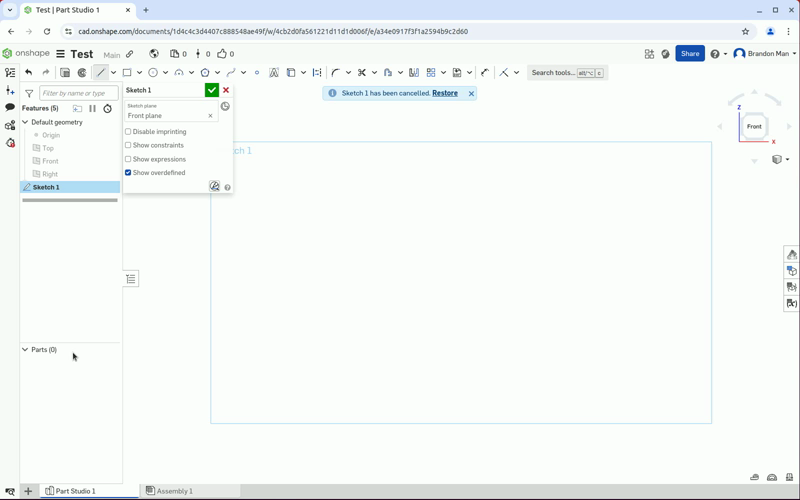
mouse_move(460, 282)
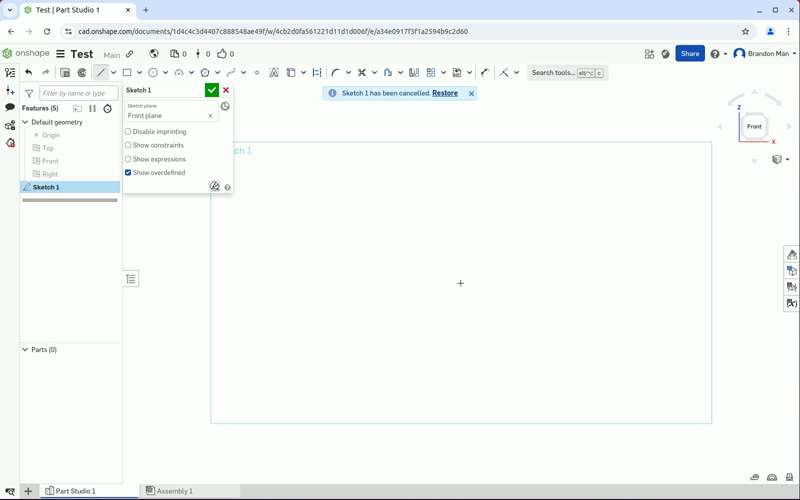
click(460, 282)
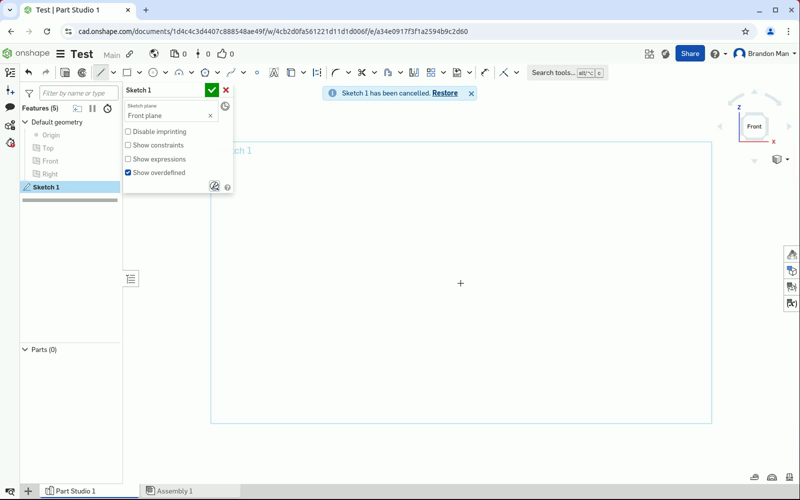
key_up(shift)
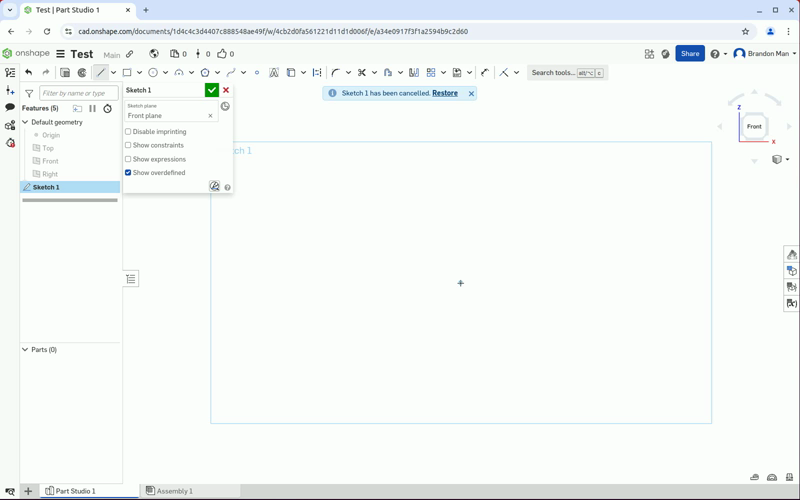
key_down(shift)
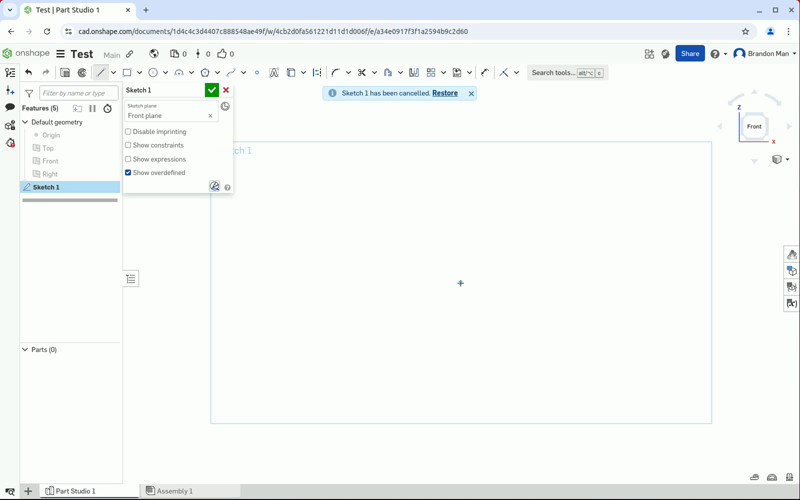
mouse_move(573, 282)
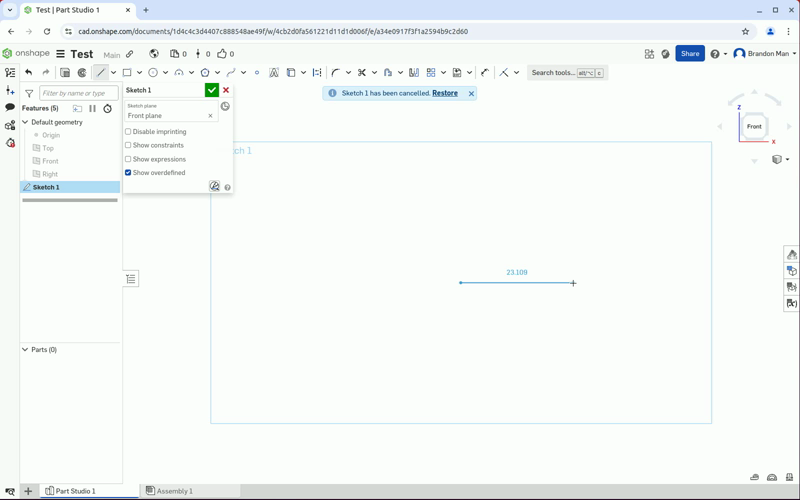
click(573, 282)
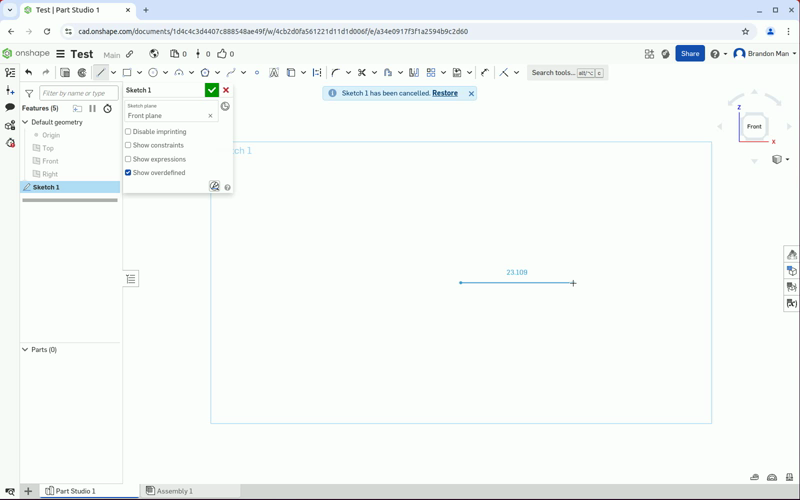
key_up(shift)
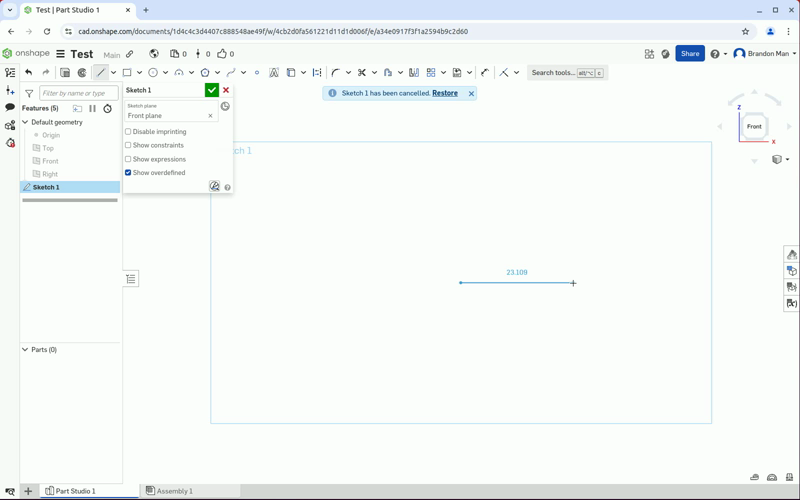
key_down(shift)
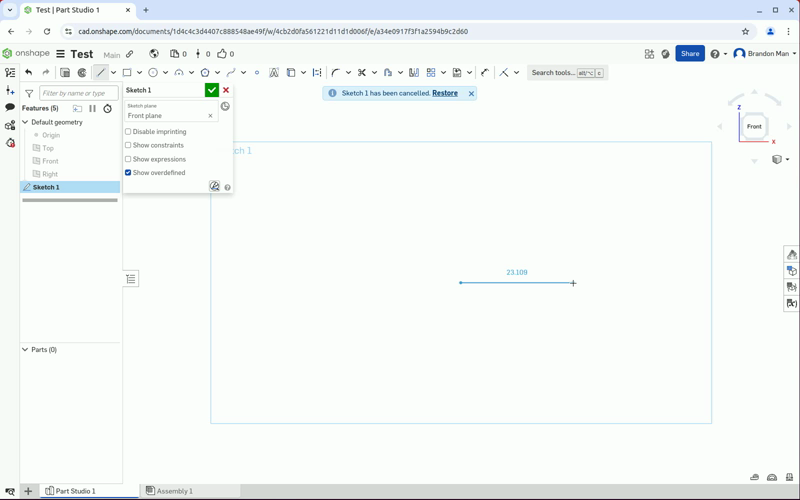
mouse_move(589, 282)
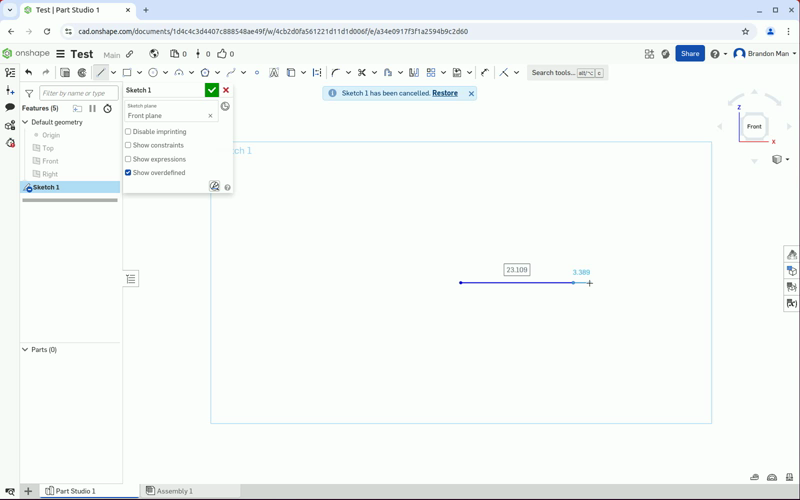
mouse_move(573, 240)
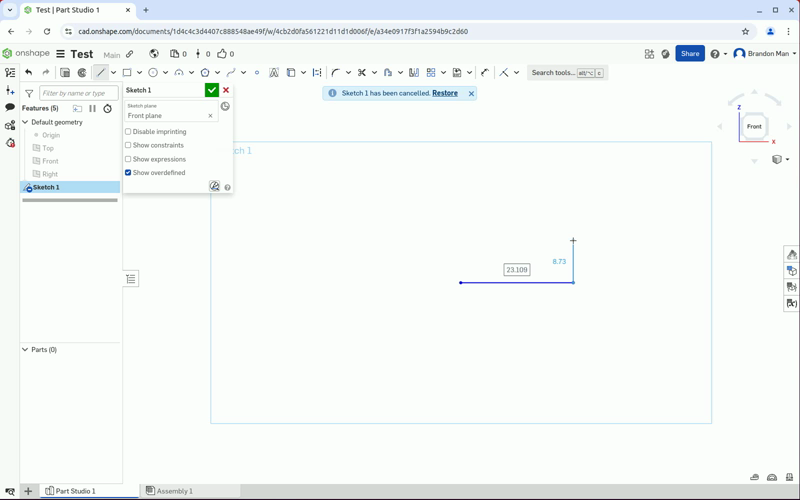
click(573, 240)
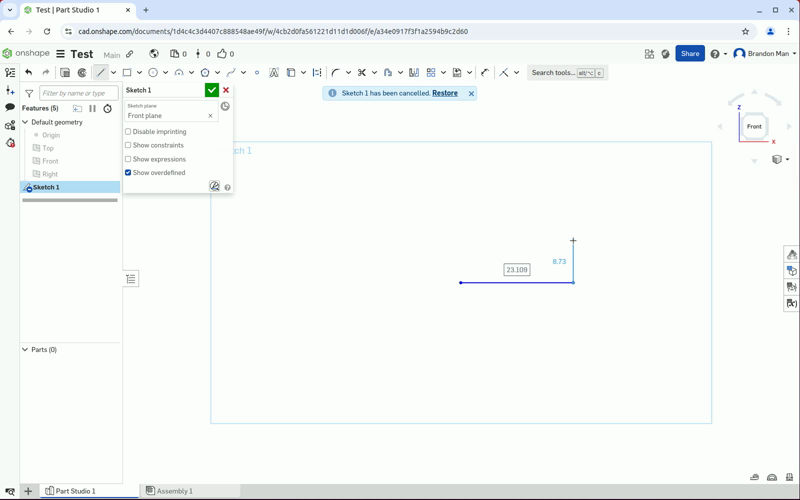
key_up(shift)
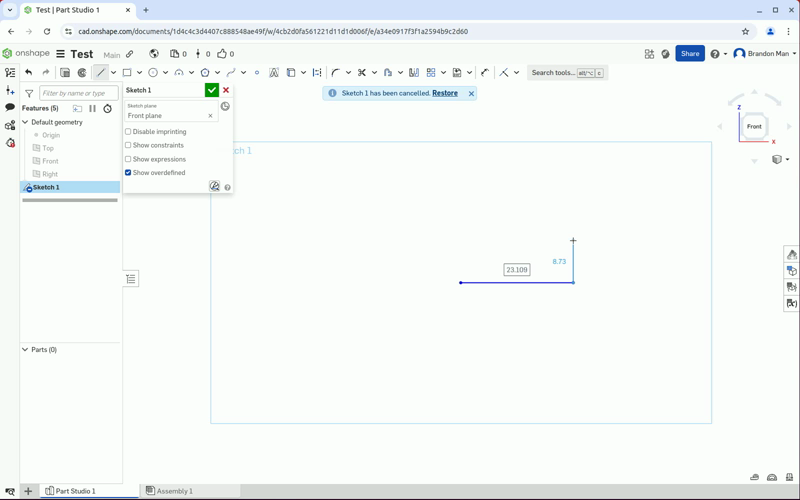
key_down(shift)
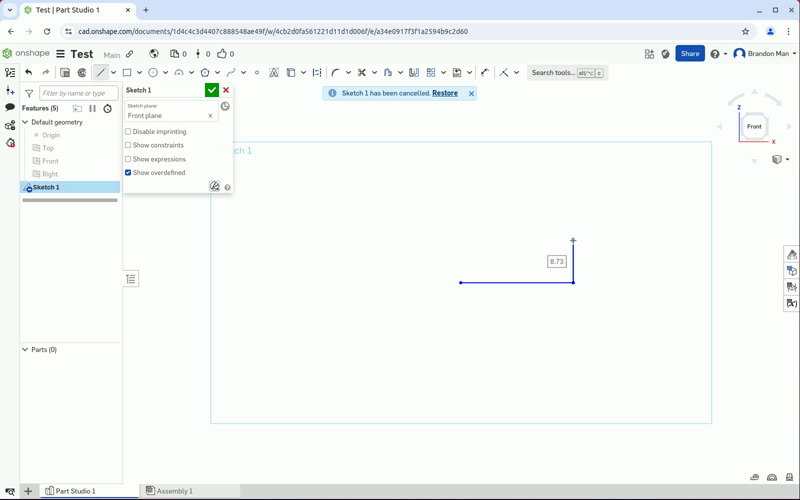
mouse_move(589, 240)
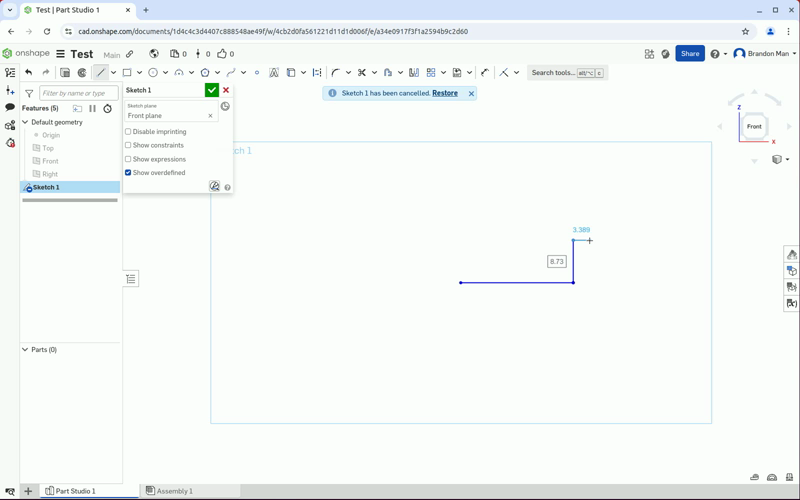
mouse_move(517, 240)
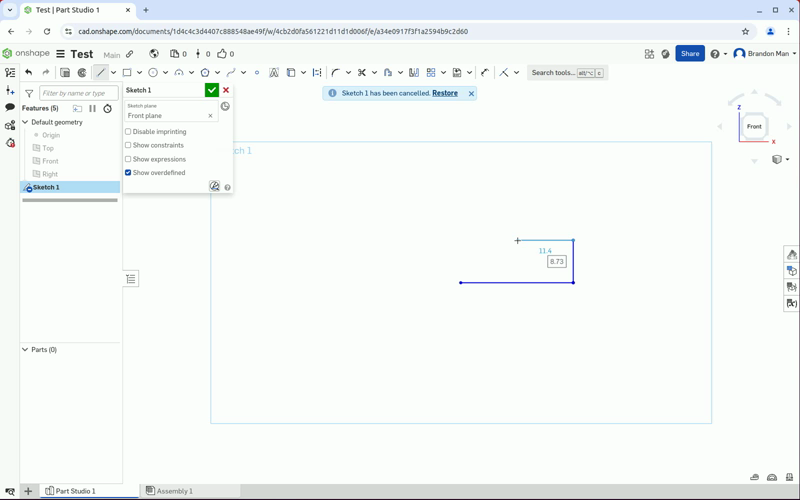
click(517, 240)
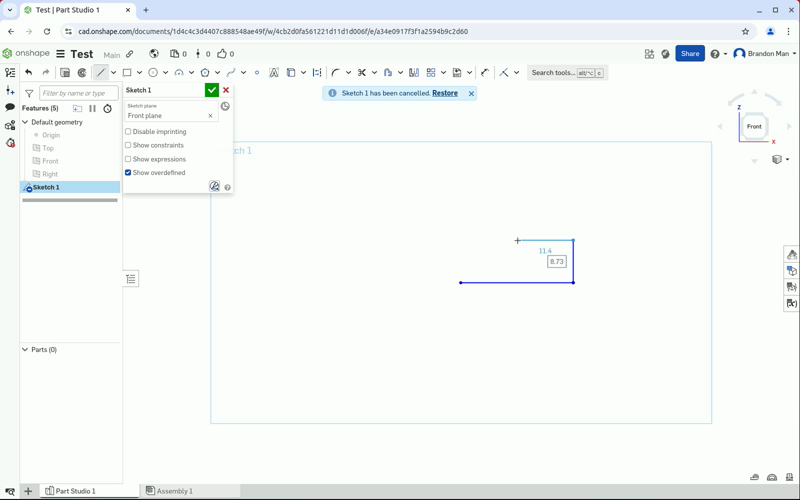
key_up(shift)
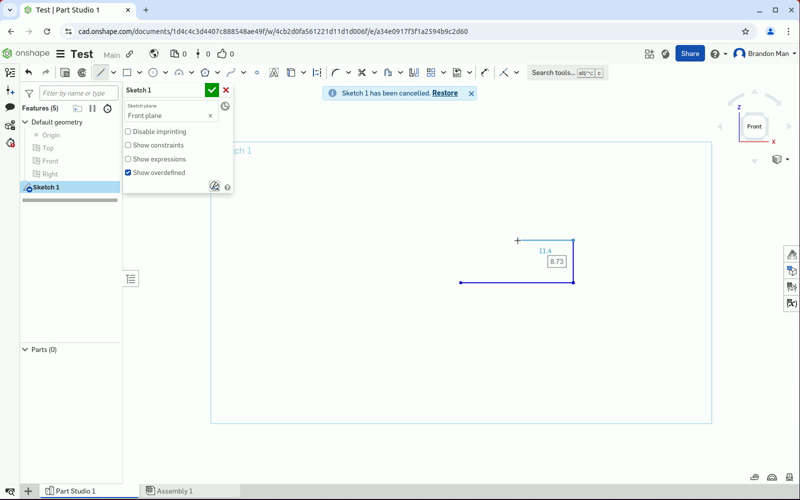
key_down(shift)
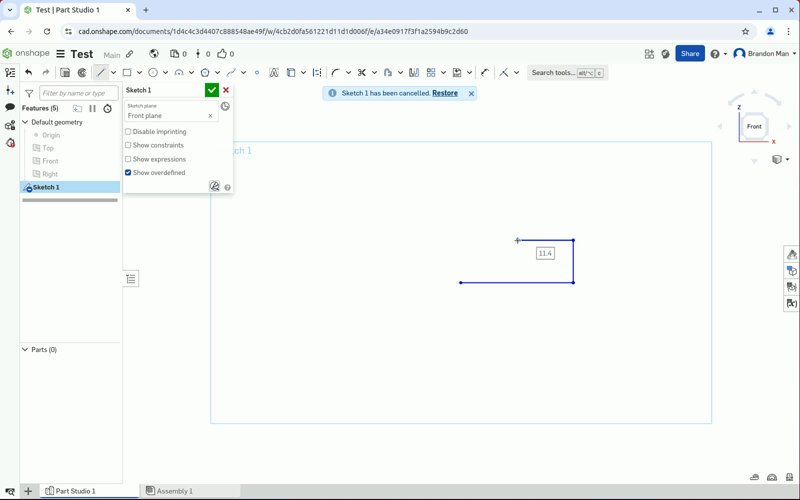
mouse_move(547, 240)
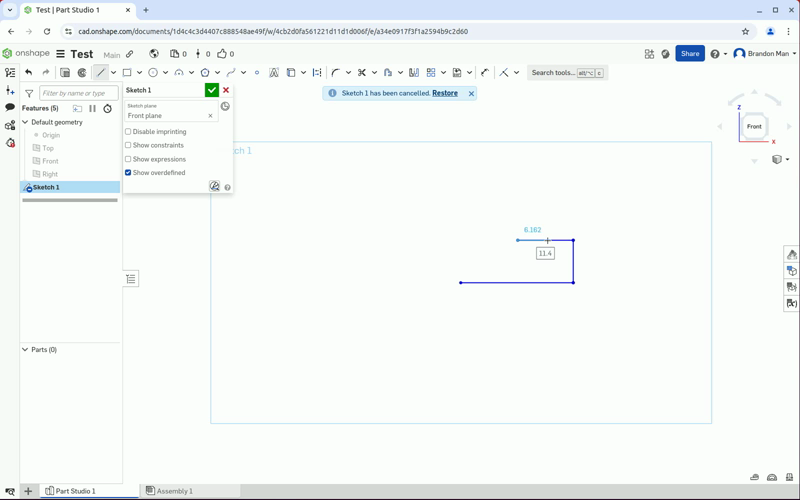
mouse_move(517, 254)
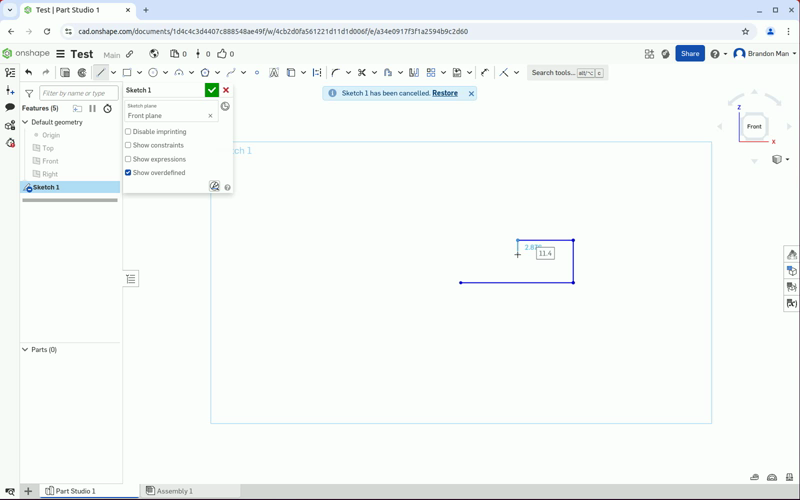
click(517, 254)
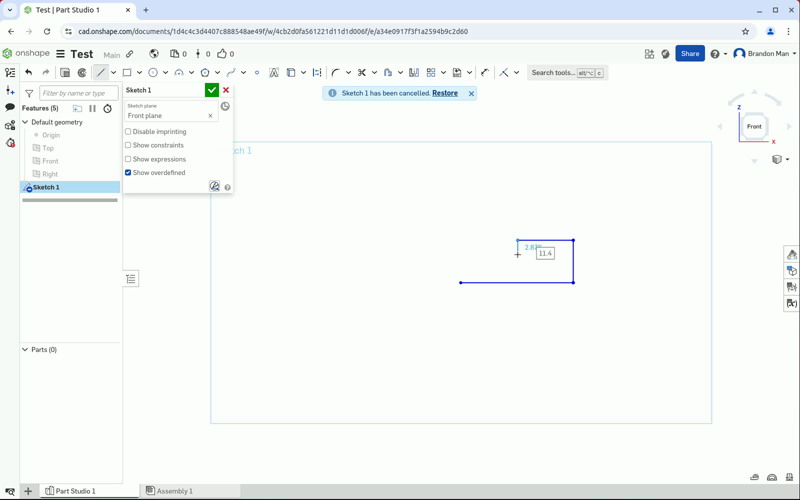
key_up(shift)
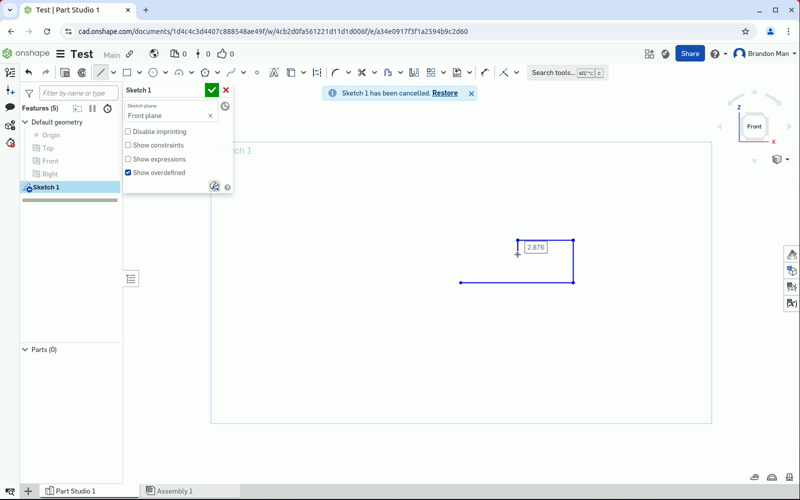
key_down(shift)
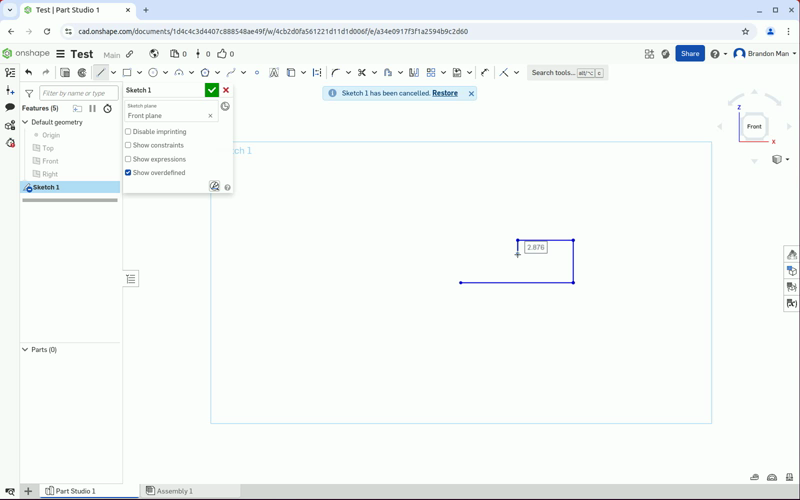
mouse_move(547, 254)
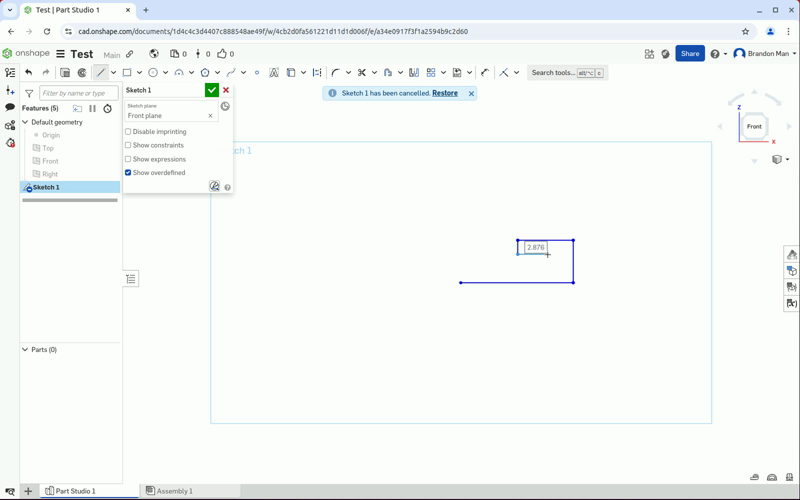
mouse_move(460, 254)
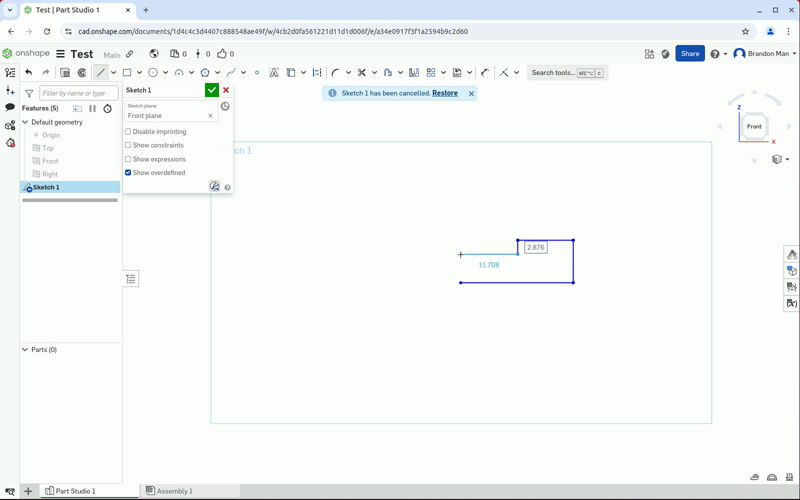
click(460, 254)
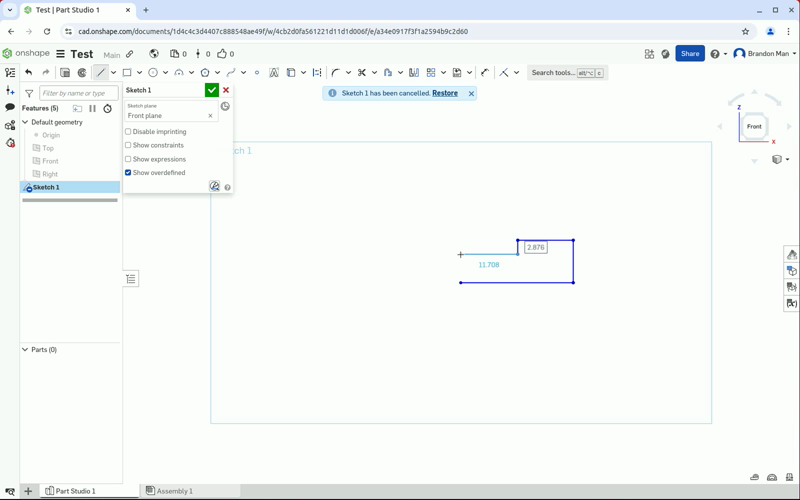
key_up(shift)
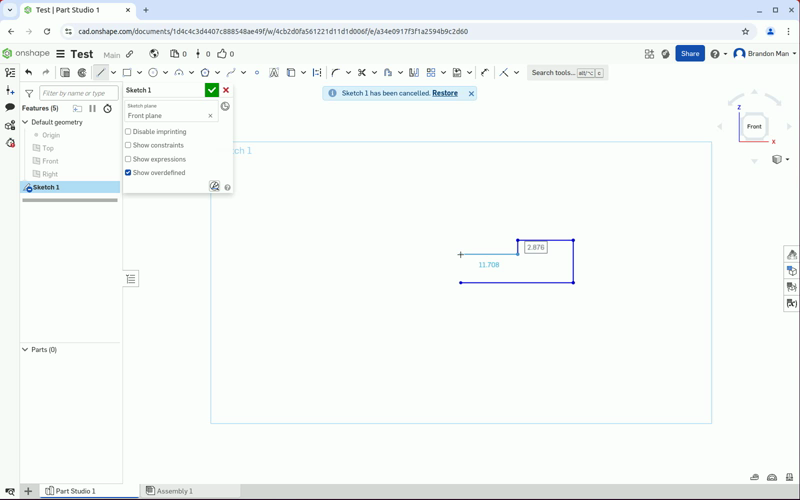
mouse_move(490, 254)
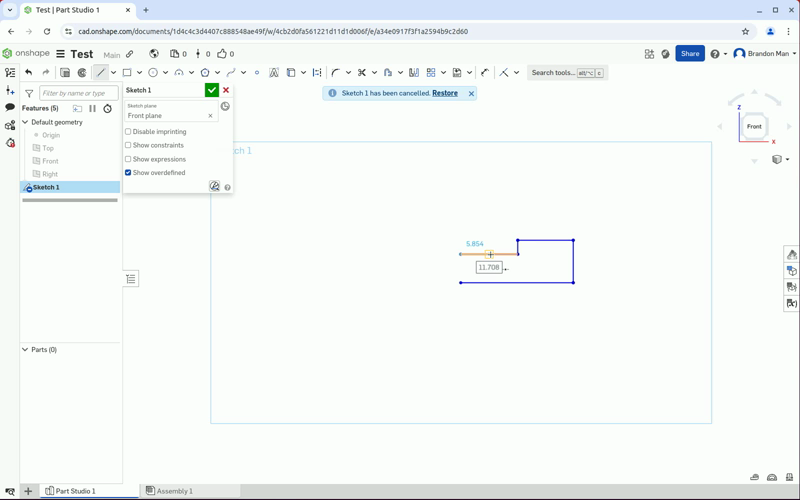
key_down(shift)
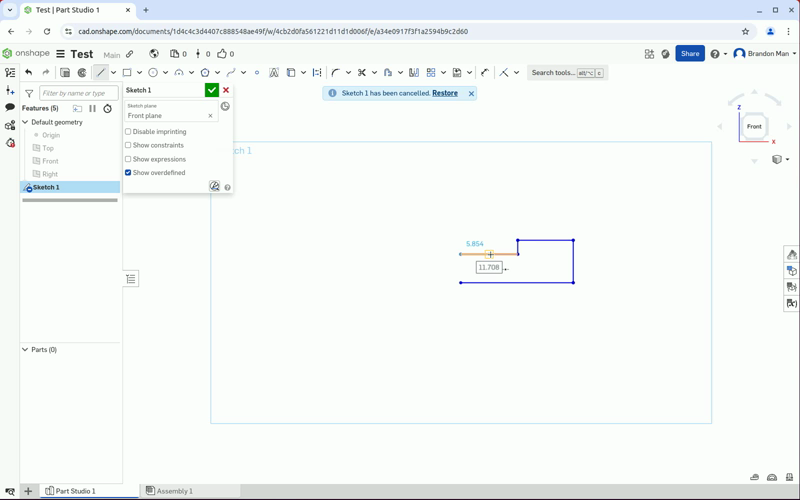
mouse_move(460, 282)
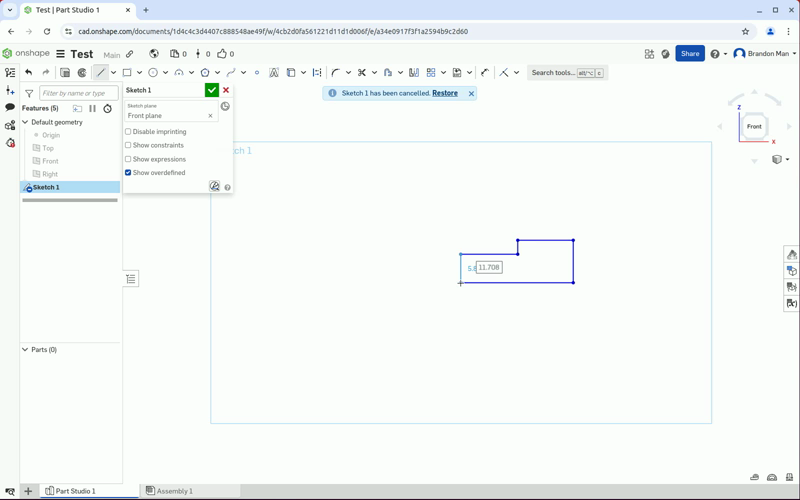
key_up(shift)
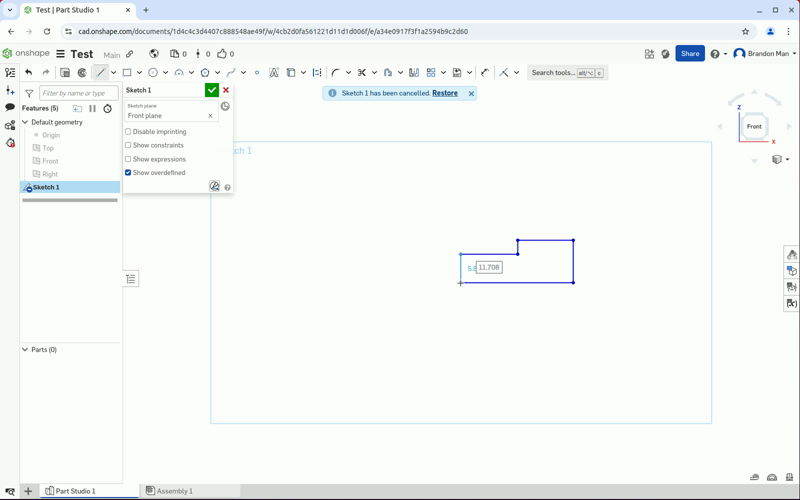
click(460, 282)
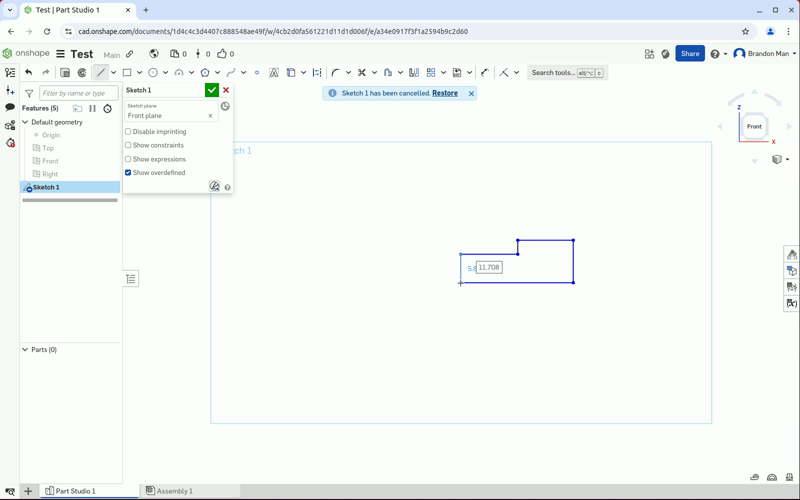
key(esc)
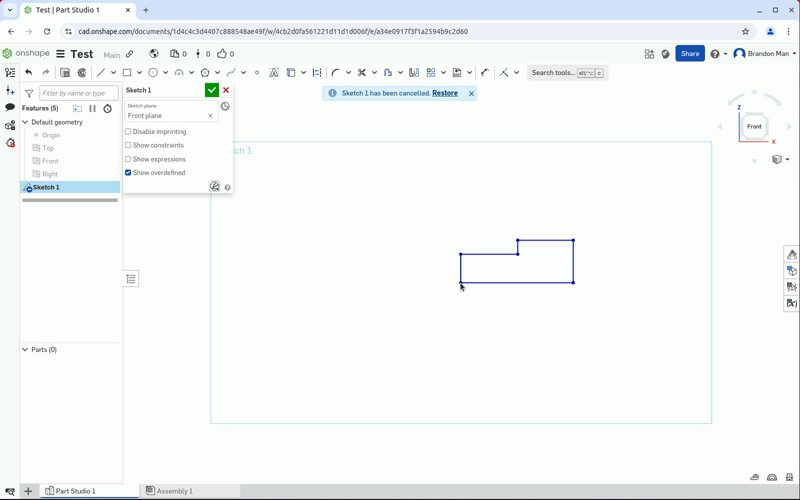
mouse_move(561, 254)
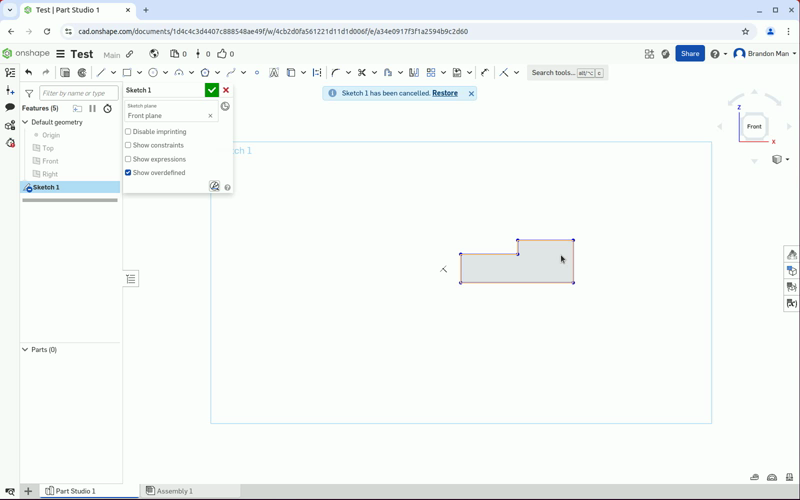
click(561, 254)
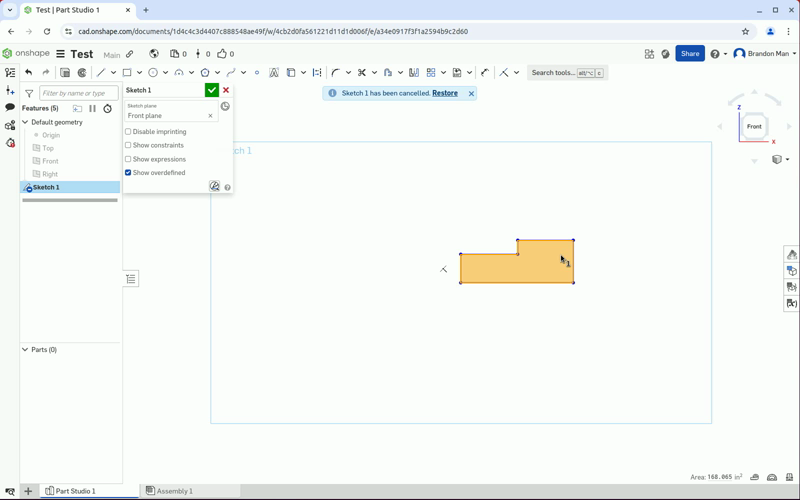
mouse_move(73, 352)
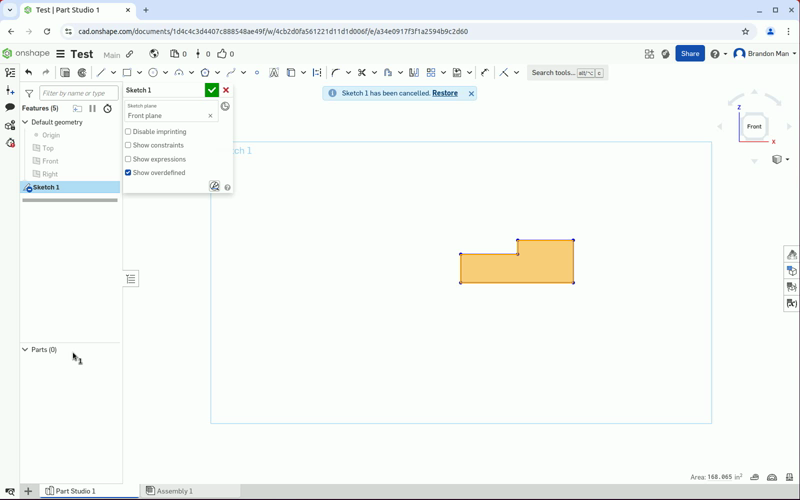
key(shift+y)
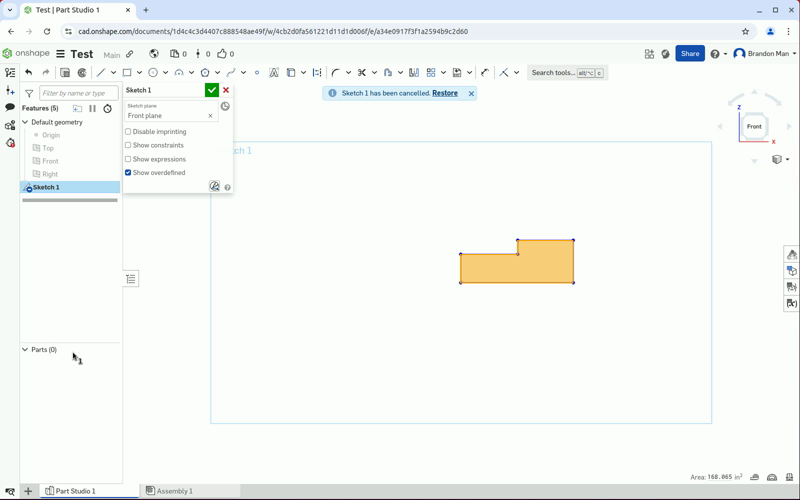
key(shift+e)
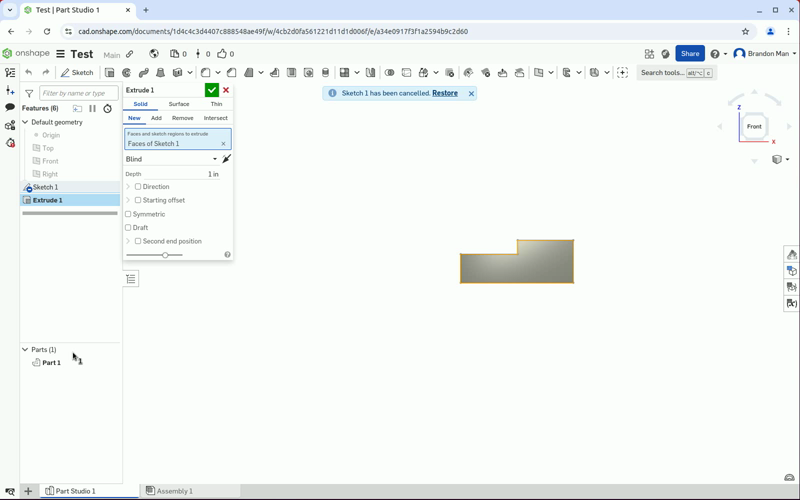
mouse_move(143, 106)
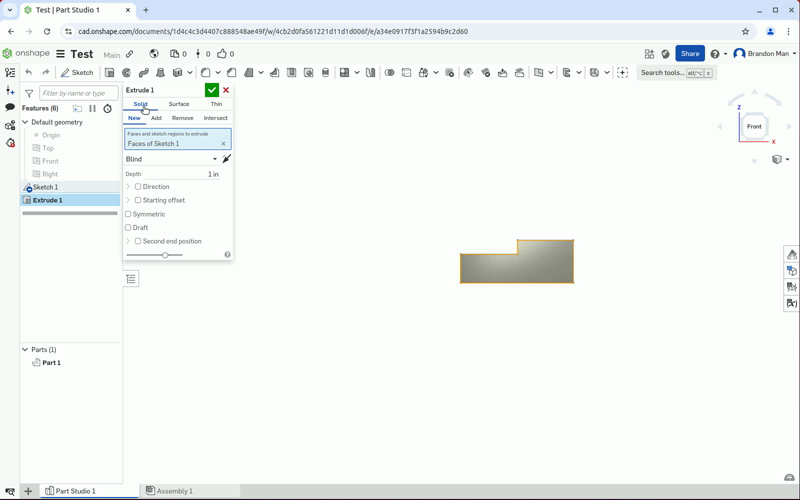
click(143, 106)
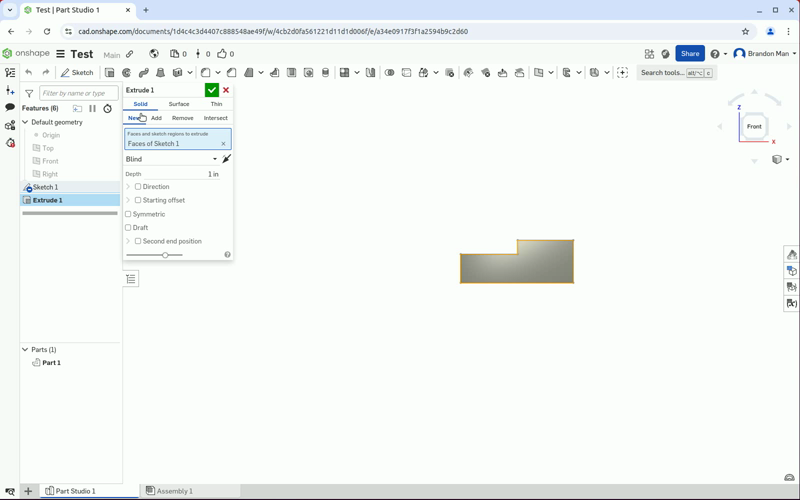
mouse_move(137, 120)
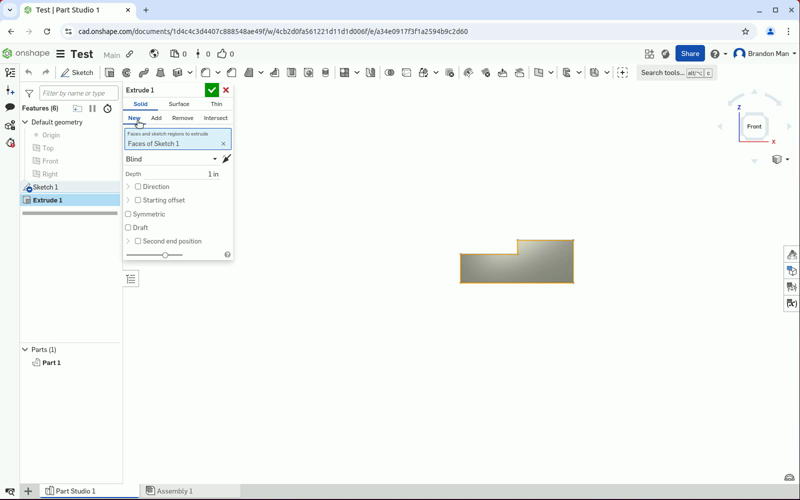
click(137, 120)
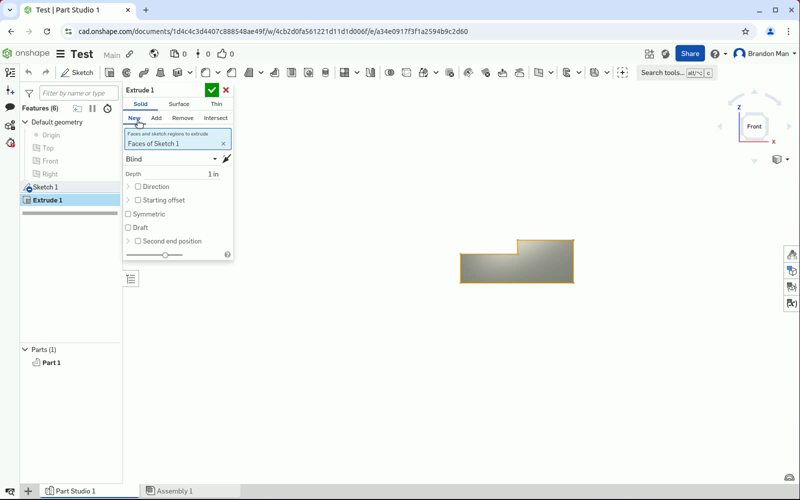
key(tab, 4)
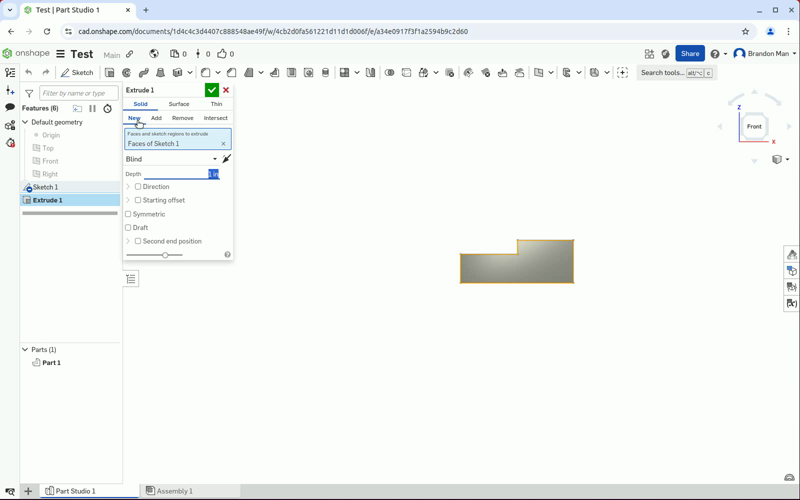
text(16.128)
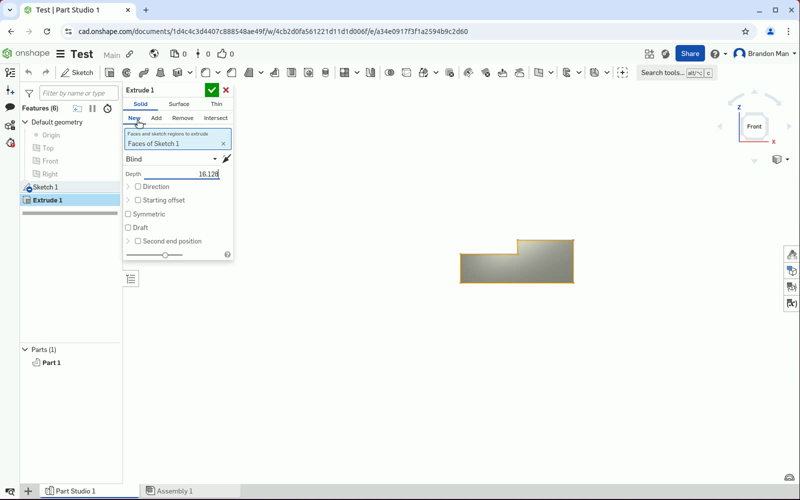
key(enter)
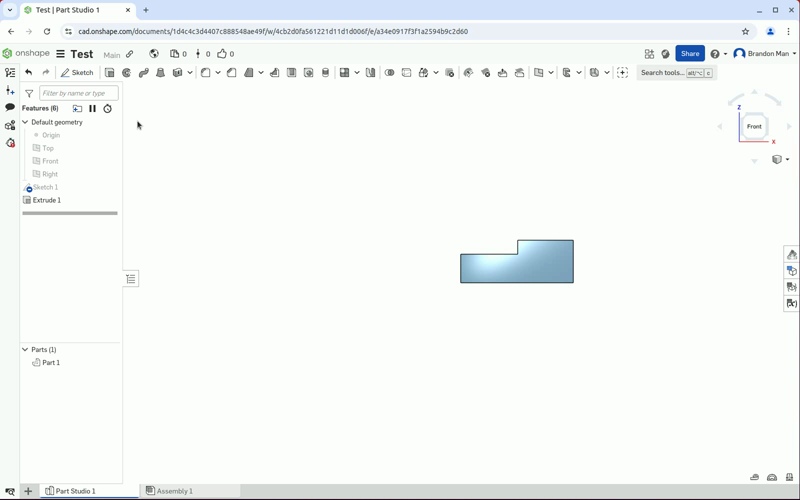
key(shift+h)
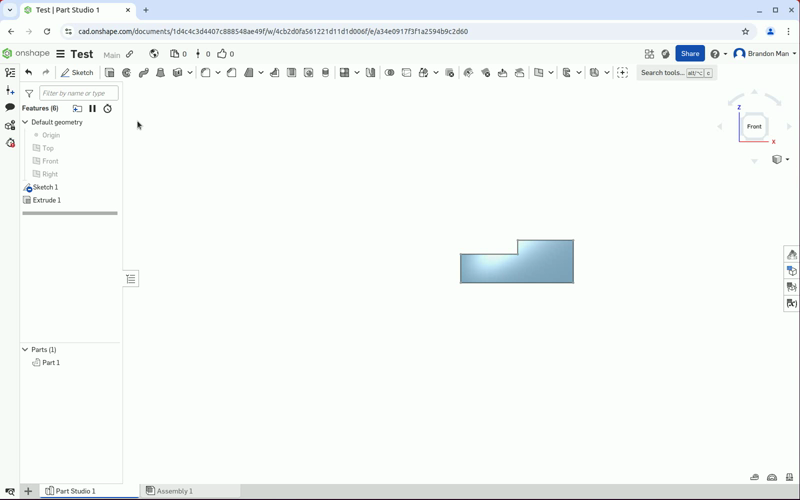
key(shift+h)
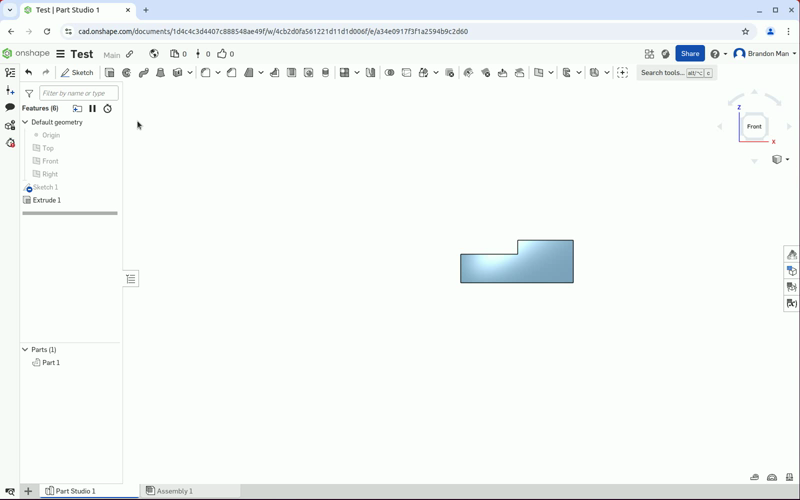
mouse_move(73, 189)
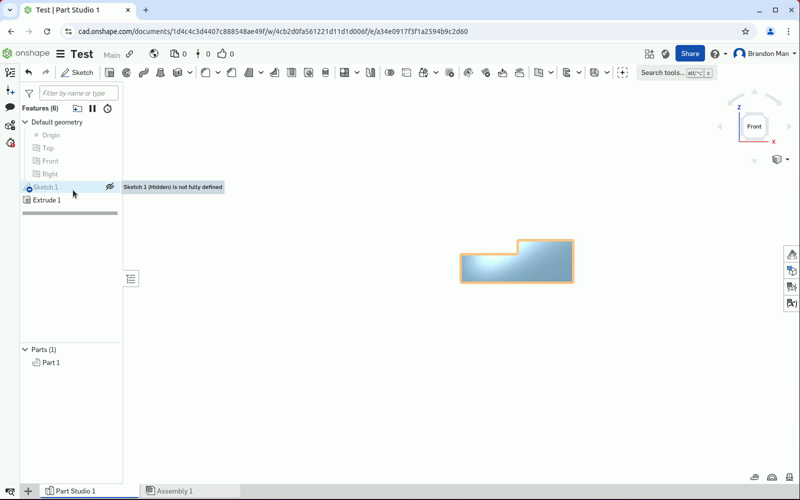
click(73, 189)
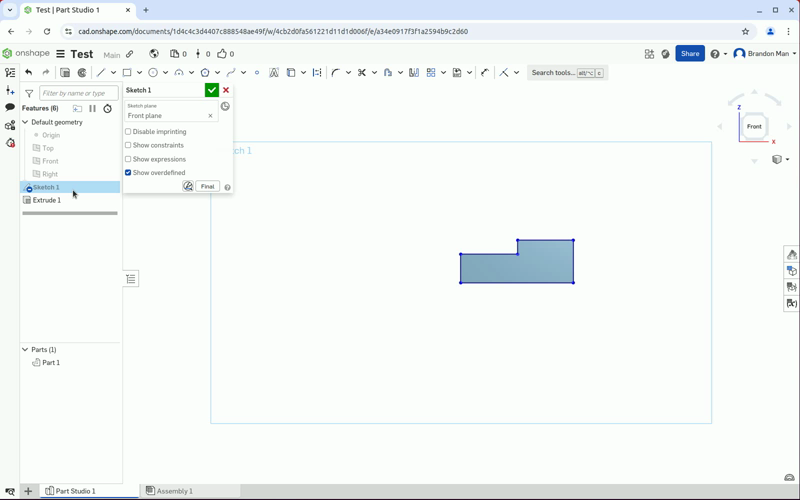
mouse_move(229, 92)
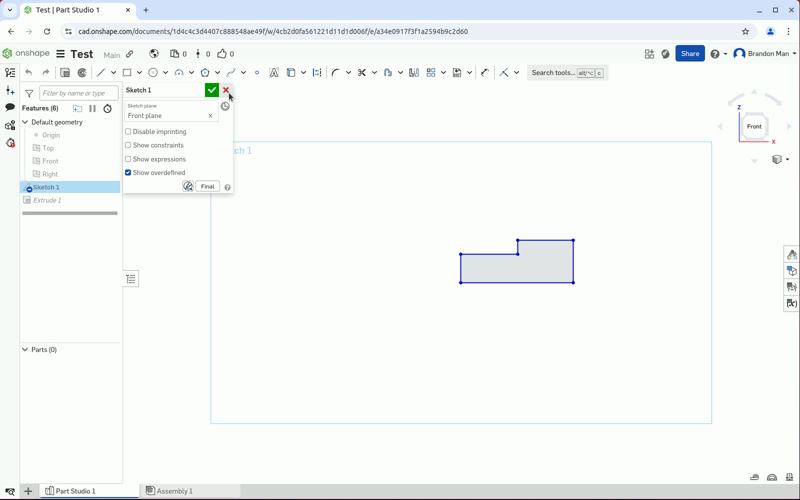
click(229, 92)
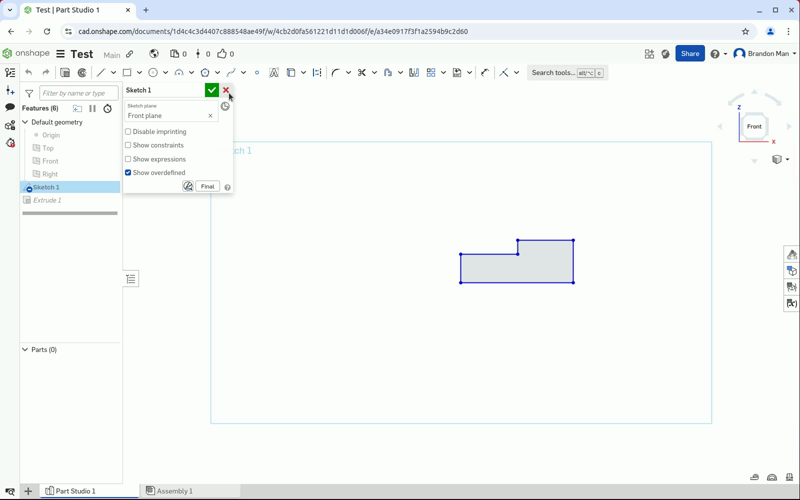
key(shift+s)
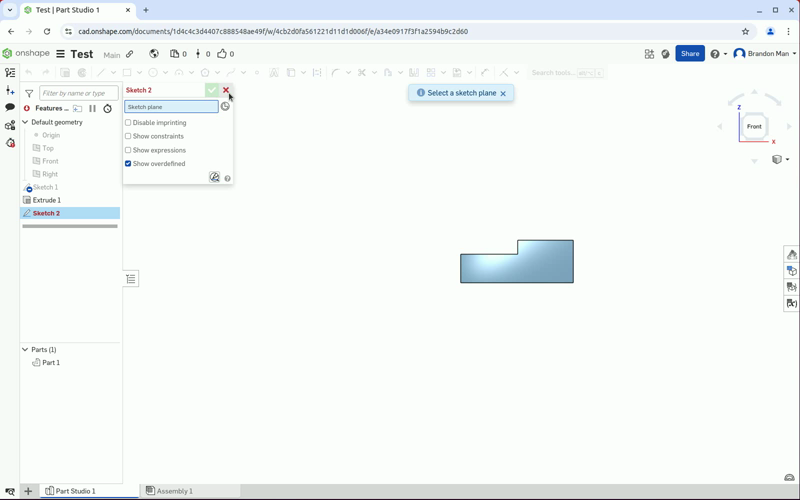
mouse_move(73, 163)
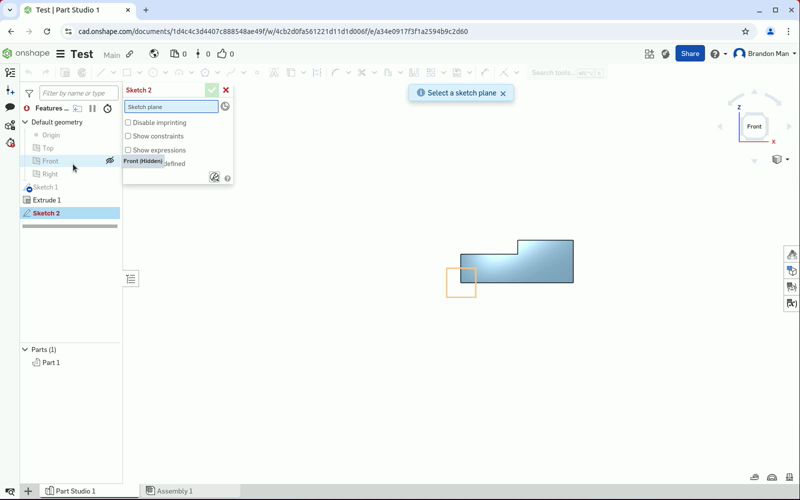
click(73, 163)
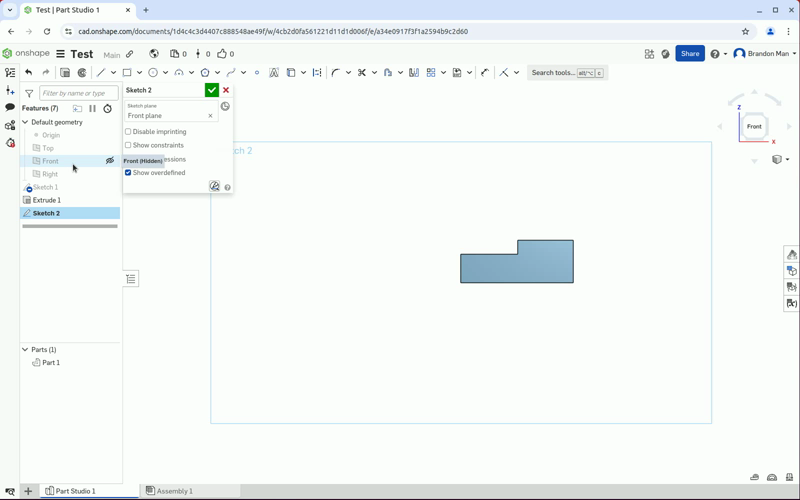
mouse_move(73, 352)
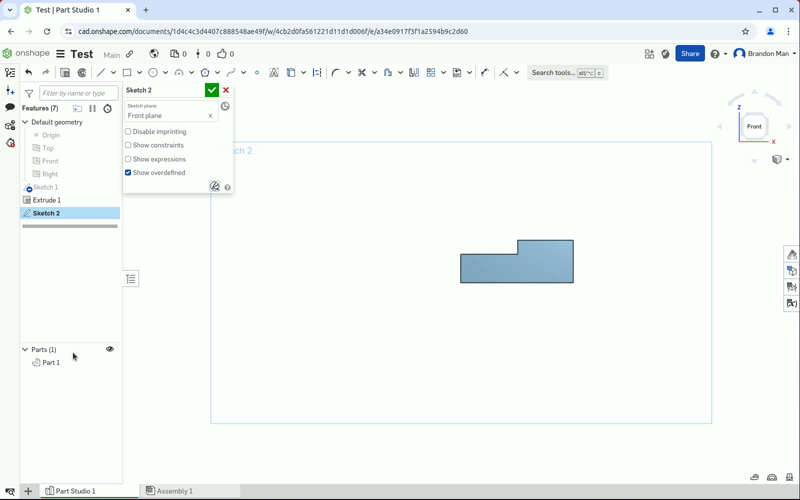
key(y)
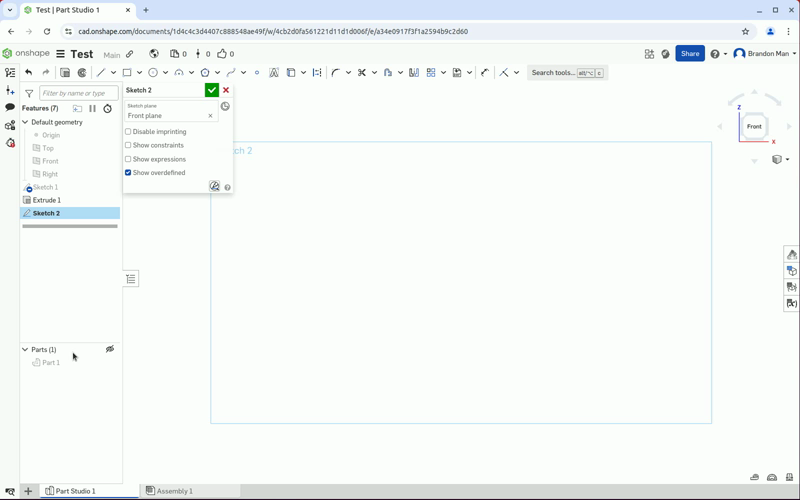
key(l)
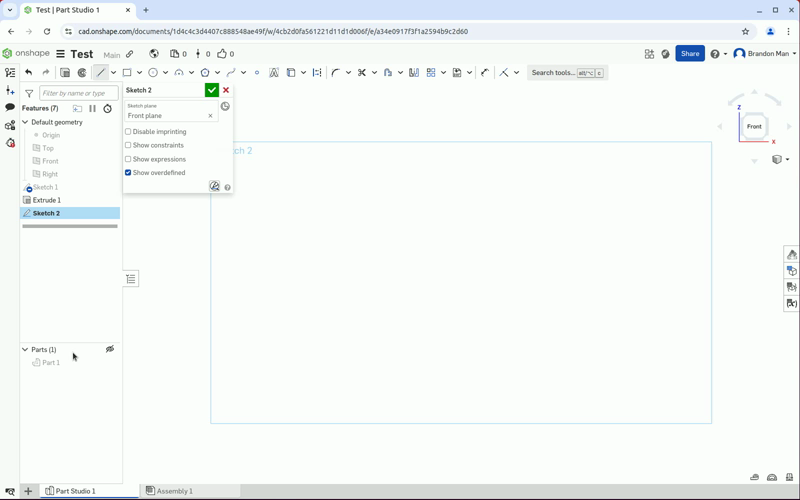
key_down(shift)
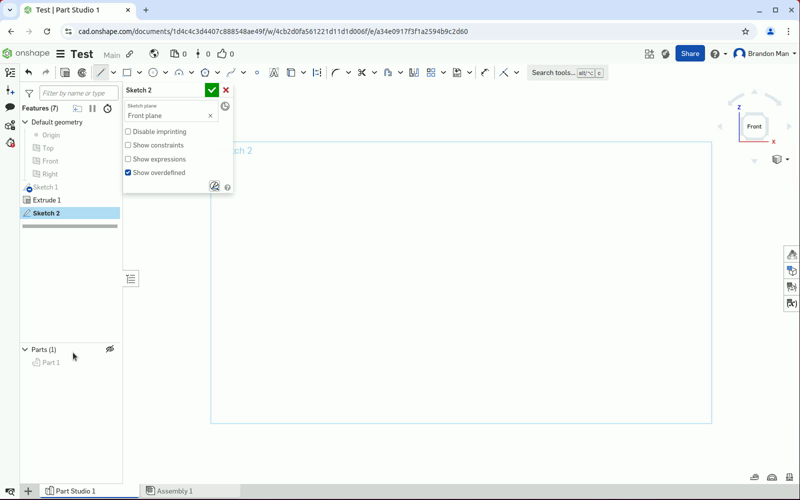
mouse_move(516, 240)
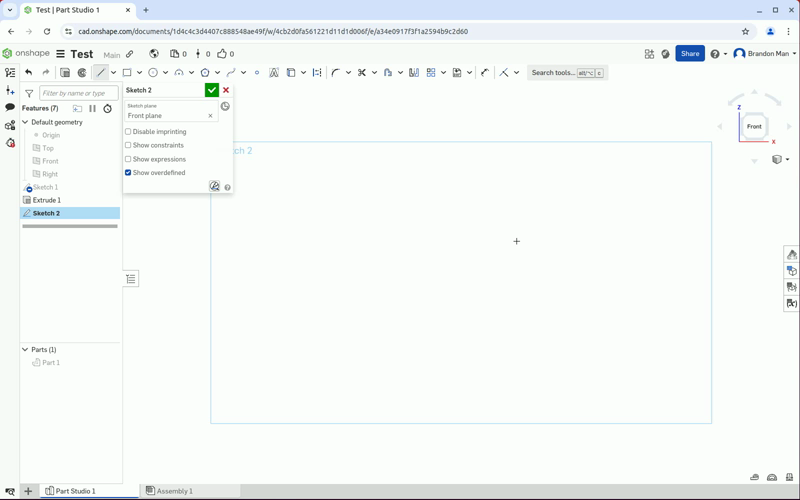
click(516, 240)
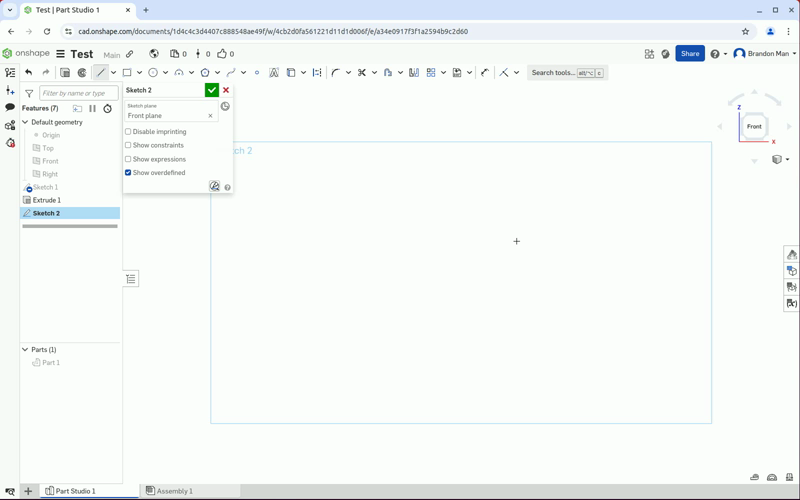
key_up(shift)
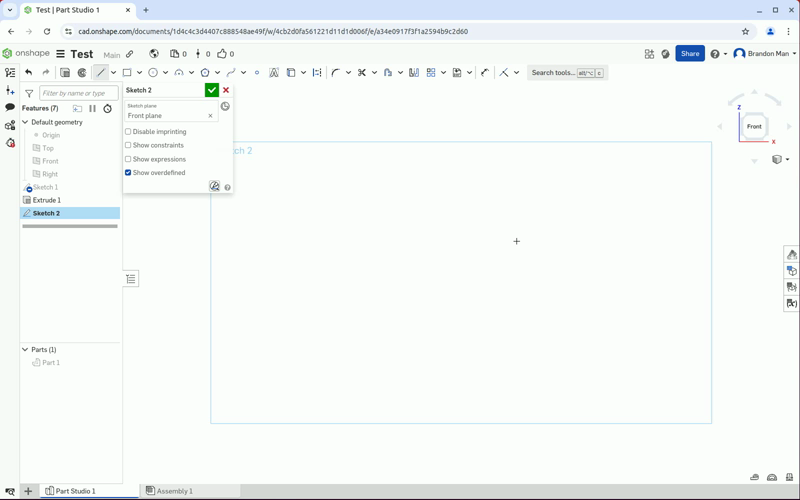
key_down(shift)
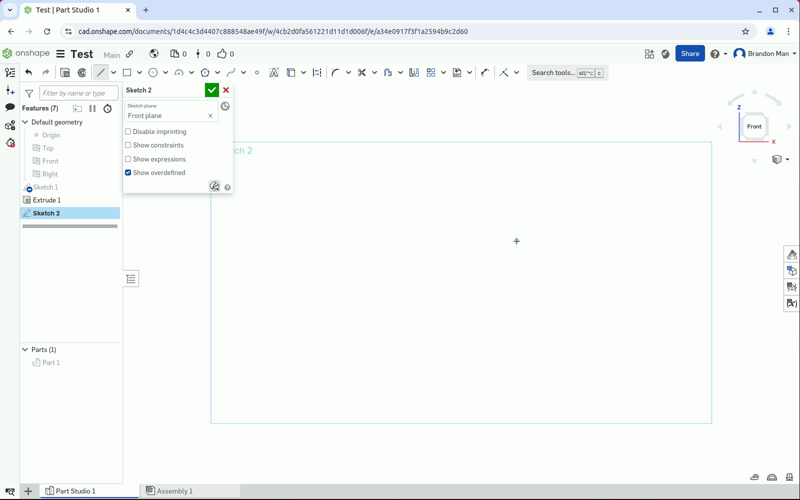
mouse_move(546, 240)
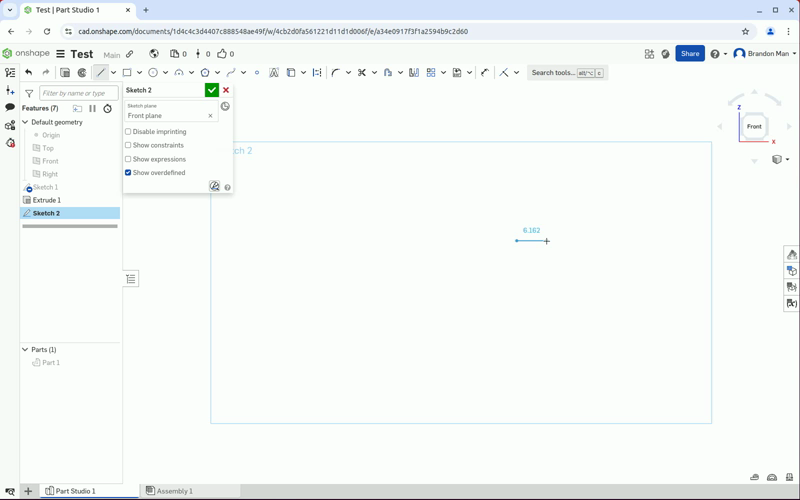
mouse_move(573, 240)
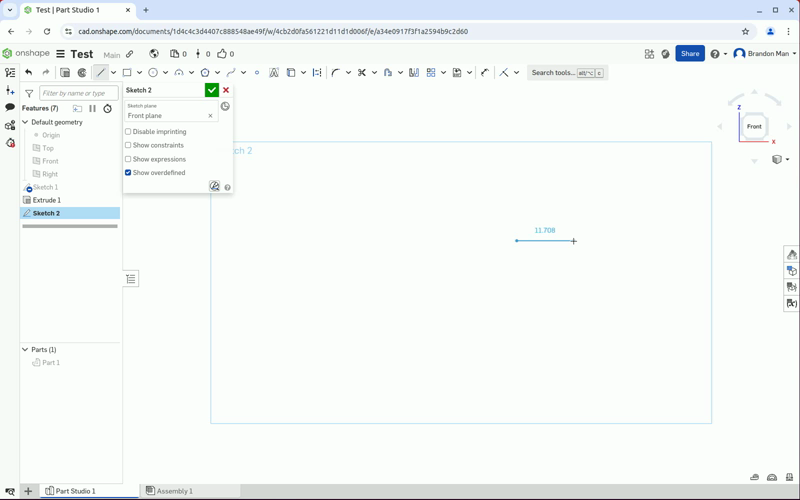
click(573, 240)
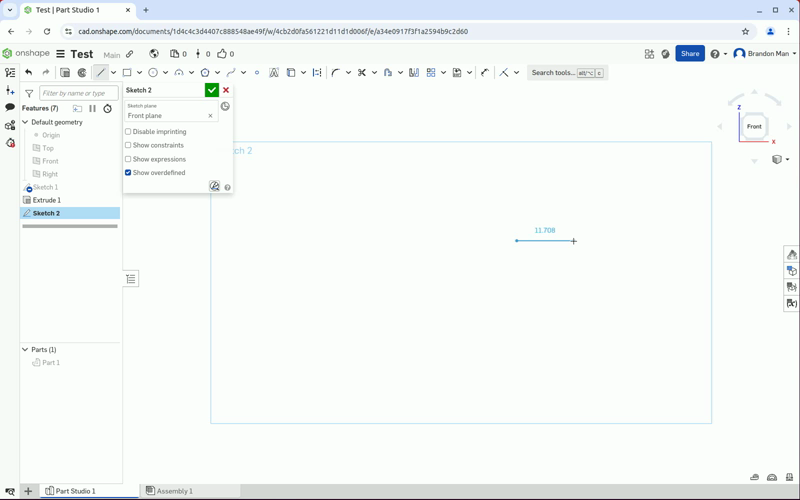
key_up(shift)
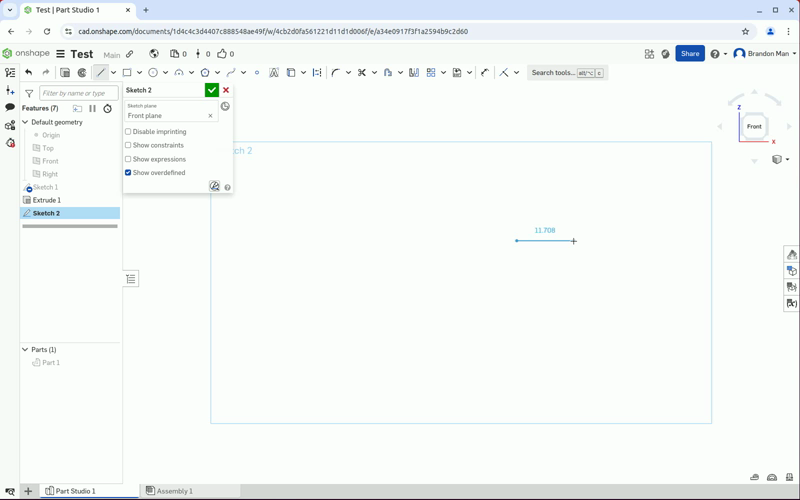
key_down(shift)
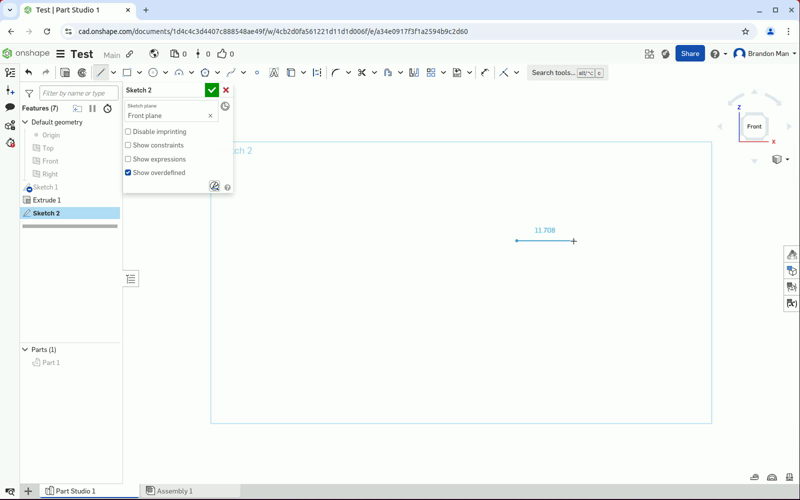
mouse_move(589, 240)
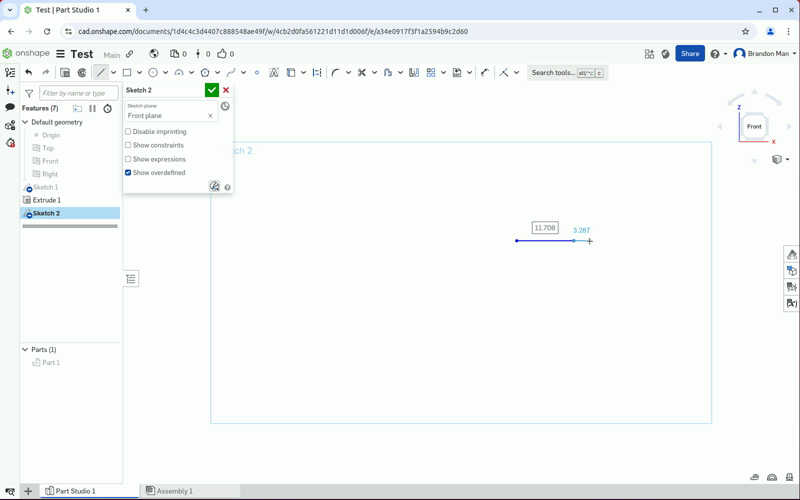
mouse_move(573, 227)
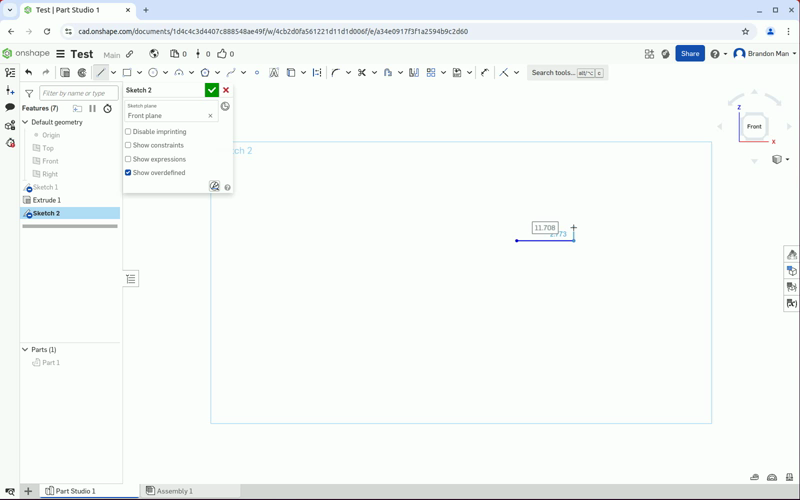
click(573, 227)
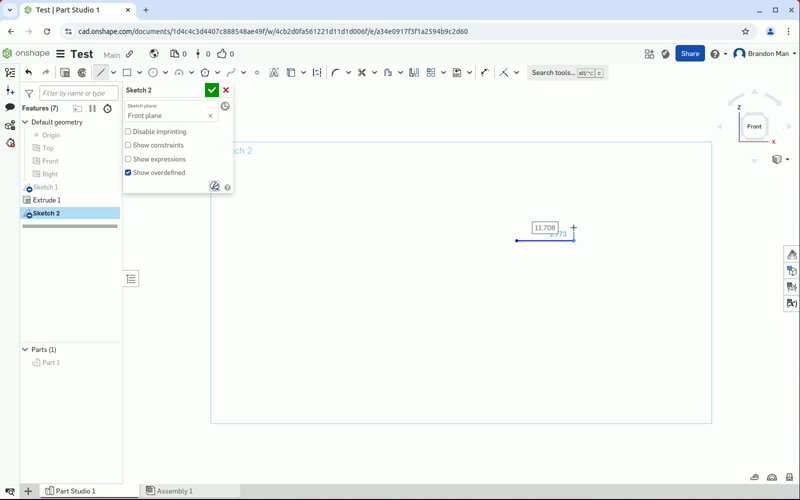
key_up(shift)
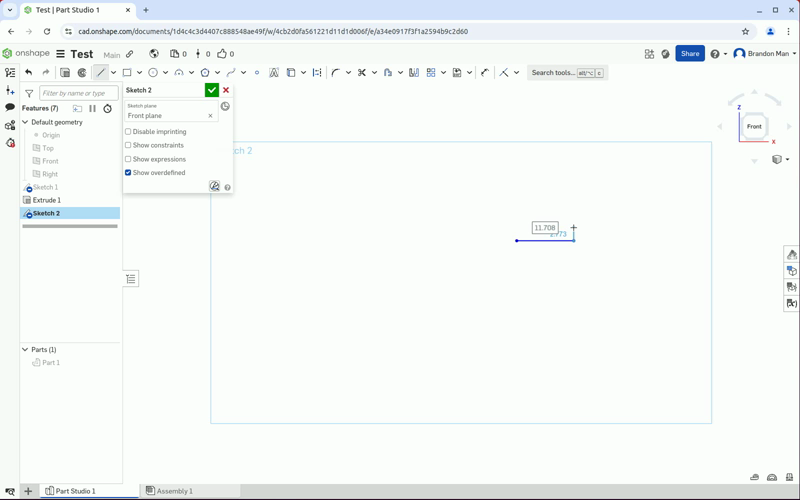
key_down(shift)
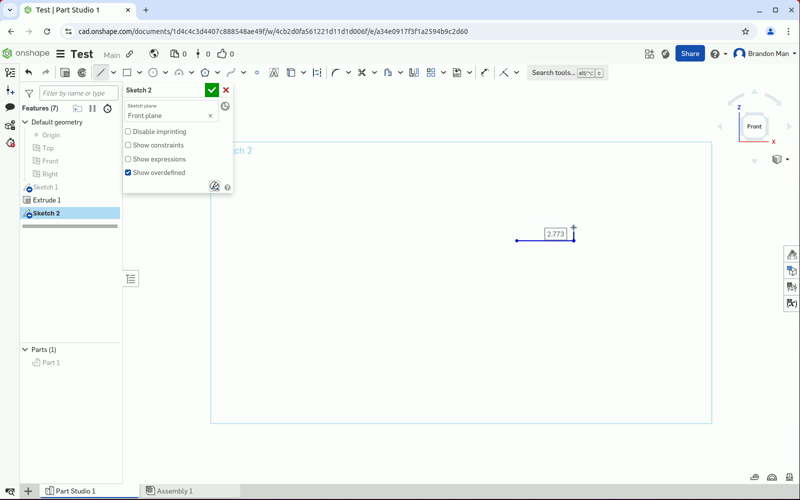
mouse_move(589, 227)
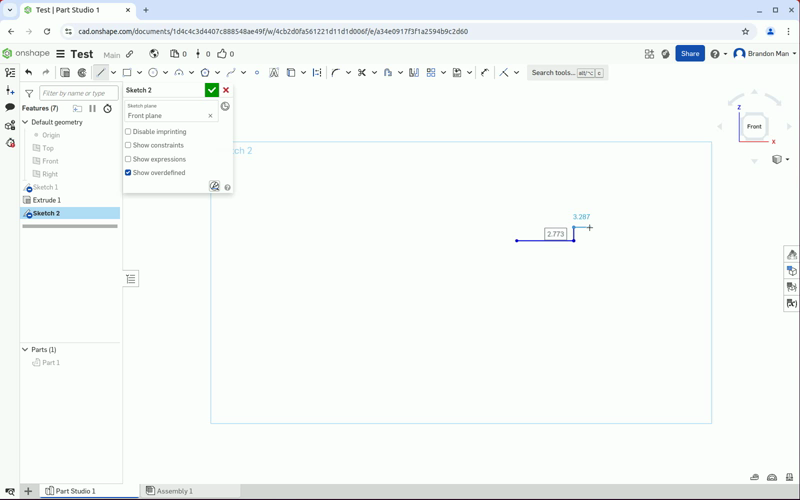
mouse_move(516, 227)
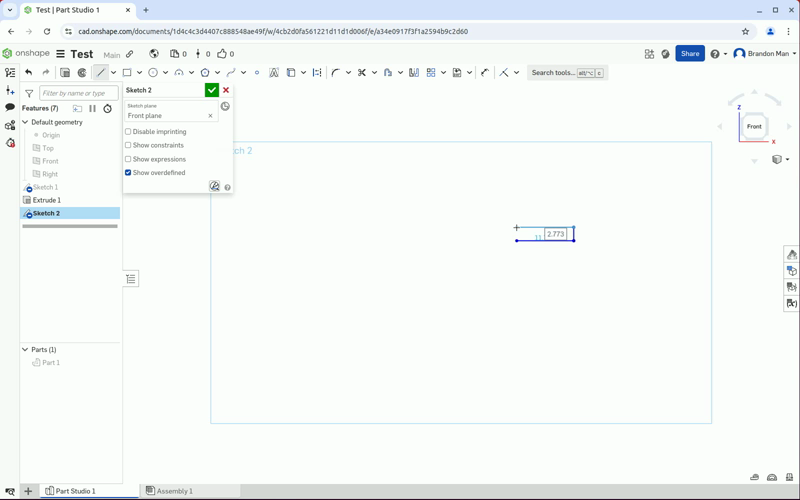
click(516, 227)
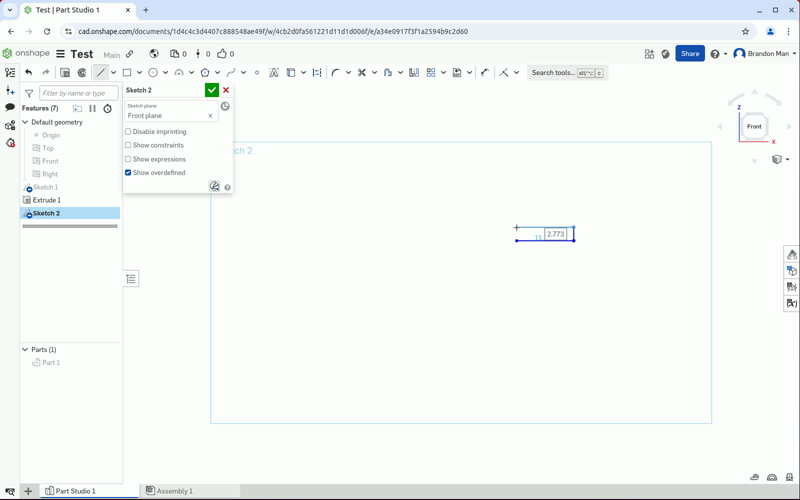
key_up(shift)
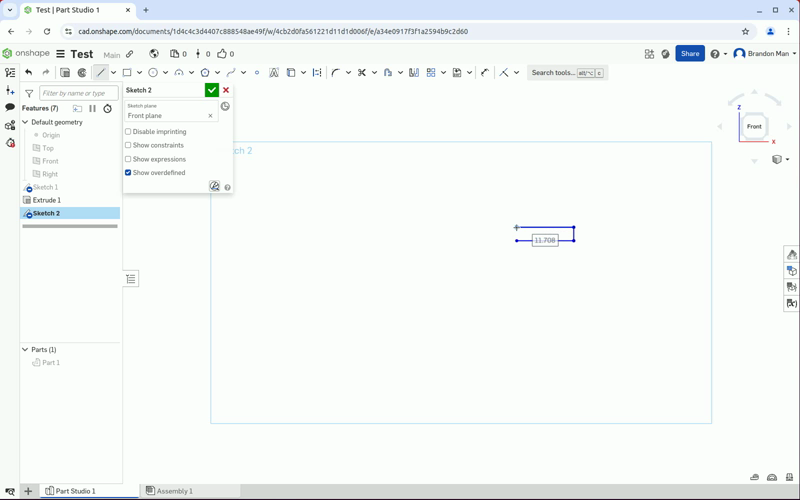
mouse_move(546, 227)
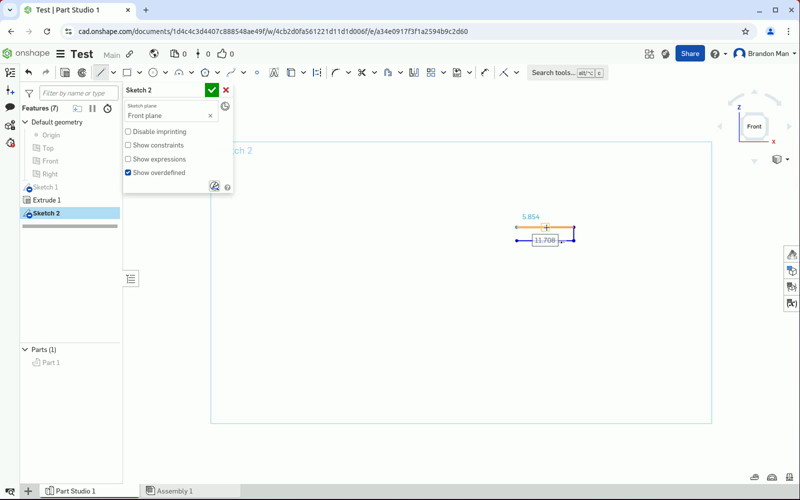
key_down(shift)
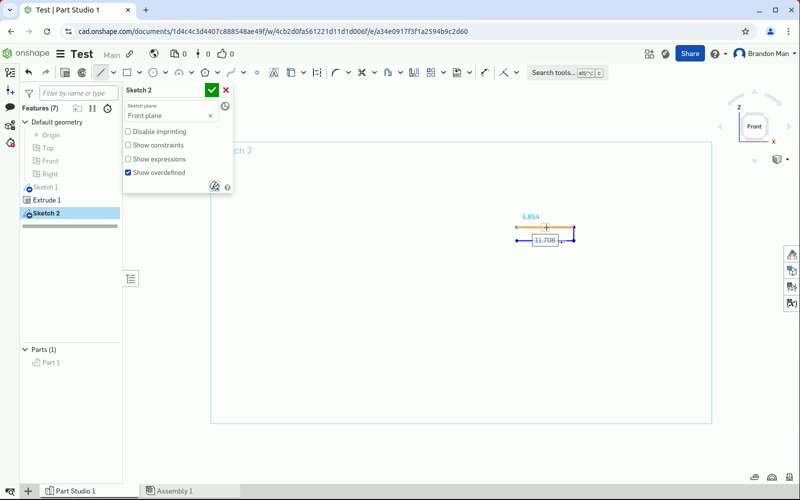
mouse_move(516, 240)
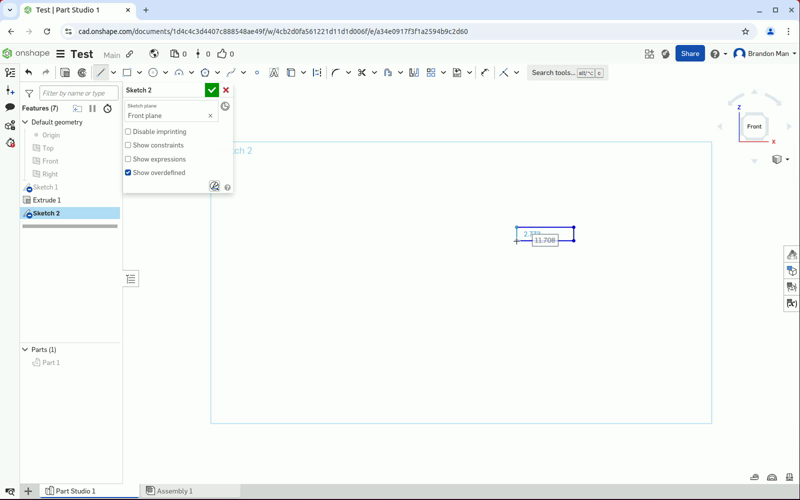
key_up(shift)
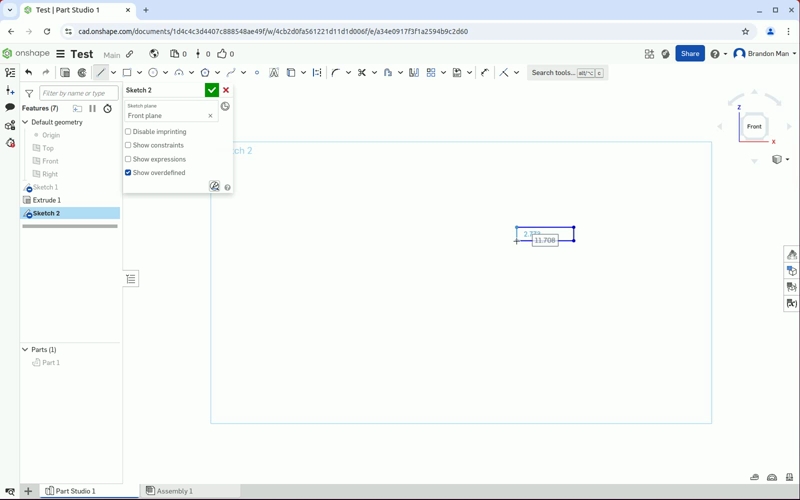
click(516, 240)
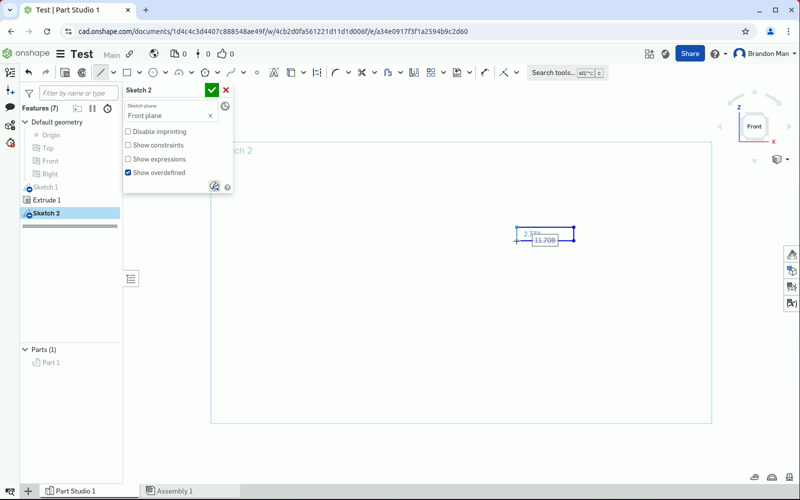
key(esc)
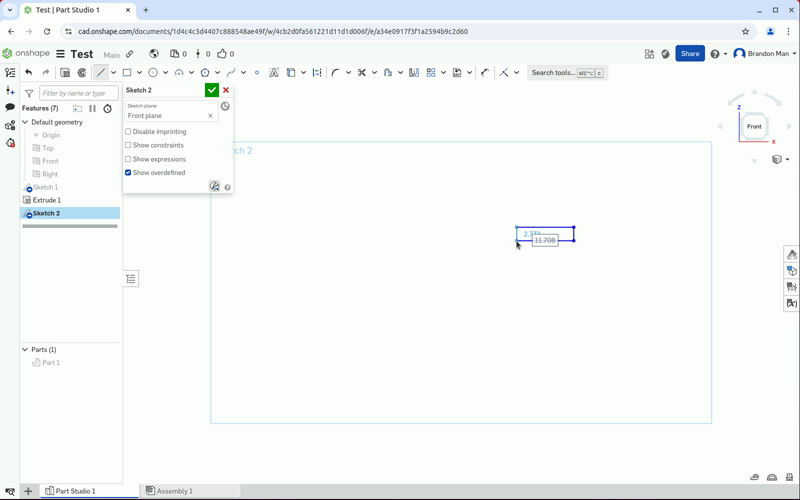
mouse_move(527, 235)
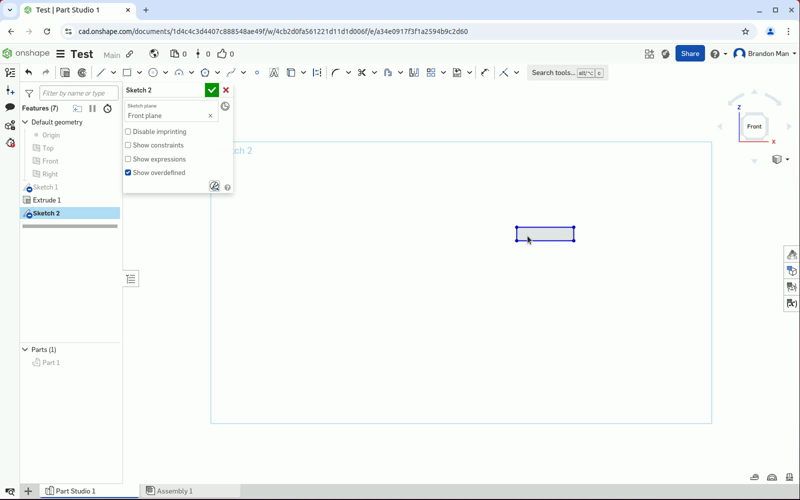
scroll(6)
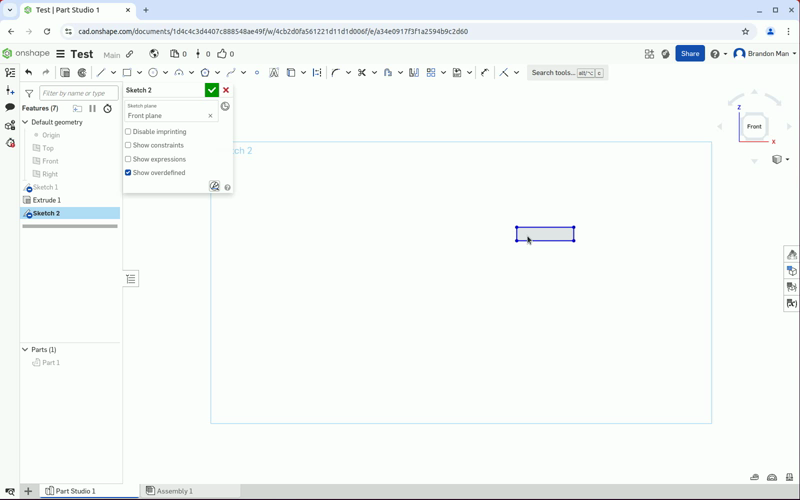
scroll(6)
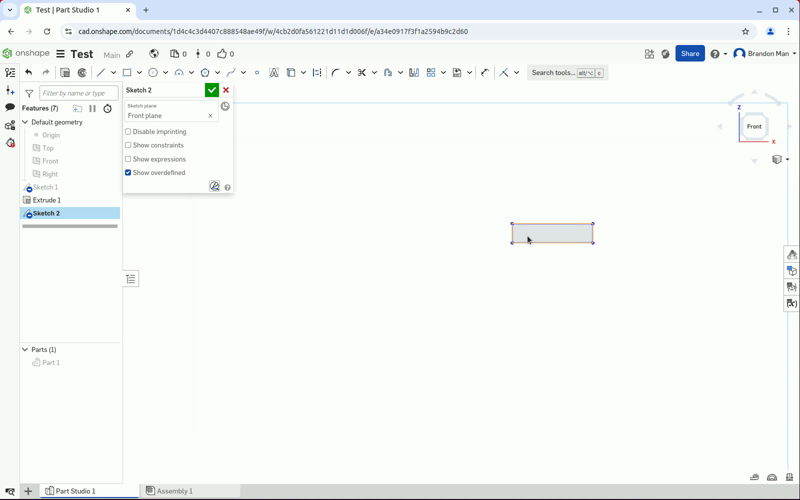
scroll(6)
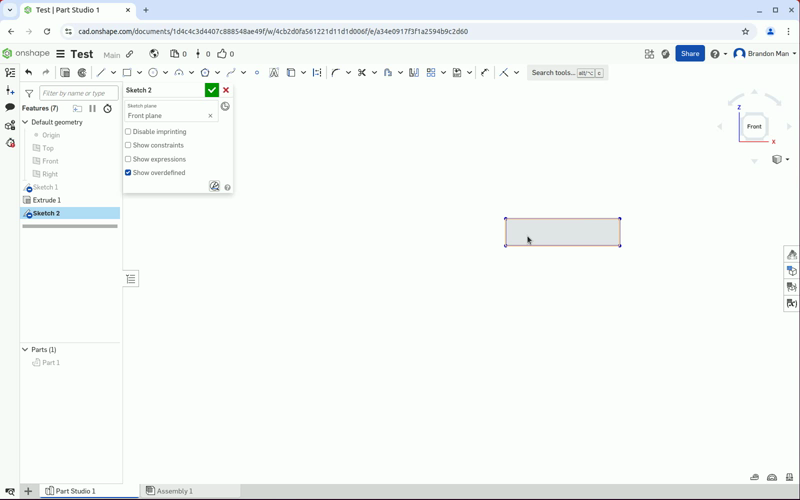
scroll(6)
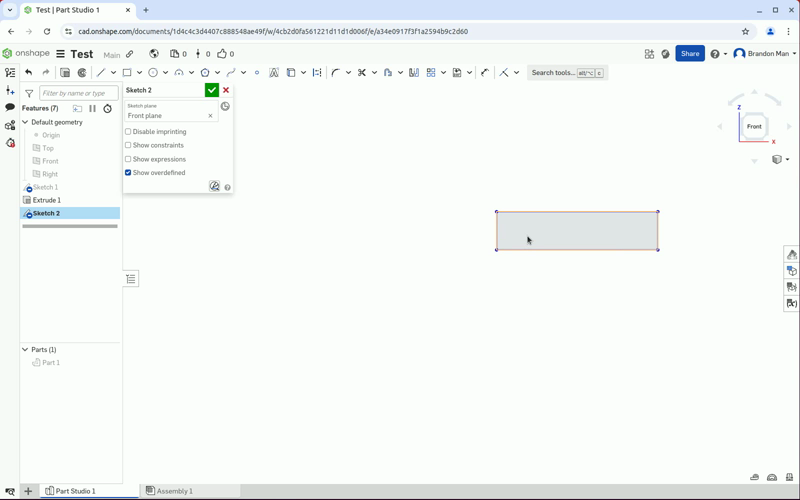
scroll(6)
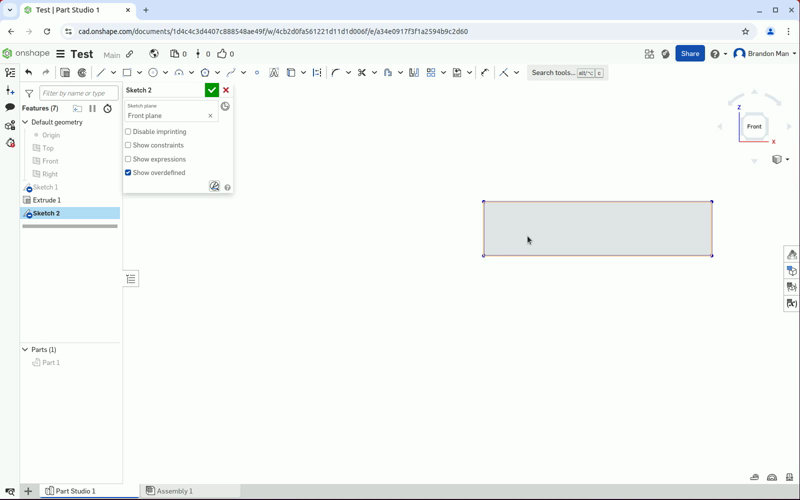
scroll(6)
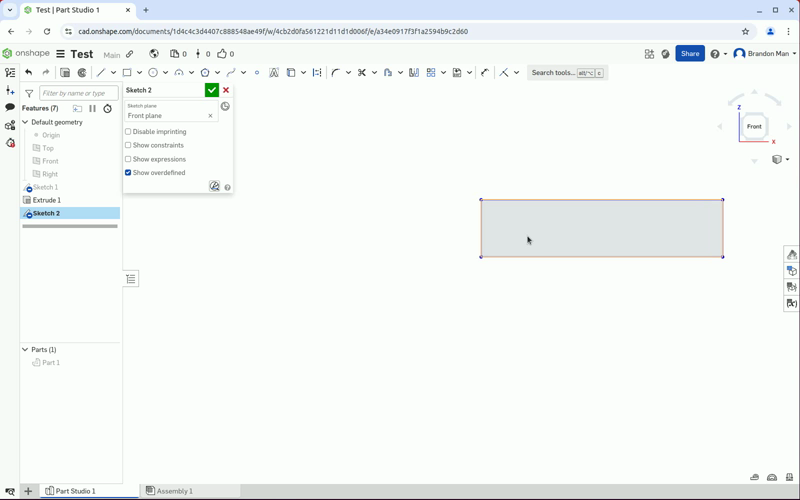
scroll(6)
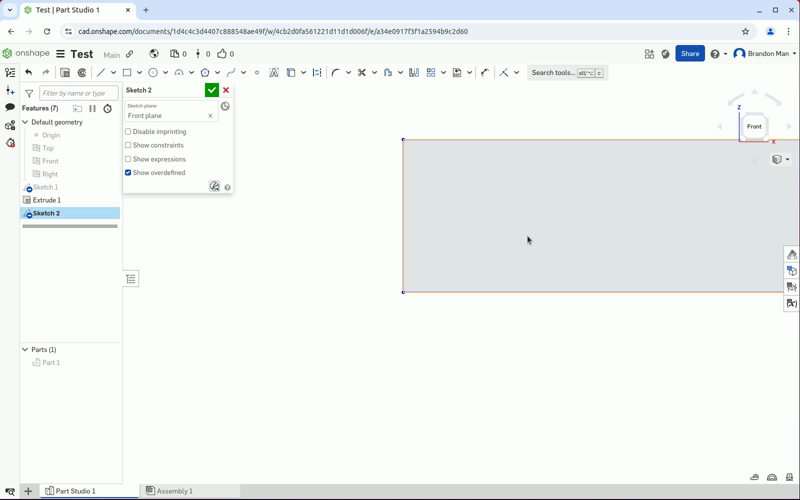
click(527, 235)
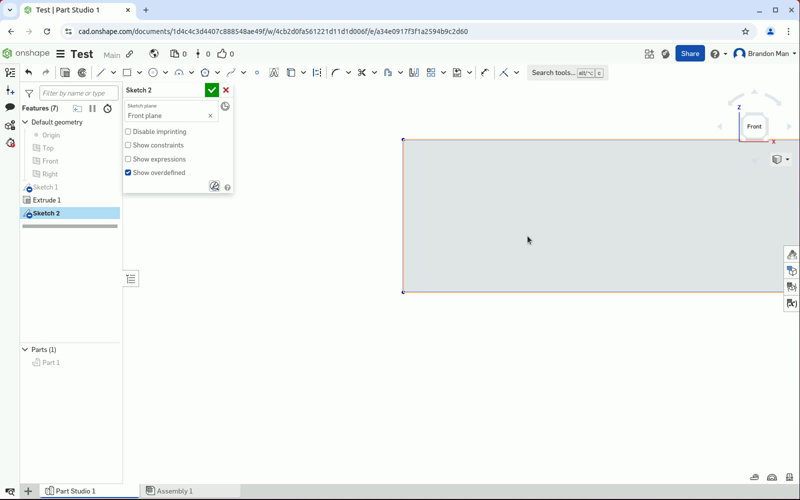
scroll(-6)
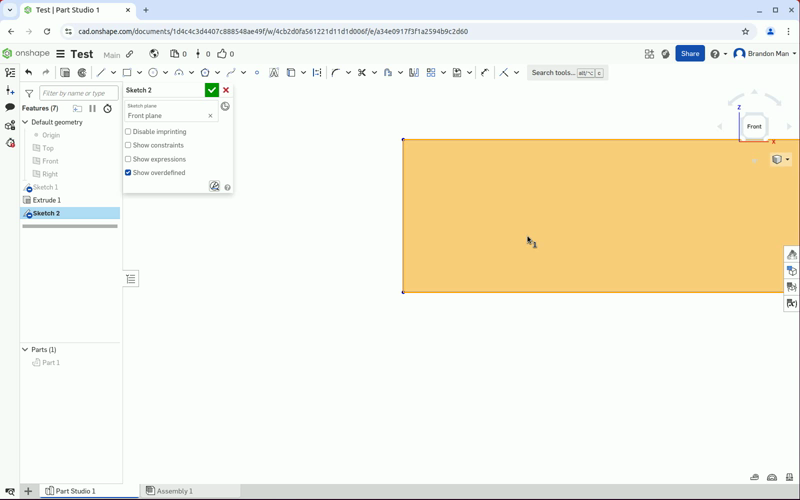
scroll(-6)
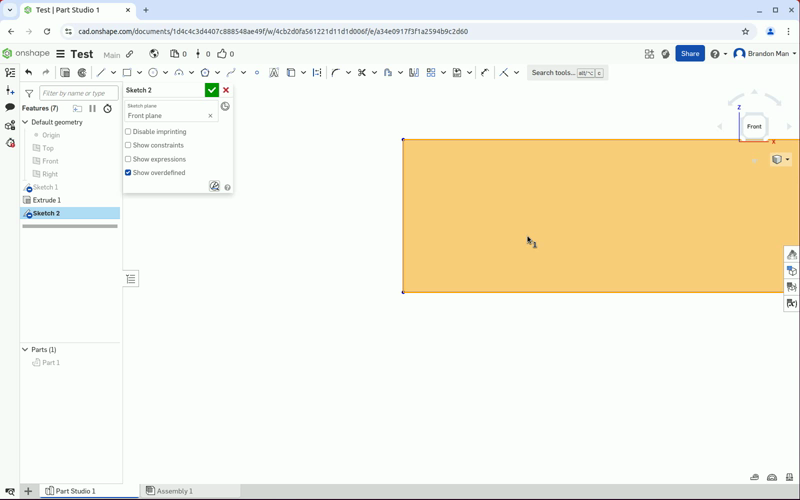
scroll(-6)
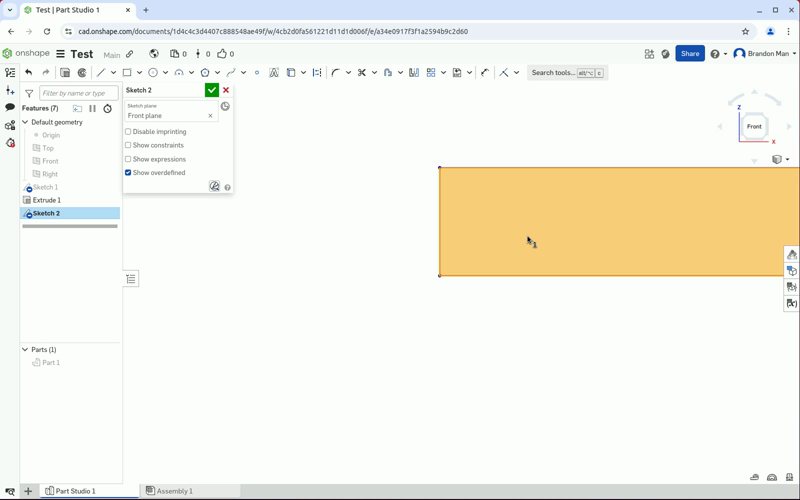
scroll(-6)
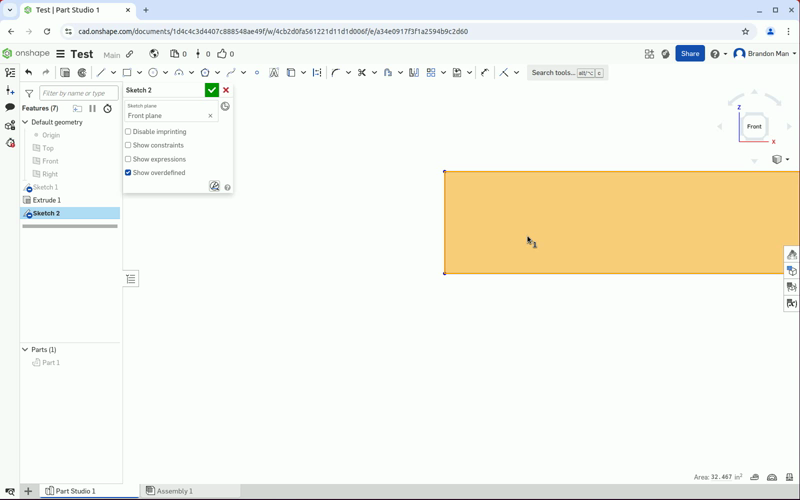
scroll(-6)
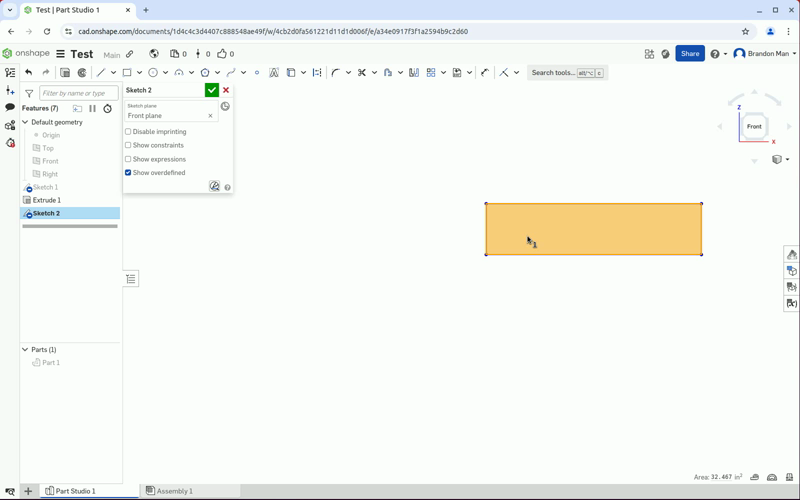
scroll(-6)
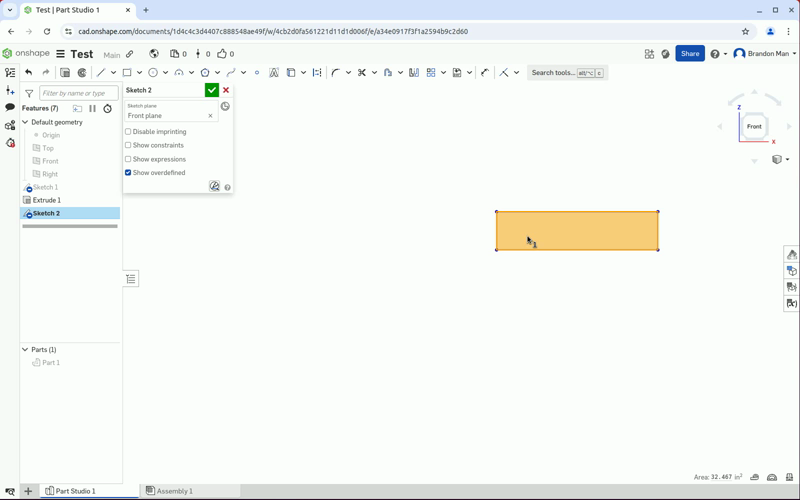
scroll(-6)
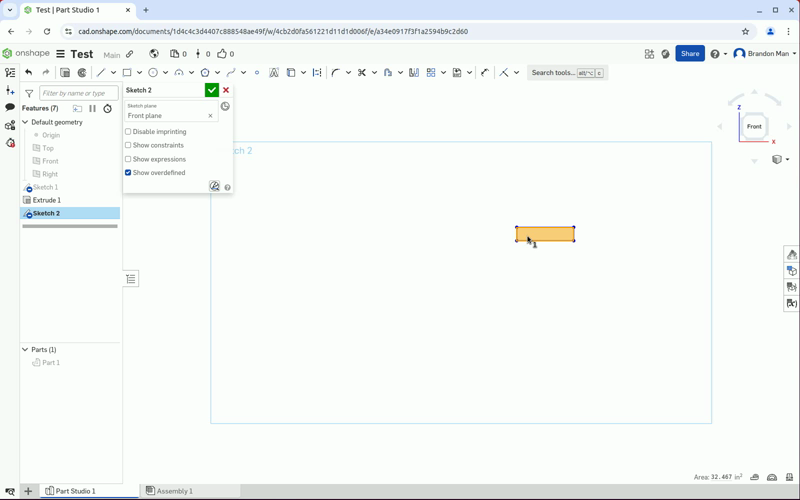
mouse_move(73, 352)
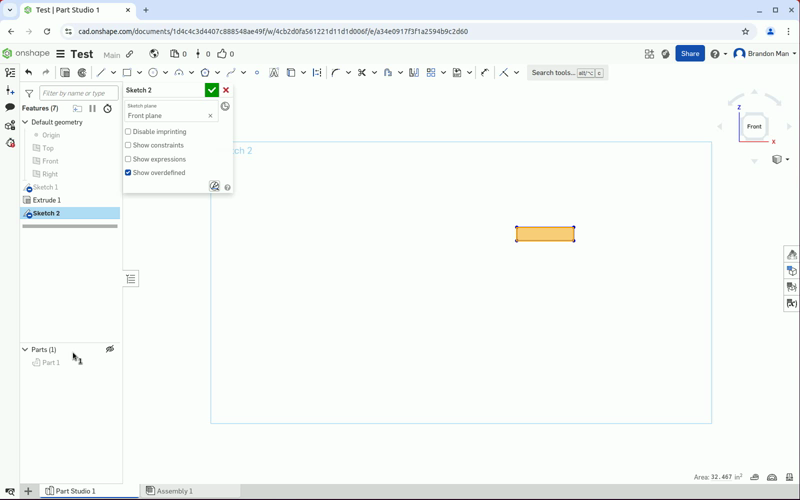
key(shift+y)
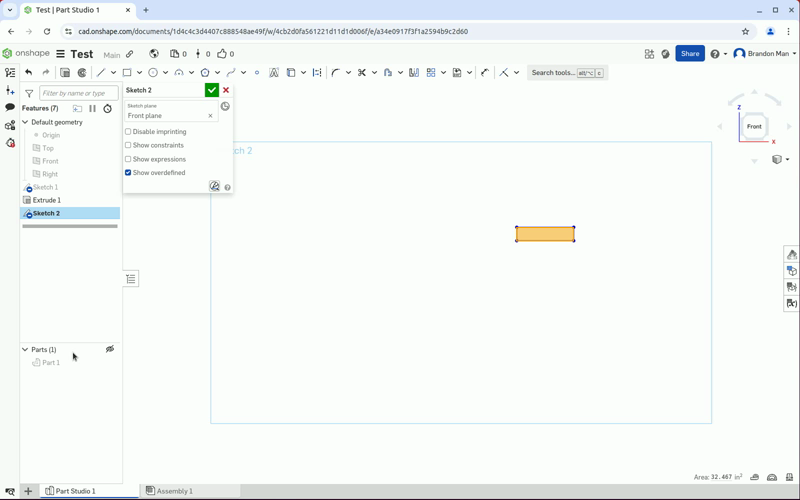
key(shift+e)
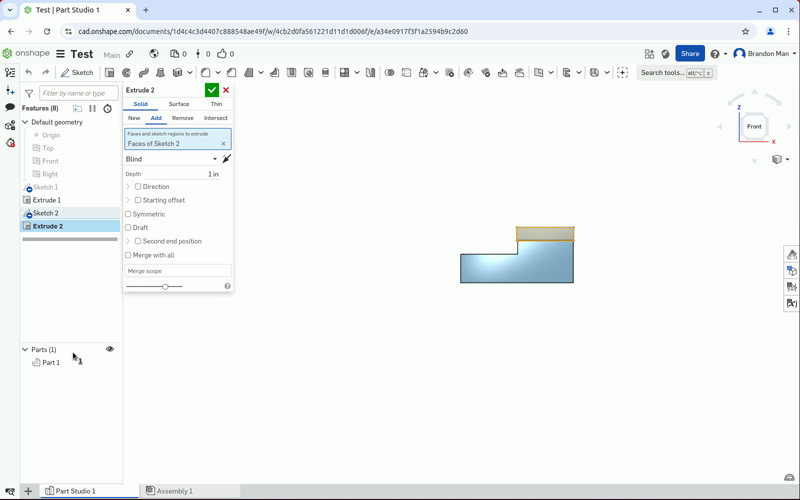
mouse_move(143, 106)
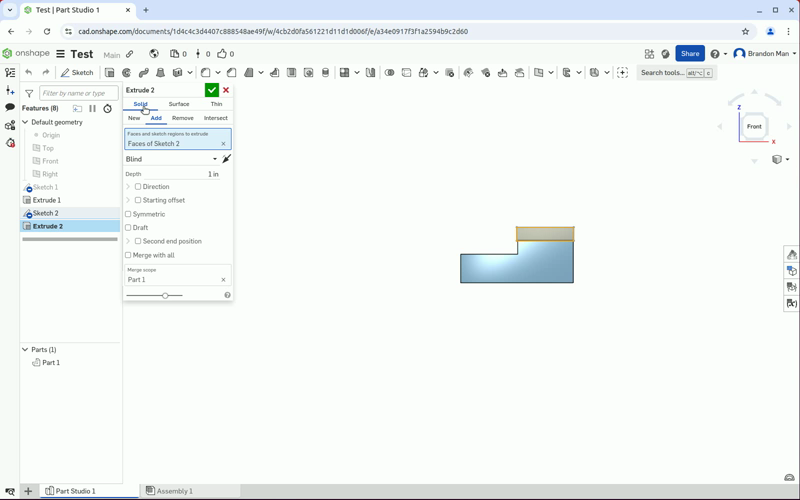
click(143, 106)
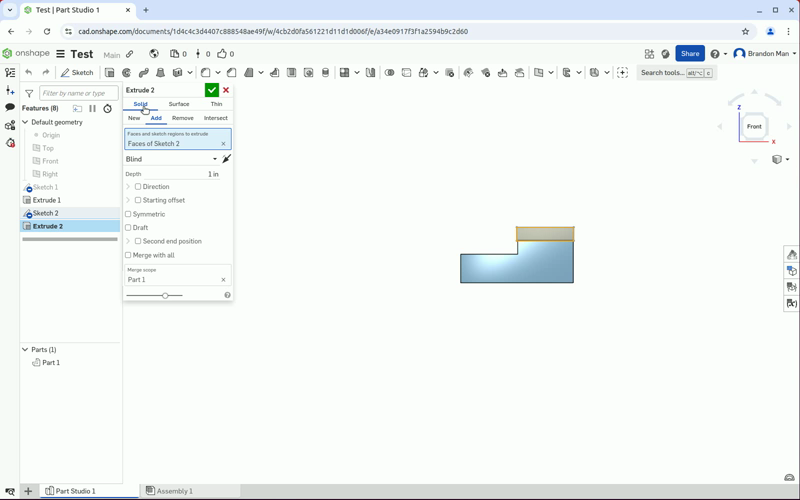
mouse_move(137, 120)
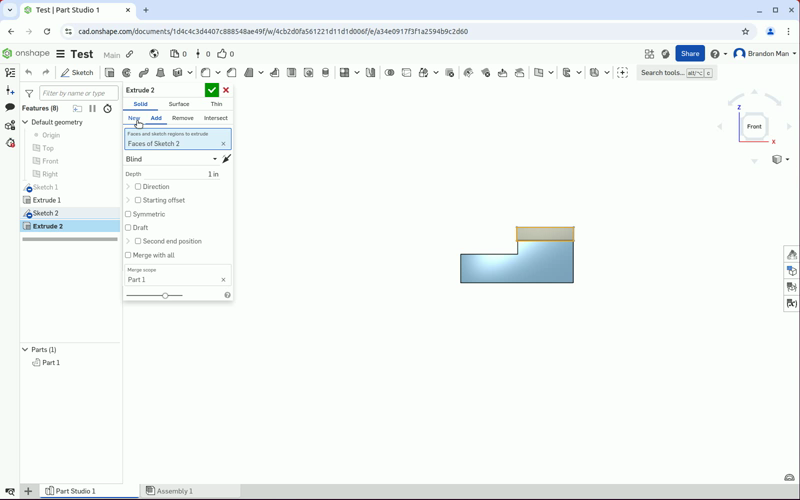
click(137, 120)
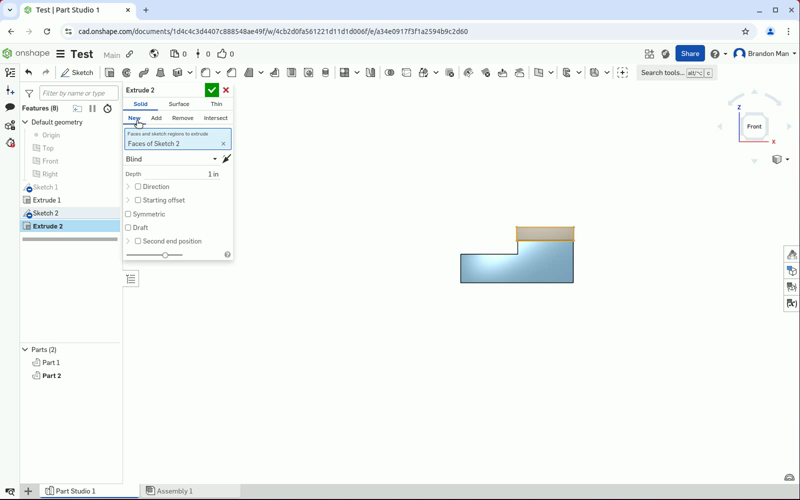
key(tab, 4)
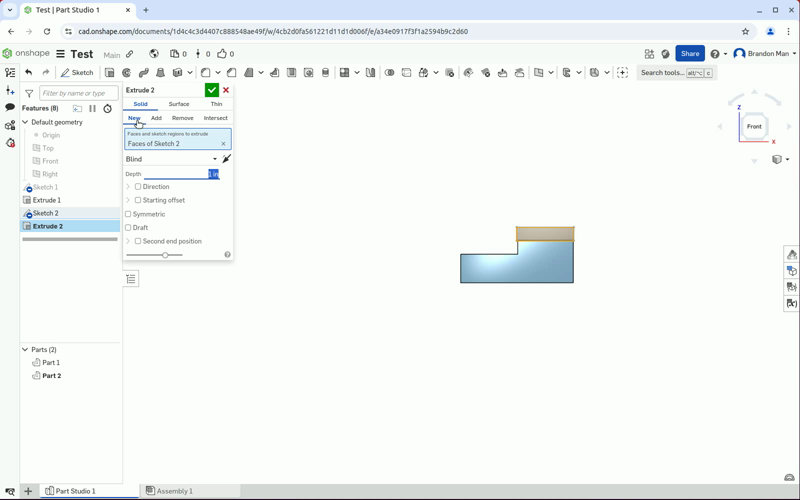
text(16.128)
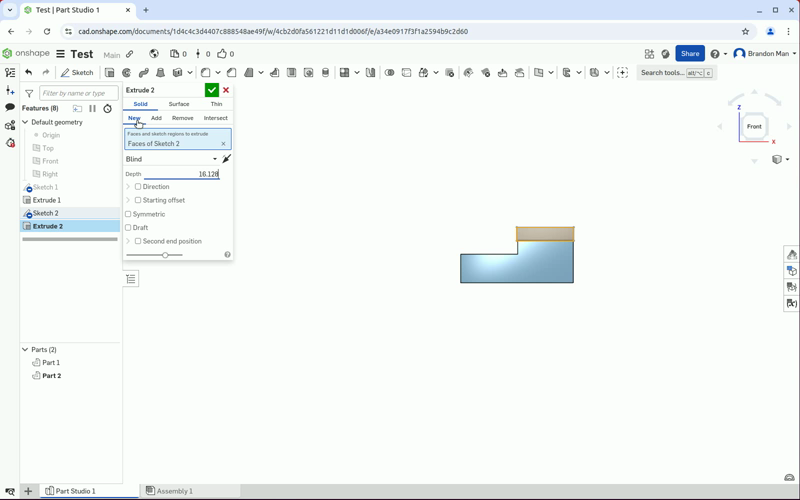
key(enter)
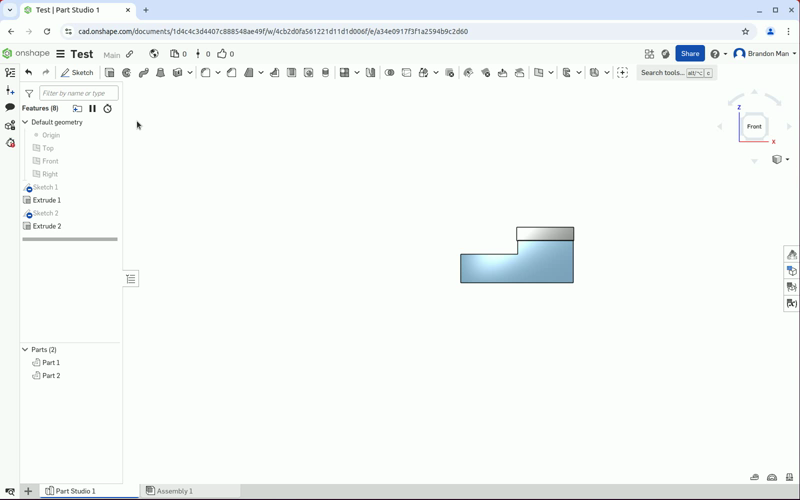
key(shift+h)
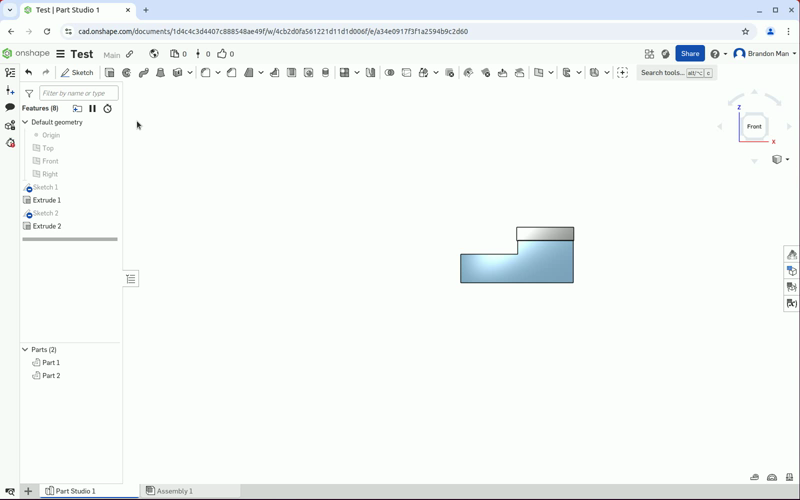
key(shift+h)
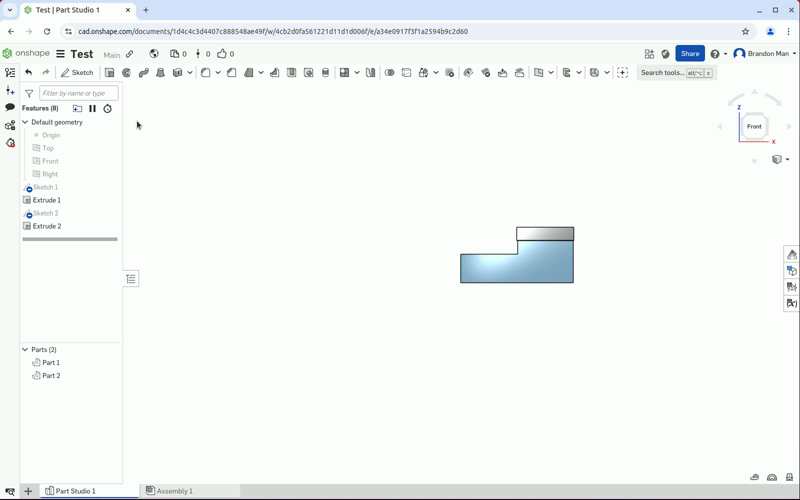
mouse_move(73, 189)
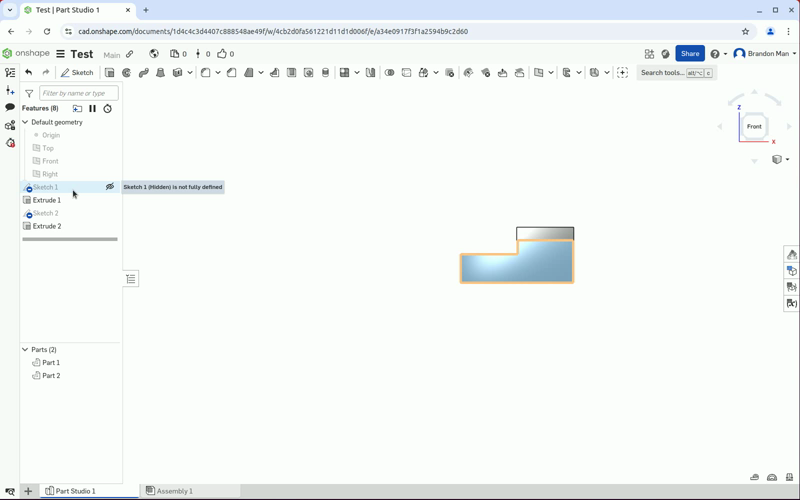
click(73, 189)
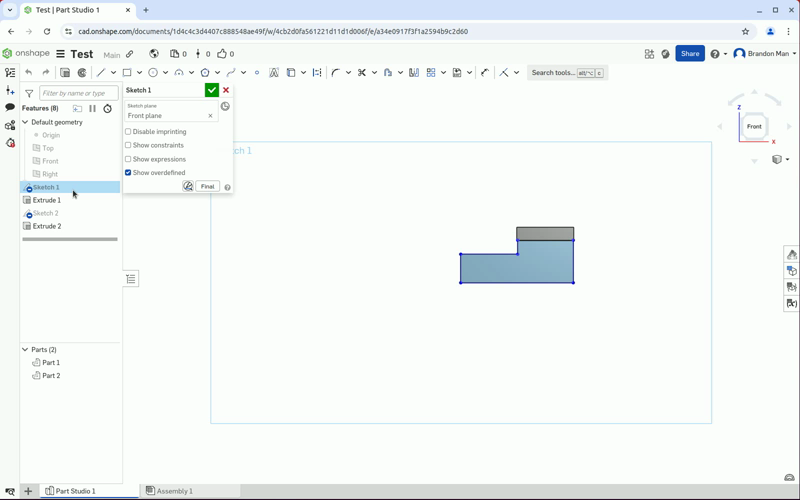
mouse_move(229, 92)
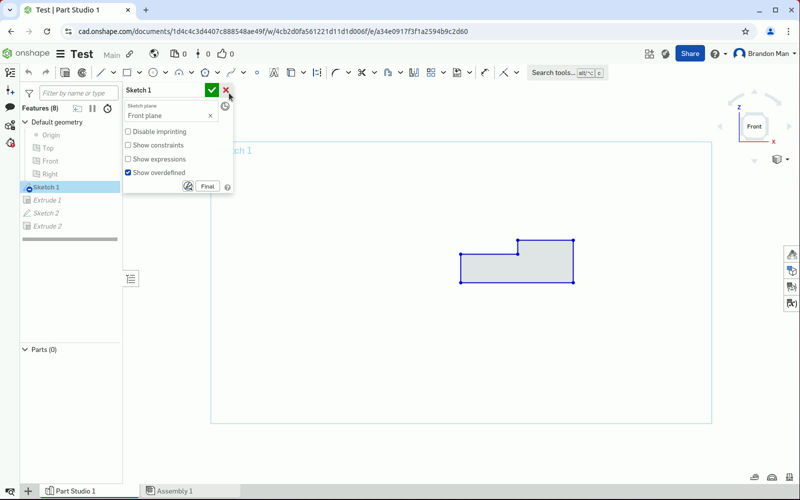
click(229, 92)
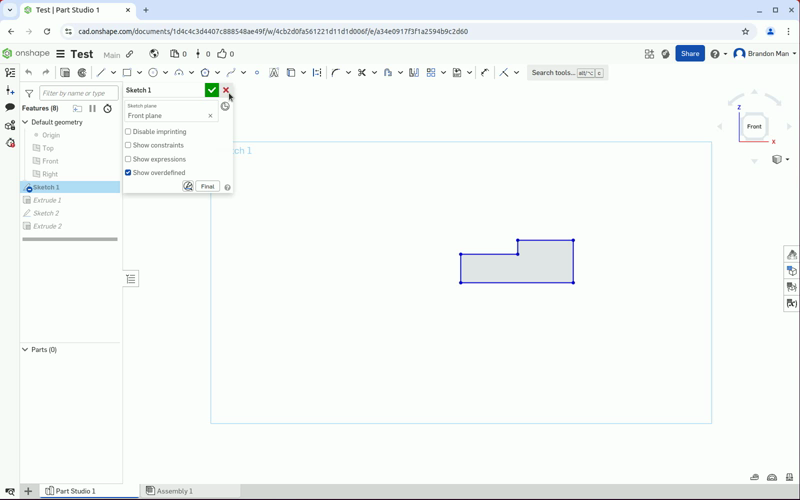
key(shift+s)
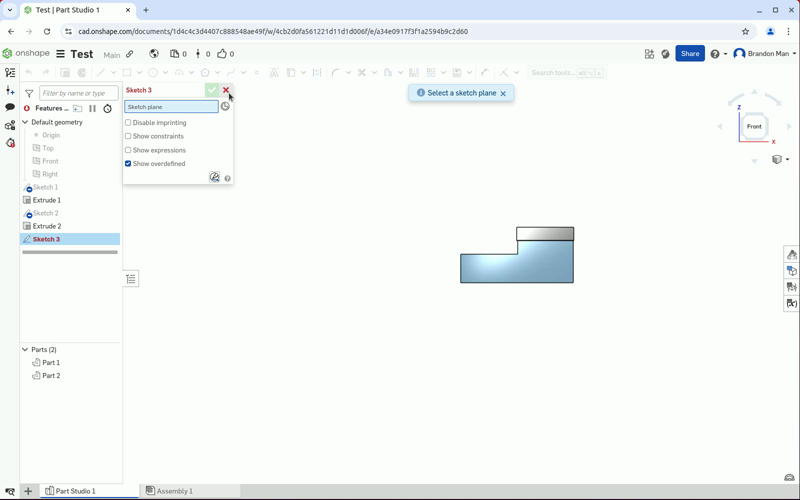
mouse_move(73, 163)
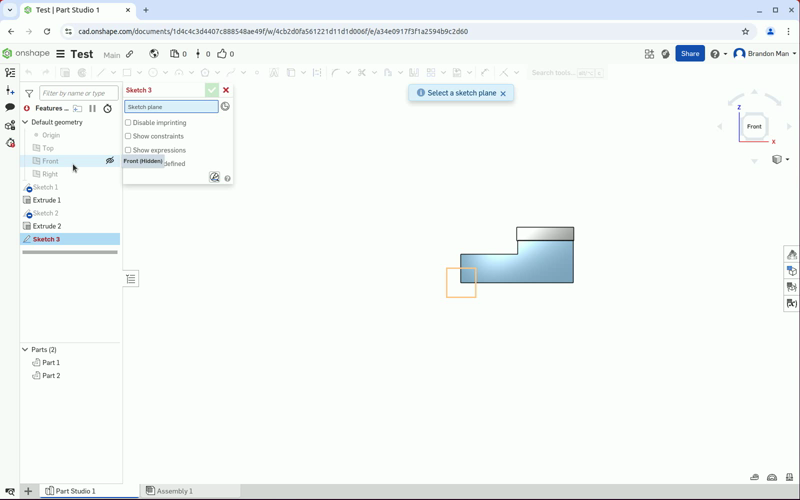
click(73, 163)
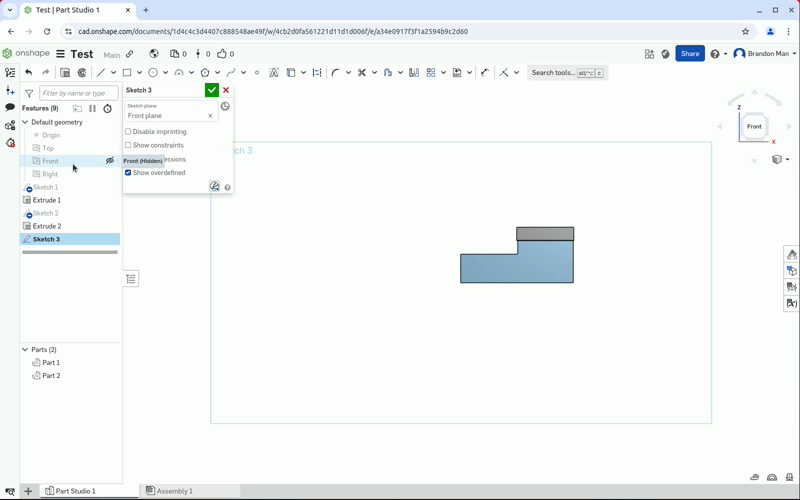
mouse_move(73, 352)
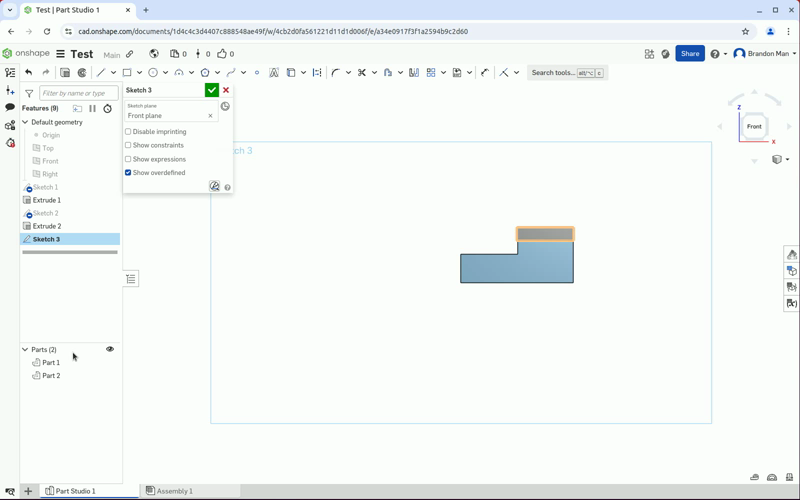
key(y)
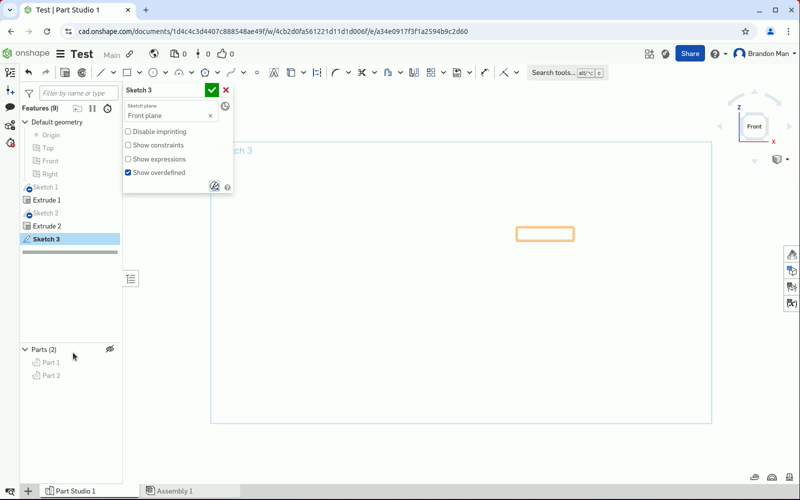
key(l)
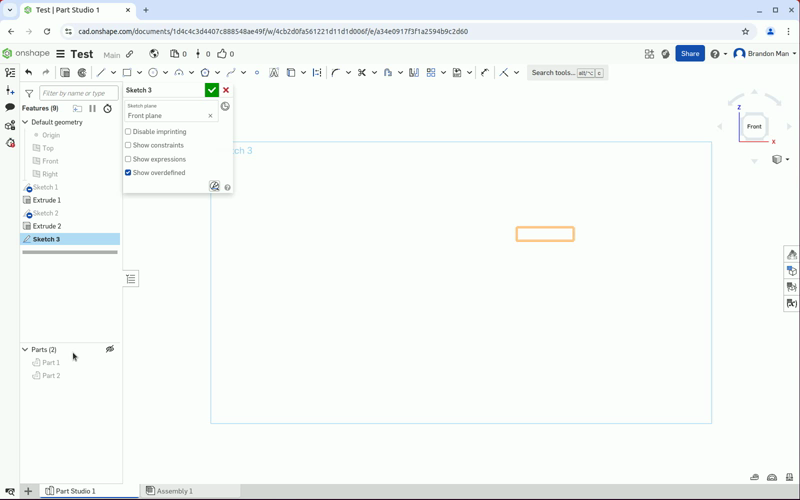
key_down(shift)
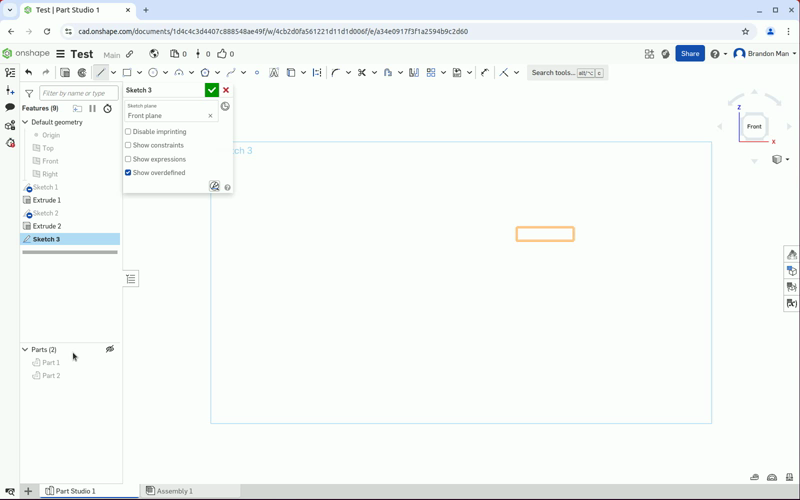
mouse_move(460, 282)
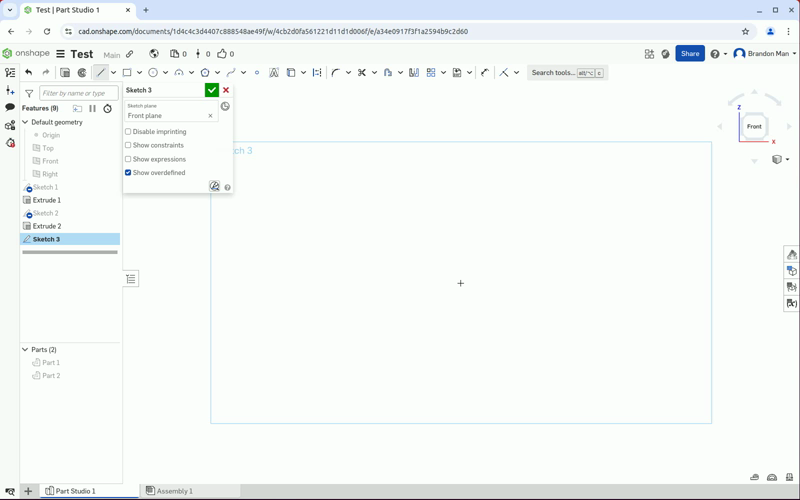
click(460, 282)
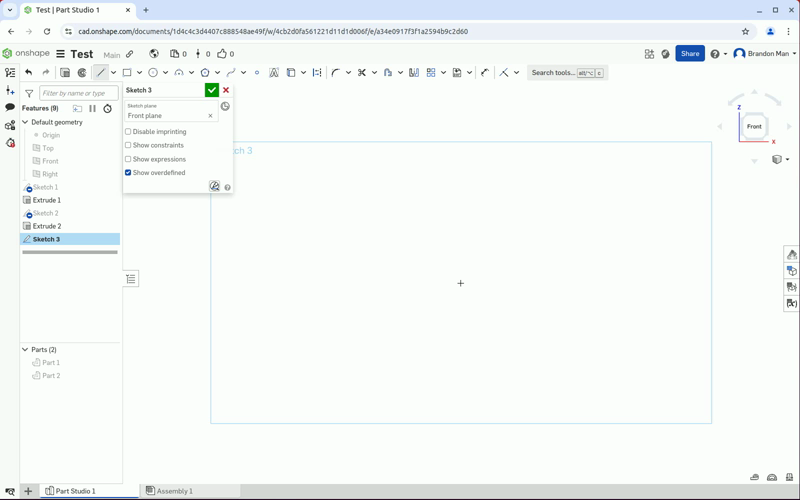
key_up(shift)
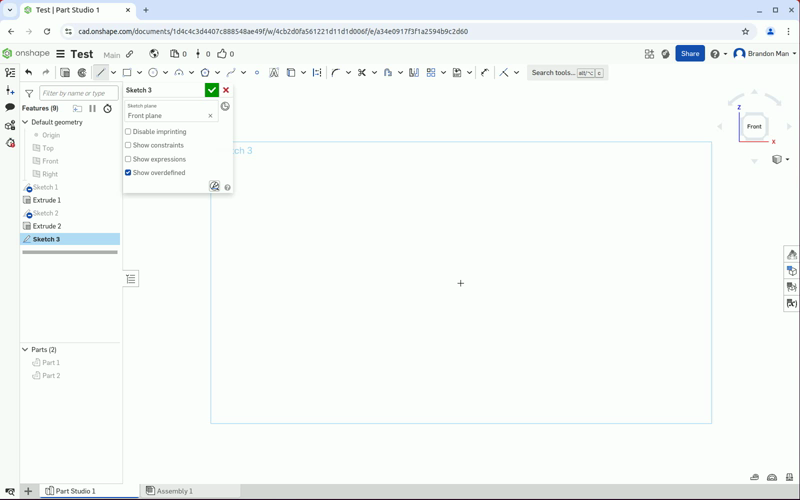
key_down(shift)
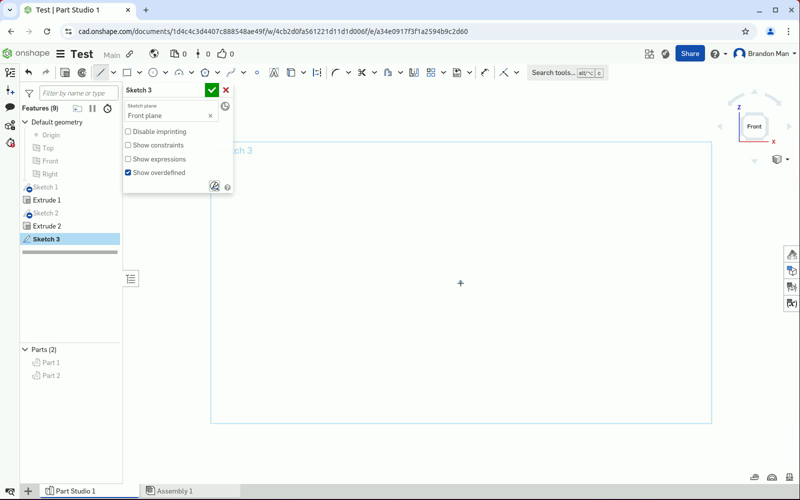
mouse_move(573, 282)
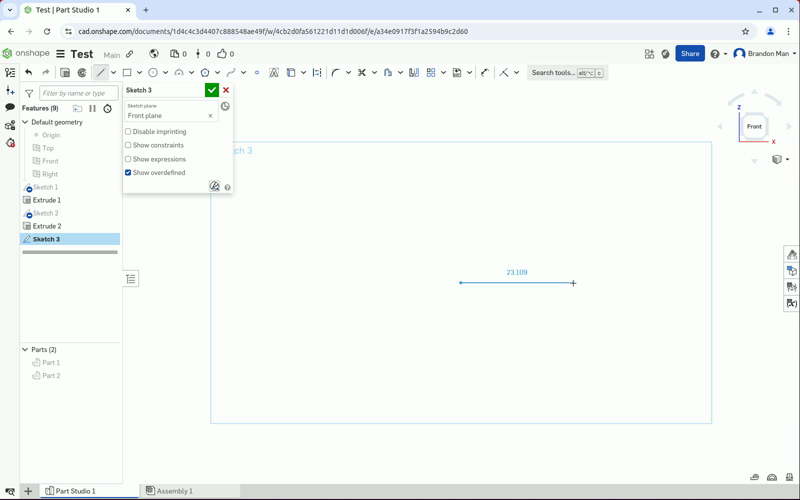
click(573, 282)
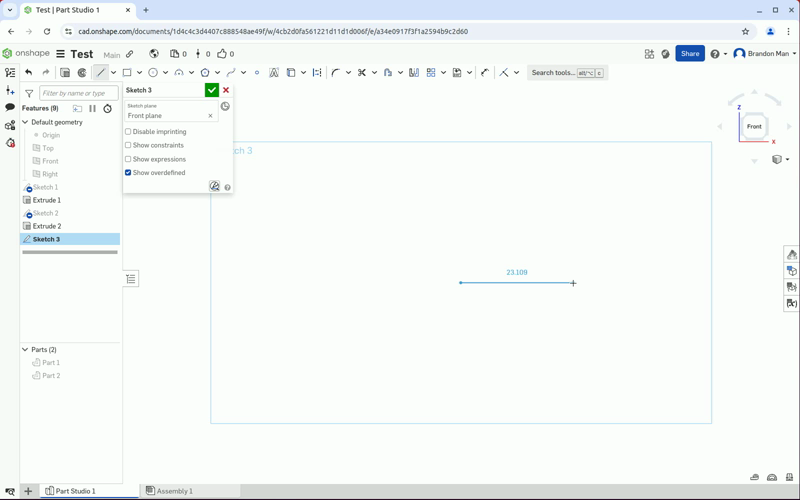
key_up(shift)
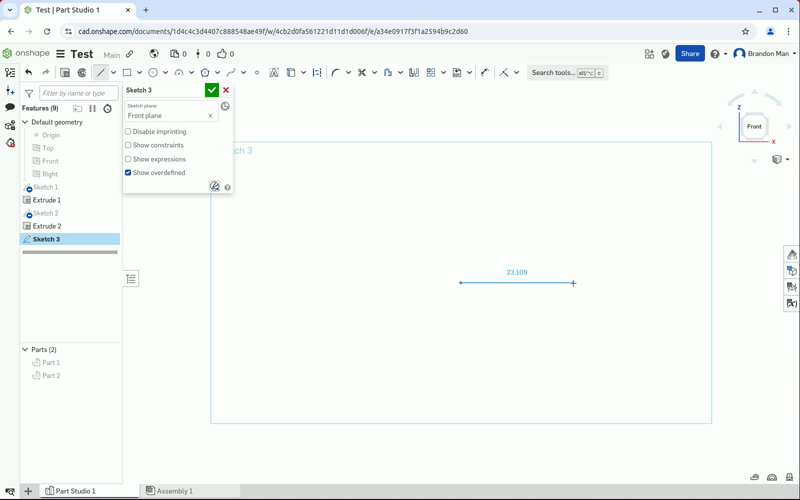
key_down(shift)
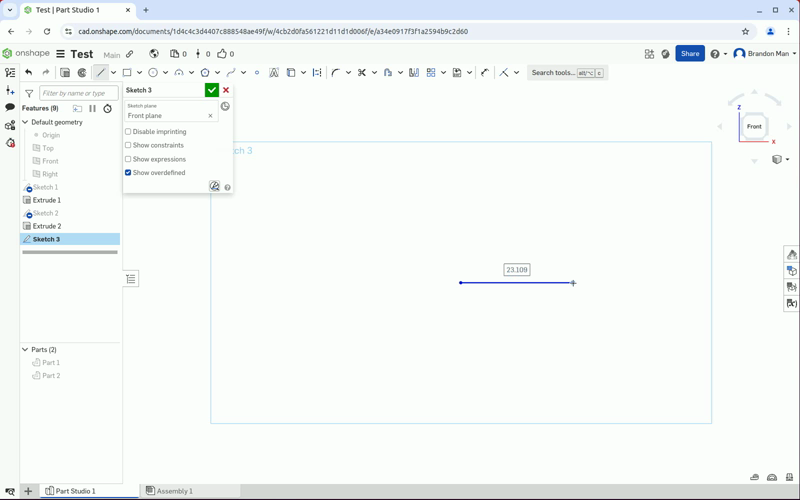
mouse_move(589, 282)
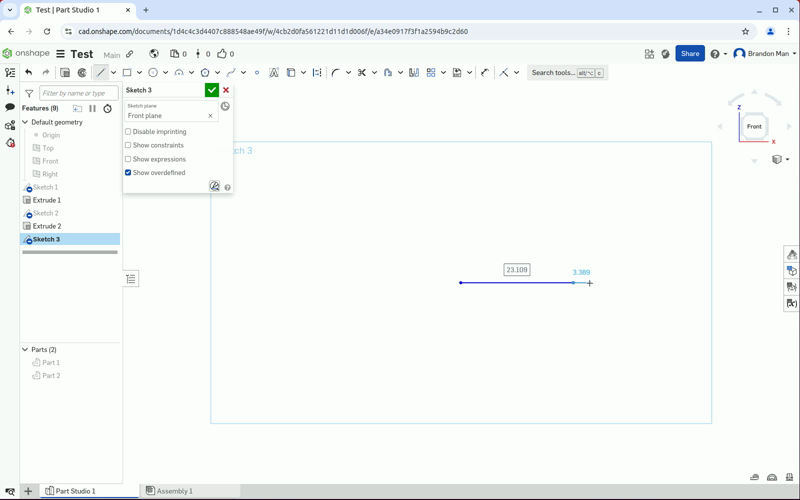
mouse_move(573, 240)
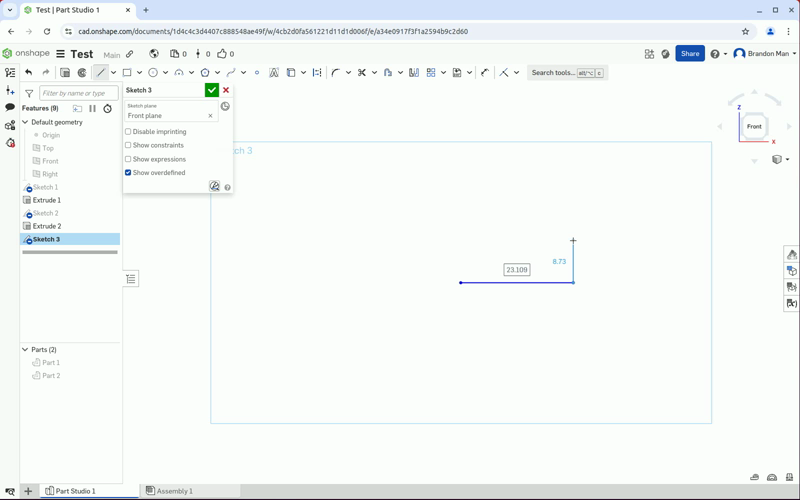
click(573, 240)
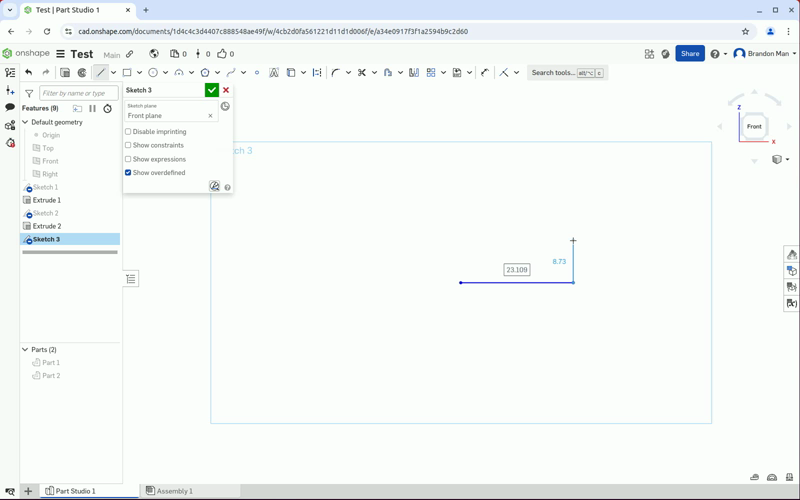
key_up(shift)
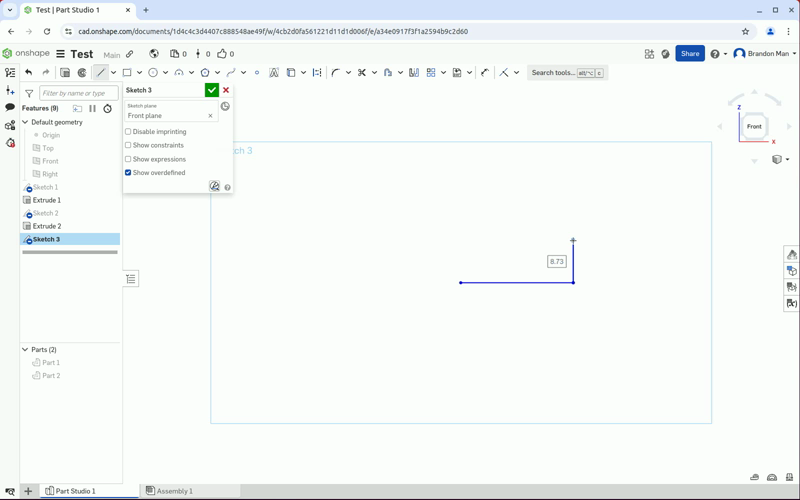
key_down(shift)
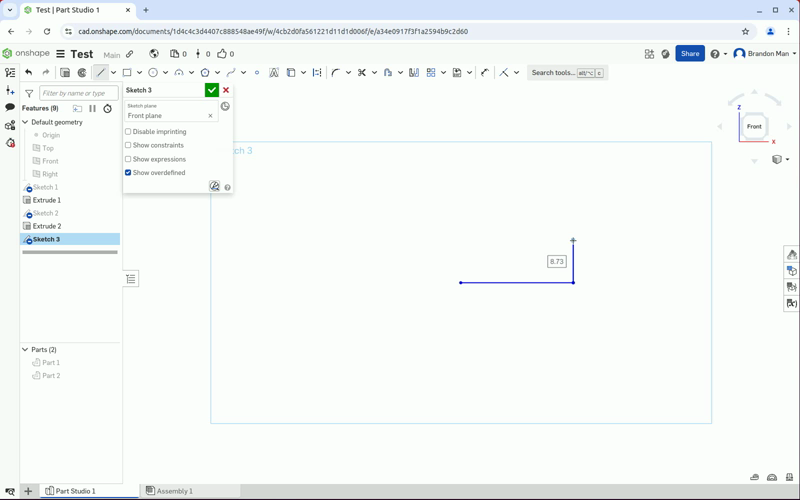
mouse_move(589, 240)
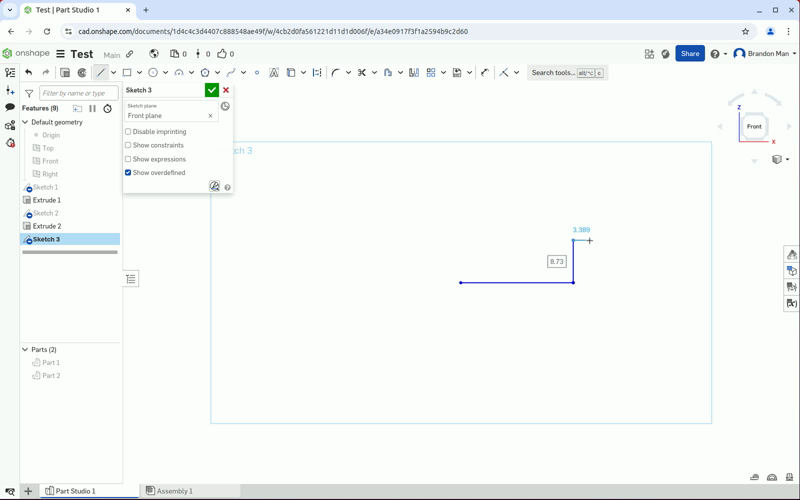
mouse_move(517, 240)
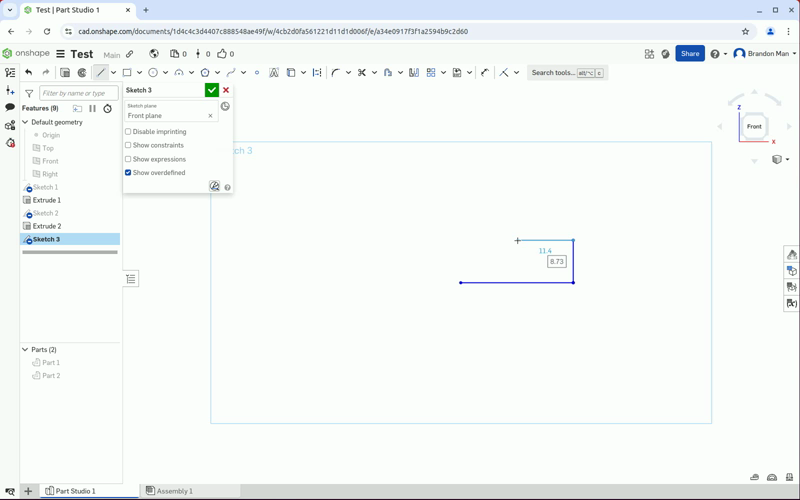
click(517, 240)
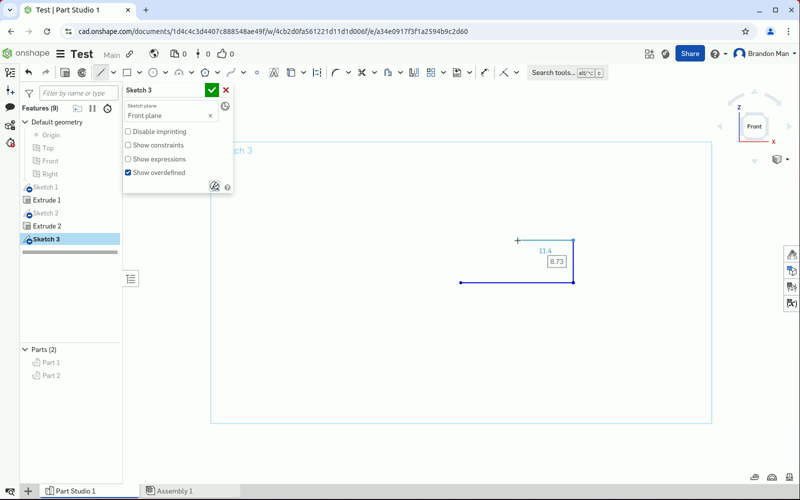
key_up(shift)
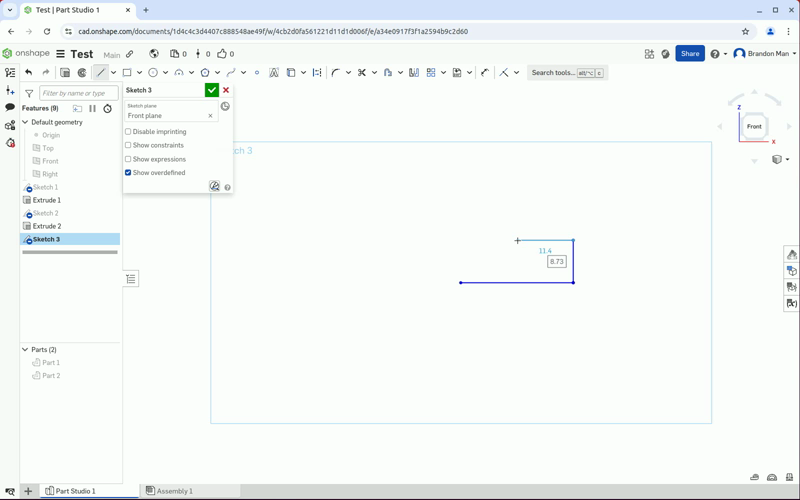
key_down(shift)
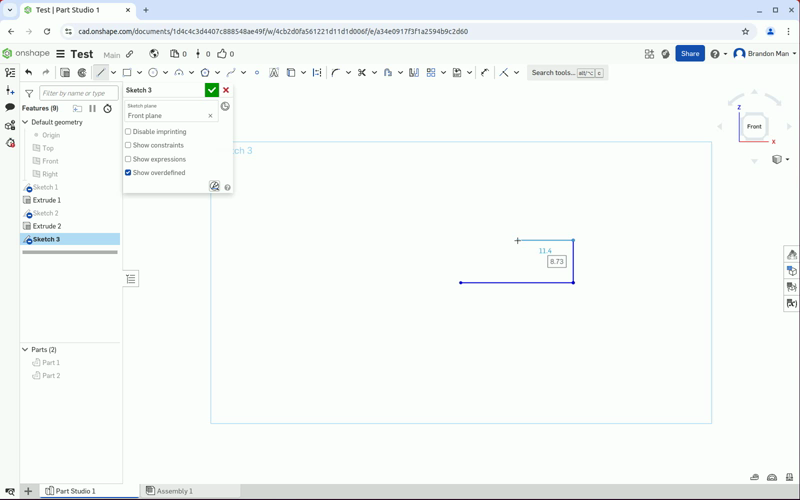
mouse_move(547, 240)
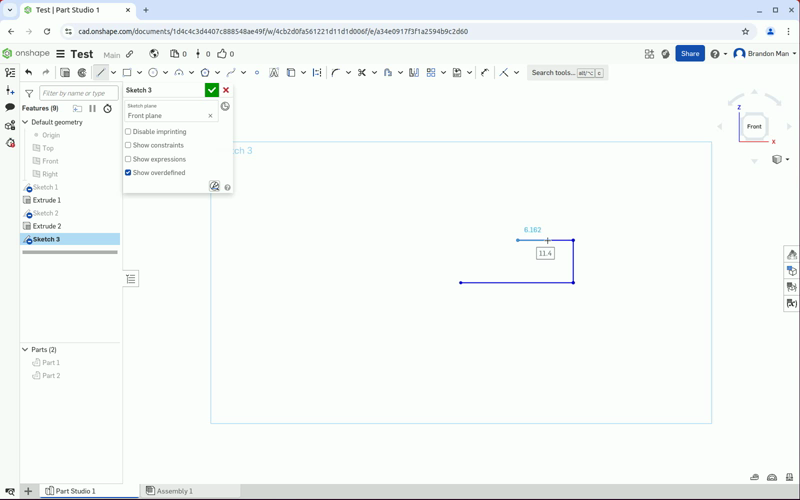
mouse_move(517, 254)
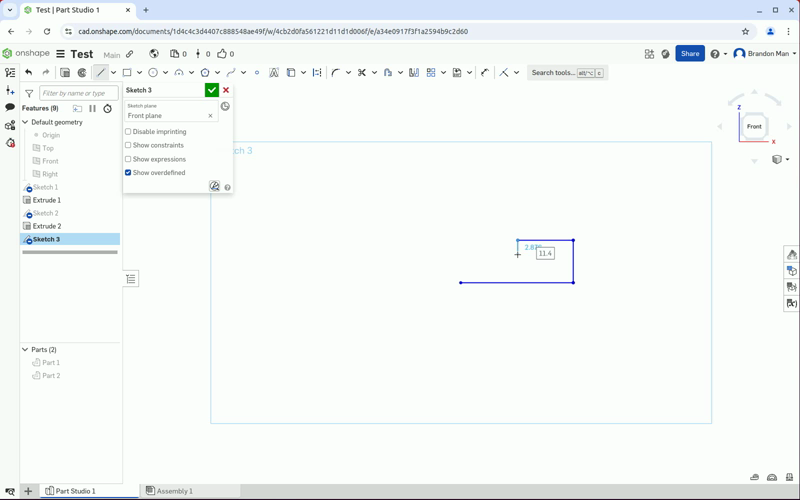
click(517, 254)
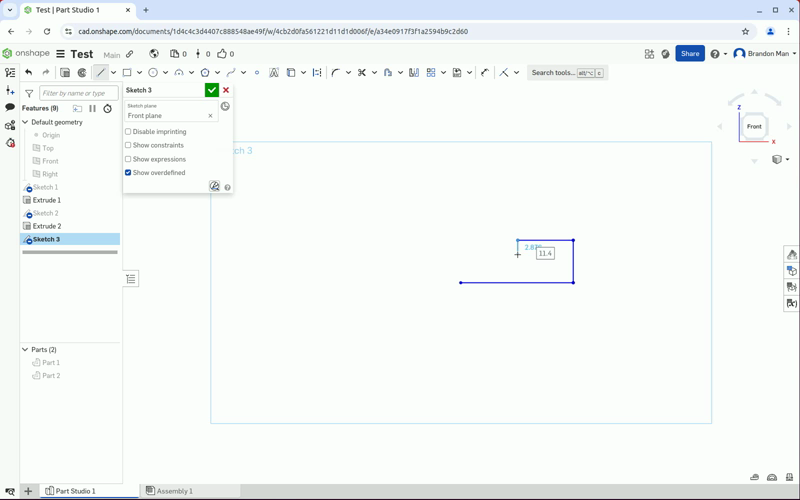
key_up(shift)
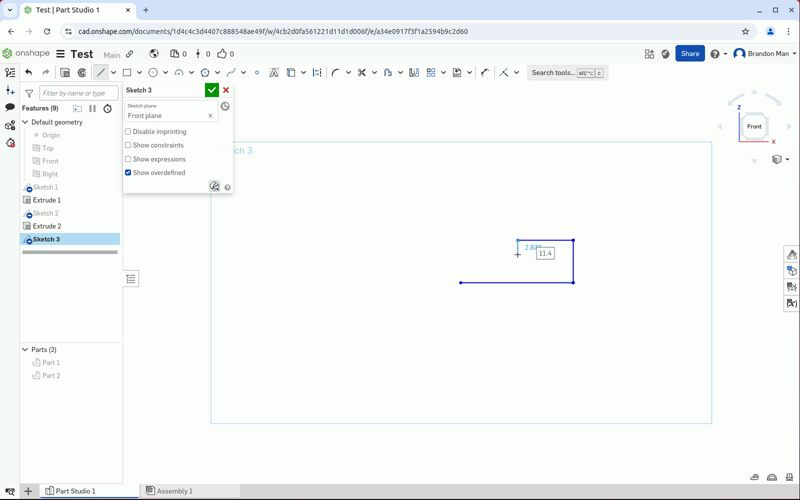
key_down(shift)
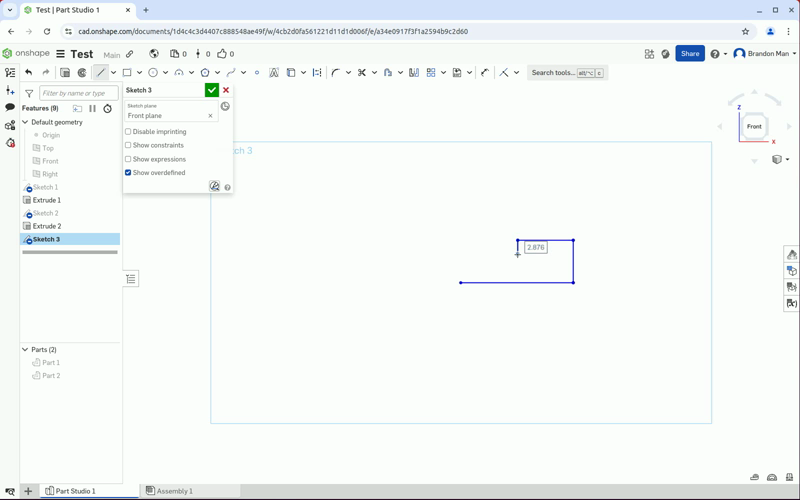
mouse_move(547, 254)
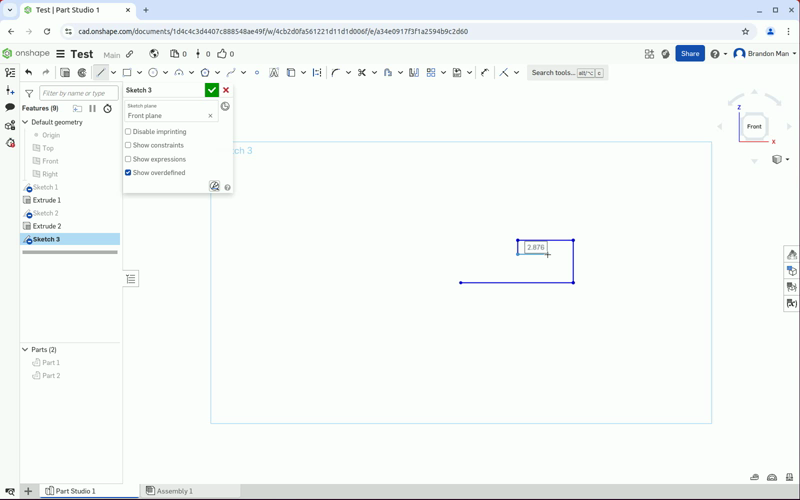
mouse_move(460, 254)
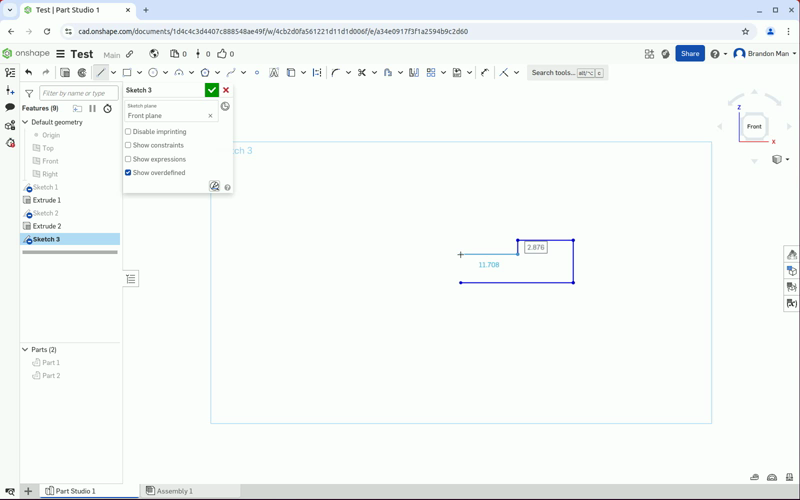
click(460, 254)
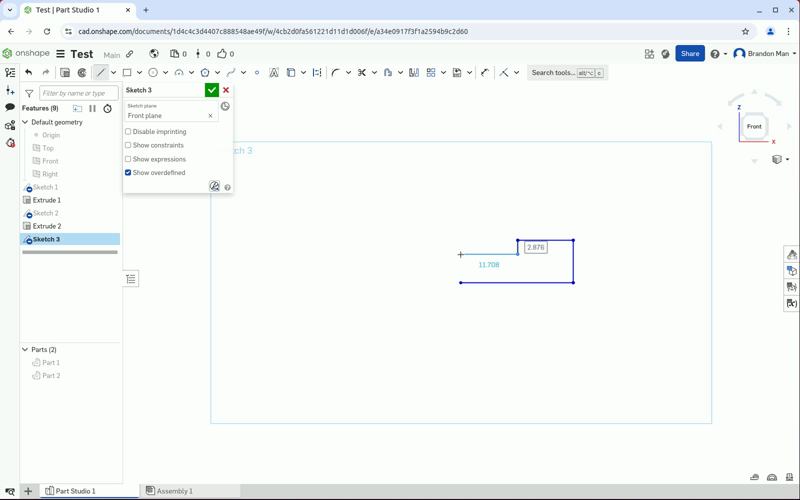
key_up(shift)
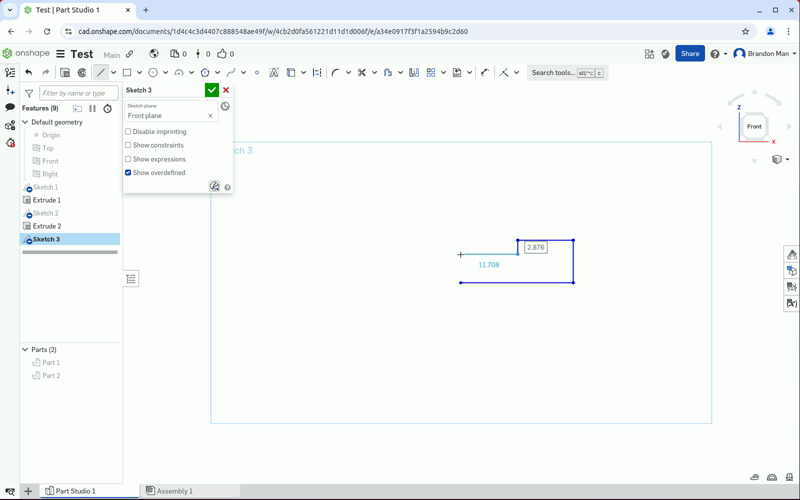
mouse_move(490, 254)
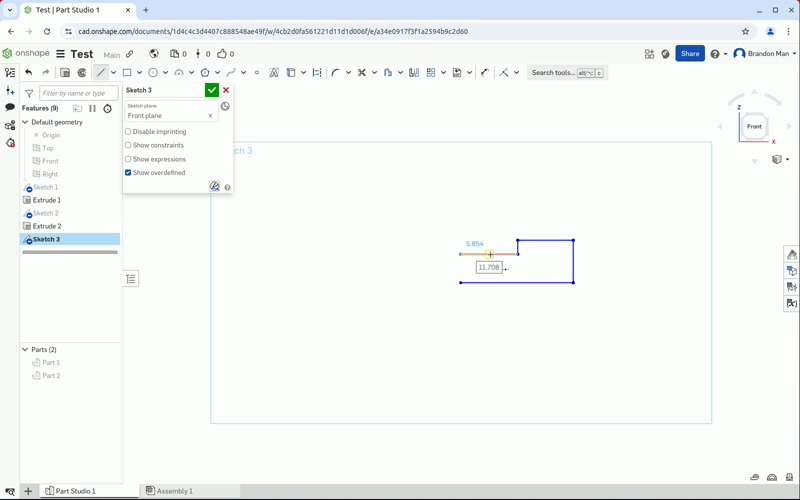
key_down(shift)
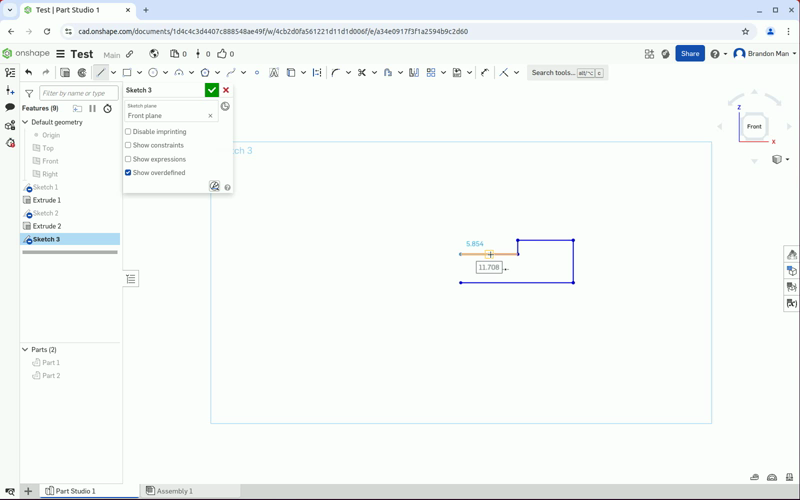
mouse_move(460, 282)
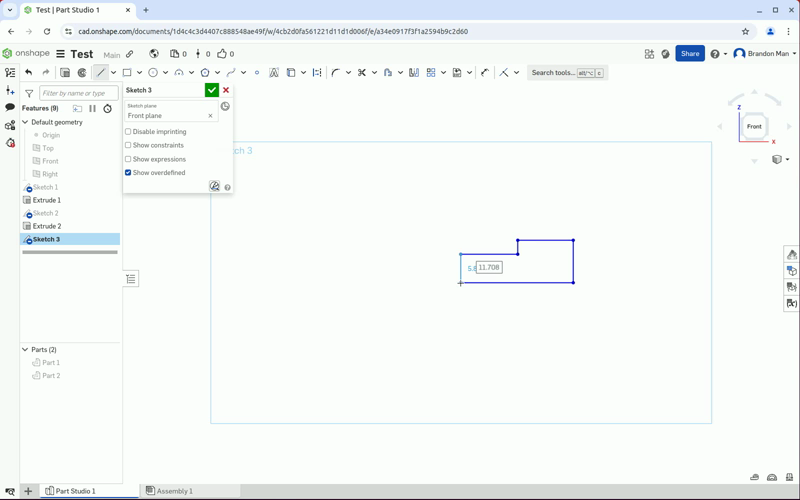
key_up(shift)
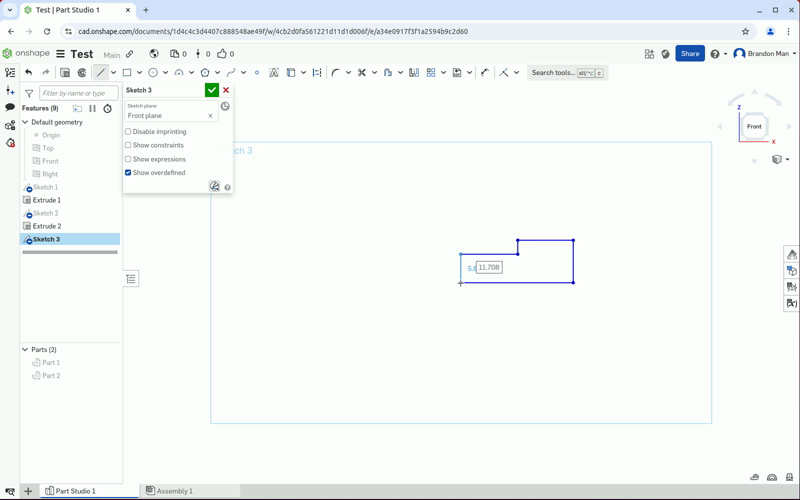
click(460, 282)
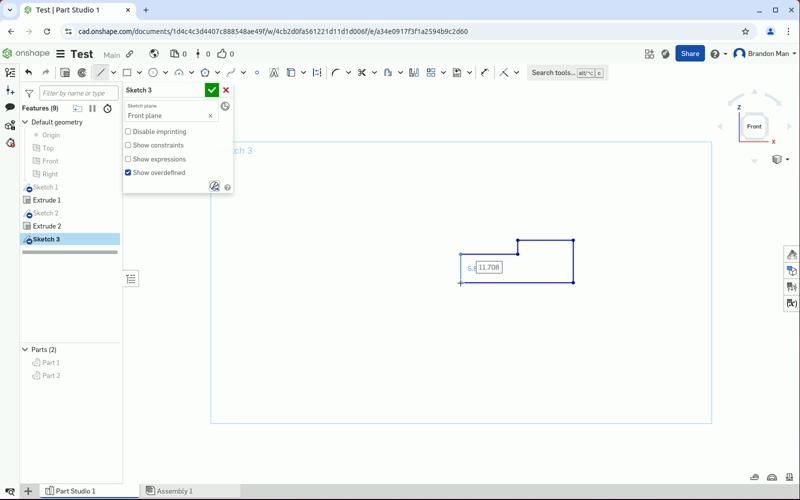
key(esc)
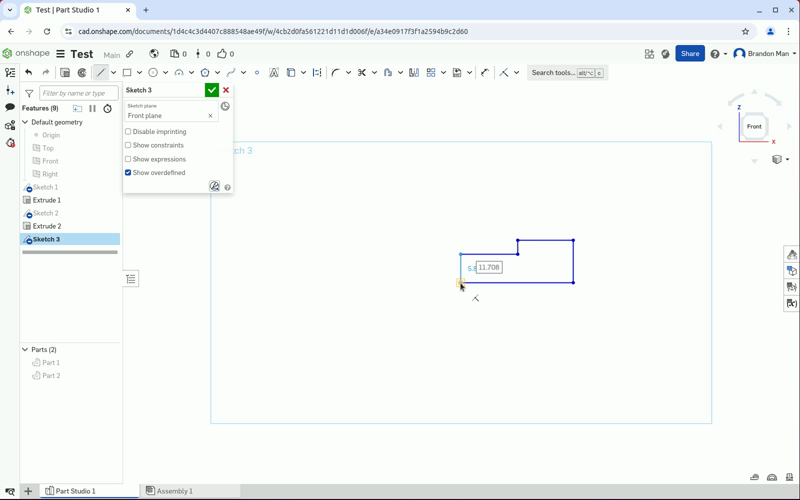
mouse_move(476, 261)
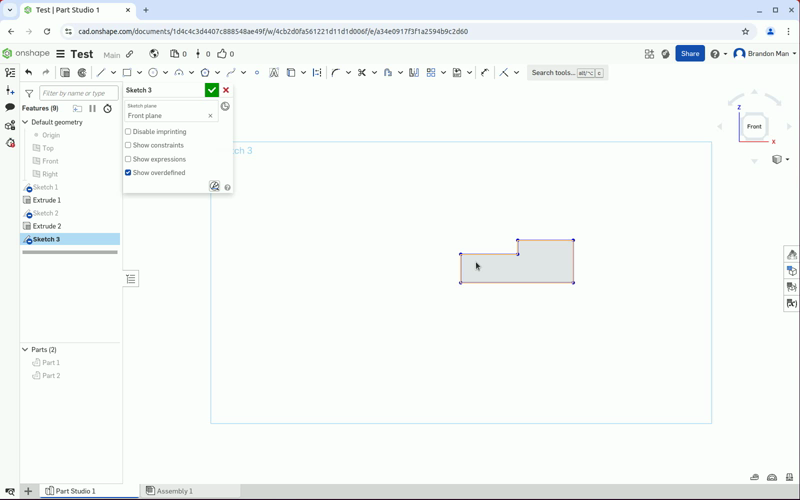
click(476, 261)
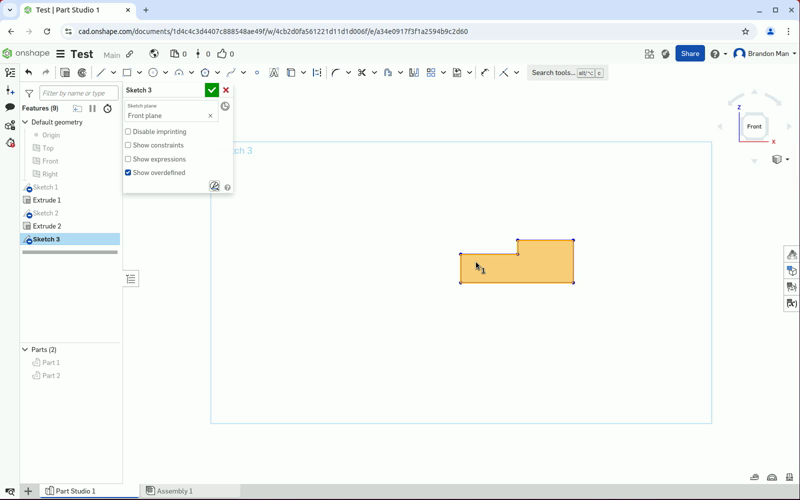
mouse_move(73, 352)
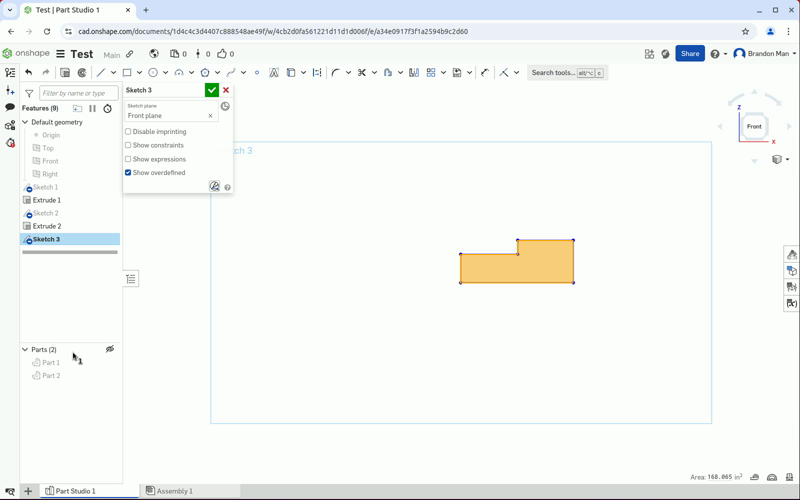
key(shift+y)
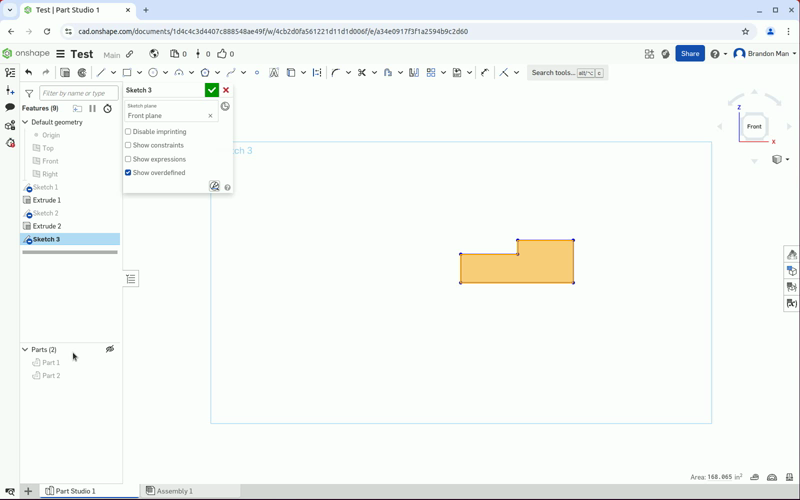
key(shift+e)
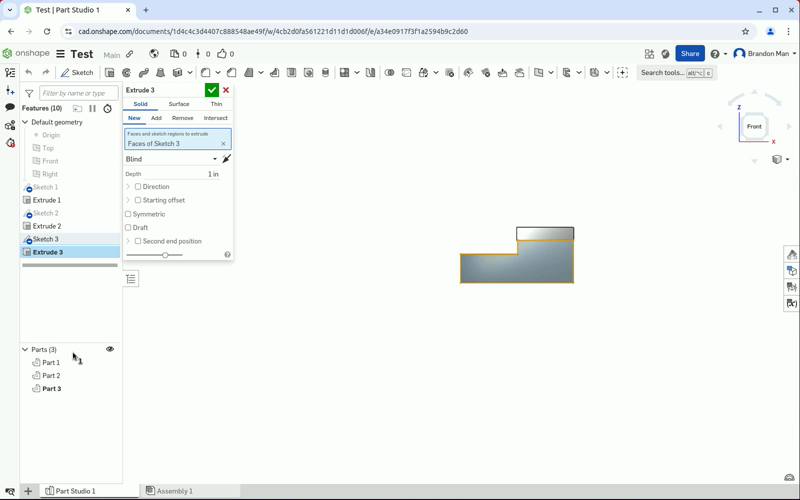
mouse_move(143, 106)
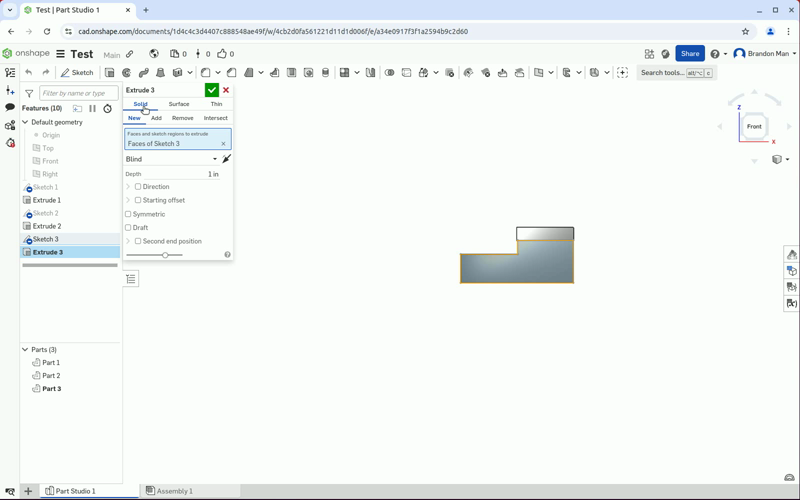
click(143, 106)
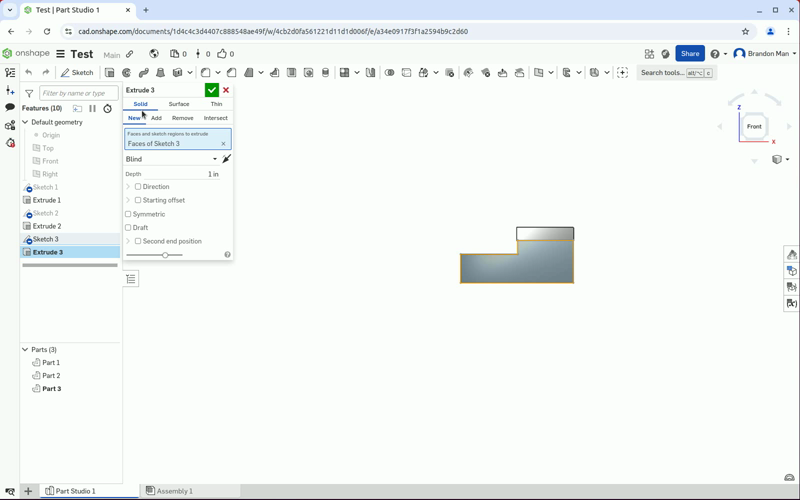
mouse_move(137, 120)
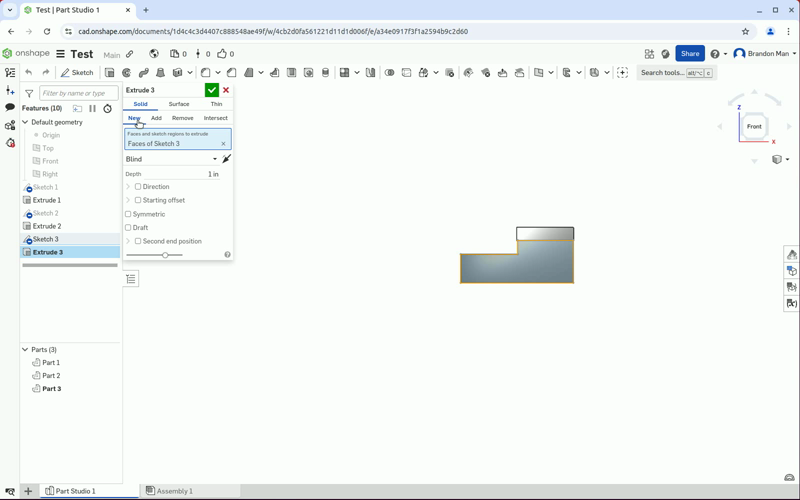
click(137, 120)
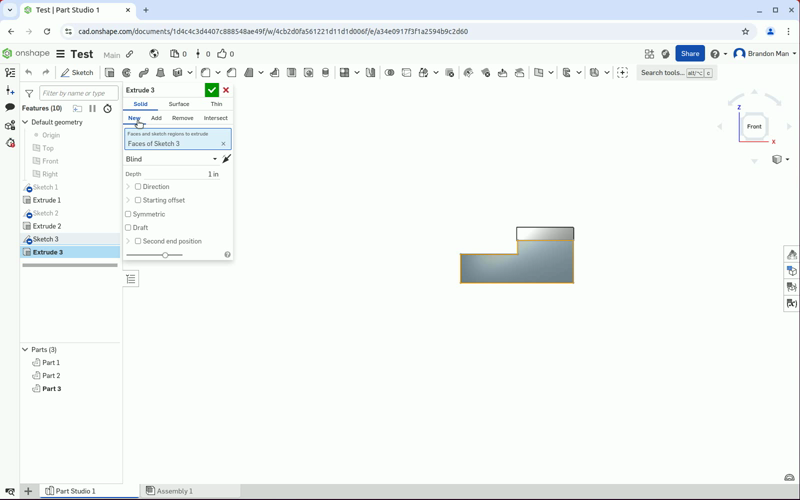
key(tab, 4)
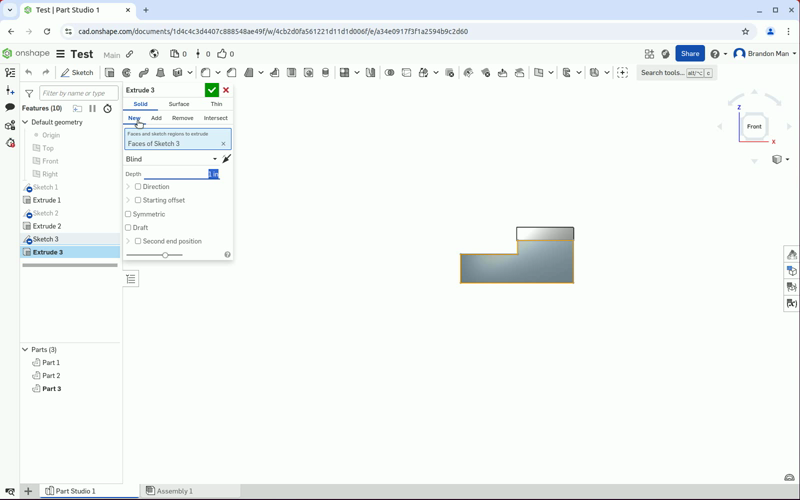
text(16.128)
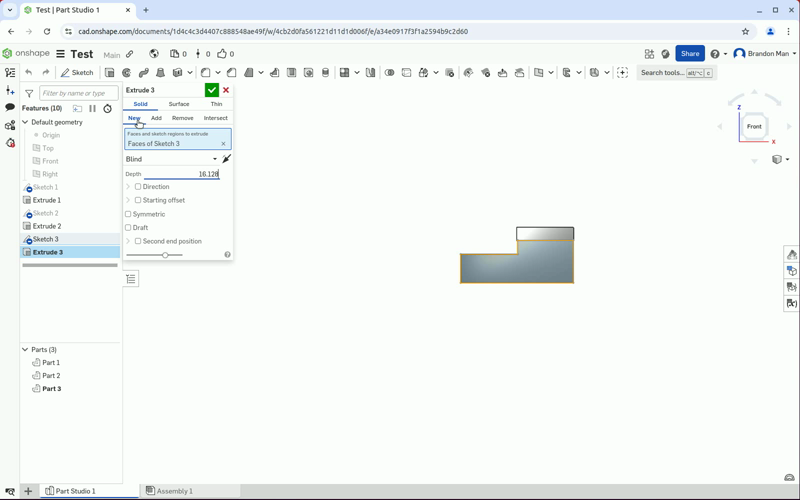
key(enter)
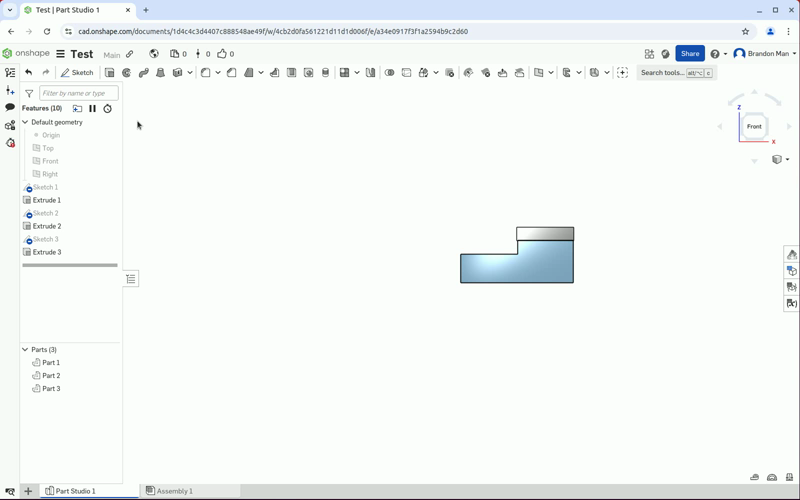
key(shift+h)
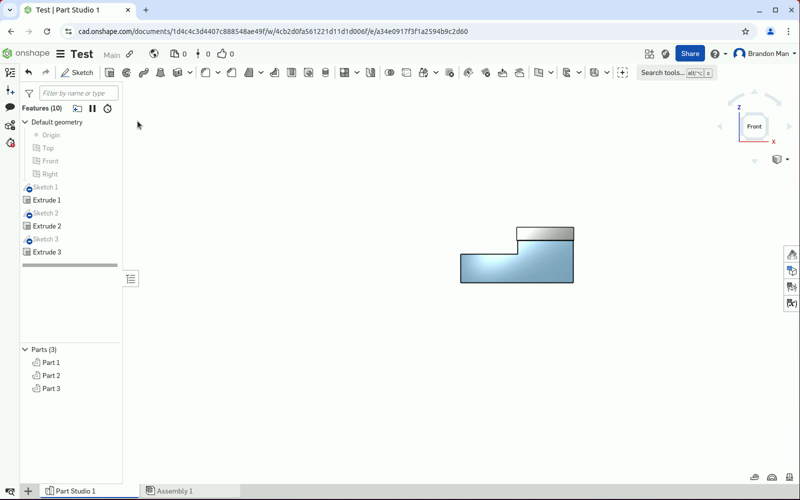
key(shift+h)
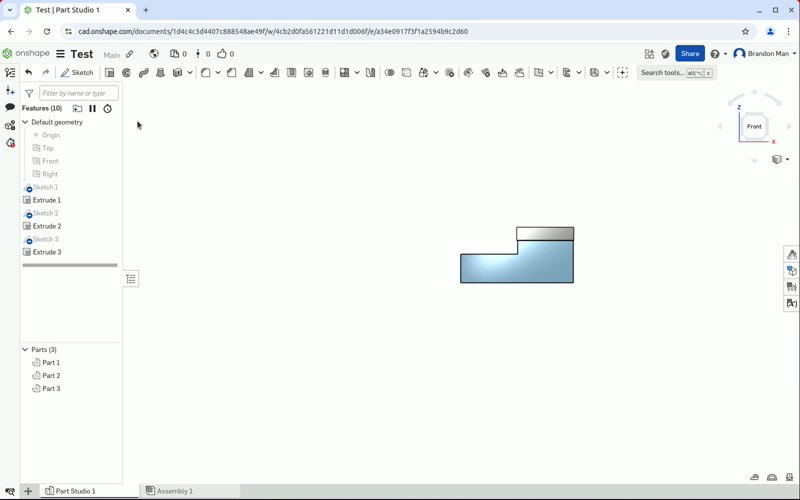
mouse_move(73, 189)
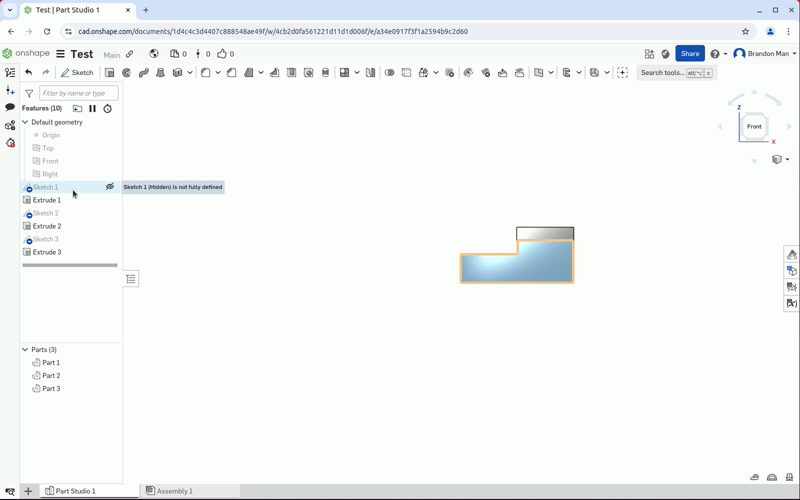
click(73, 189)
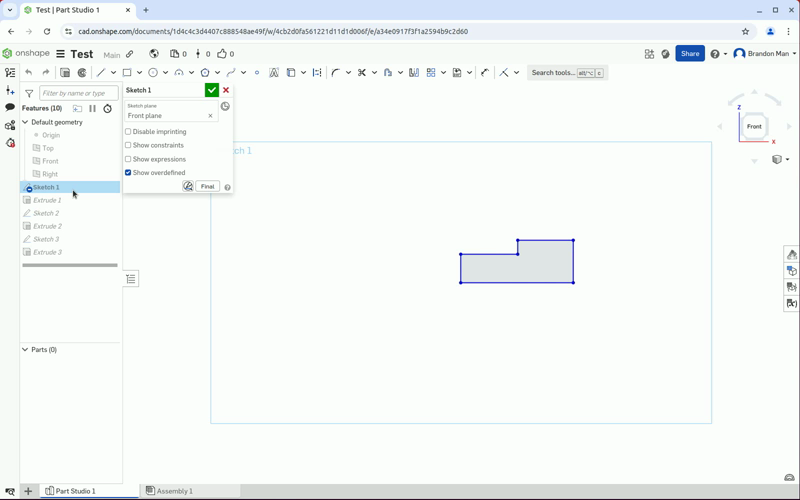
mouse_move(229, 92)
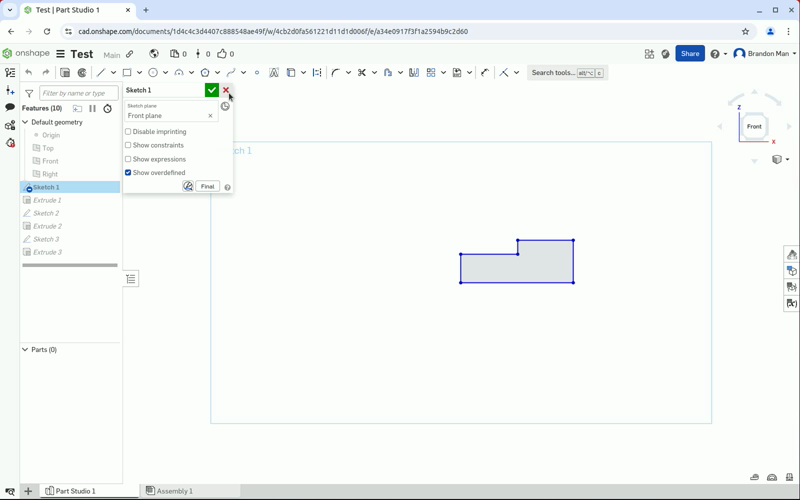
click(229, 92)
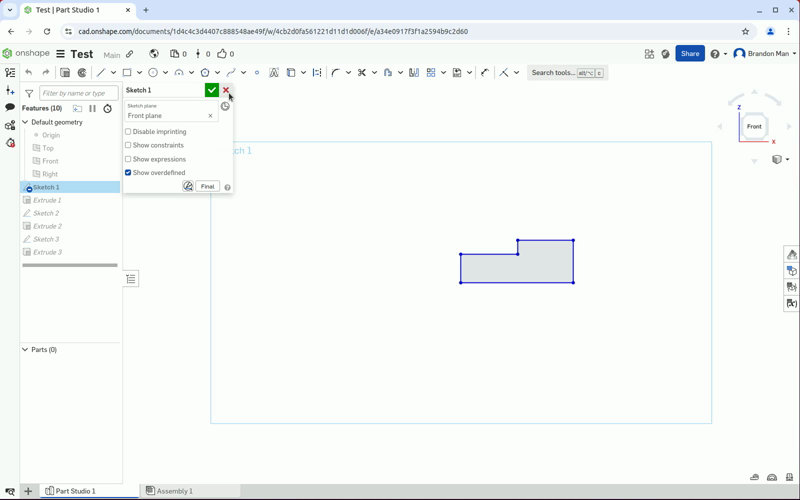
key(shift+s)
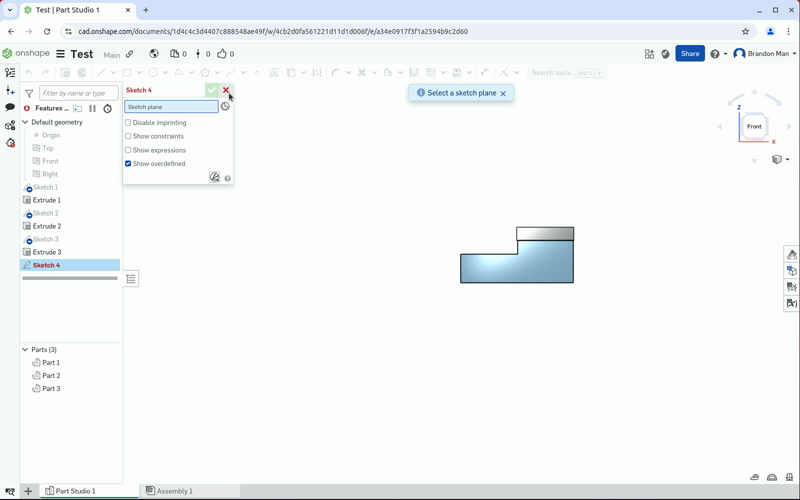
mouse_move(73, 163)
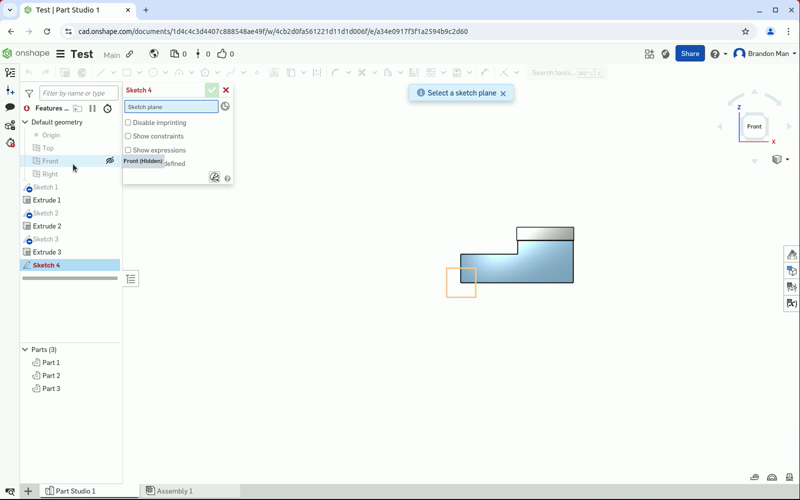
click(73, 163)
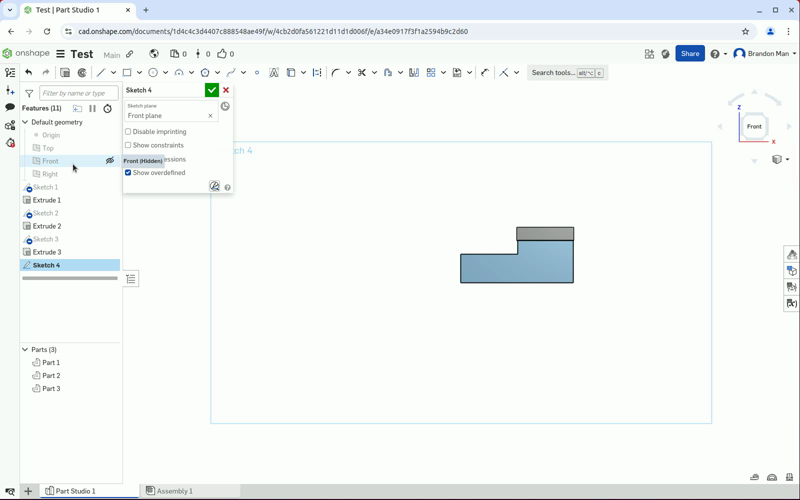
mouse_move(73, 352)
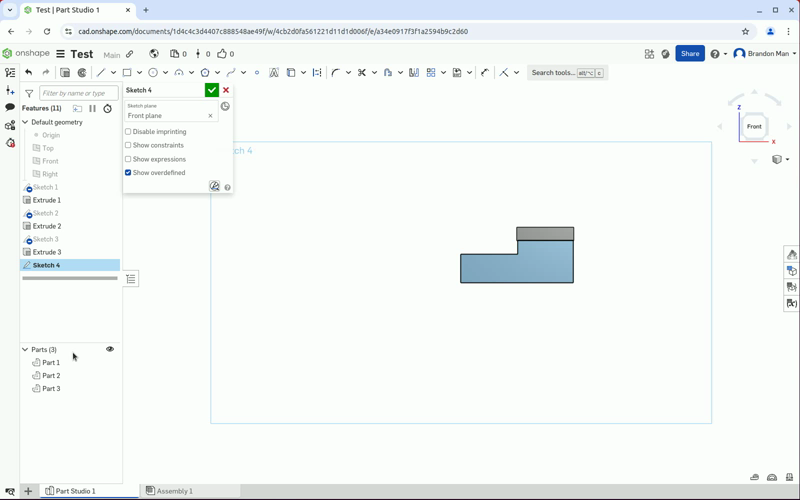
key(y)
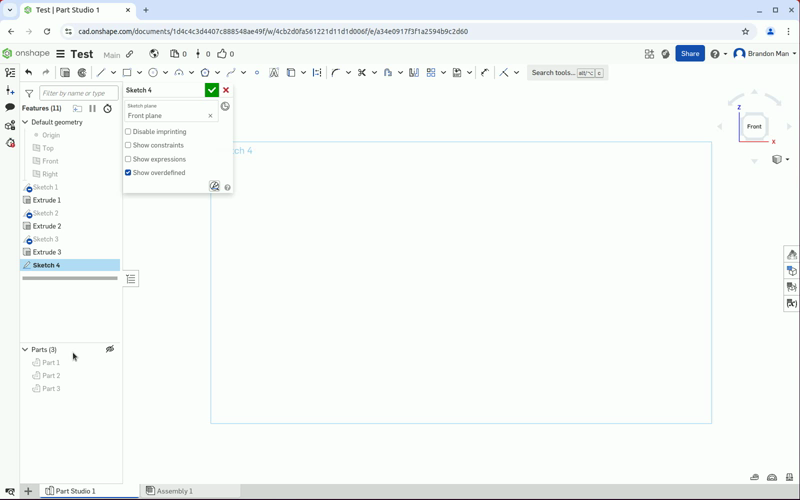
key(l)
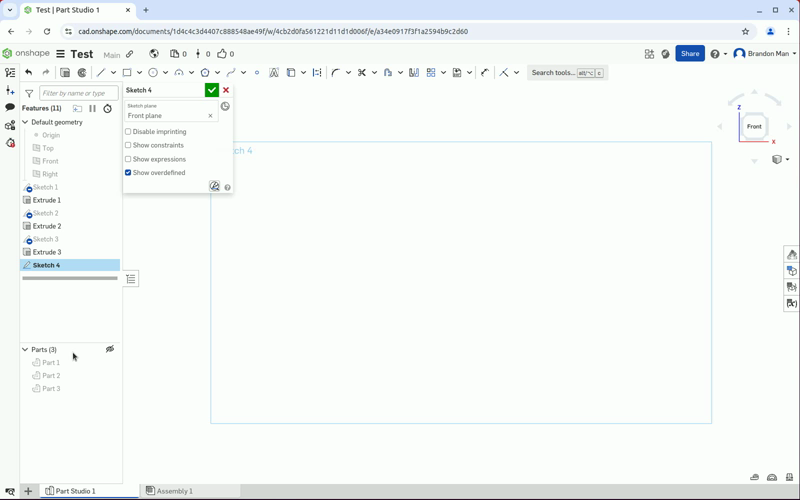
key_down(shift)
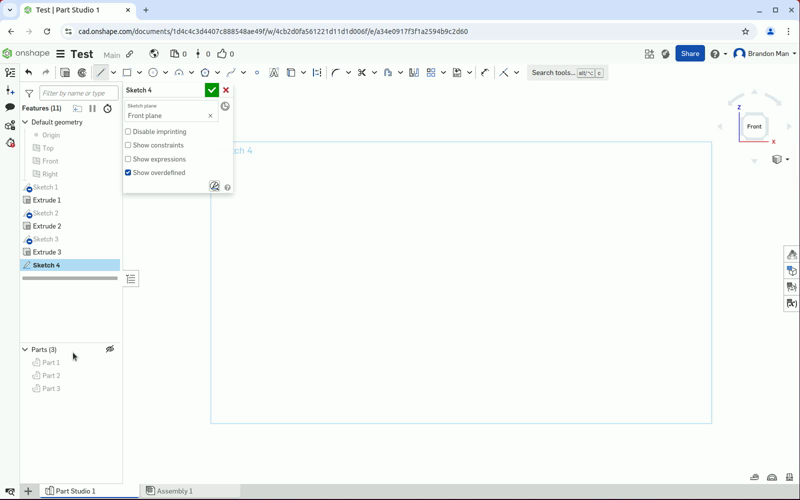
mouse_move(516, 240)
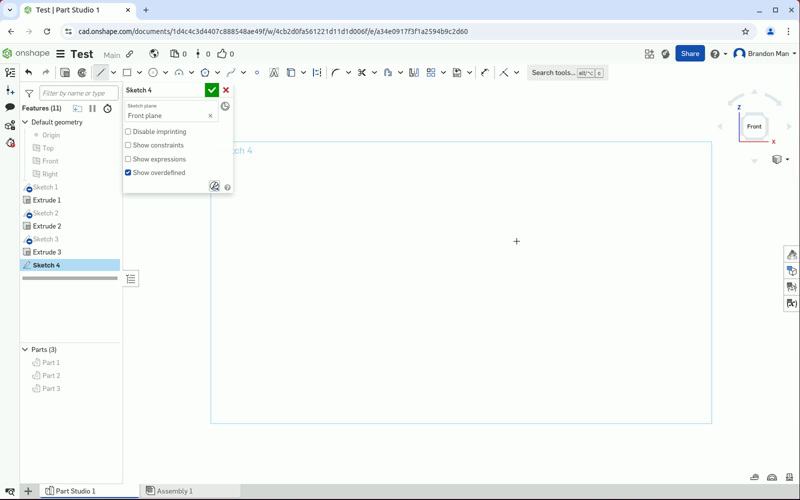
click(516, 240)
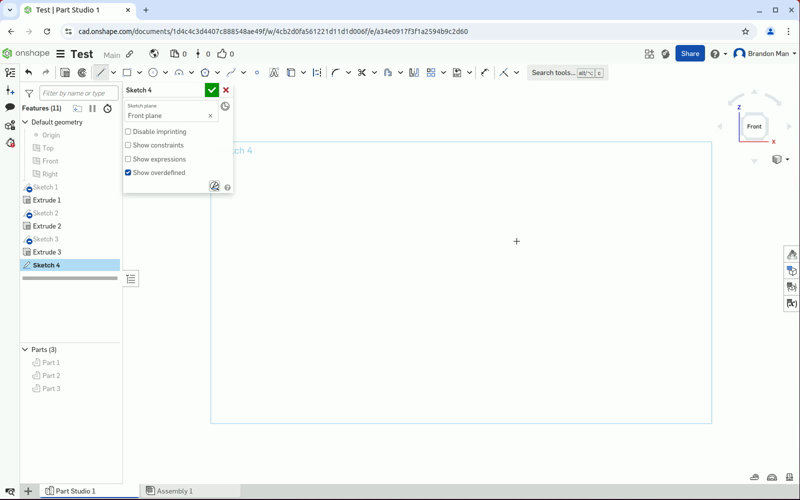
key_up(shift)
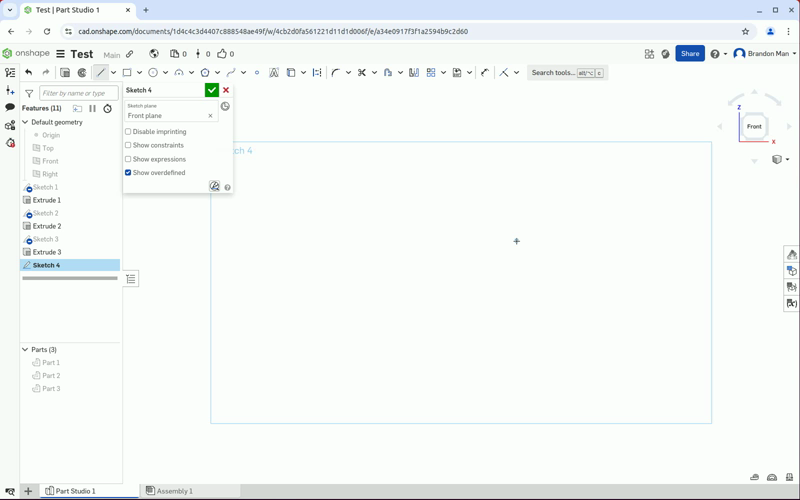
key_down(shift)
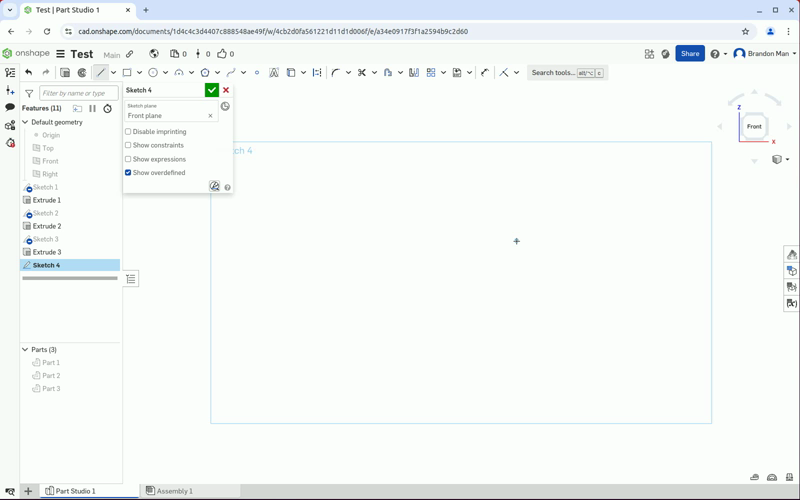
mouse_move(546, 240)
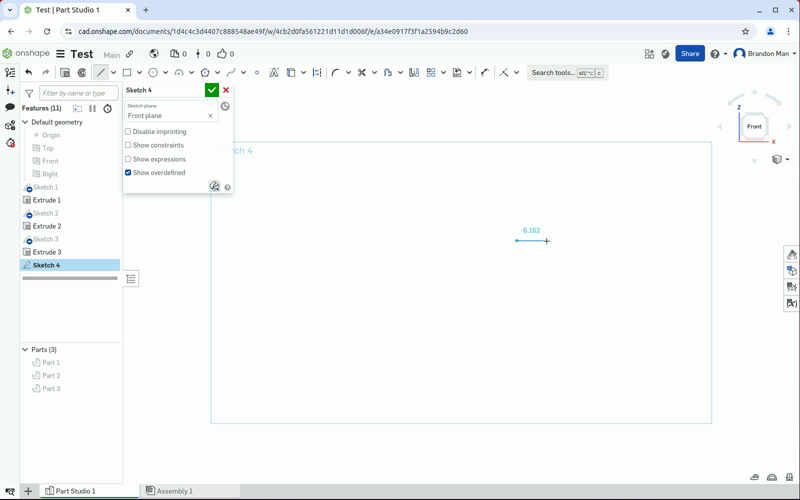
mouse_move(573, 240)
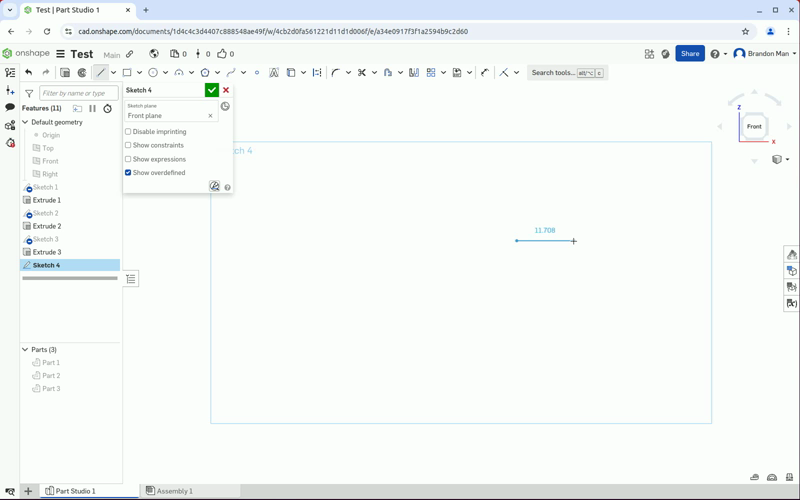
click(573, 240)
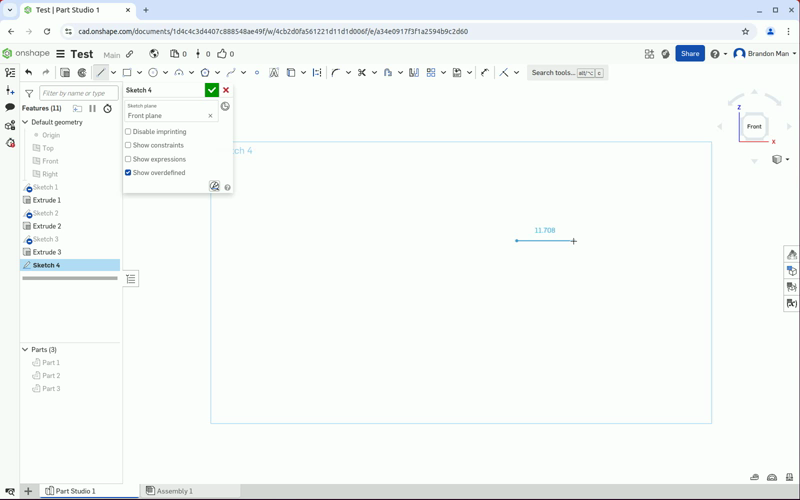
key_up(shift)
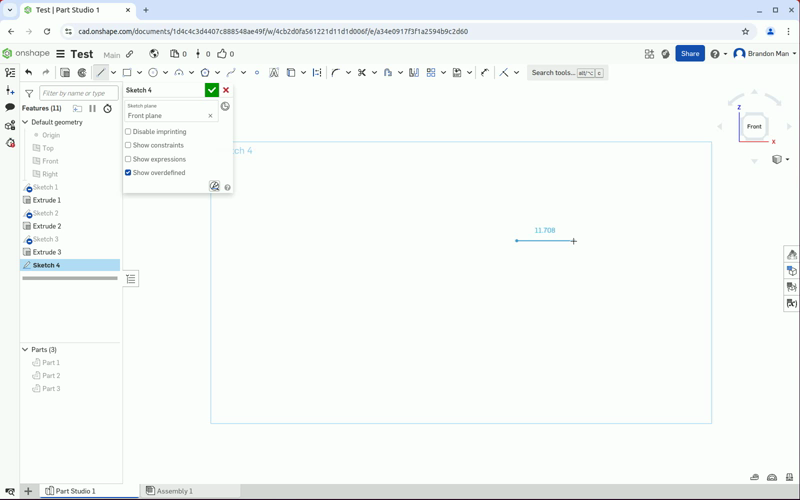
key_down(shift)
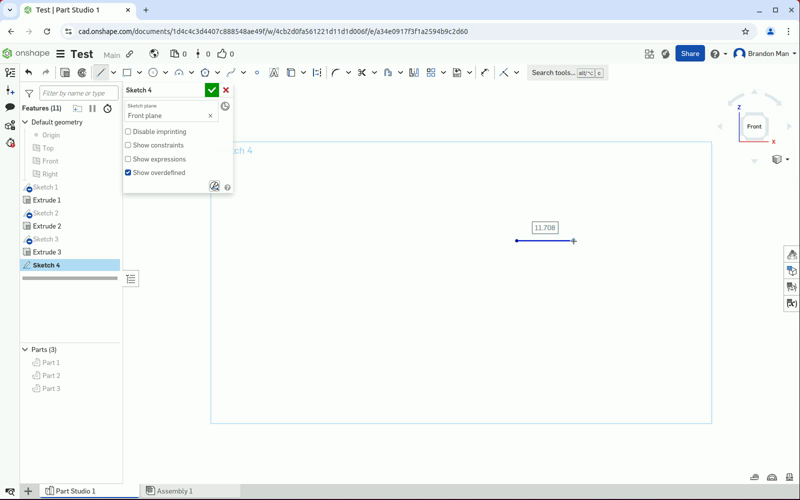
mouse_move(589, 240)
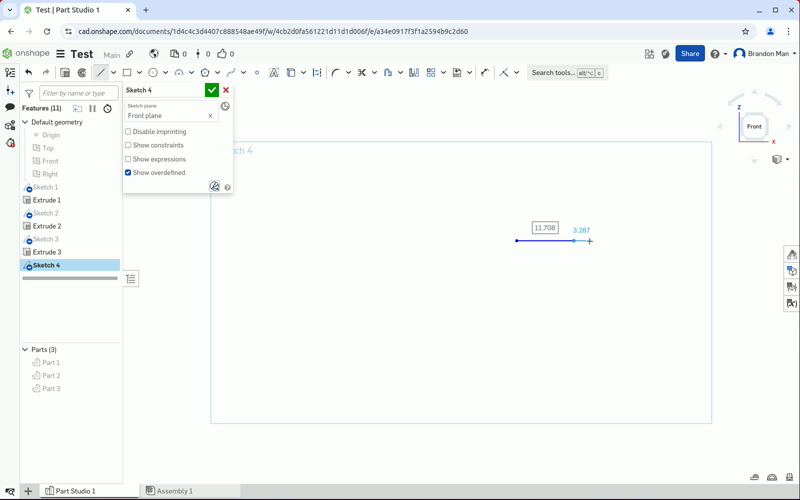
mouse_move(573, 227)
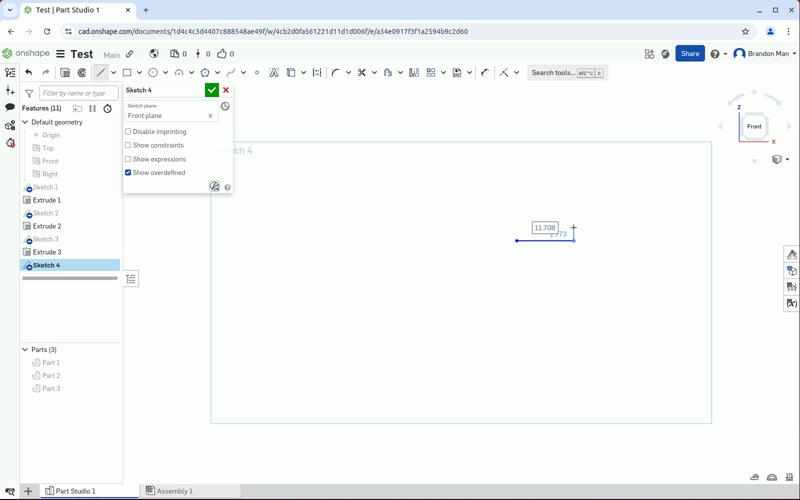
click(573, 227)
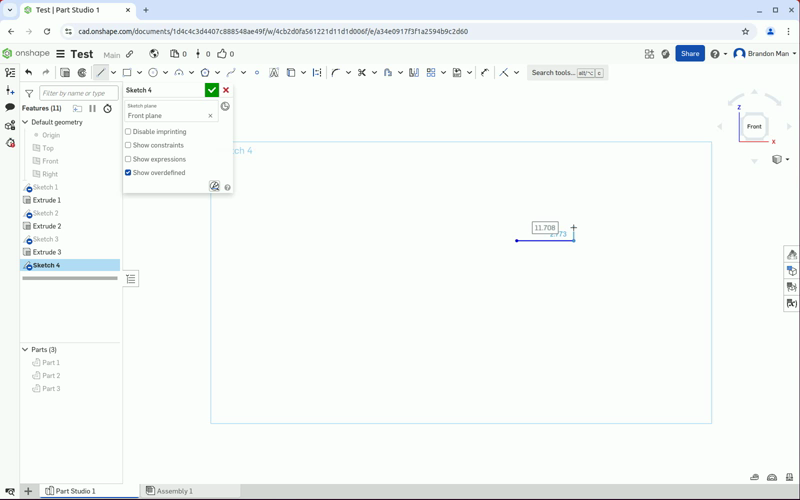
key_up(shift)
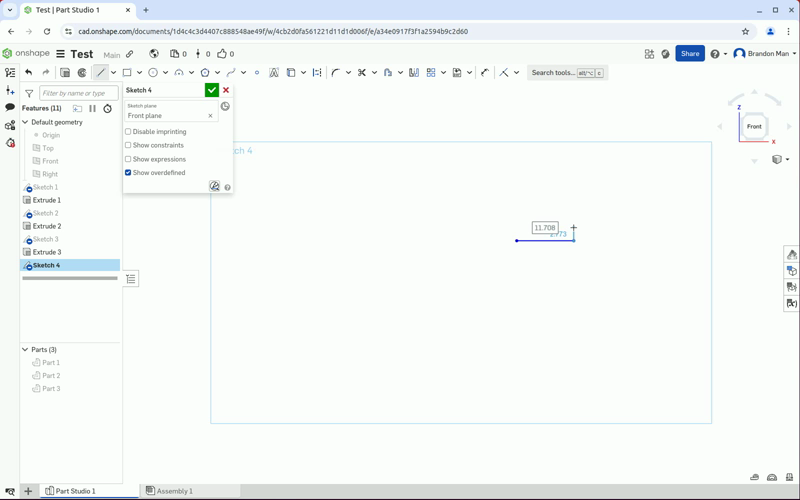
key_down(shift)
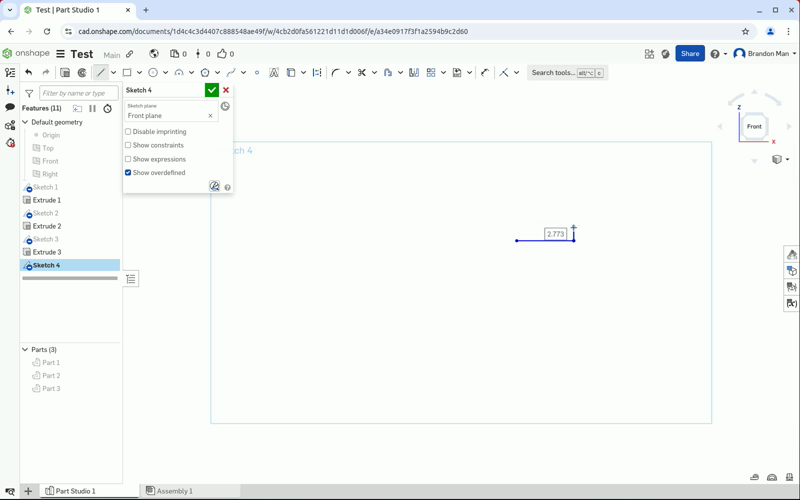
mouse_move(589, 227)
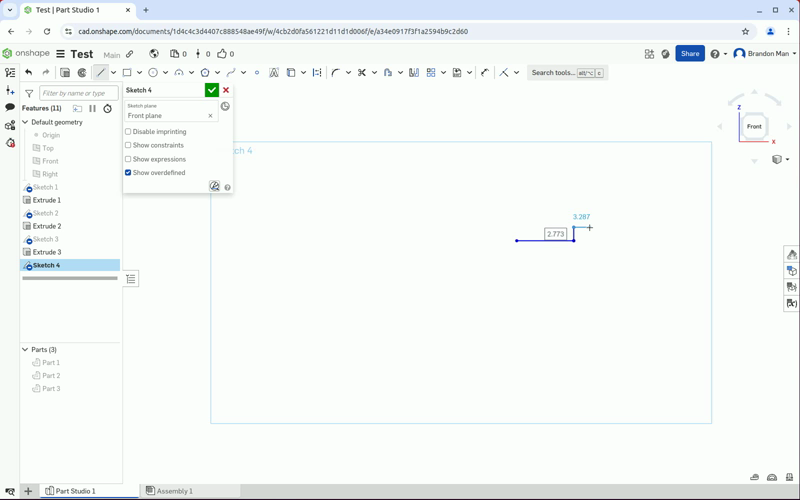
mouse_move(516, 227)
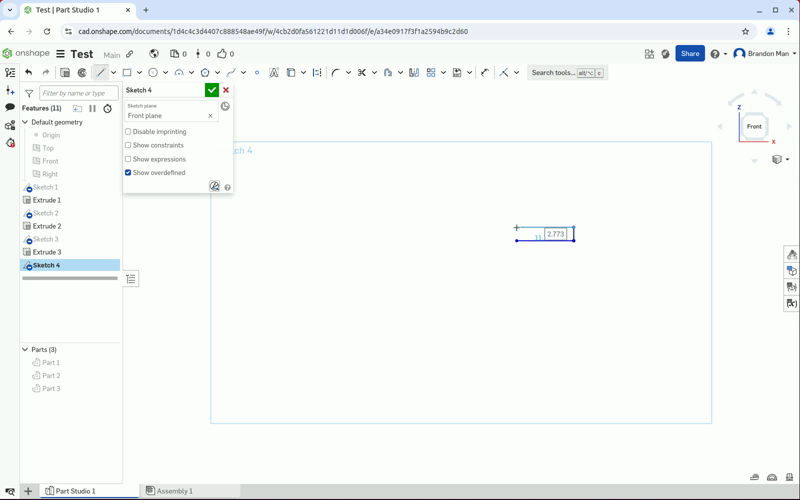
click(516, 227)
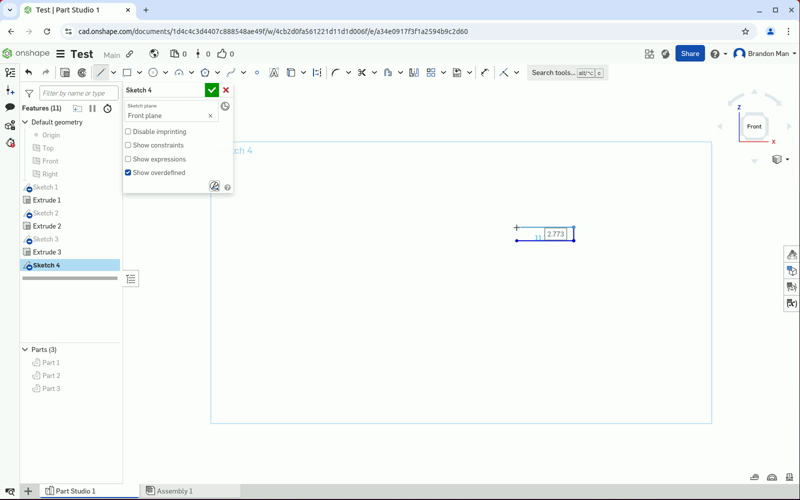
key_up(shift)
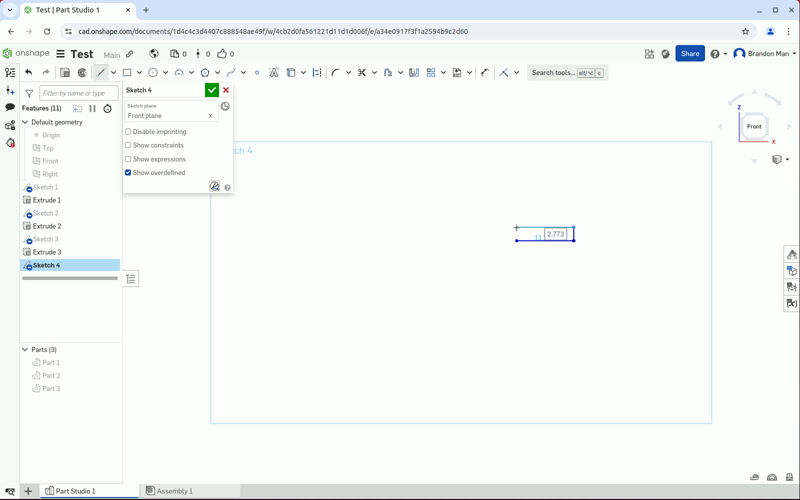
mouse_move(546, 227)
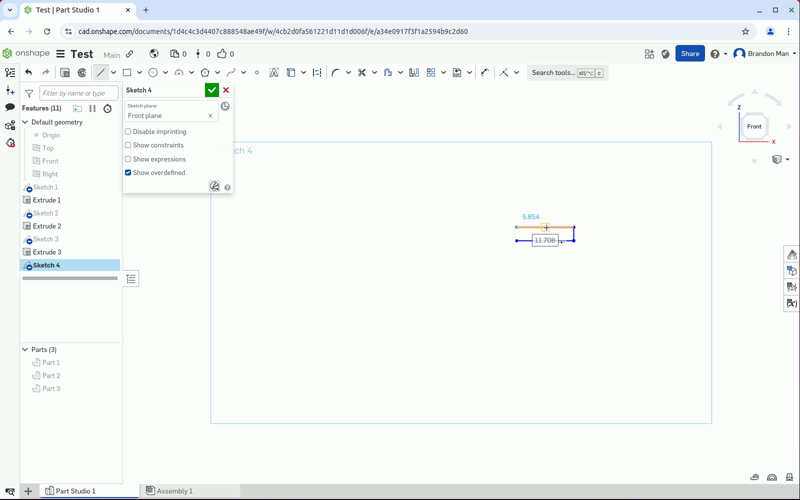
key_down(shift)
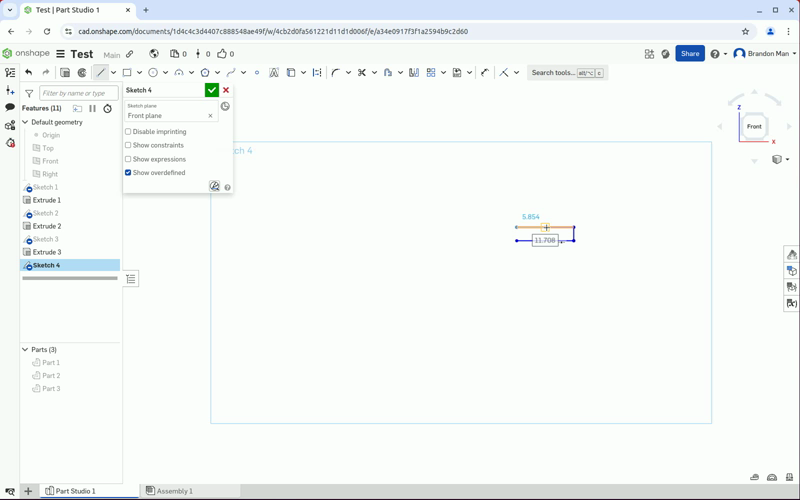
mouse_move(516, 240)
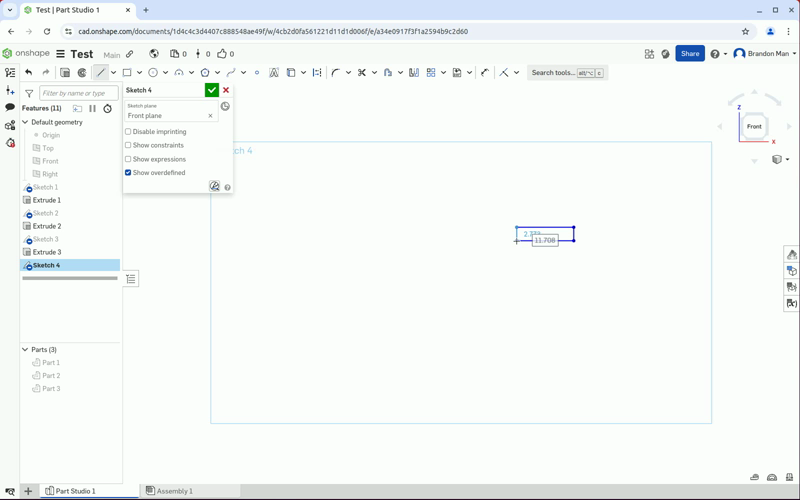
key_up(shift)
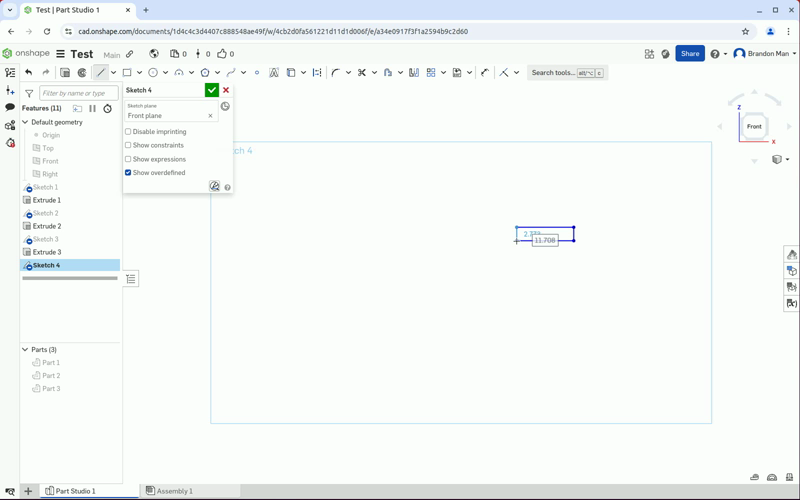
click(516, 240)
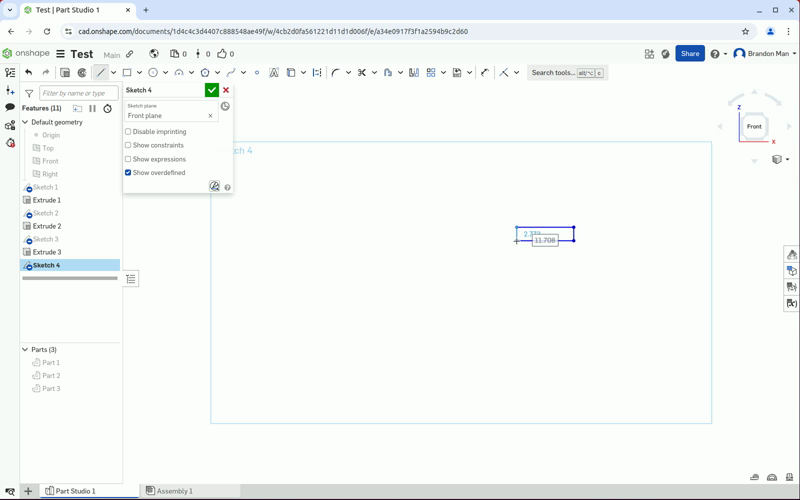
key(esc)
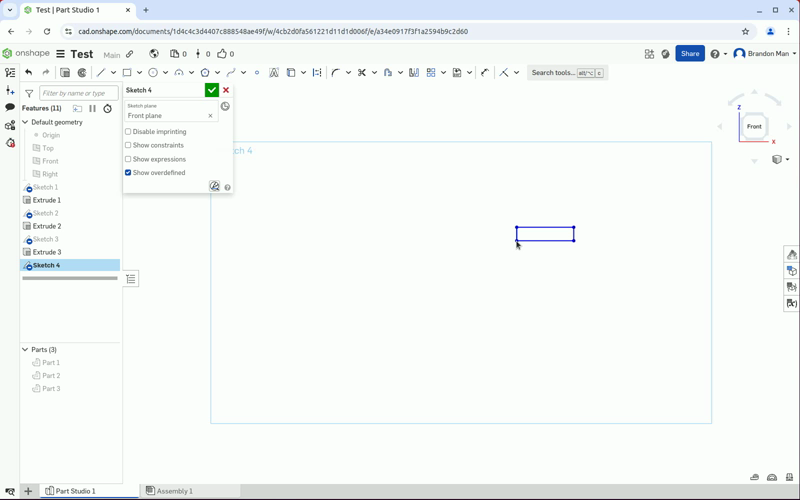
mouse_move(540, 236)
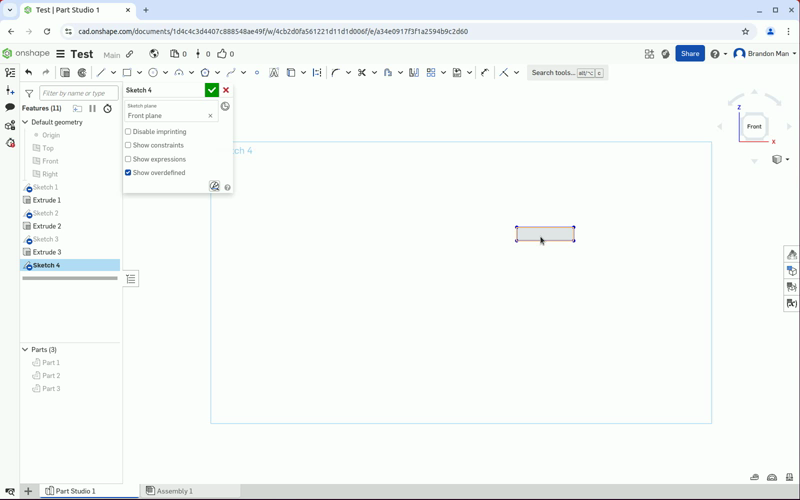
scroll(6)
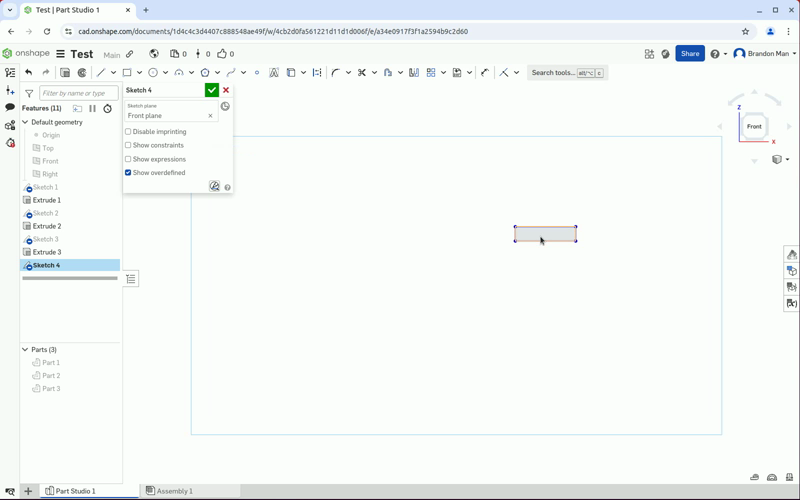
scroll(6)
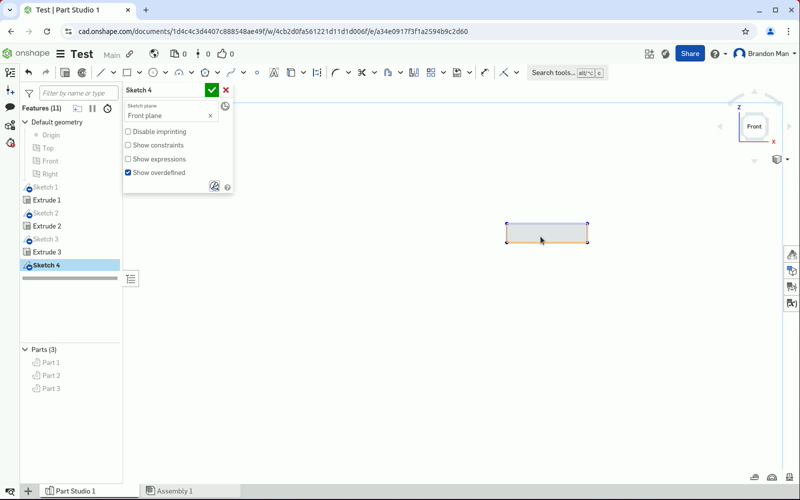
scroll(6)
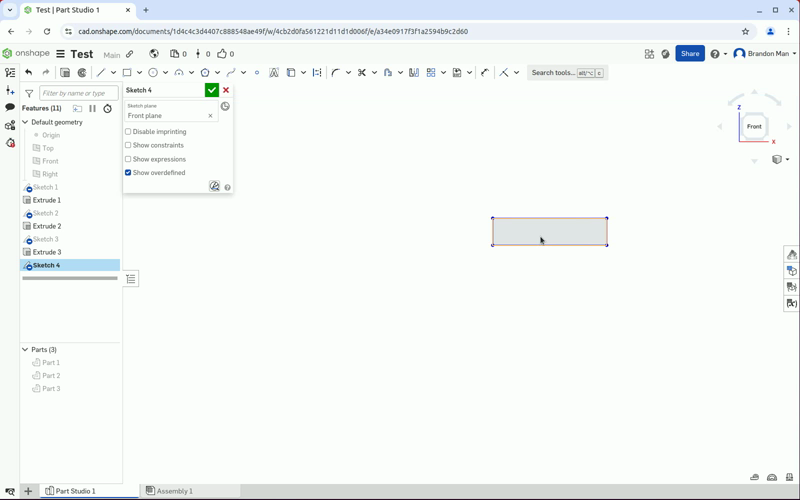
scroll(6)
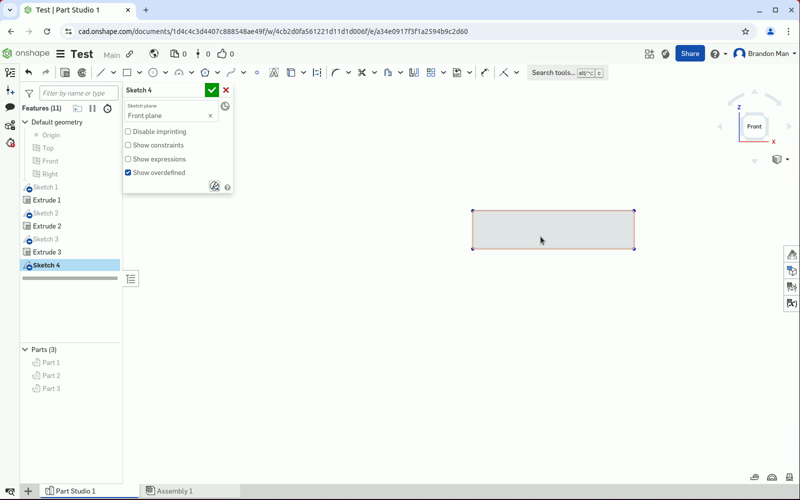
scroll(6)
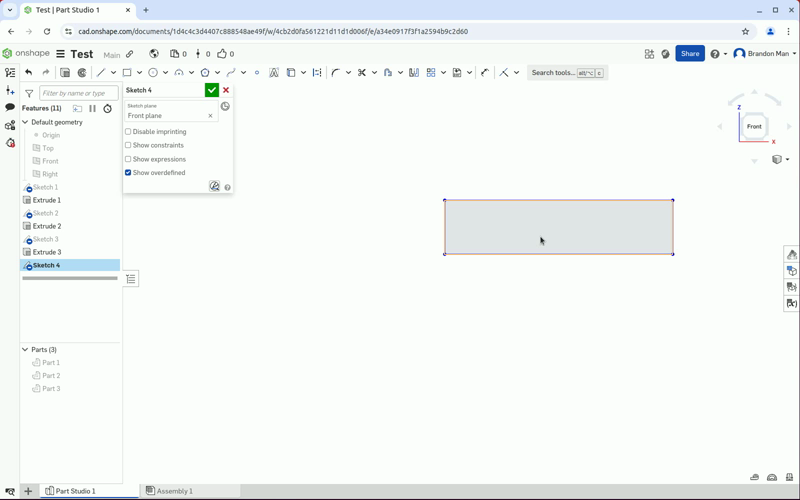
scroll(6)
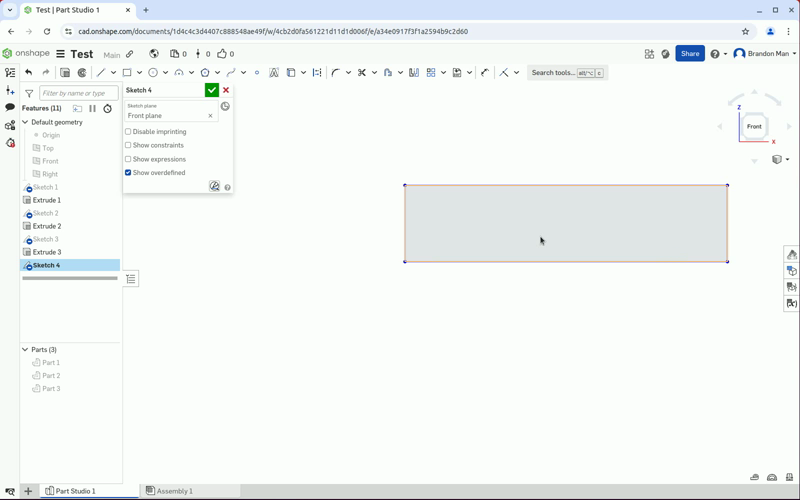
scroll(6)
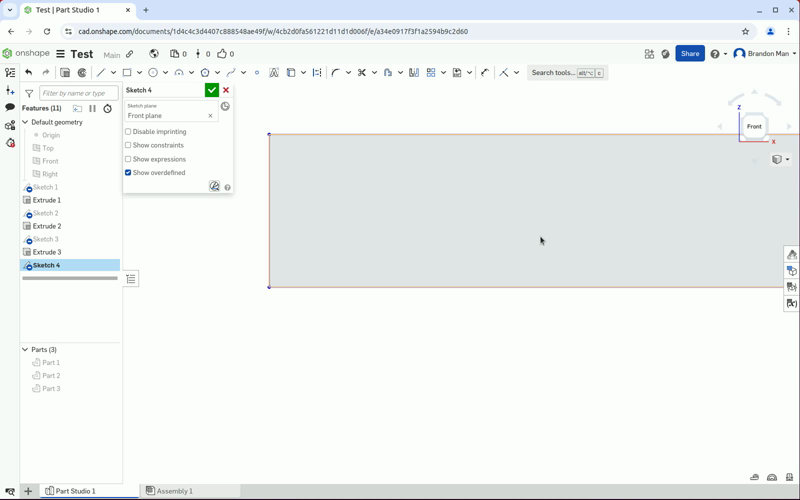
click(540, 236)
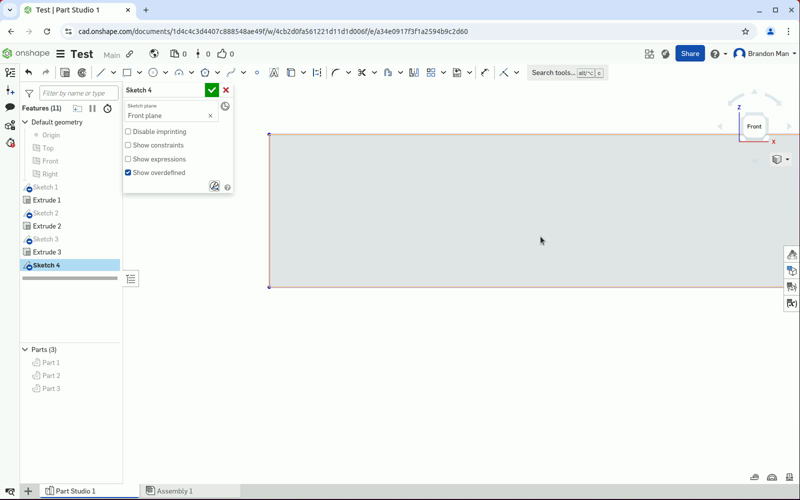
scroll(-6)
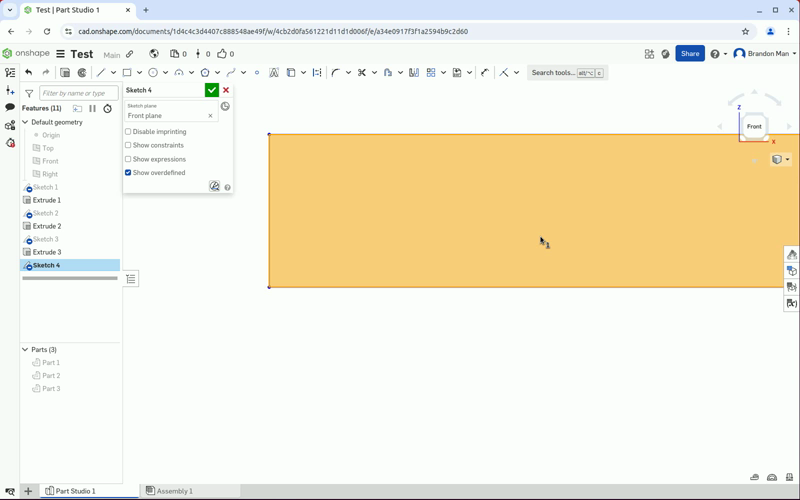
scroll(-6)
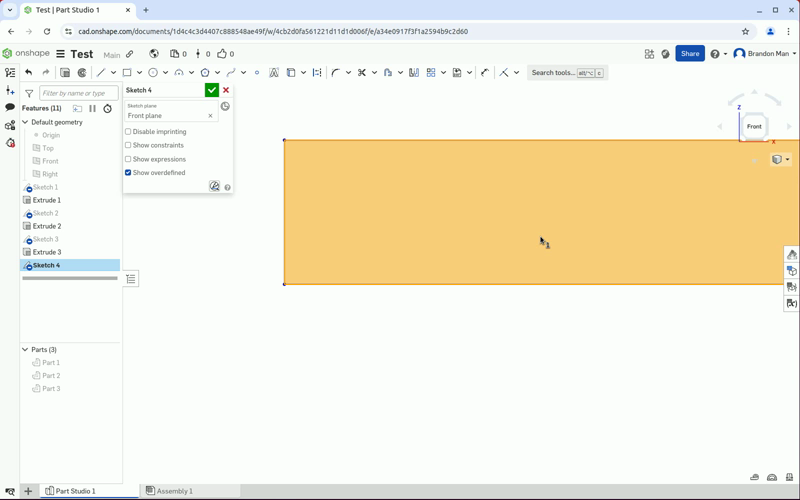
scroll(-6)
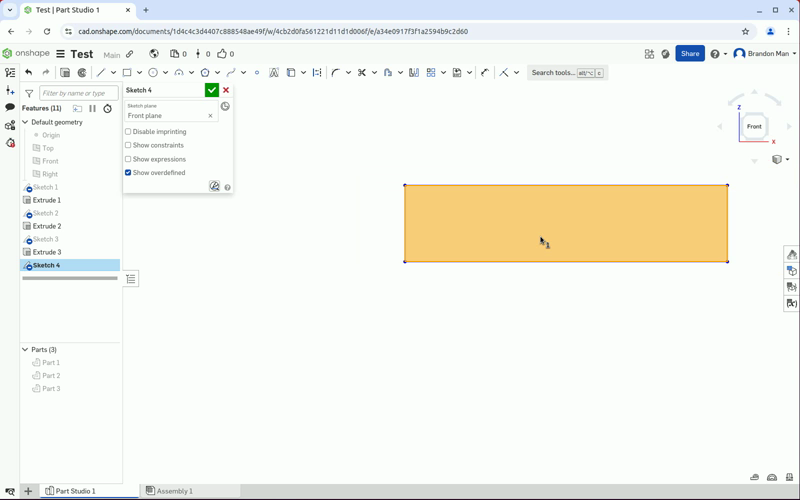
scroll(-6)
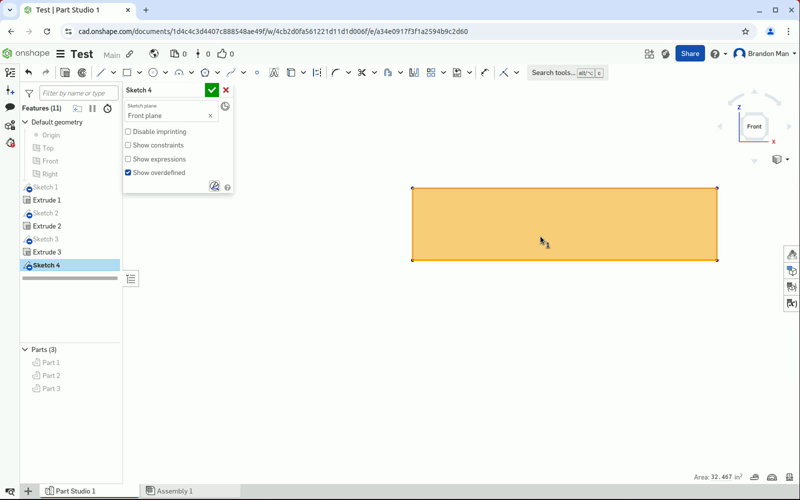
scroll(-6)
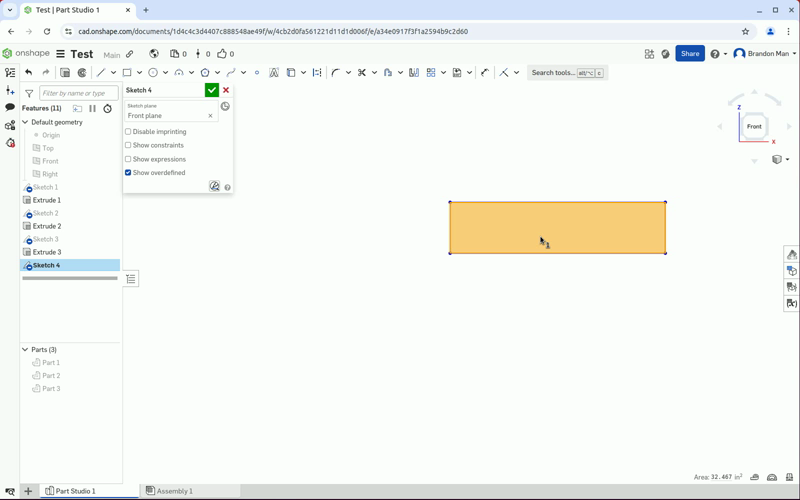
scroll(-6)
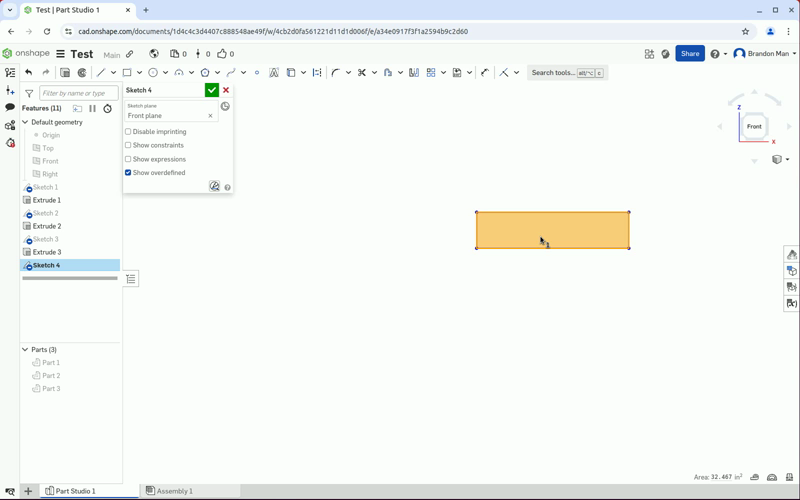
scroll(-6)
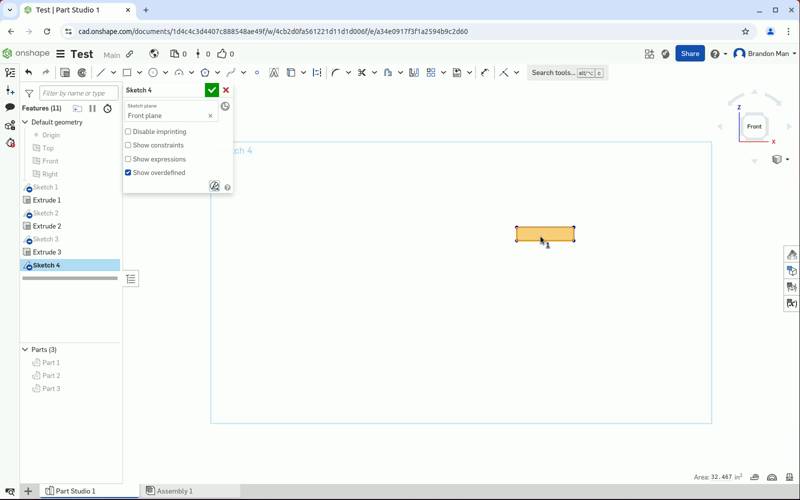
mouse_move(73, 352)
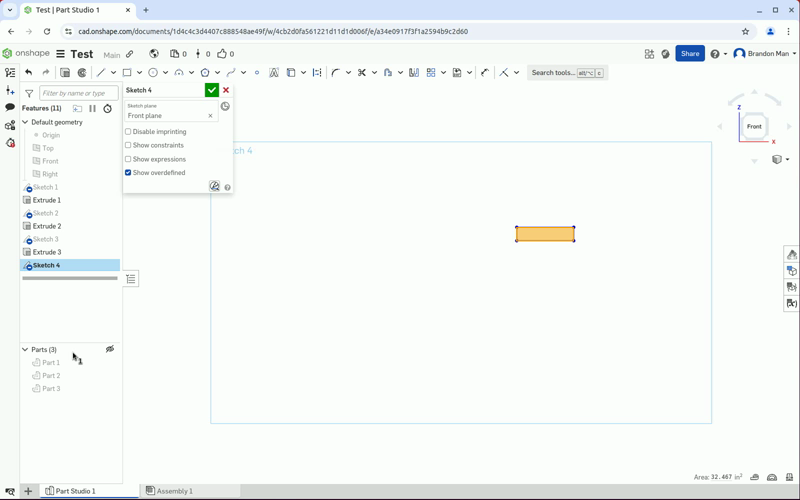
key(shift+y)
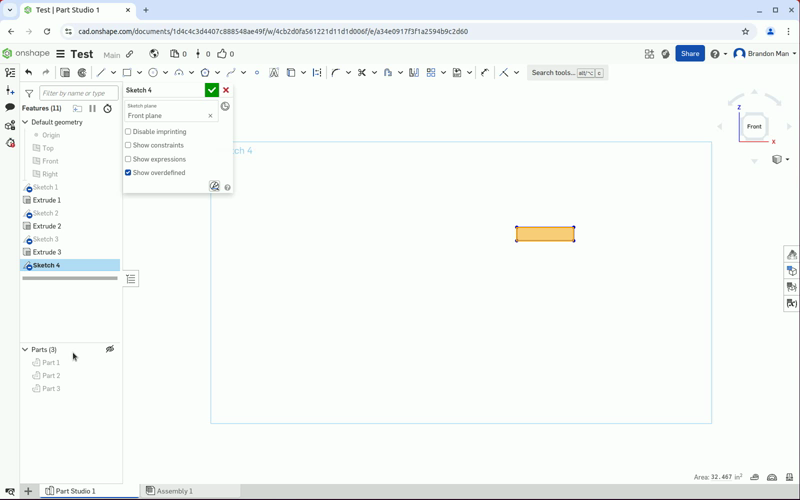
key(shift+e)
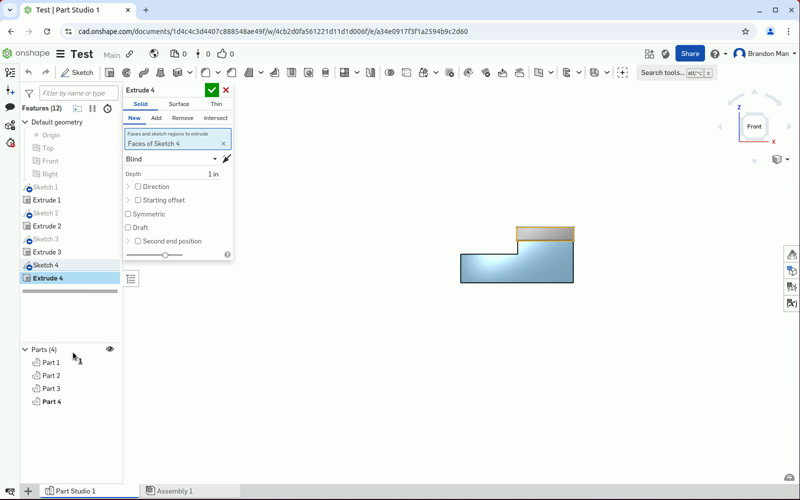
mouse_move(143, 106)
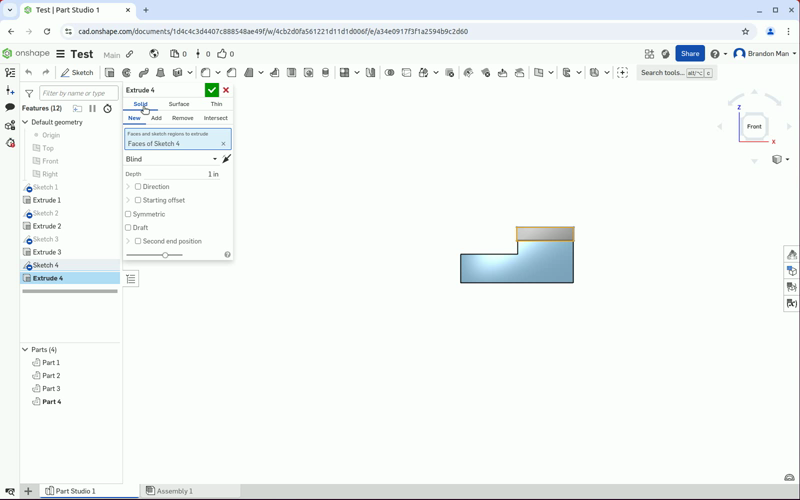
click(143, 106)
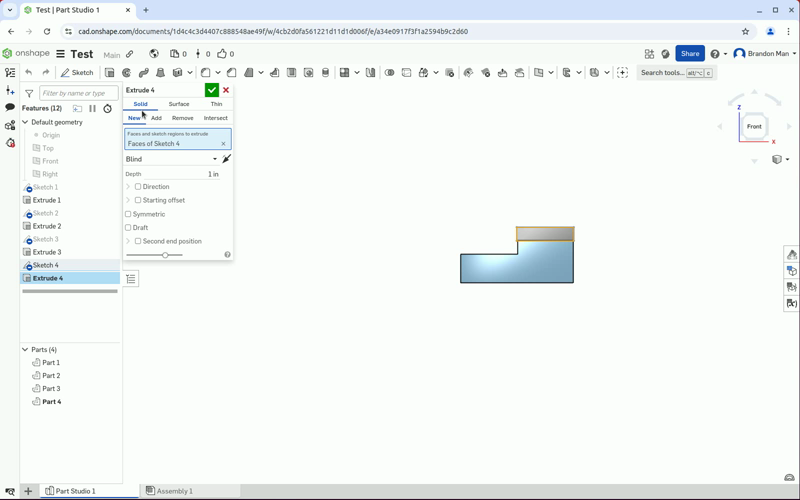
mouse_move(137, 120)
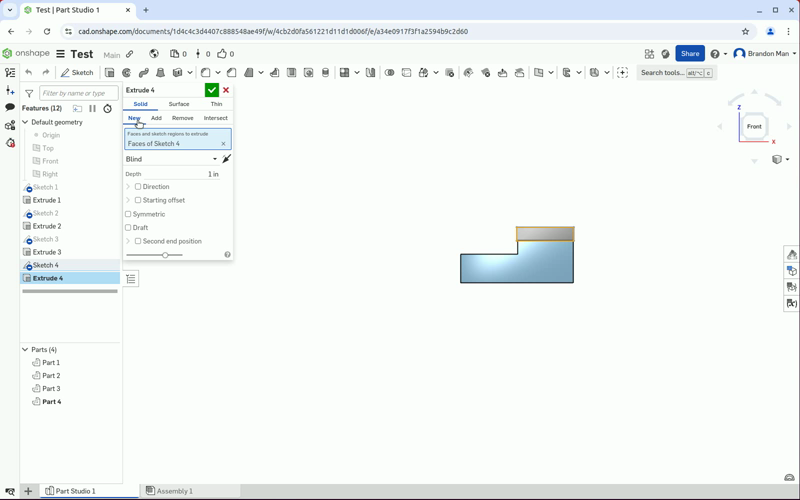
click(137, 120)
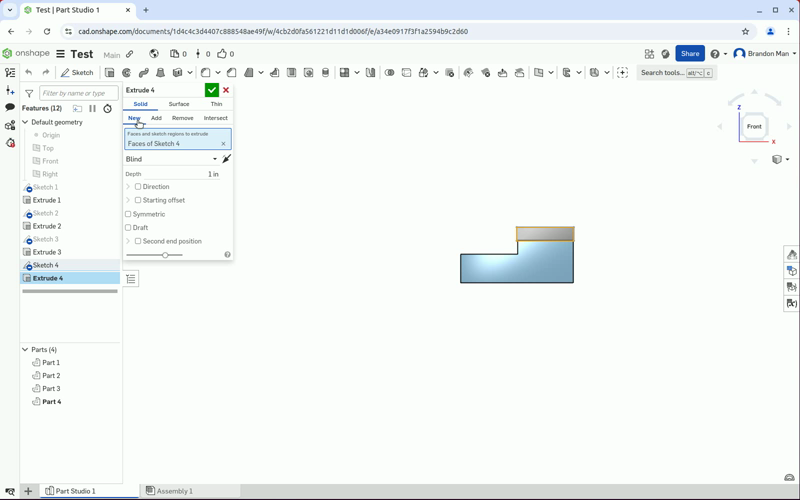
key(tab, 4)
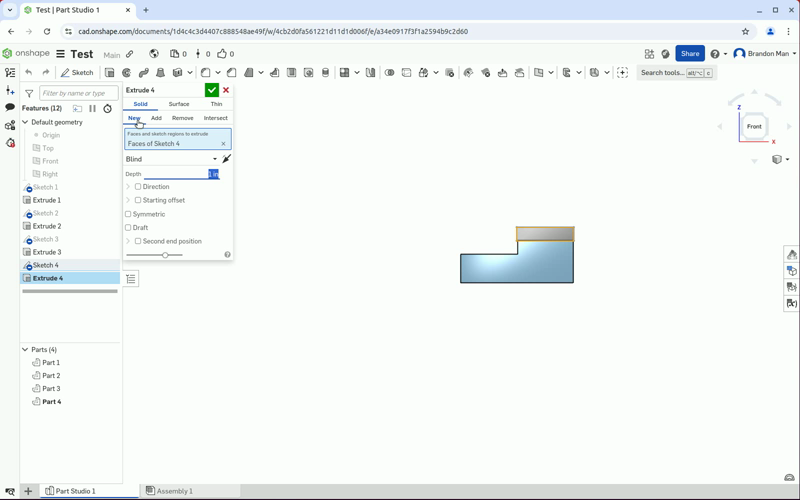
text(16.128)
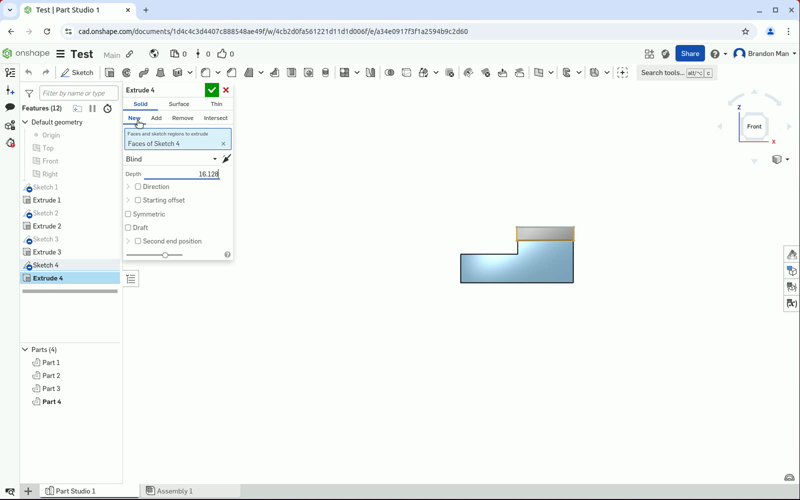
key(enter)
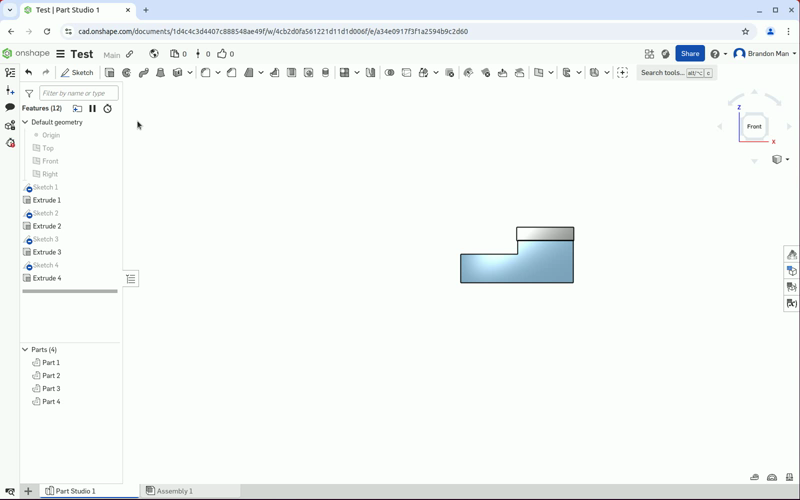
key(shift+h)
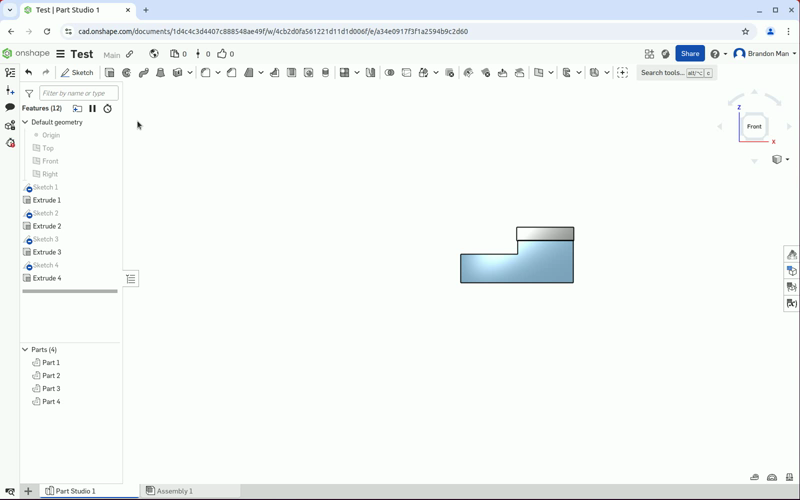
key(shift+h)
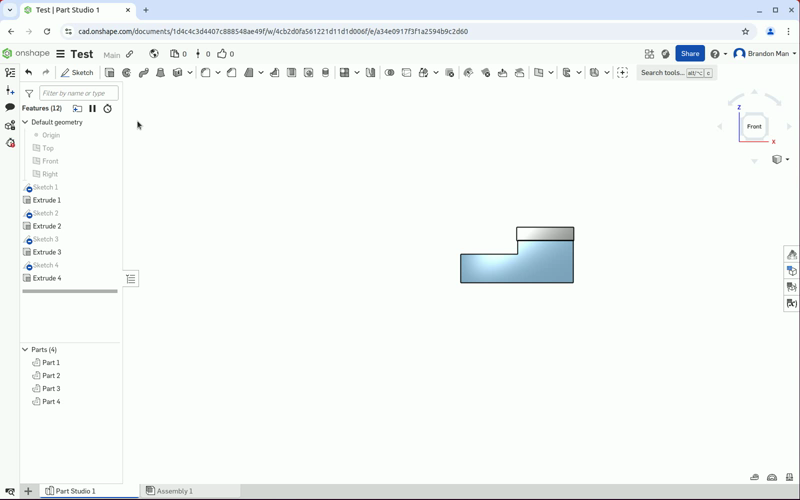
mouse_move(73, 189)
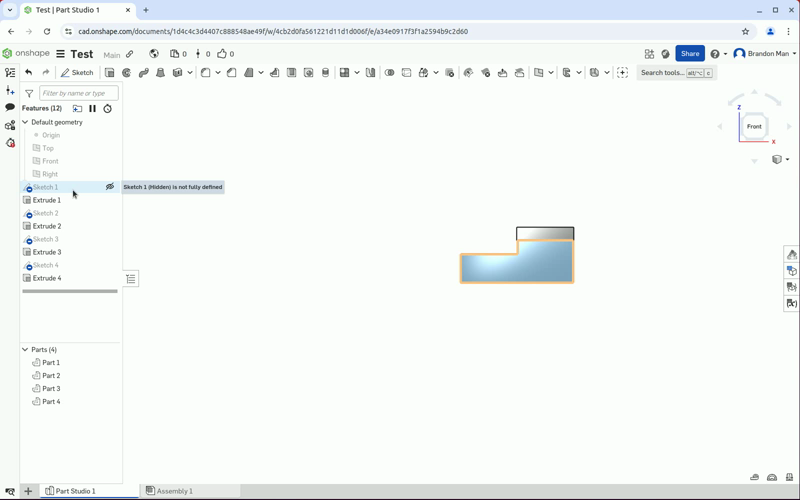
click(73, 189)
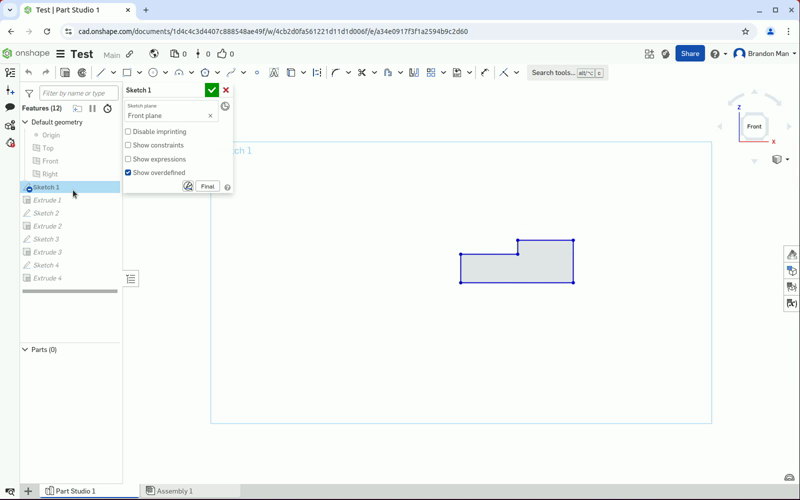
mouse_move(229, 92)
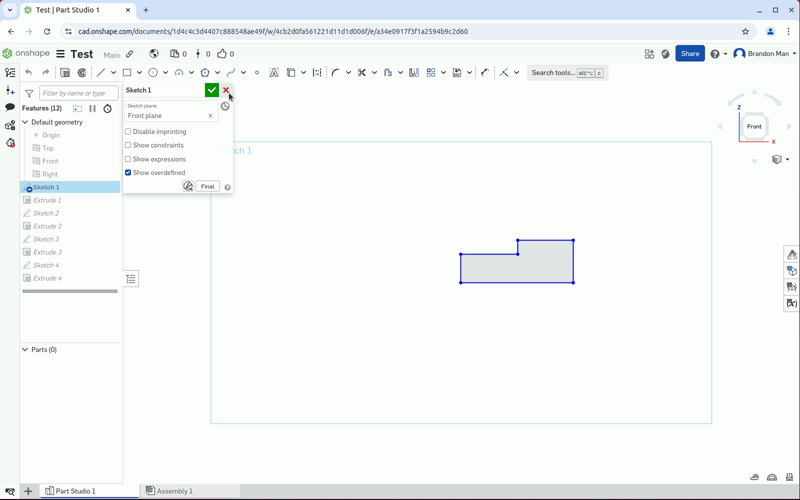
click(229, 92)
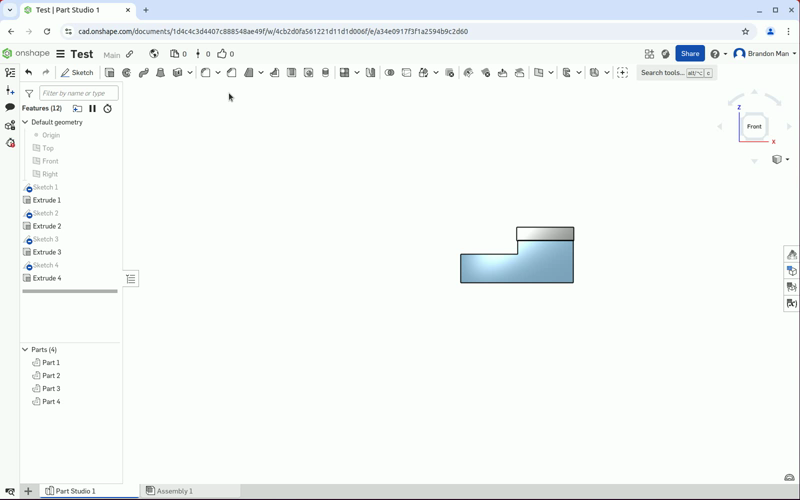
mouse_move(541, 75)
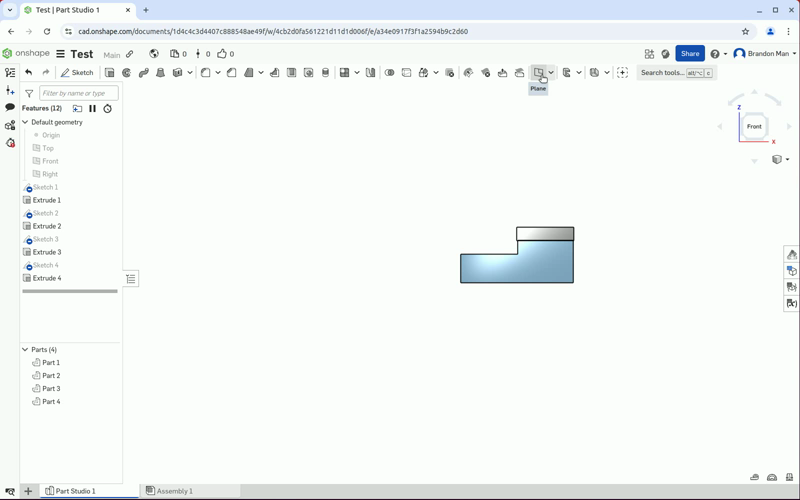
click(541, 75)
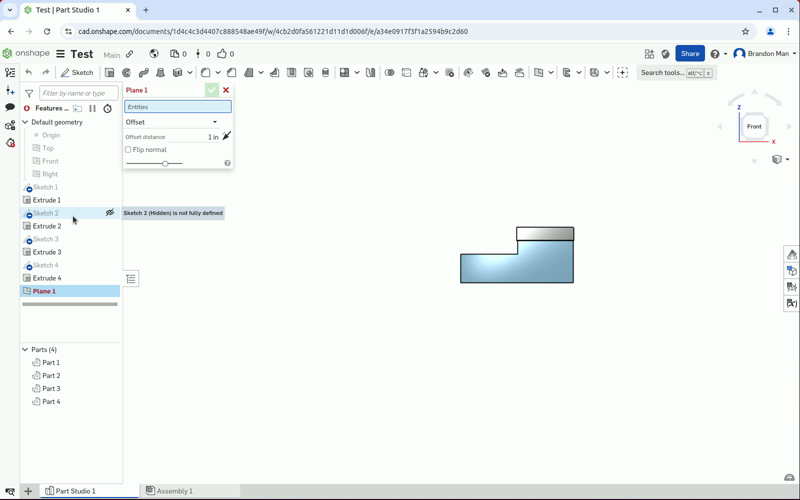
scroll(3)
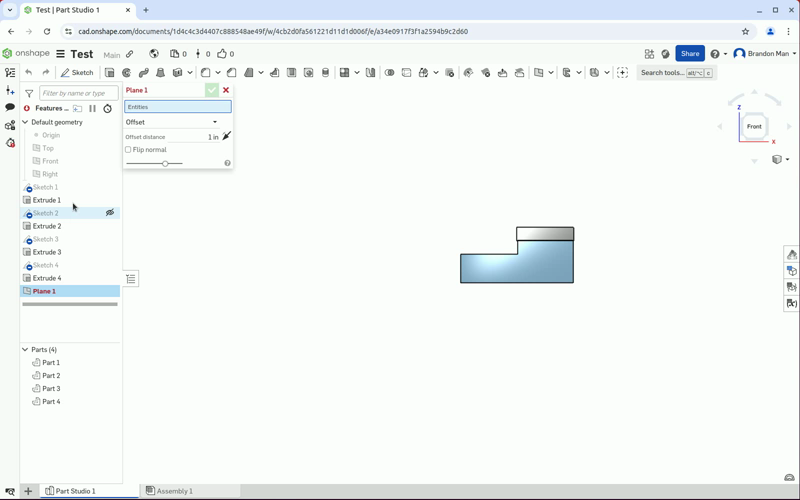
mouse_move(73, 163)
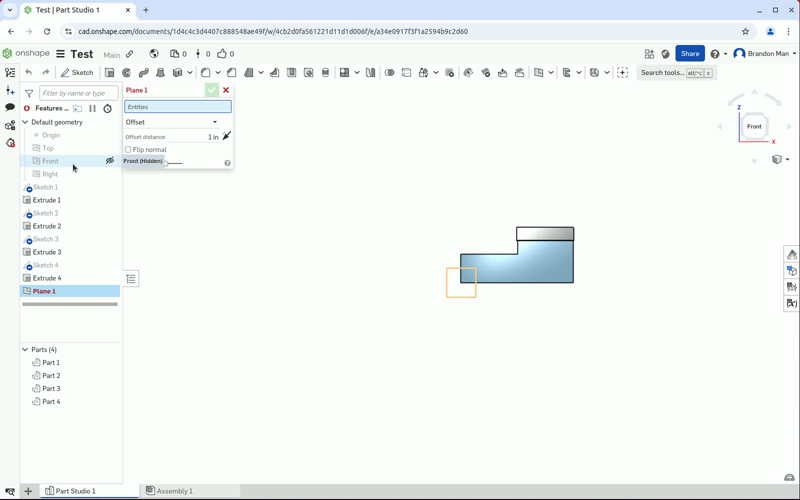
click(73, 163)
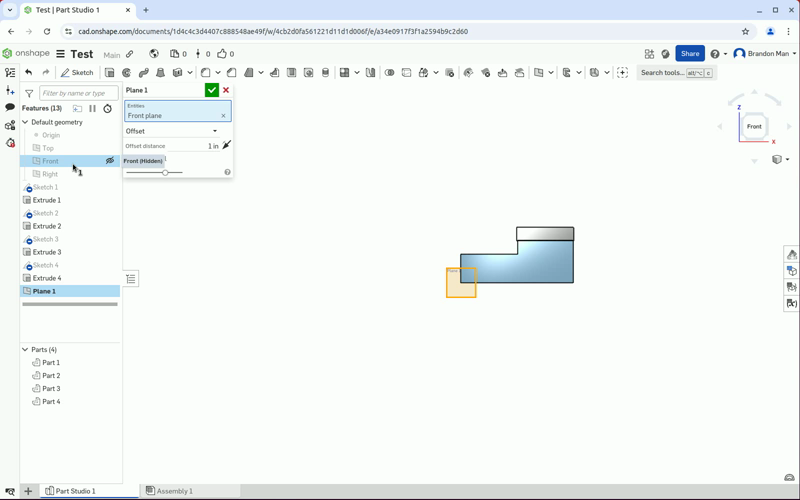
key(tab, 2)
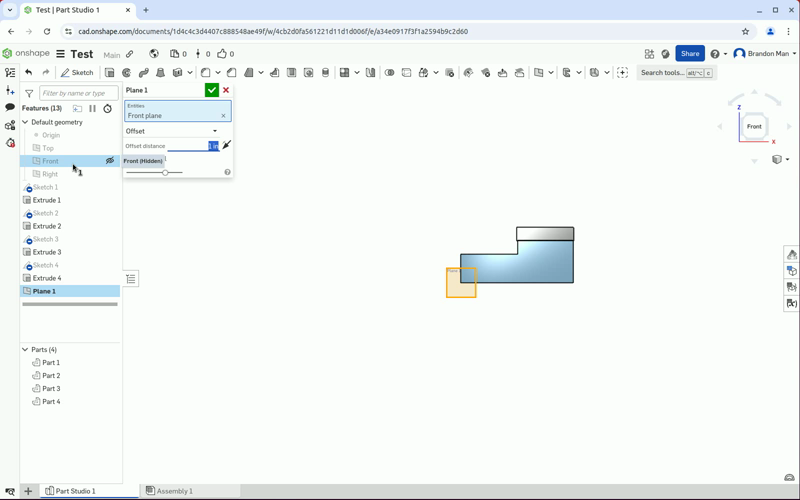
text(16.114)
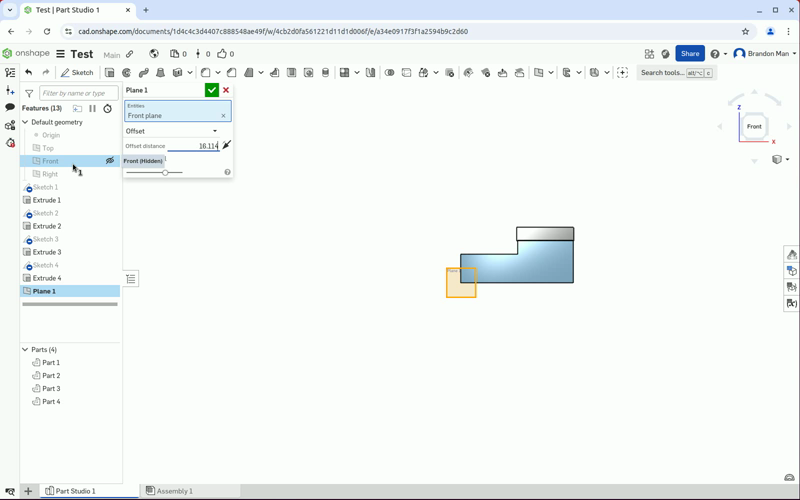
key(enter, 2)
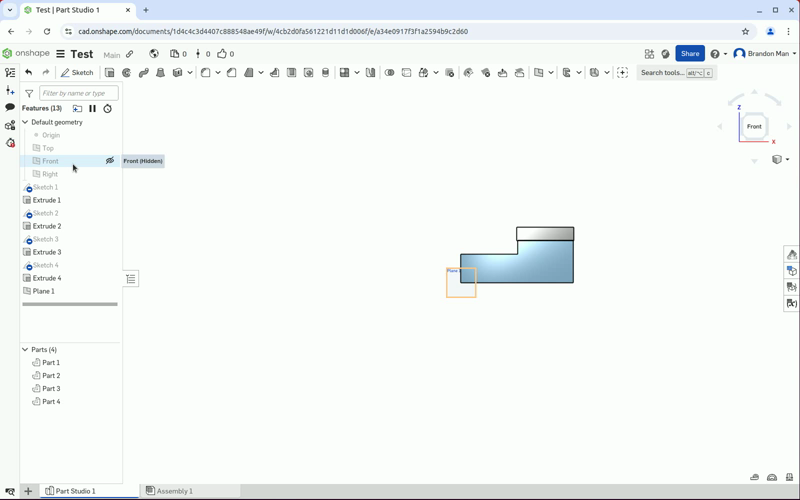
key(shift+s)
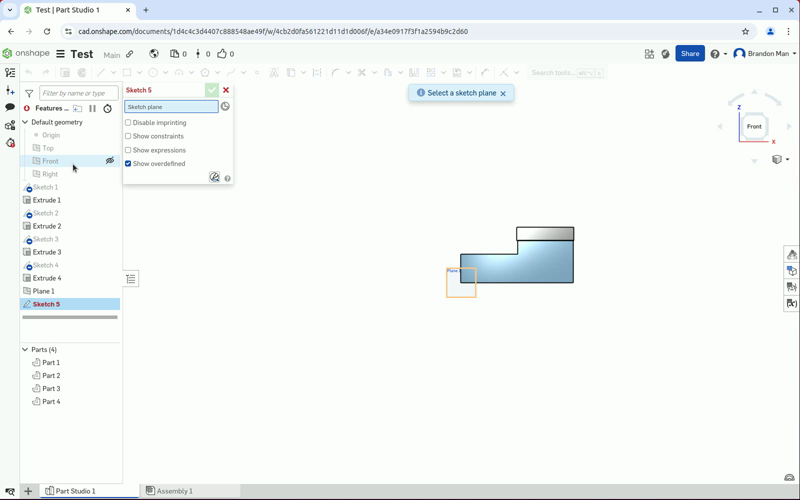
mouse_move(73, 293)
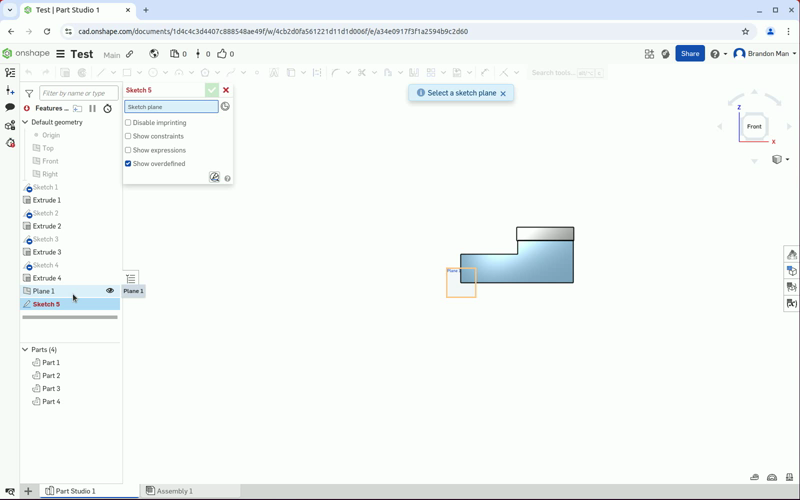
click(73, 293)
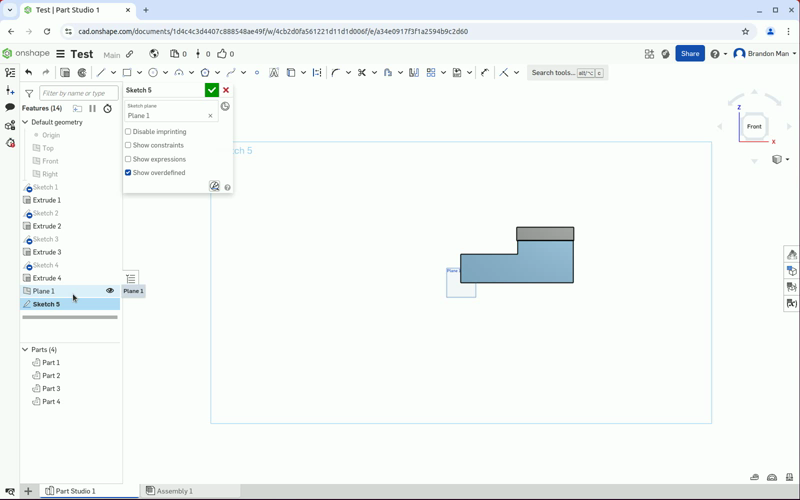
mouse_move(73, 352)
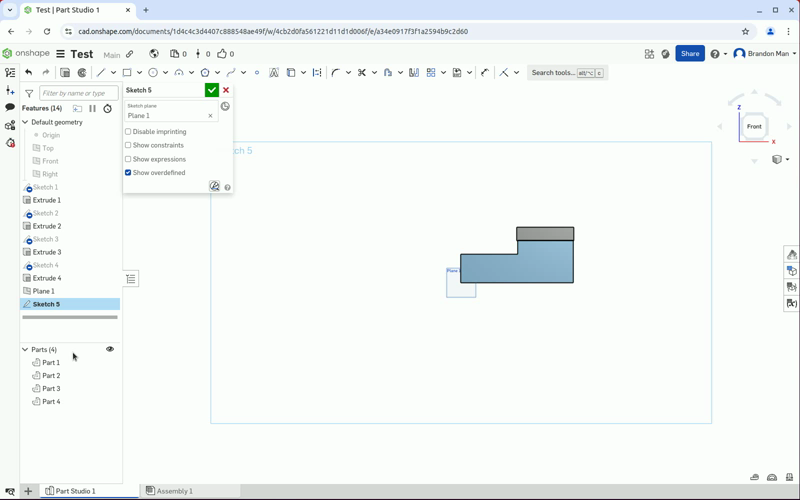
key(y)
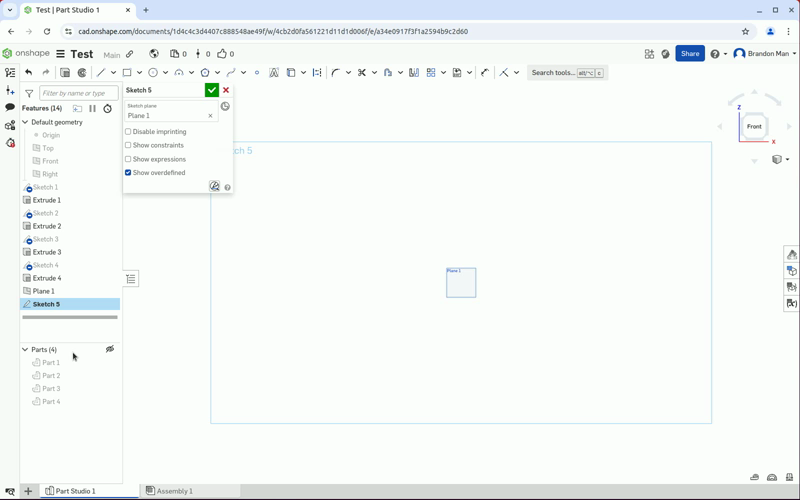
key(l)
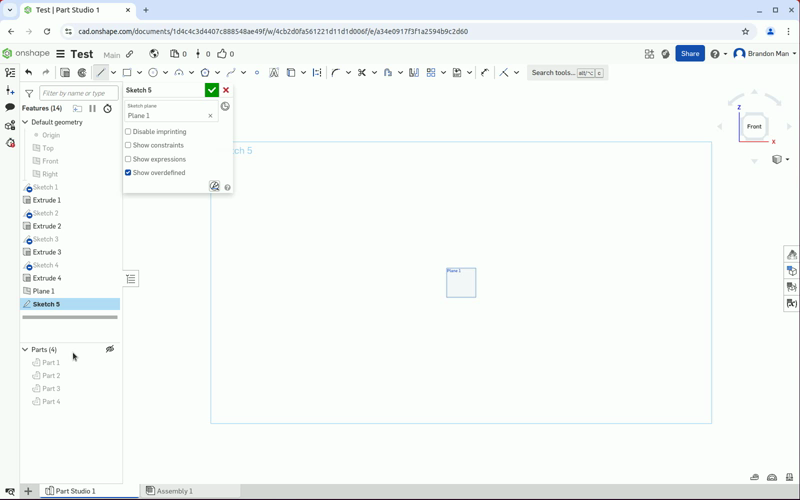
key_down(shift)
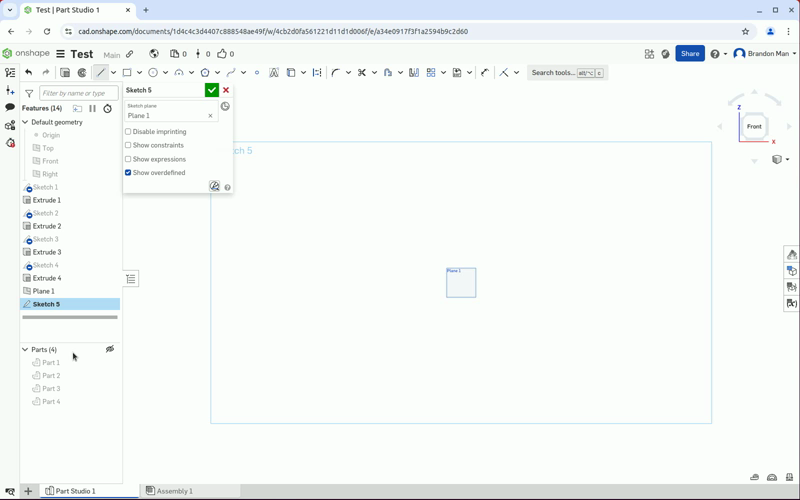
mouse_move(516, 254)
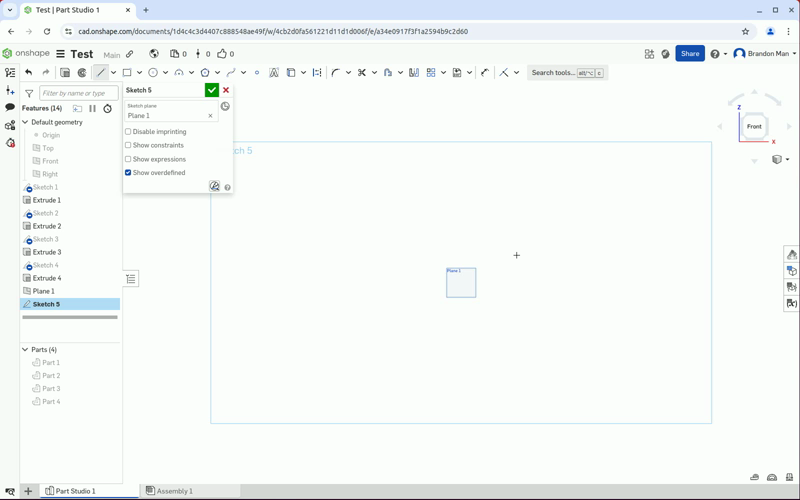
click(516, 254)
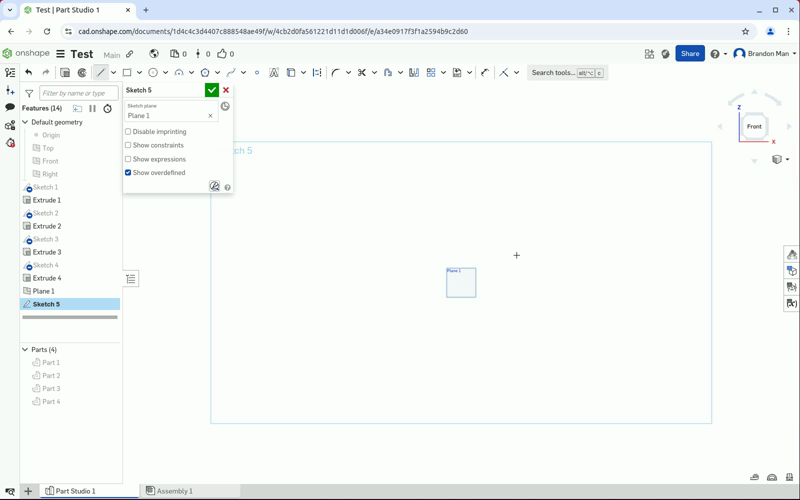
key_up(shift)
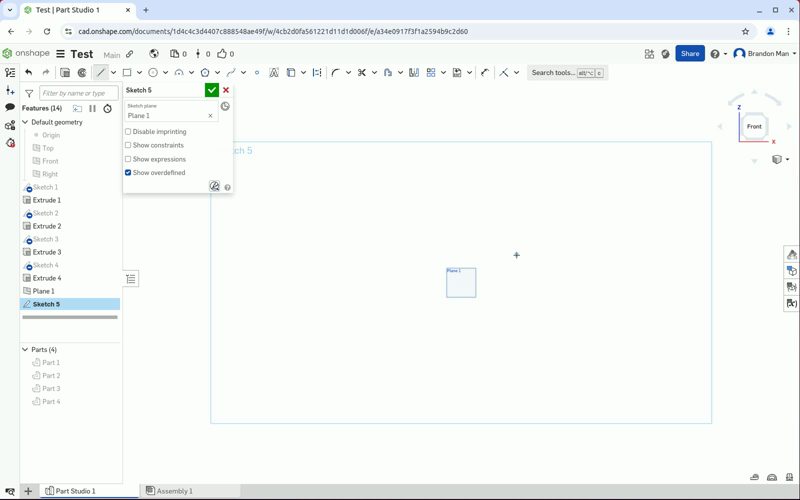
key_down(shift)
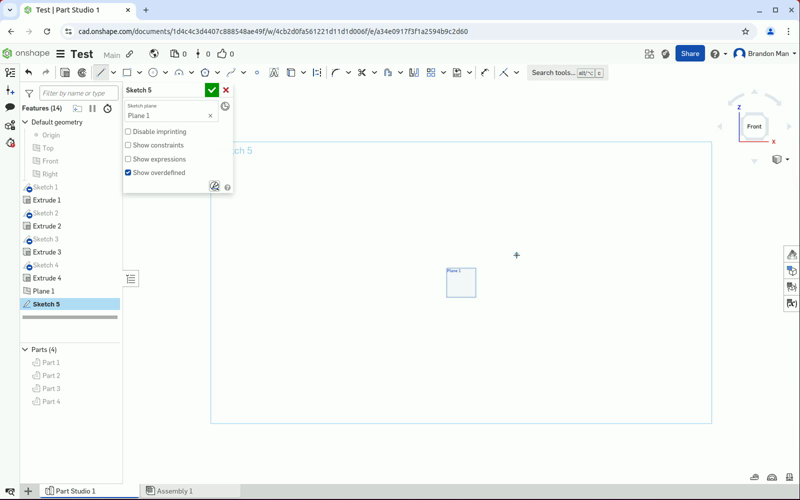
mouse_move(546, 254)
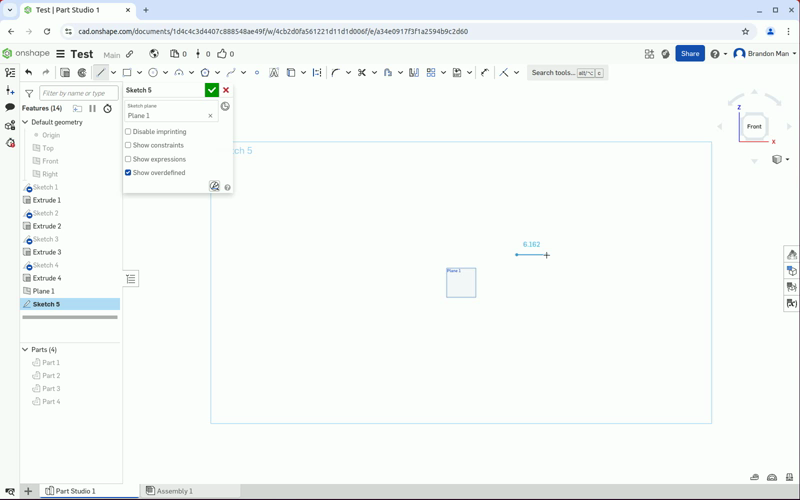
mouse_move(573, 254)
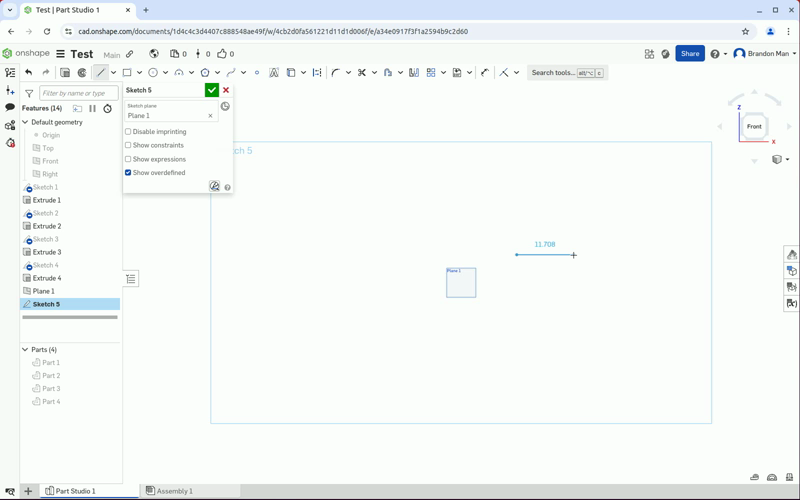
click(573, 254)
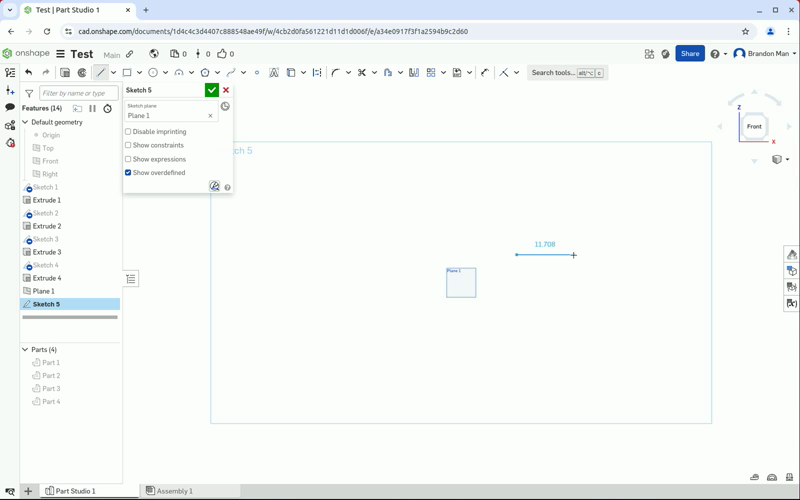
key_up(shift)
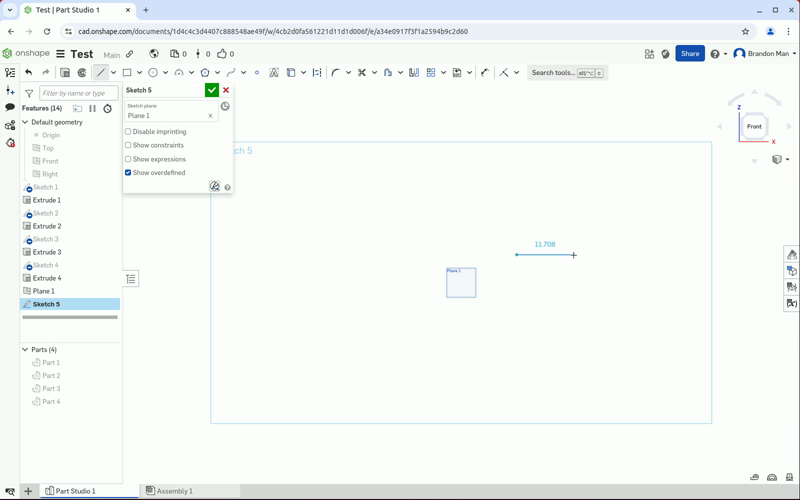
key_down(shift)
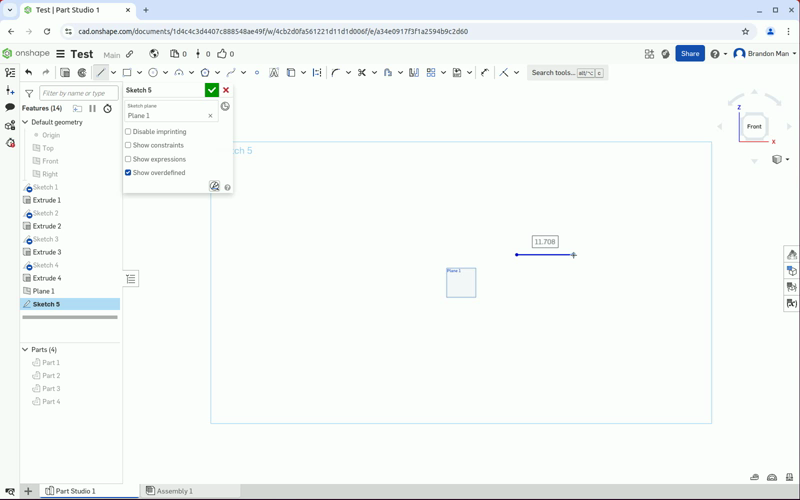
mouse_move(589, 254)
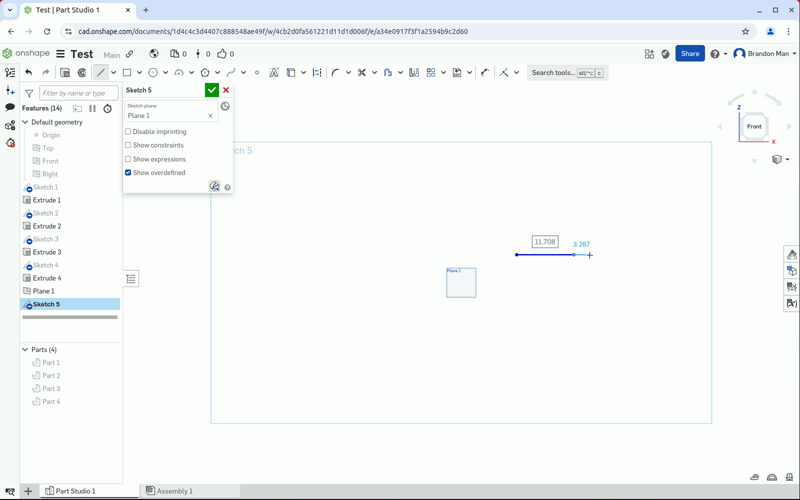
mouse_move(573, 225)
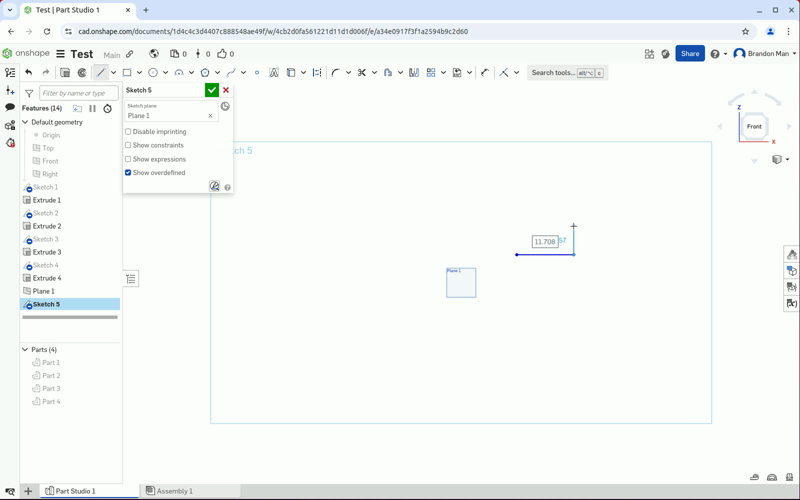
click(573, 225)
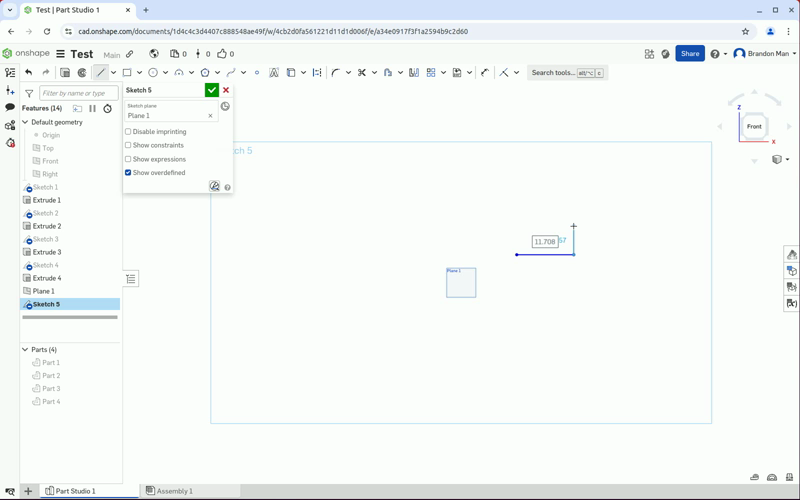
key_up(shift)
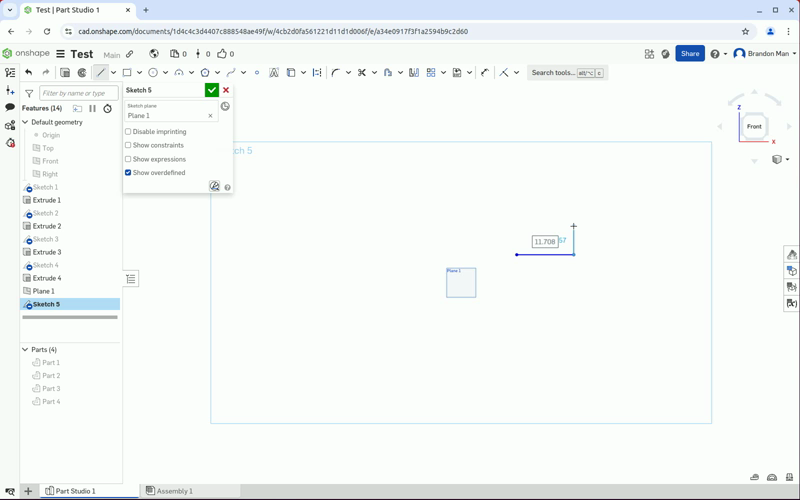
key_down(shift)
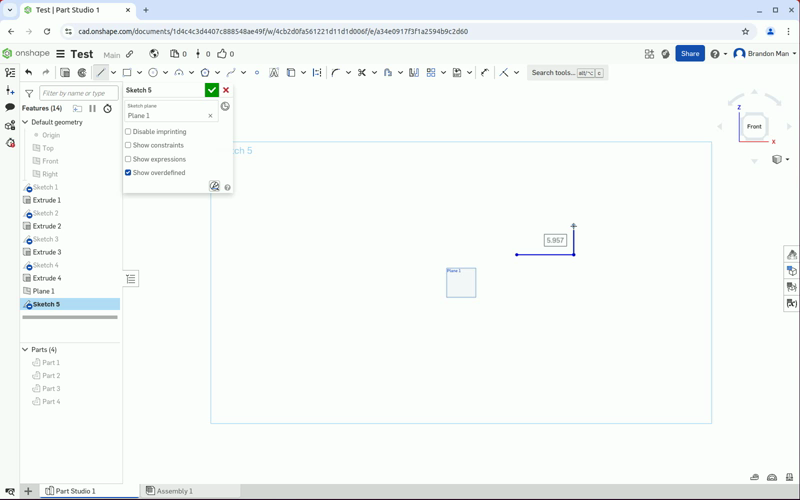
mouse_move(589, 225)
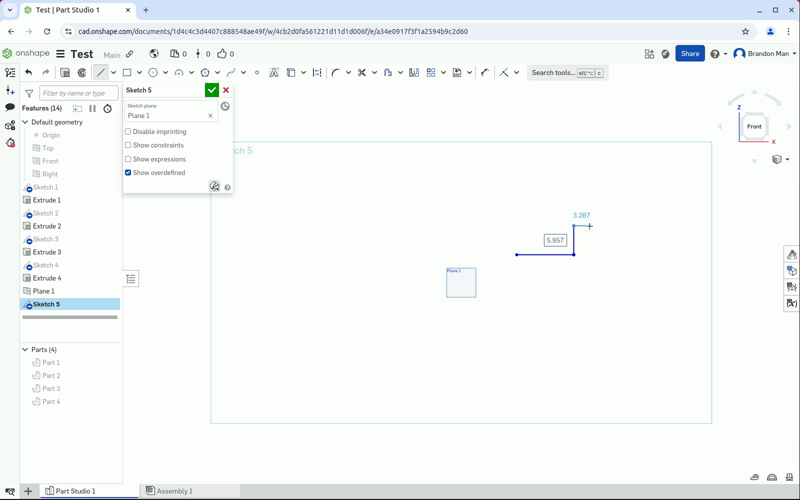
mouse_move(516, 225)
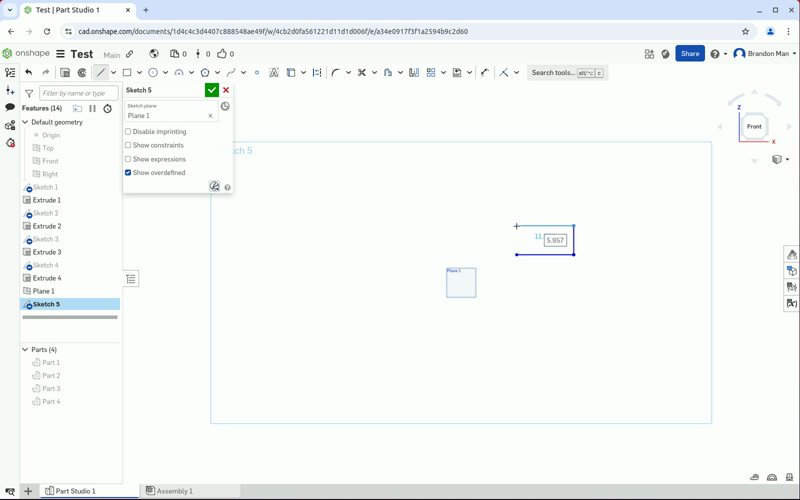
click(516, 225)
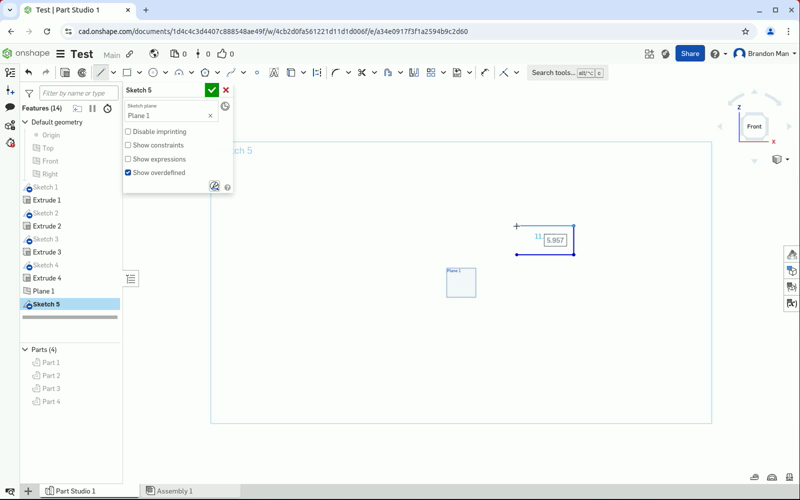
key_up(shift)
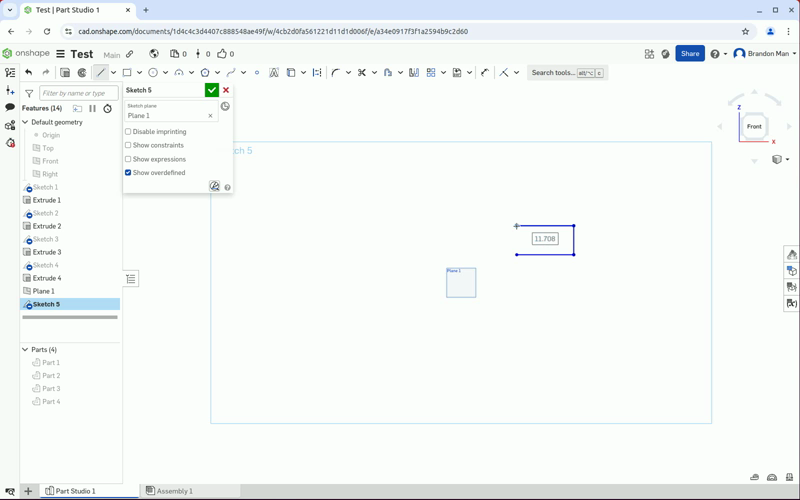
mouse_move(546, 225)
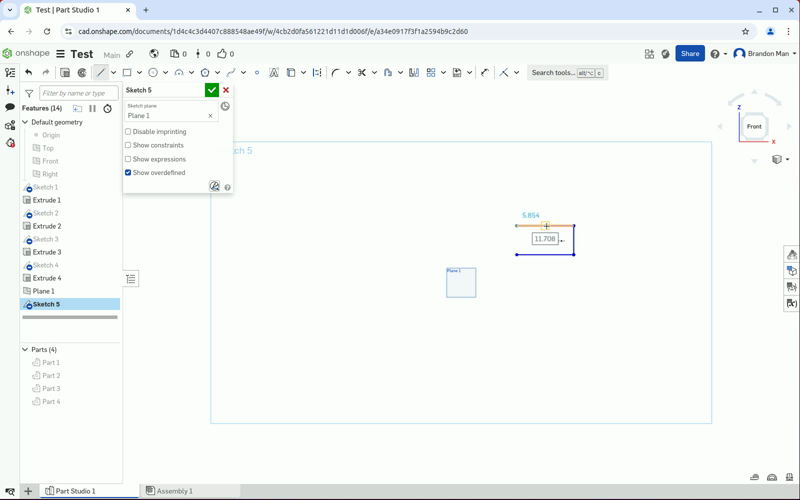
key_down(shift)
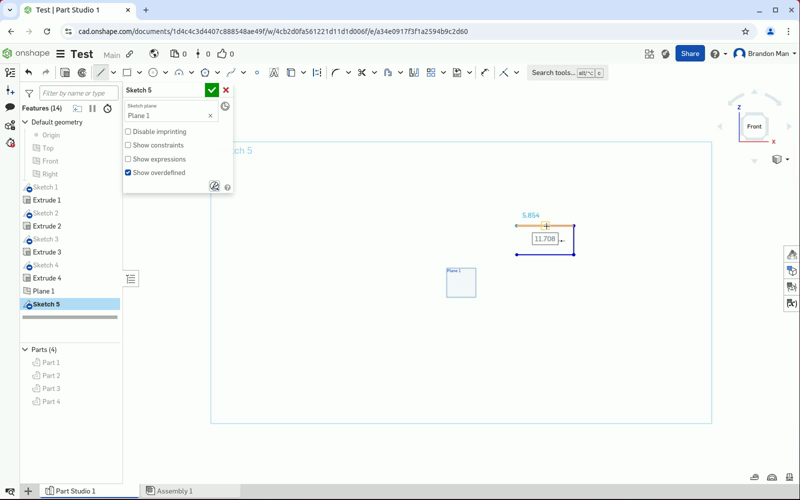
mouse_move(516, 254)
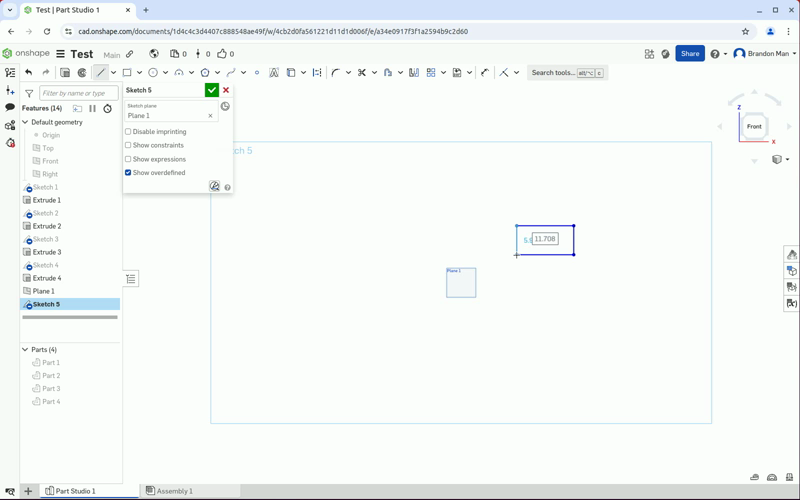
key_up(shift)
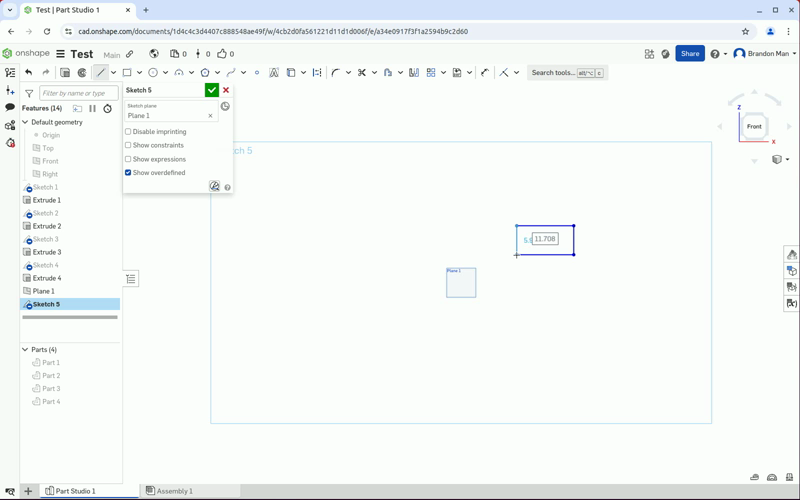
click(516, 254)
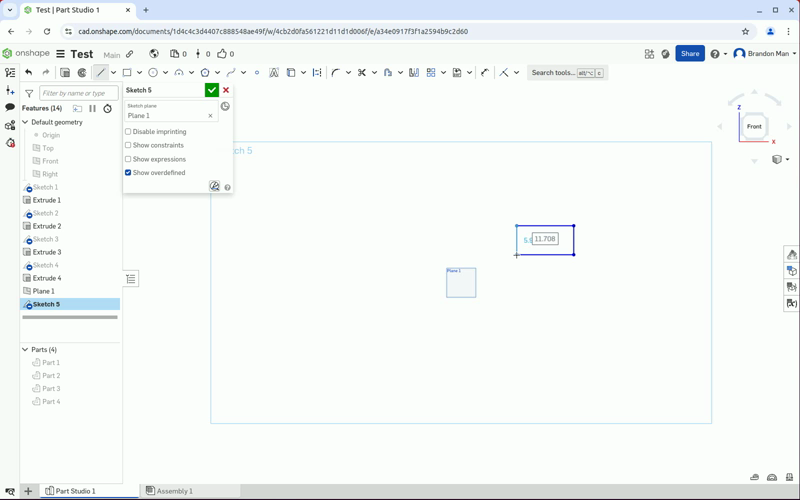
key(esc)
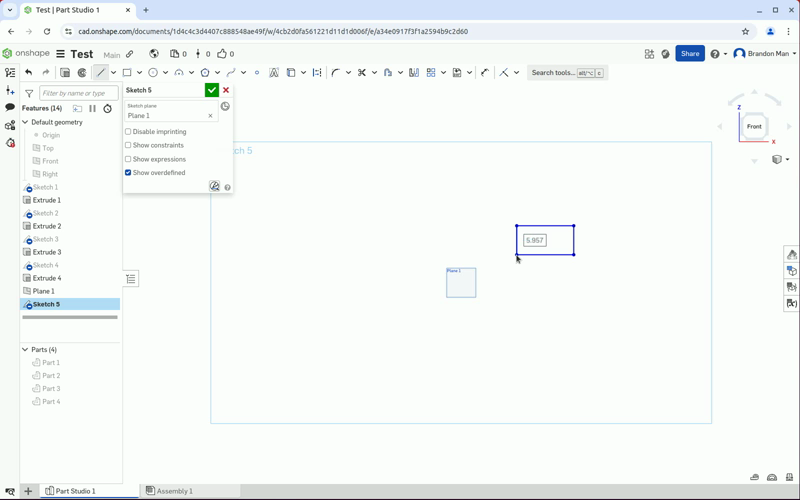
mouse_move(525, 227)
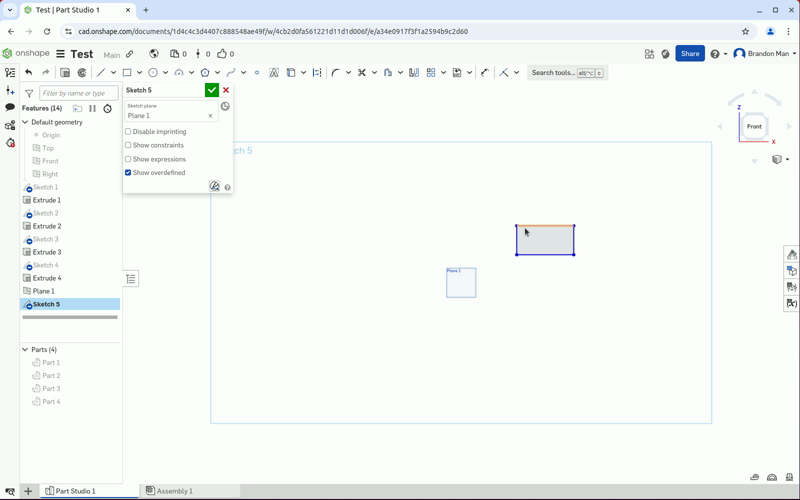
scroll(6)
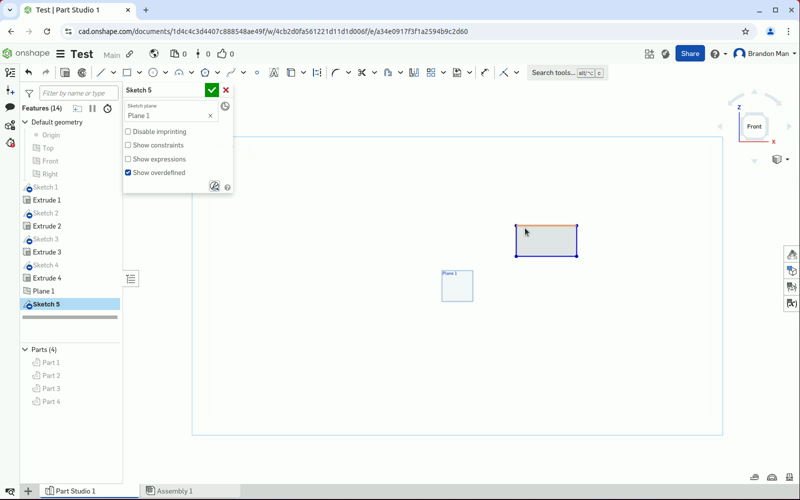
scroll(6)
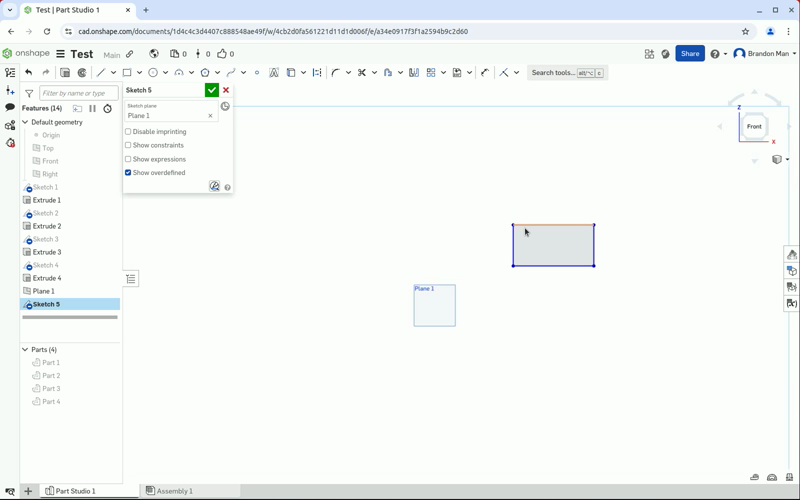
scroll(6)
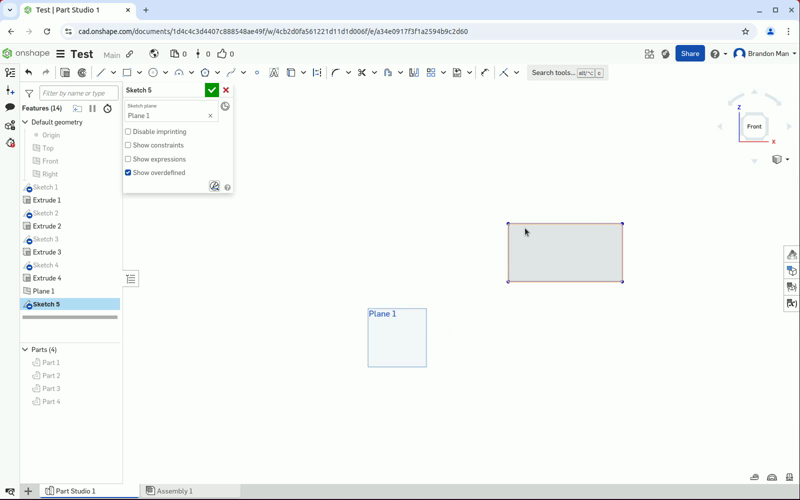
scroll(6)
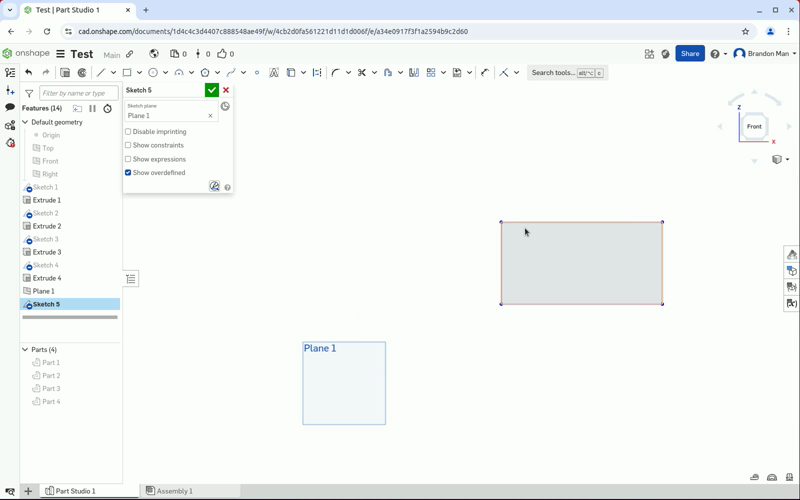
scroll(6)
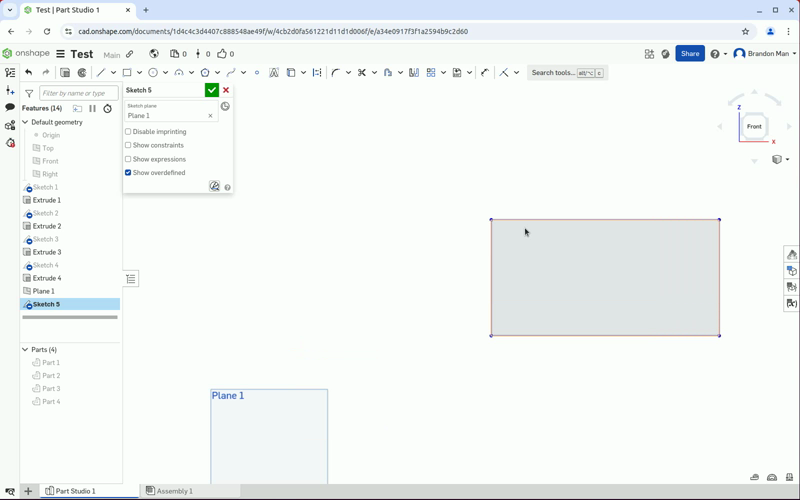
scroll(6)
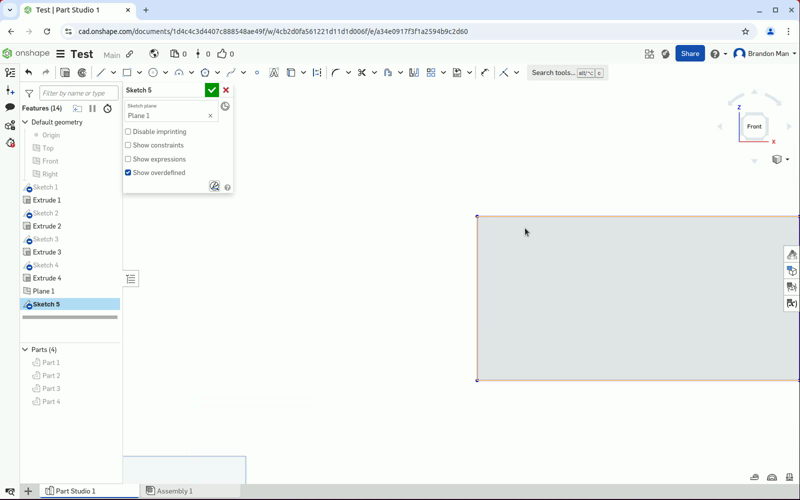
scroll(6)
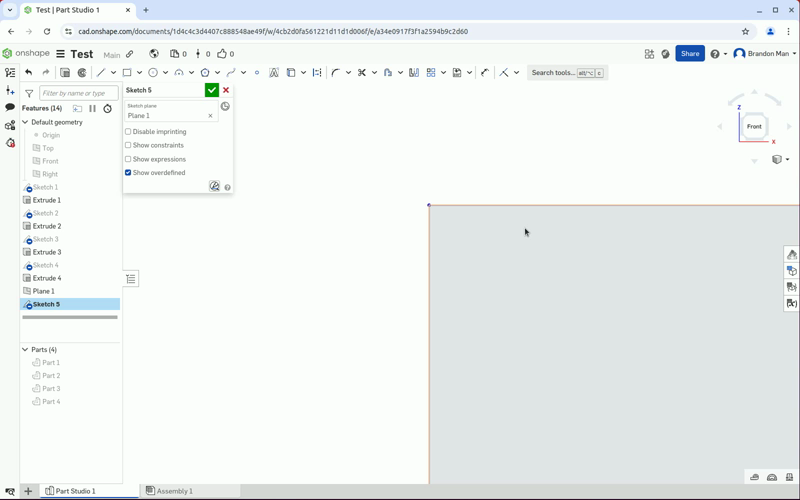
click(525, 227)
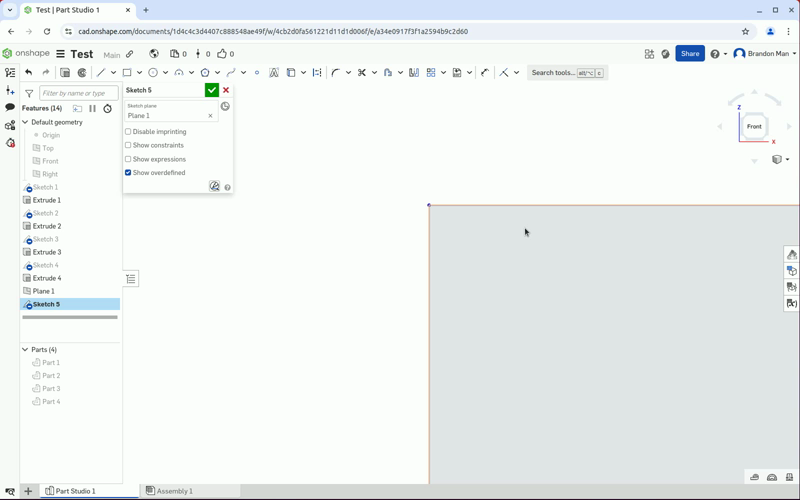
scroll(-6)
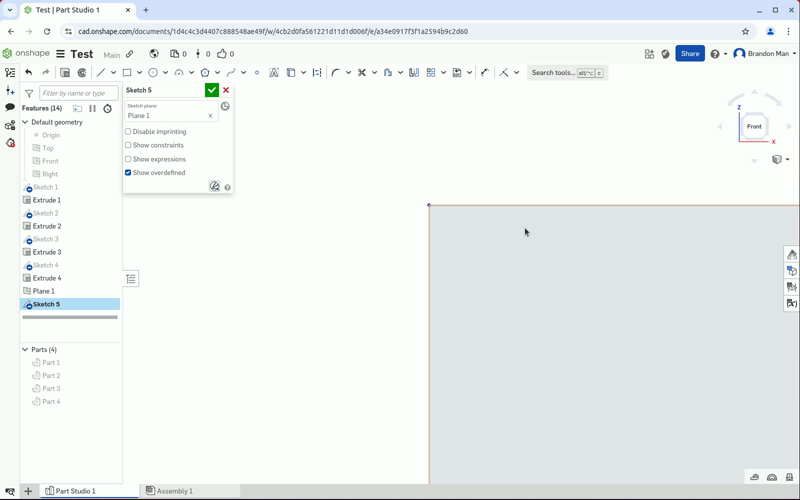
scroll(-6)
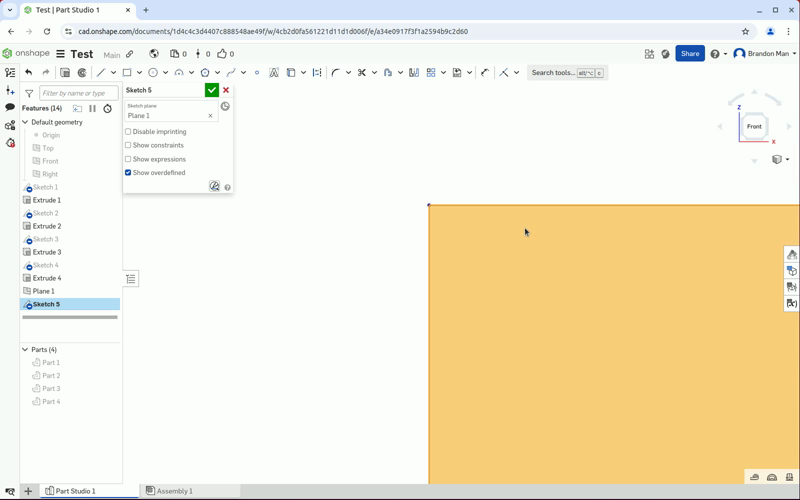
scroll(-6)
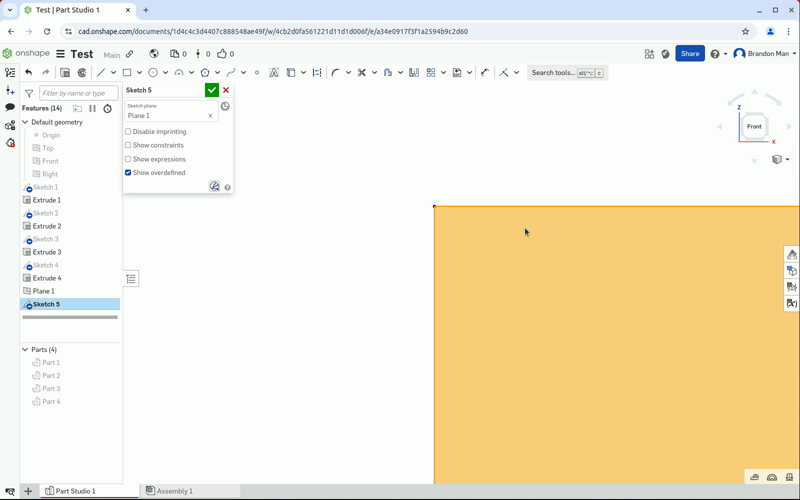
scroll(-6)
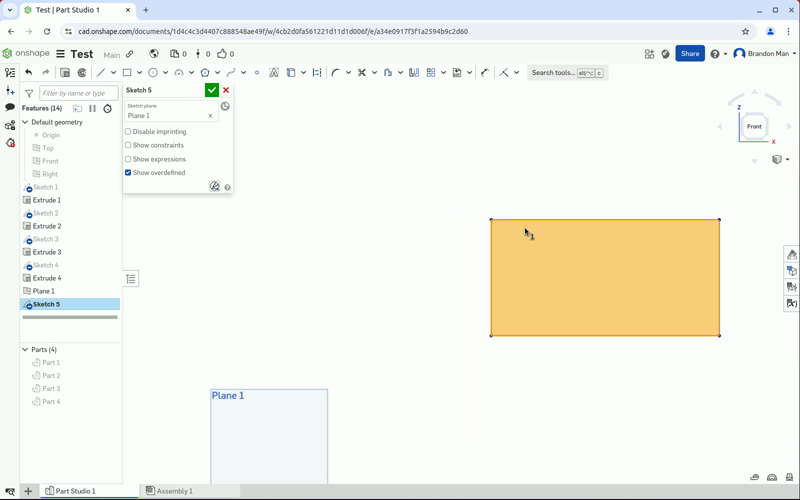
scroll(-6)
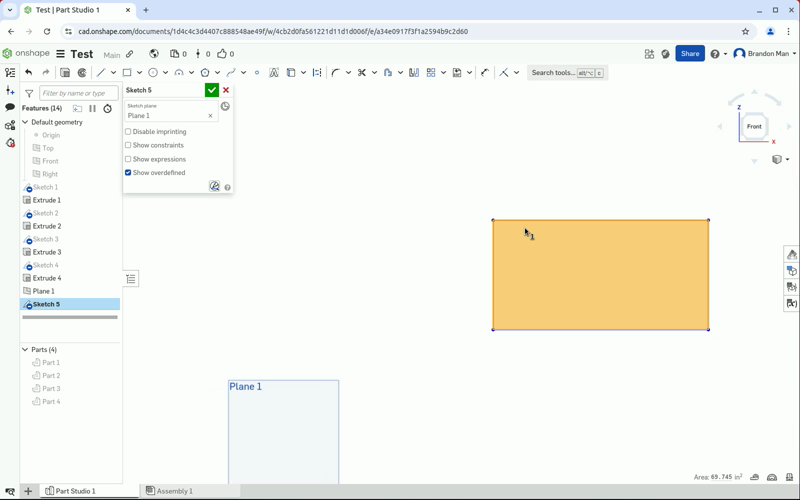
scroll(-6)
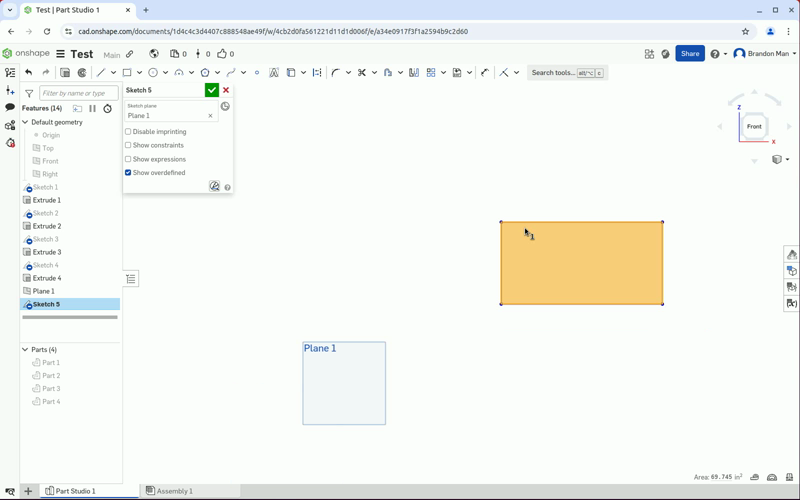
scroll(-6)
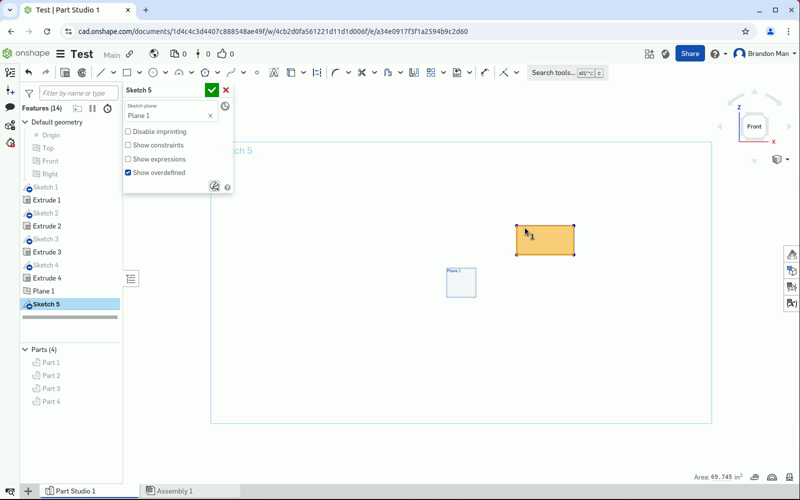
mouse_move(73, 352)
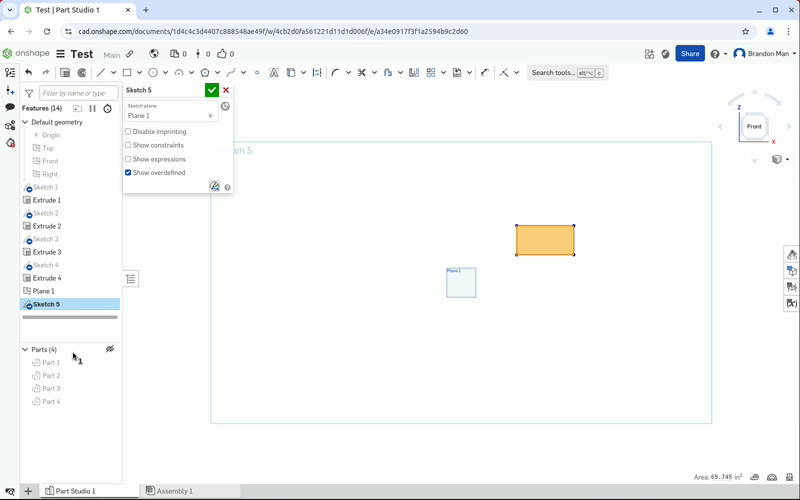
key(shift+y)
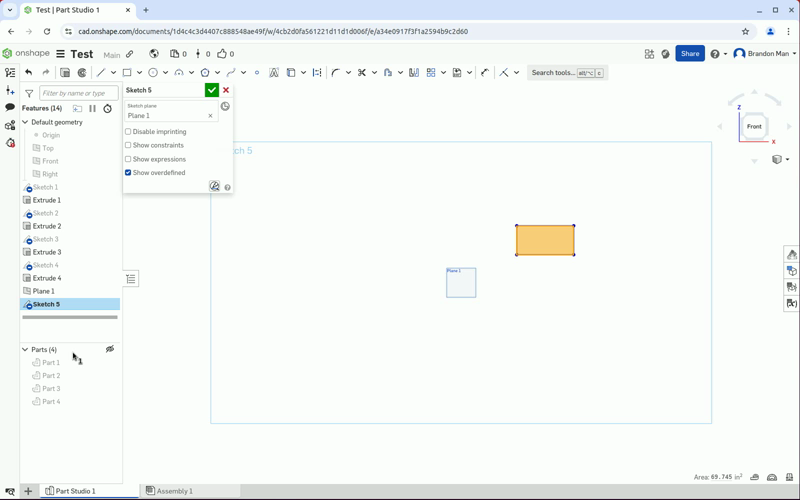
key(shift+e)
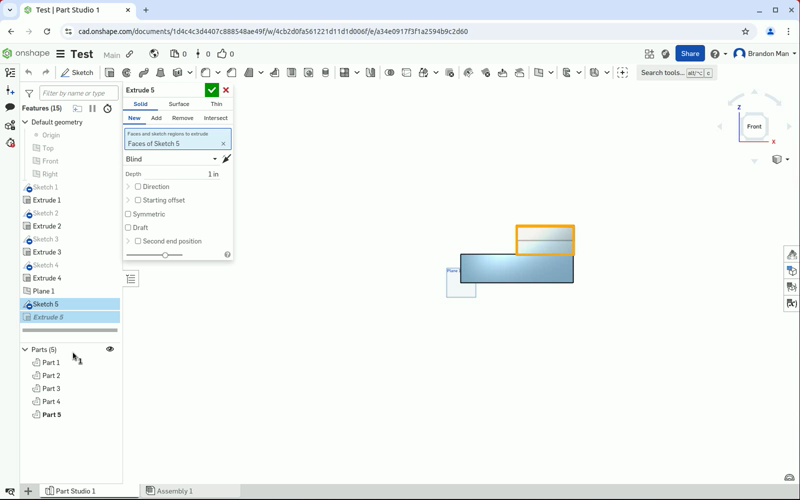
mouse_move(143, 106)
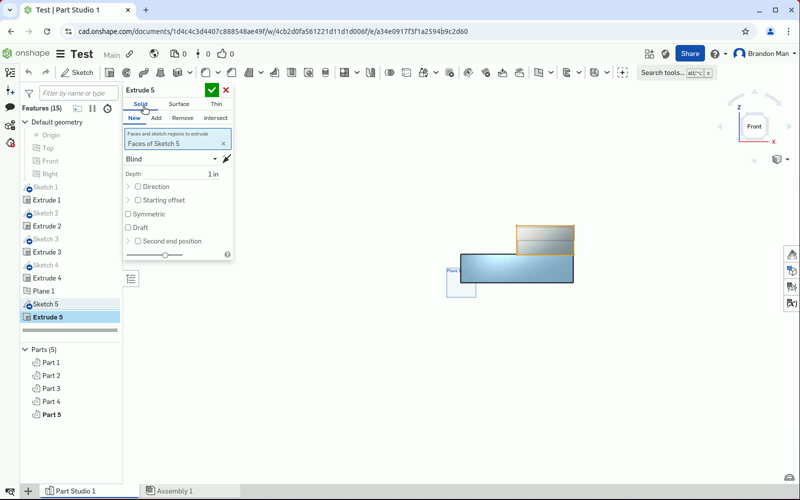
click(143, 106)
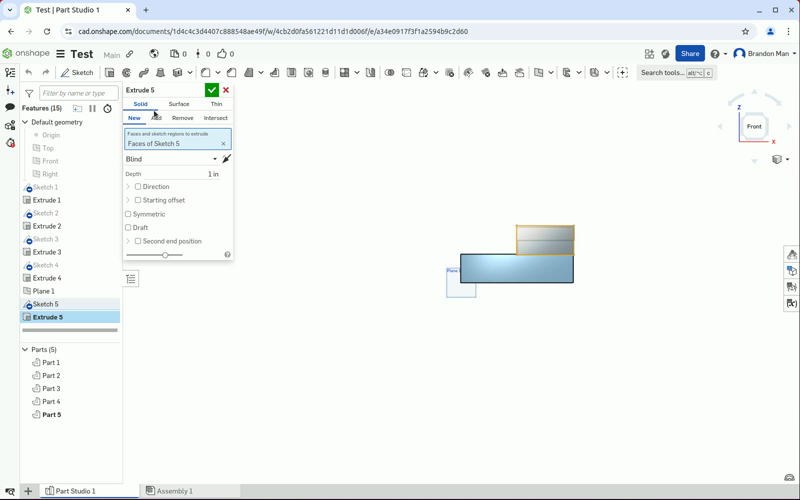
mouse_move(186, 120)
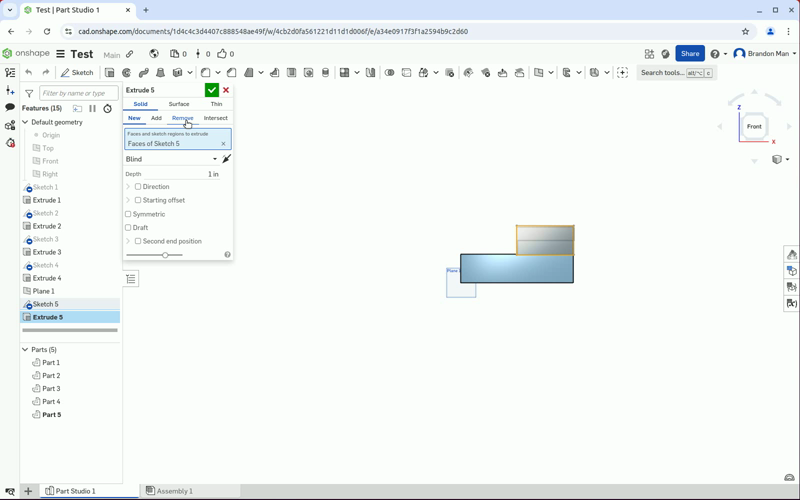
click(186, 120)
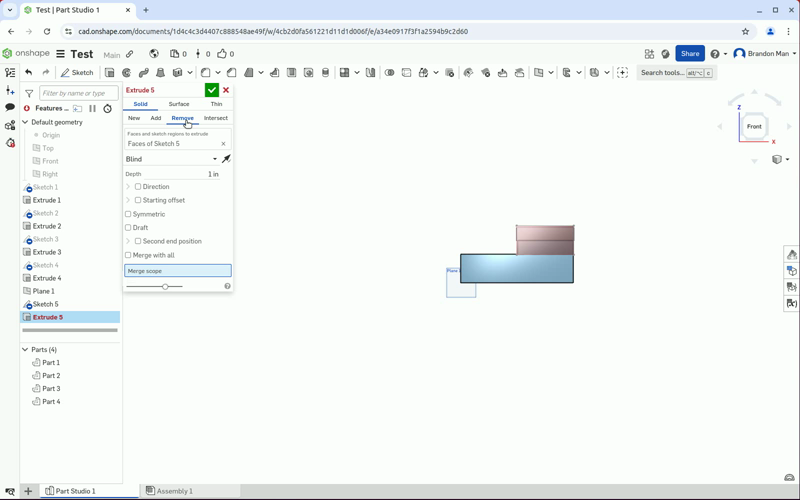
key(tab, 4)
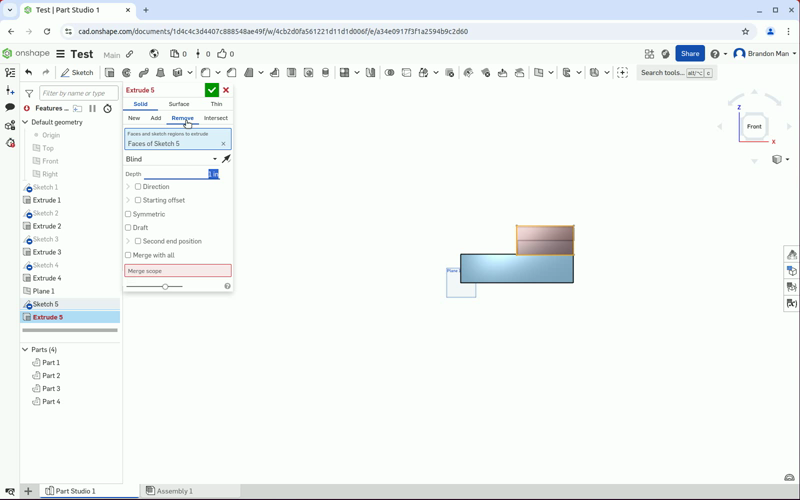
text(2.407)
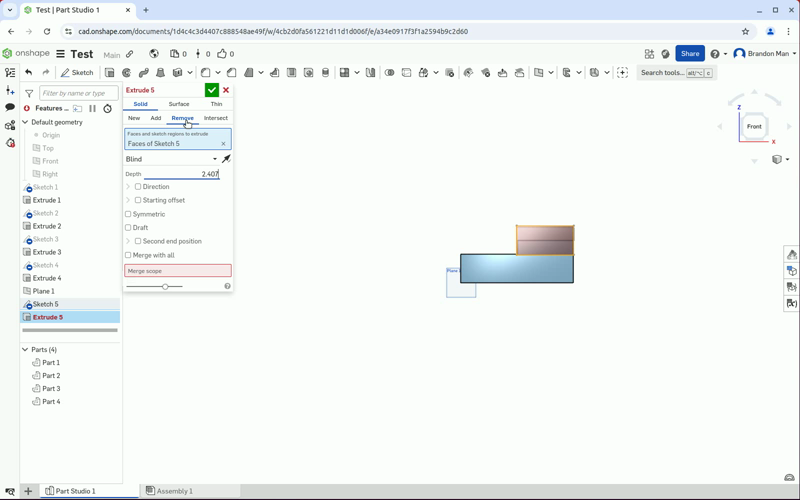
key(tab, 6)
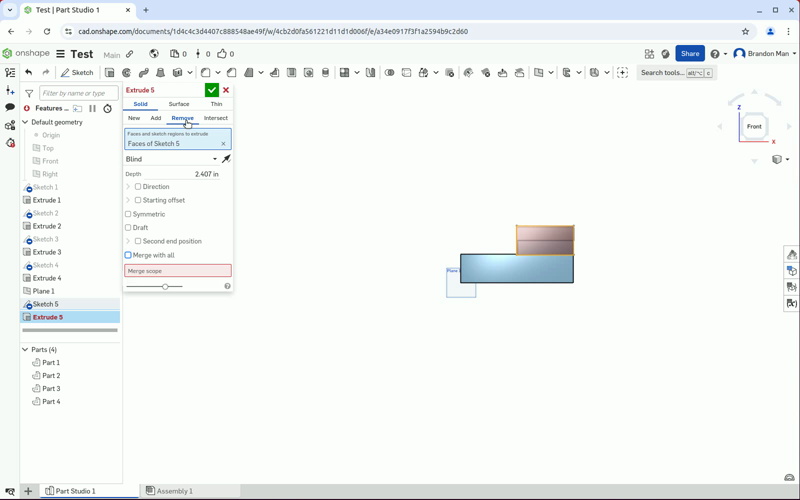
key(space)
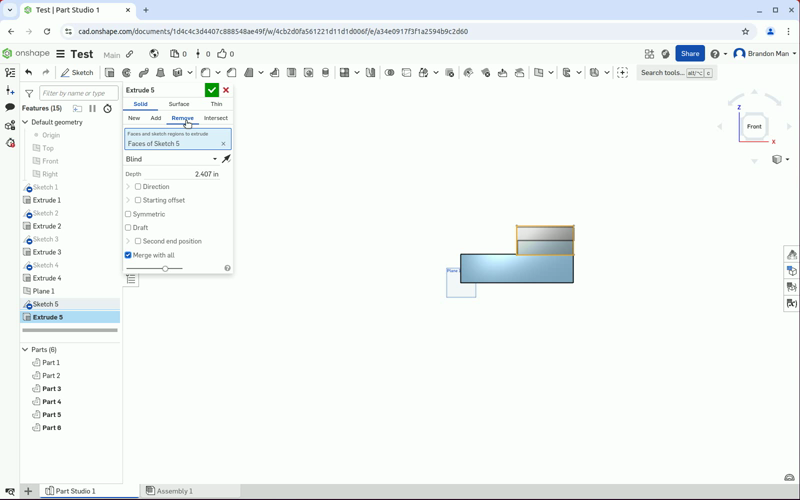
key(enter)
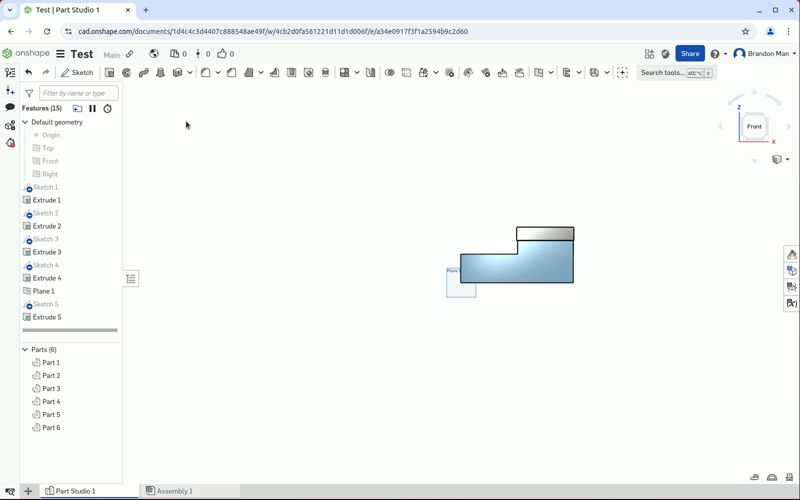
key(shift+h)
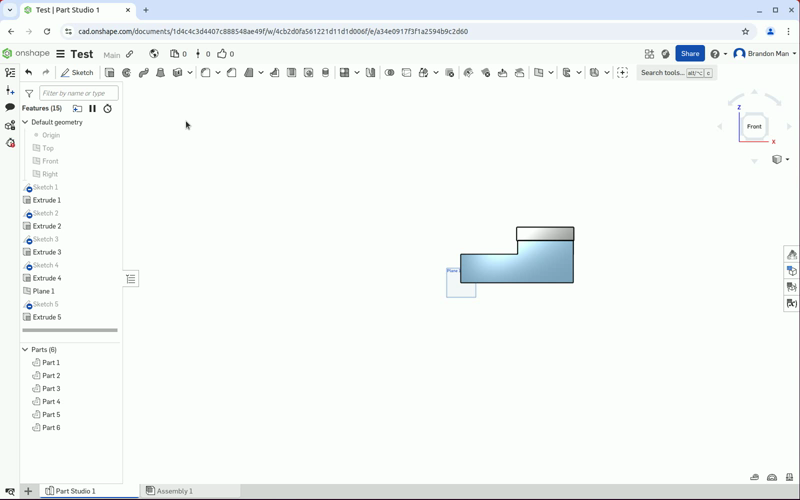
key(shift+h)
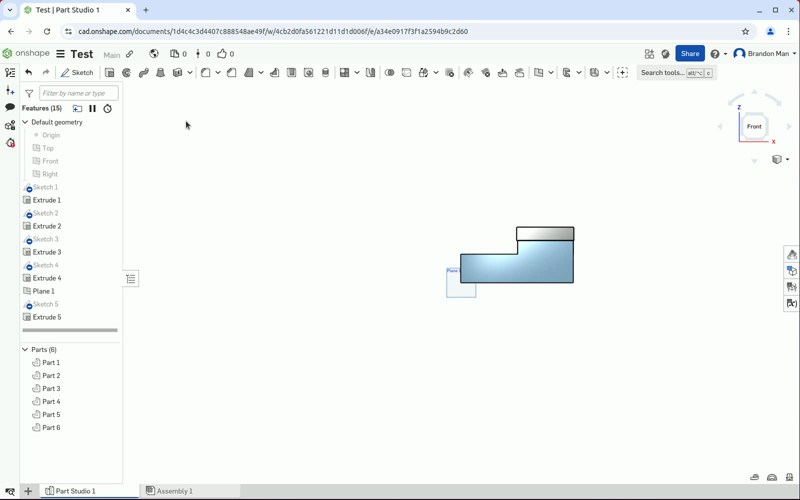
mouse_move(73, 189)
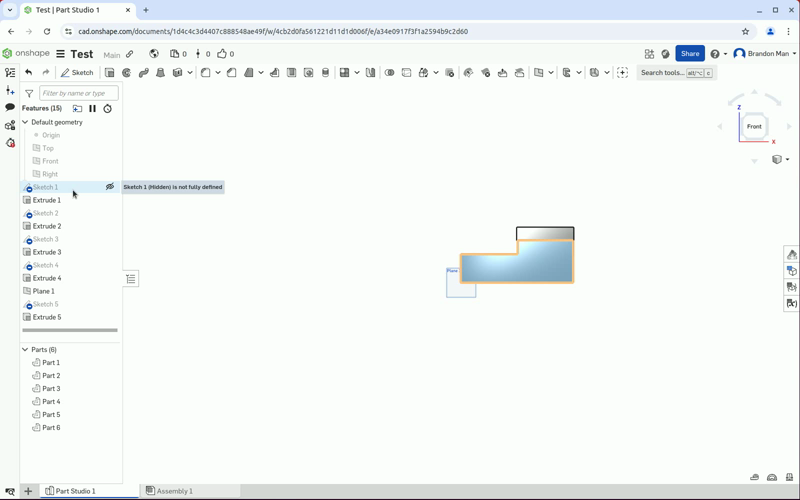
click(73, 189)
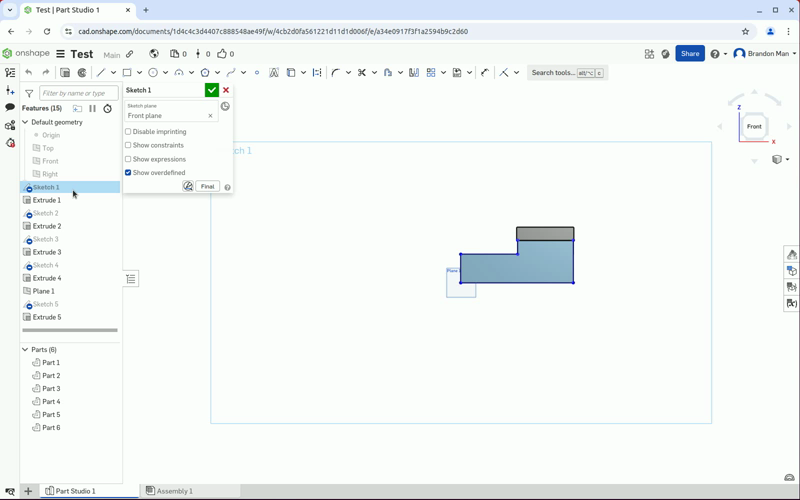
mouse_move(229, 92)
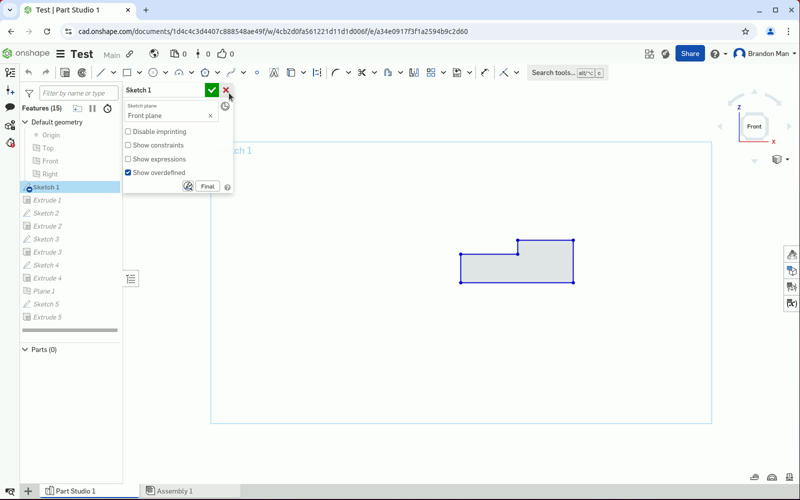
click(229, 92)
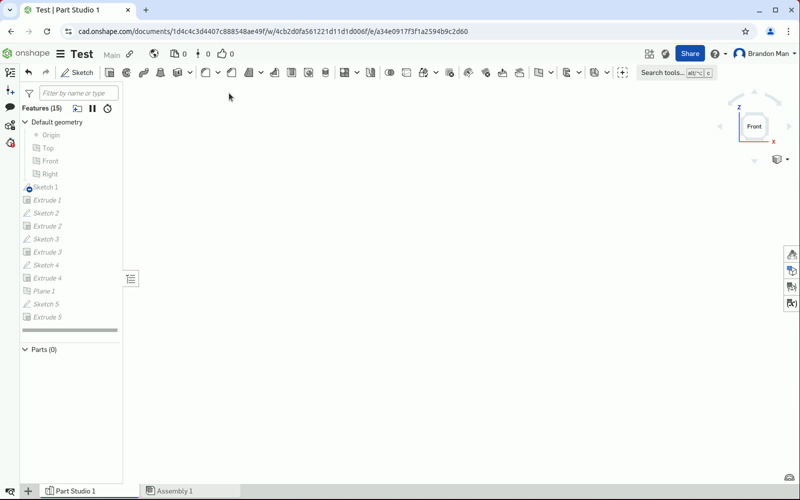
key(shift+s)
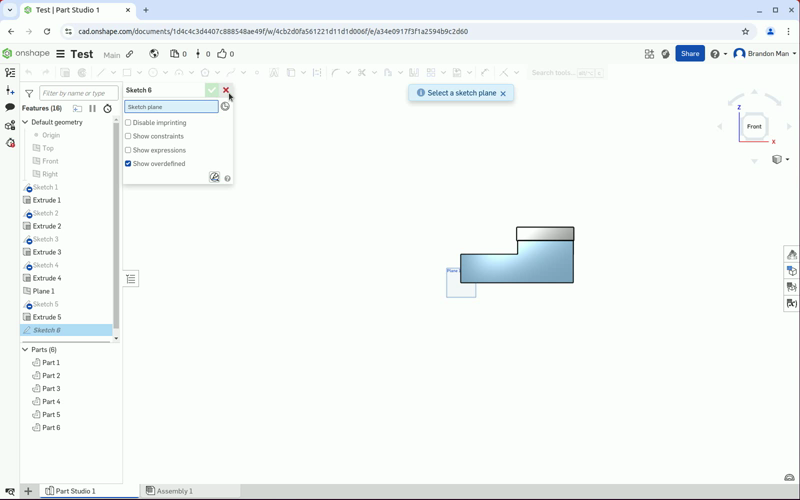
mouse_move(69, 293)
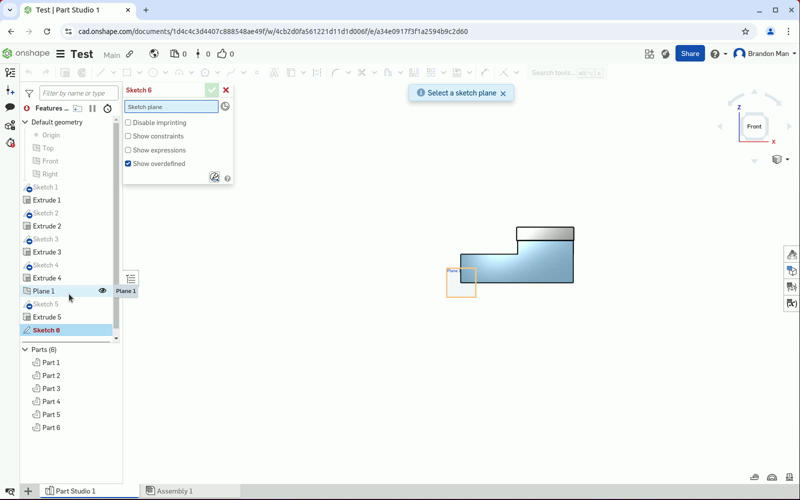
click(69, 293)
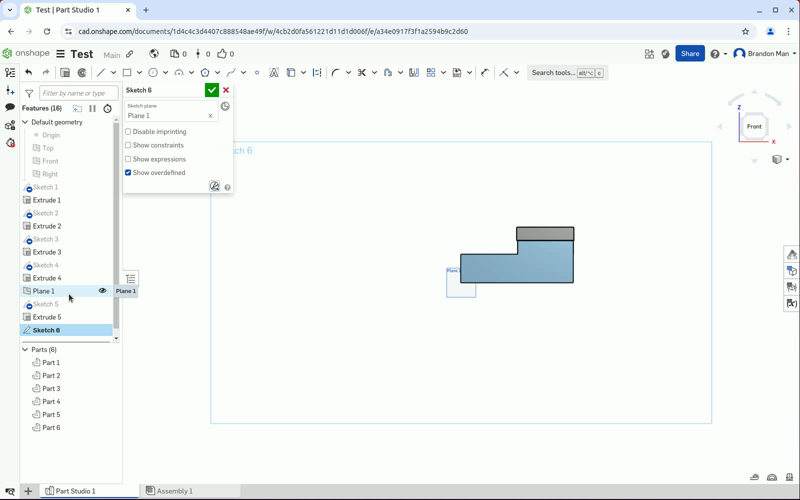
mouse_move(73, 352)
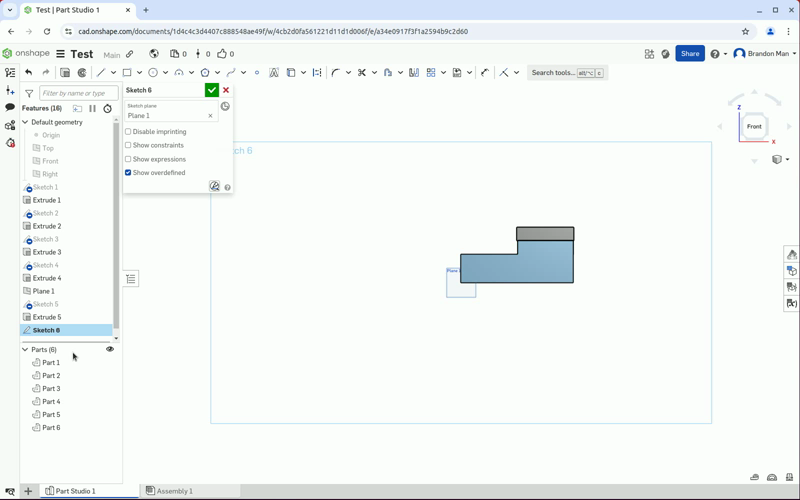
key(y)
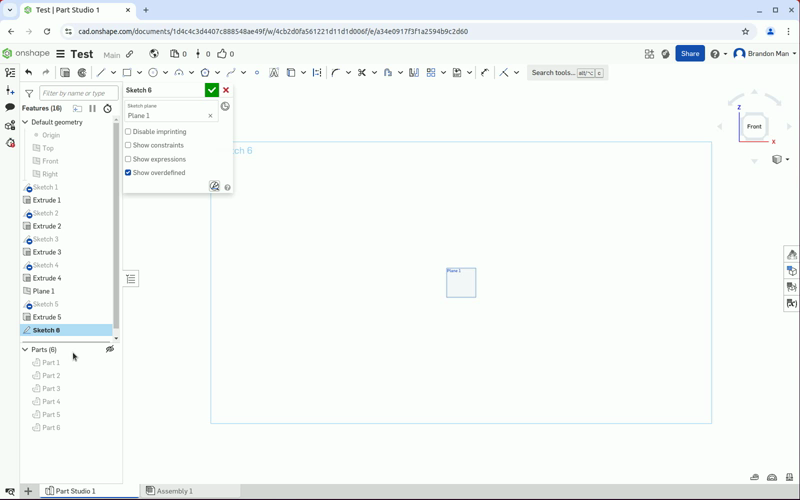
key(l)
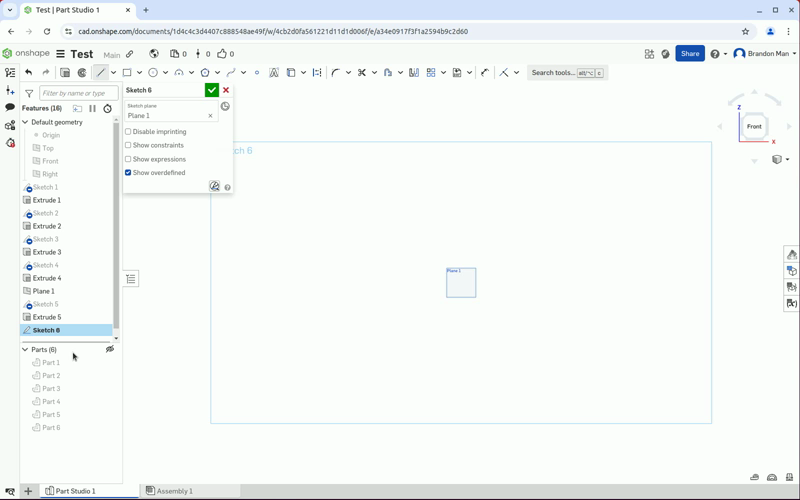
key_down(shift)
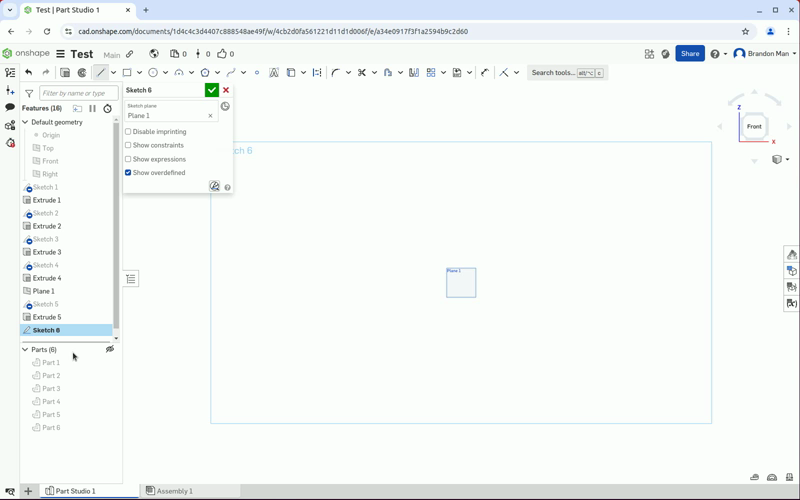
mouse_move(516, 240)
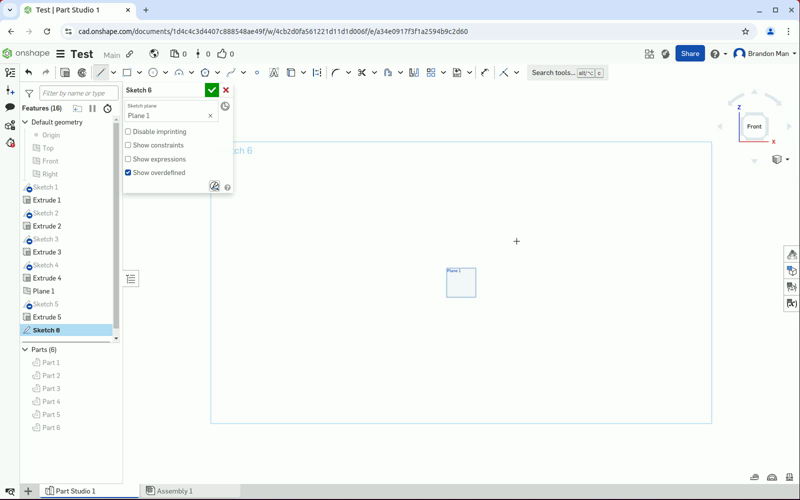
click(516, 240)
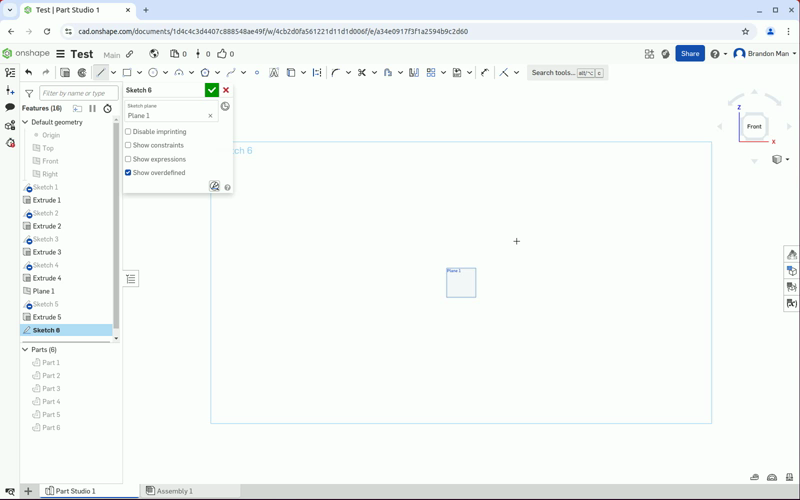
key_up(shift)
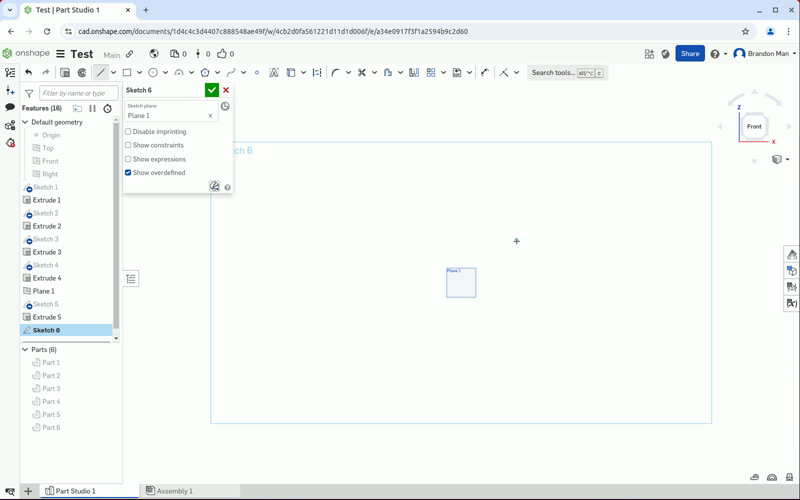
key_down(shift)
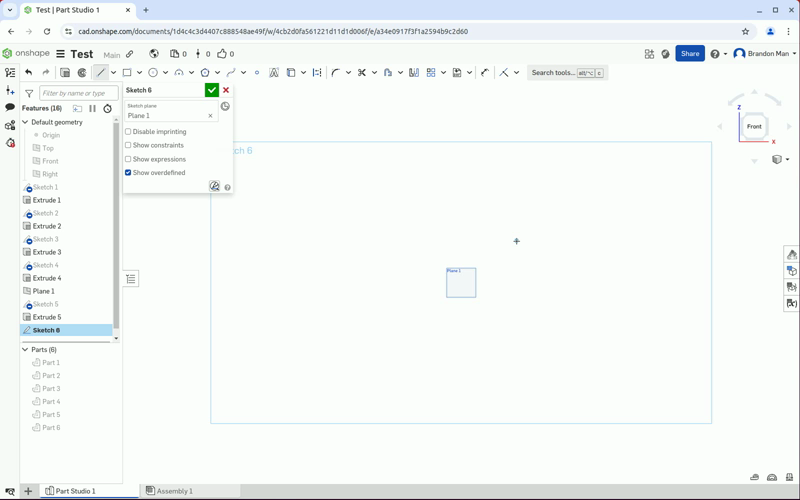
mouse_move(546, 240)
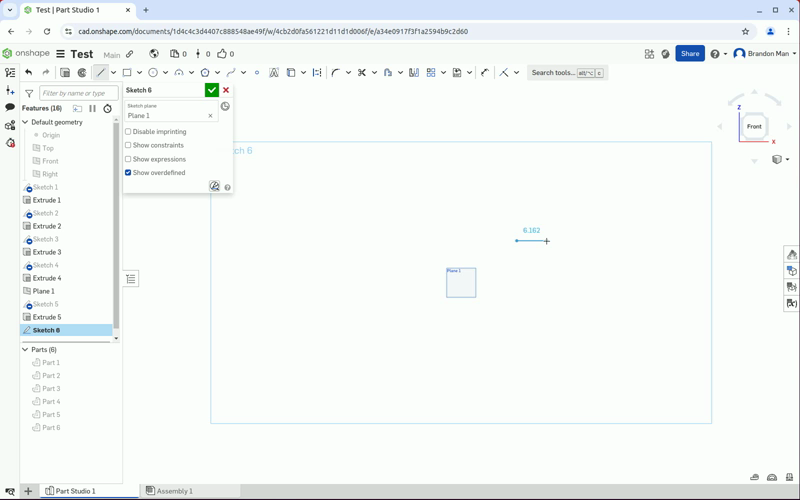
mouse_move(573, 240)
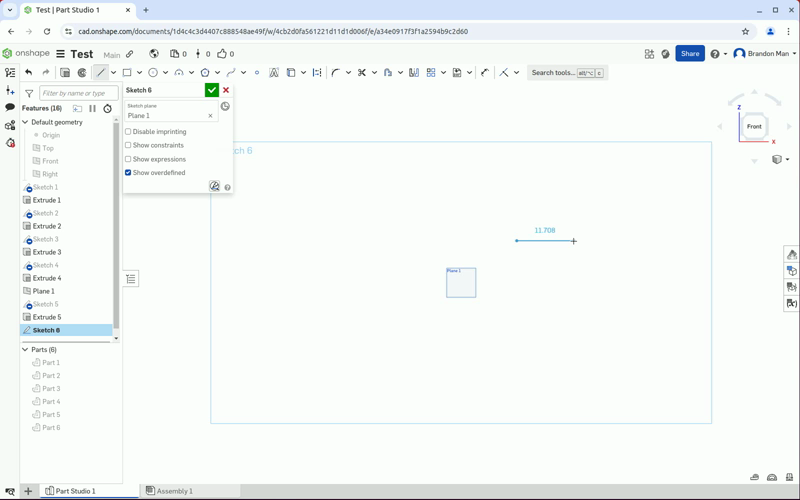
click(573, 240)
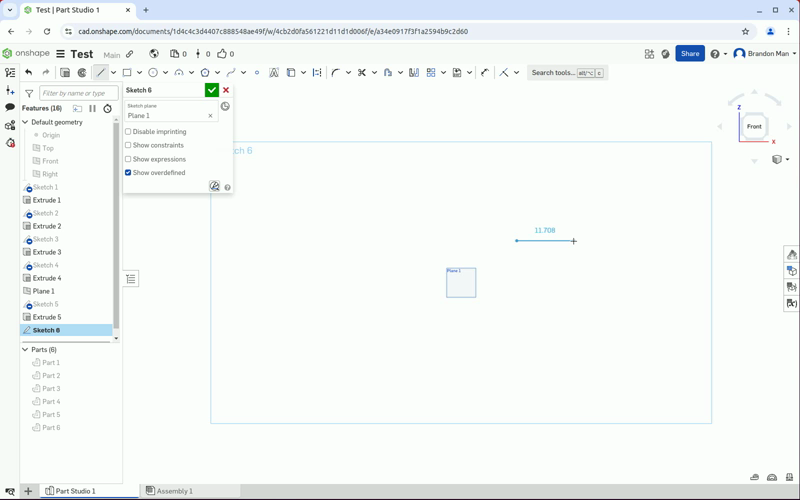
key_up(shift)
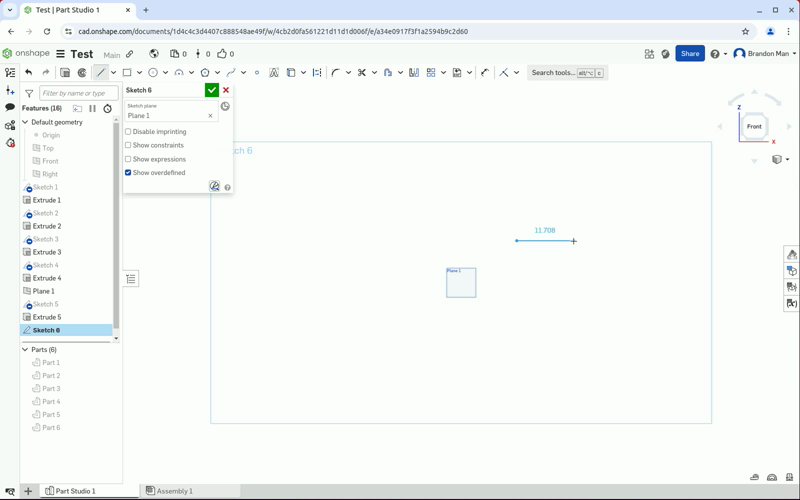
key_down(shift)
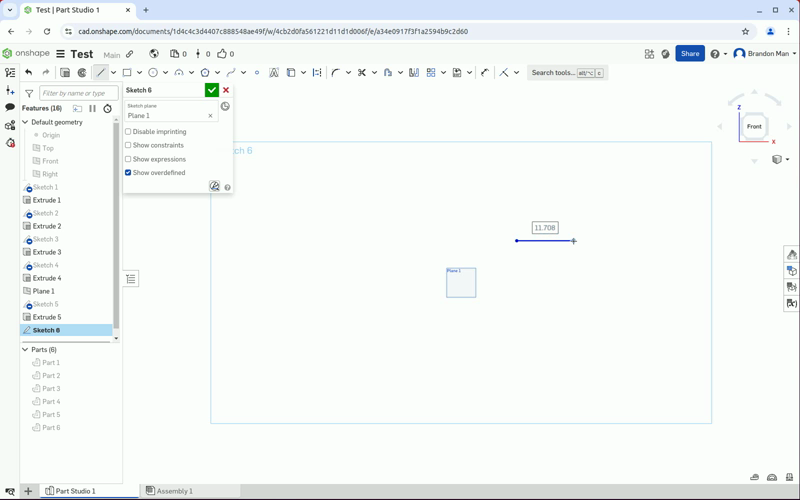
mouse_move(589, 240)
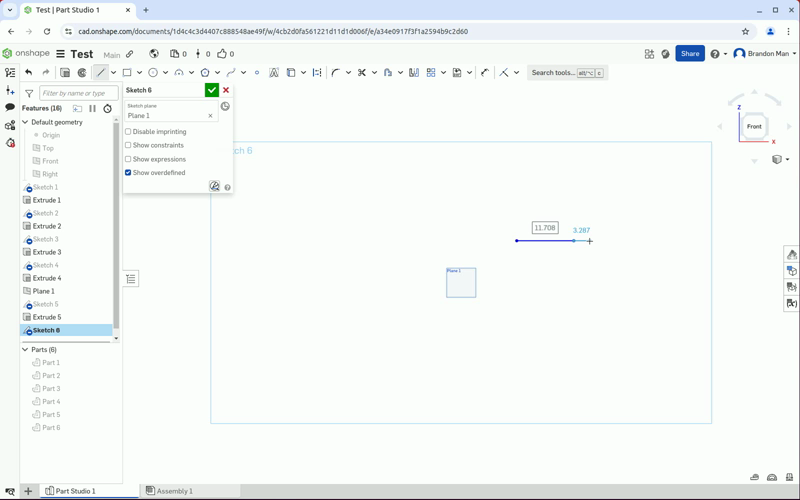
mouse_move(573, 227)
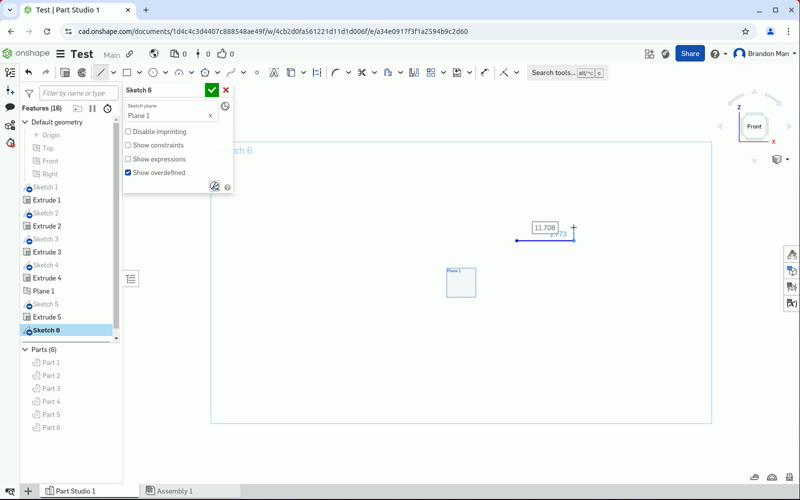
click(573, 227)
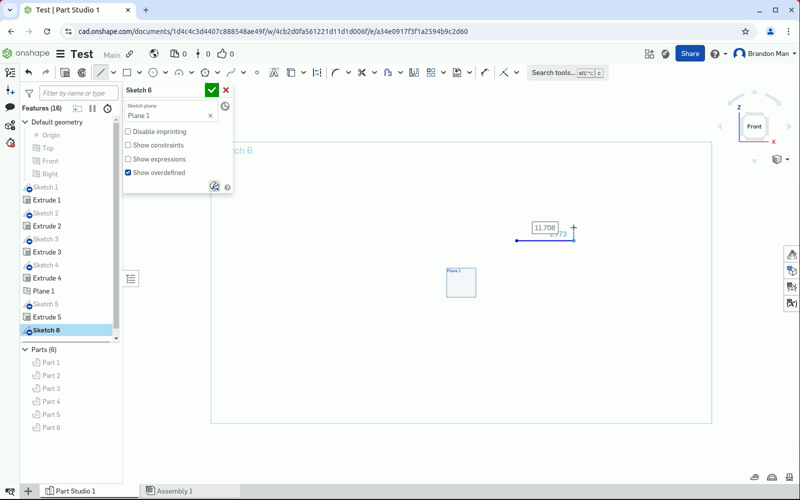
key_up(shift)
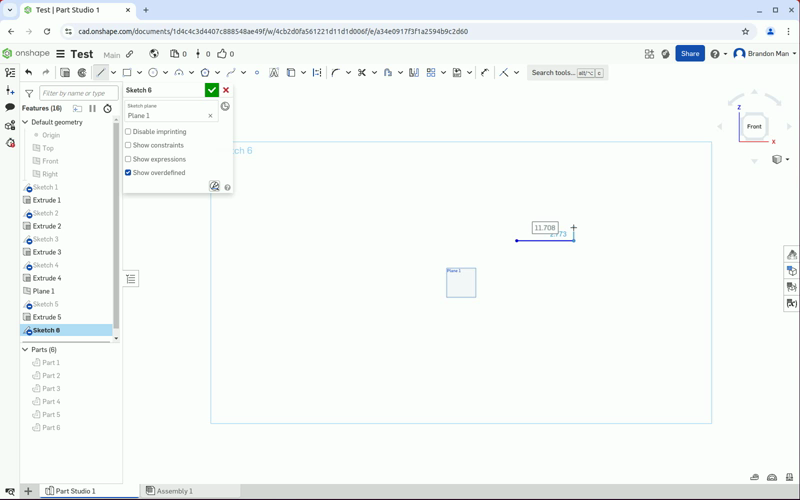
key_down(shift)
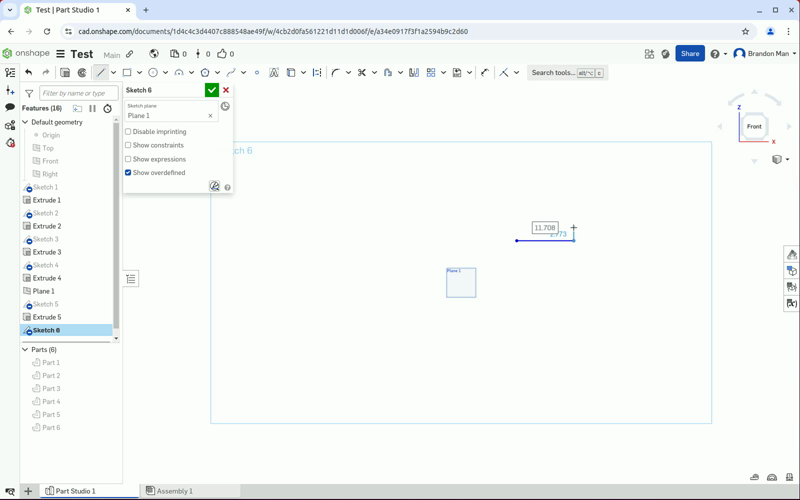
mouse_move(589, 227)
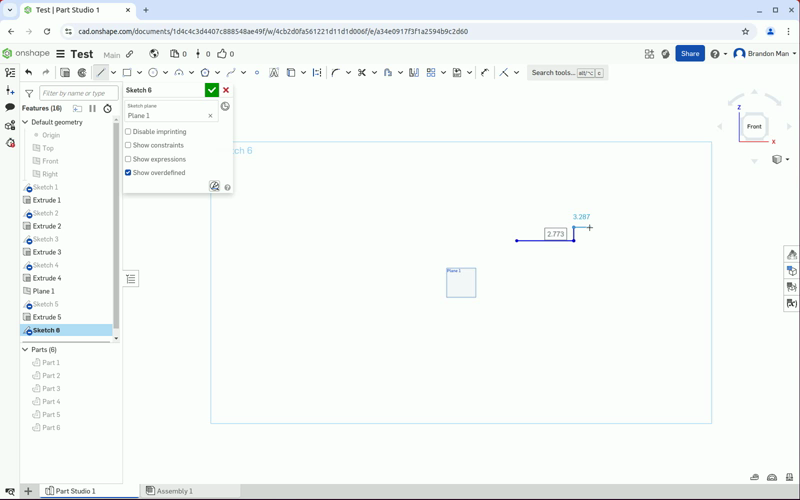
mouse_move(516, 227)
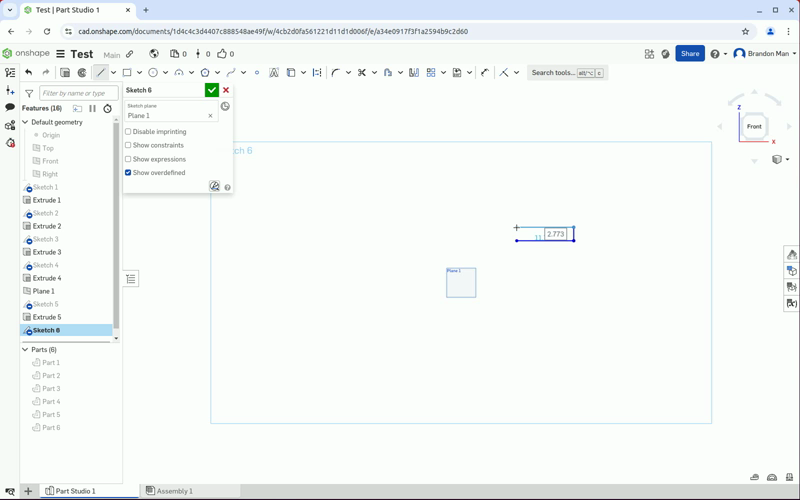
click(516, 227)
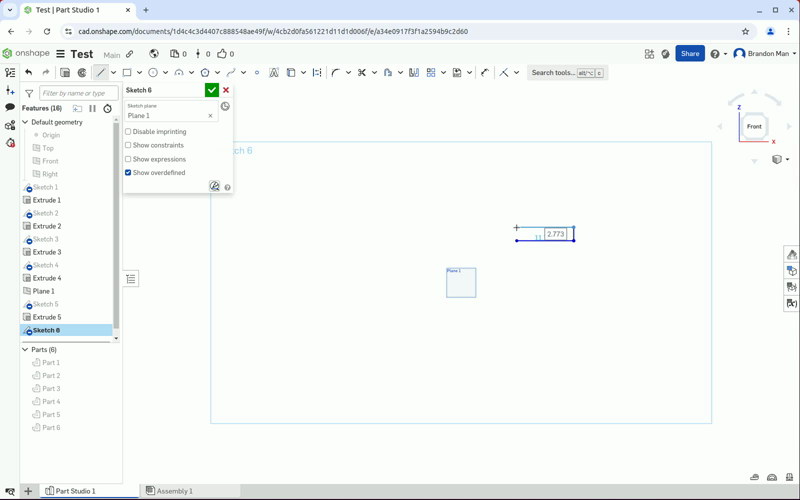
key_up(shift)
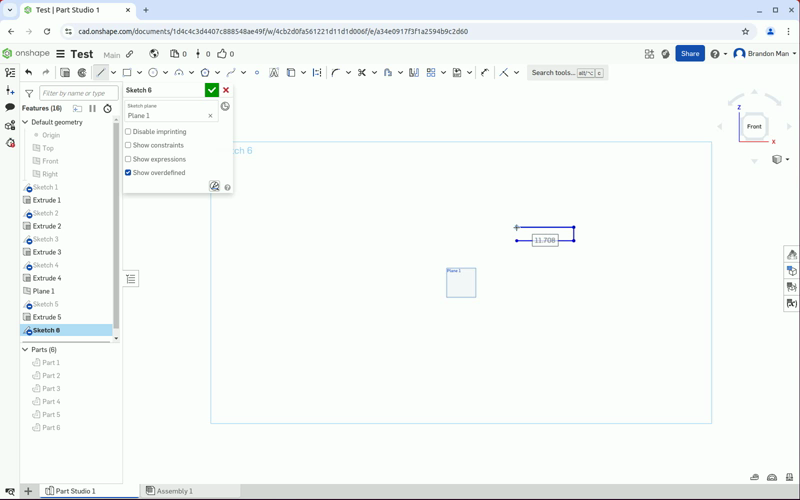
mouse_move(546, 227)
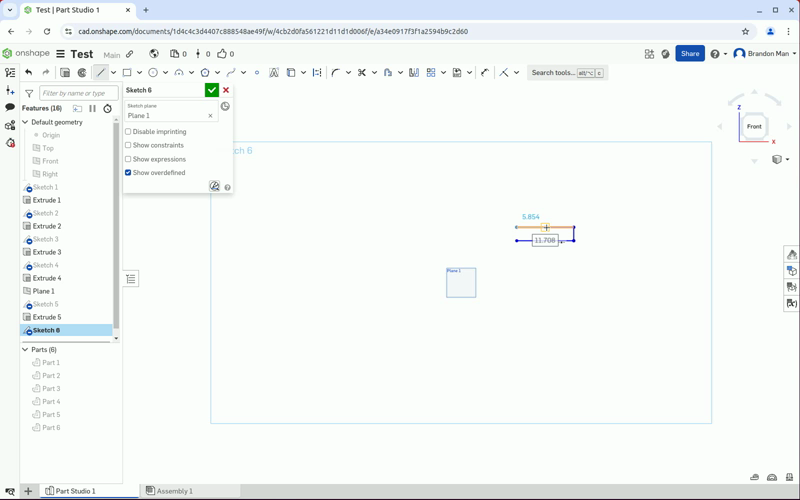
key_down(shift)
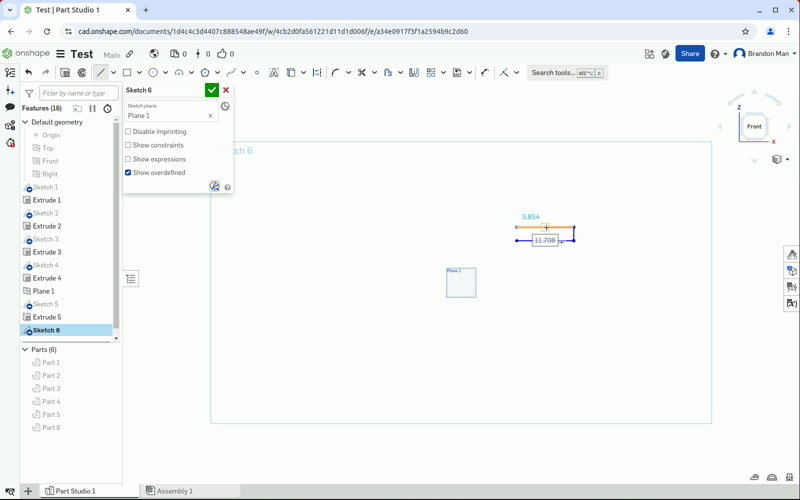
mouse_move(516, 240)
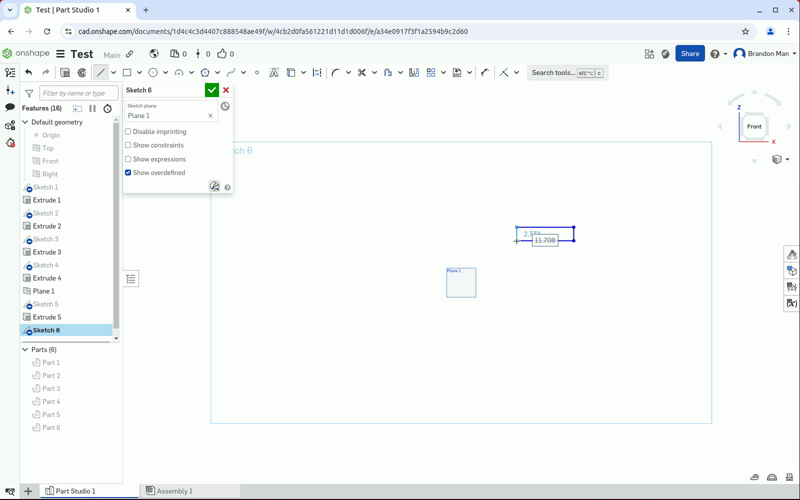
key_up(shift)
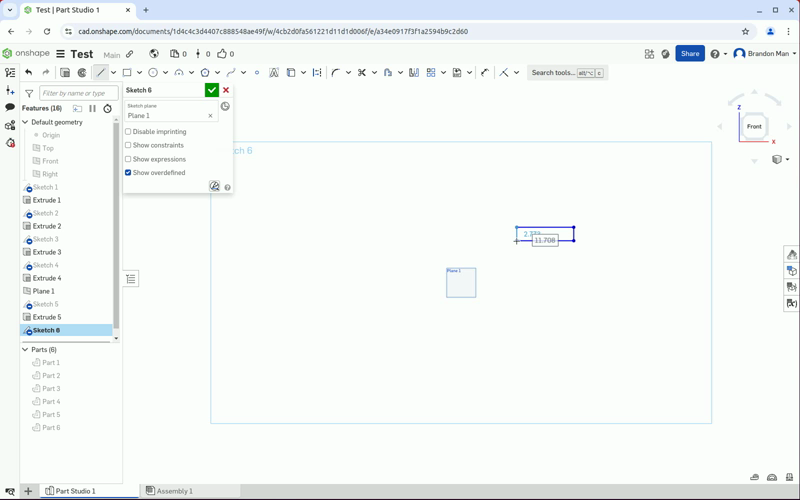
click(516, 240)
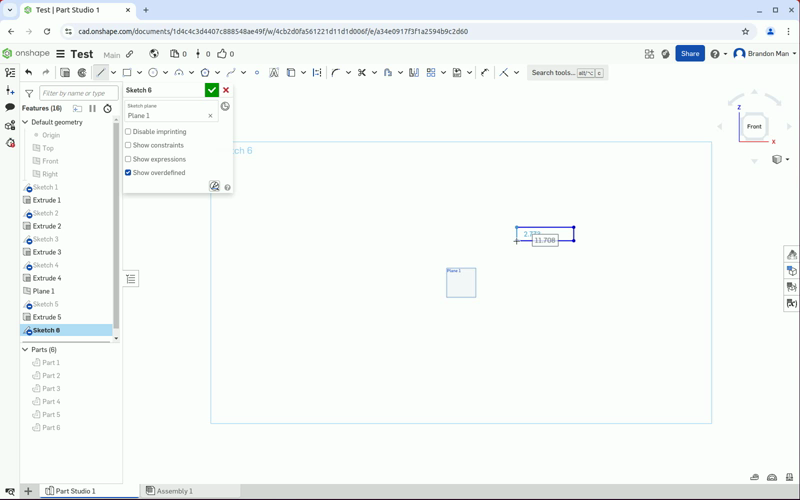
key(esc)
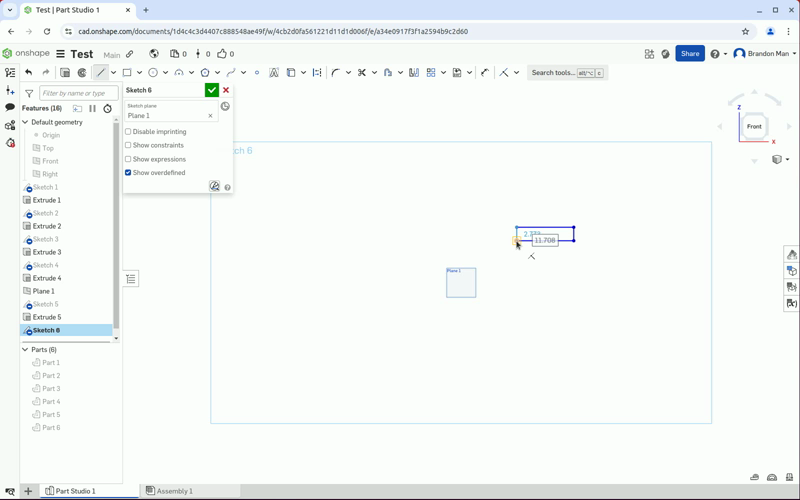
mouse_move(524, 234)
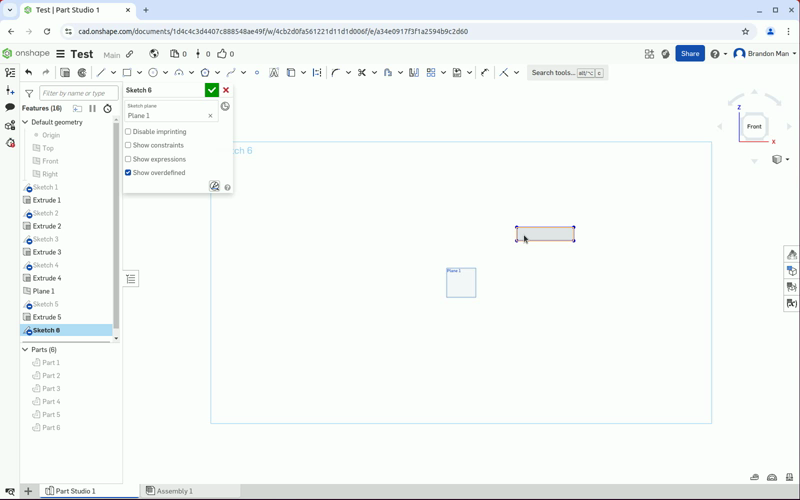
scroll(6)
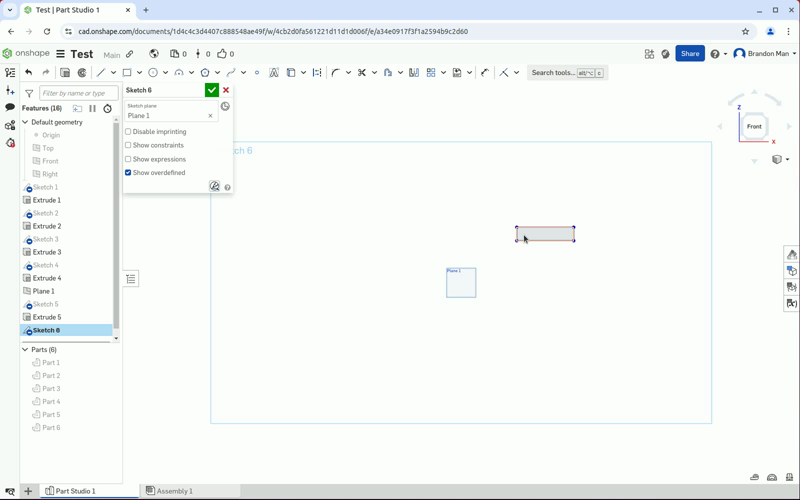
scroll(6)
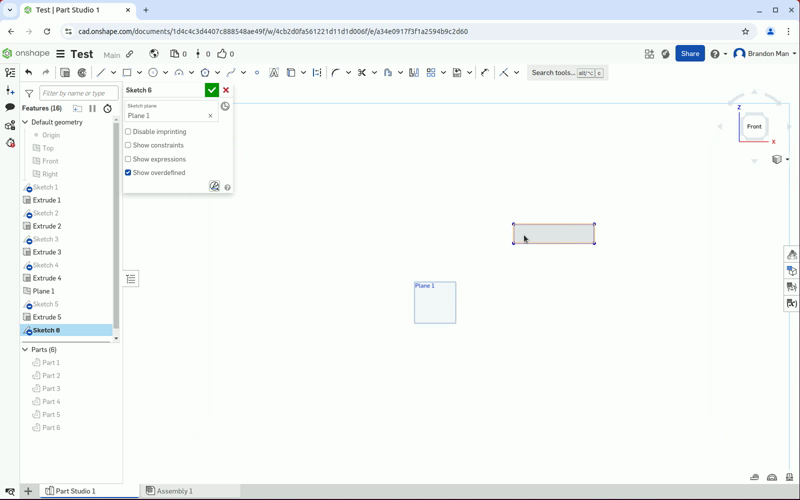
scroll(6)
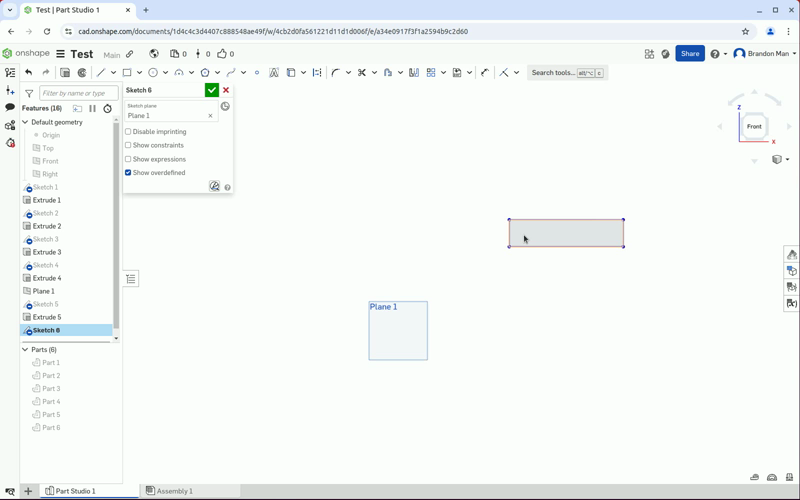
scroll(6)
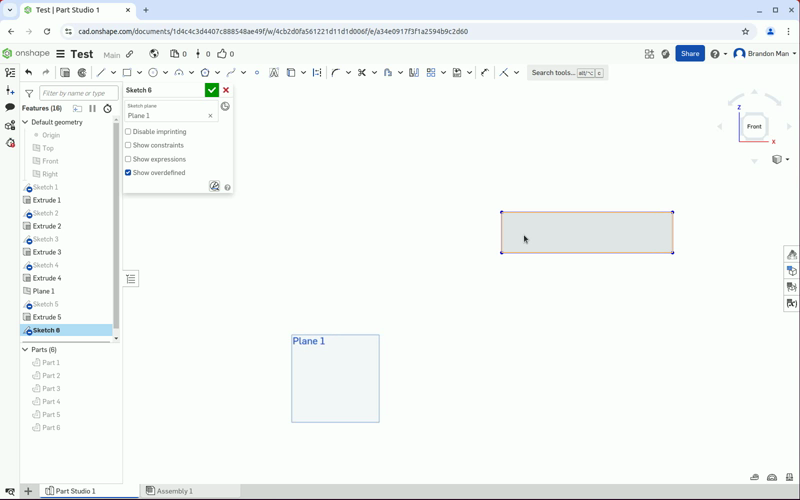
scroll(6)
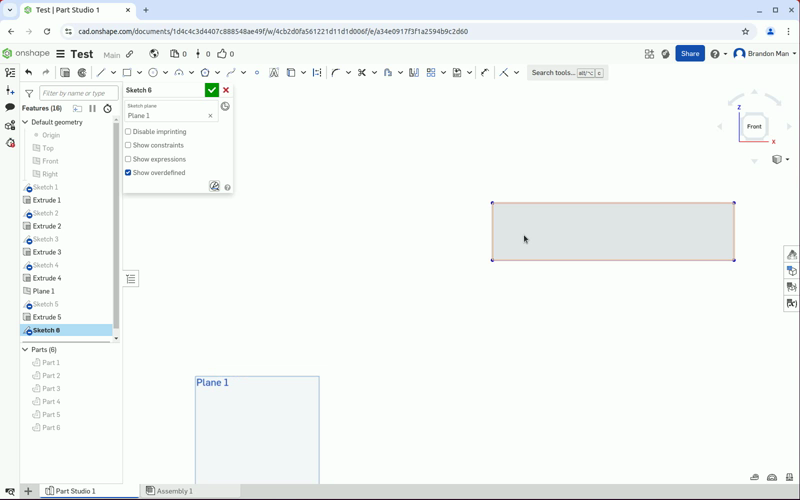
scroll(6)
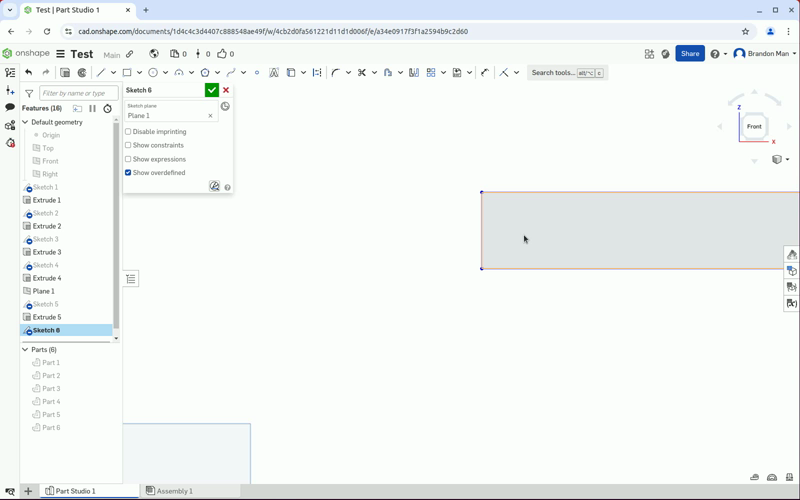
scroll(6)
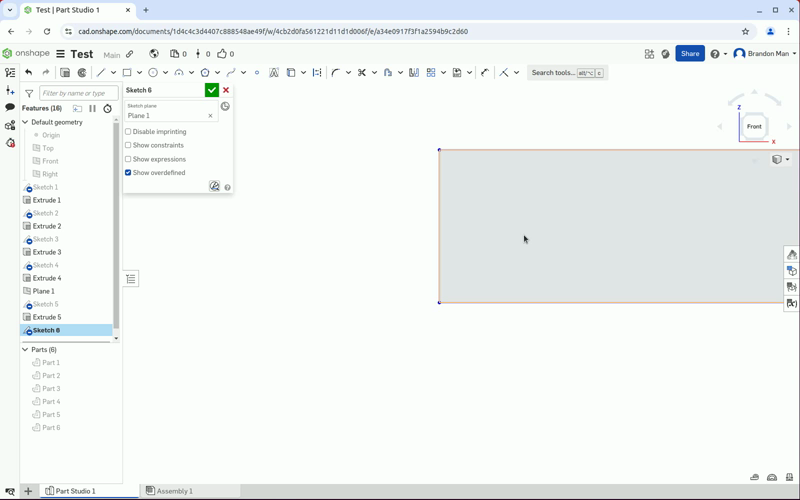
click(524, 234)
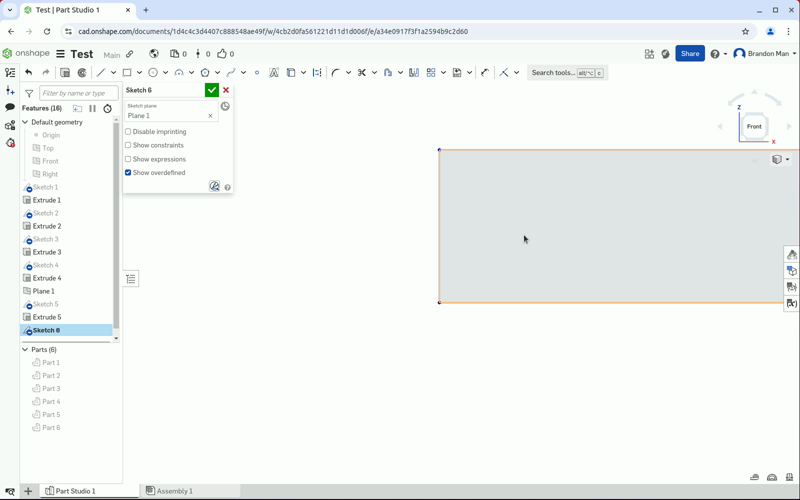
scroll(-6)
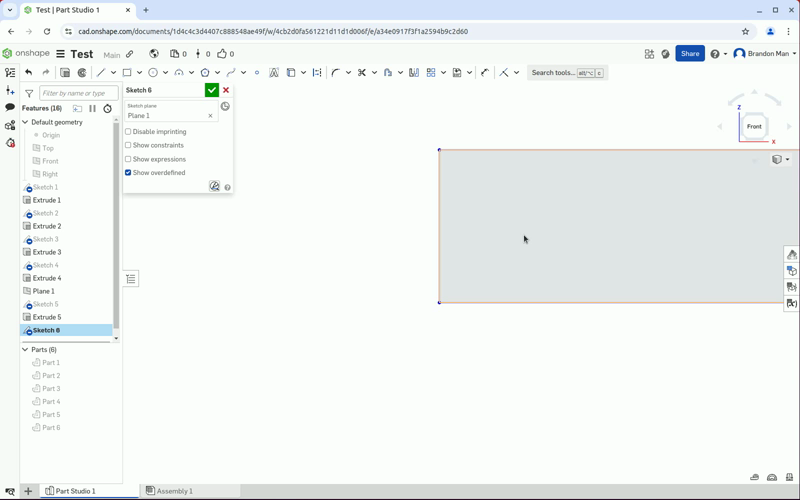
scroll(-6)
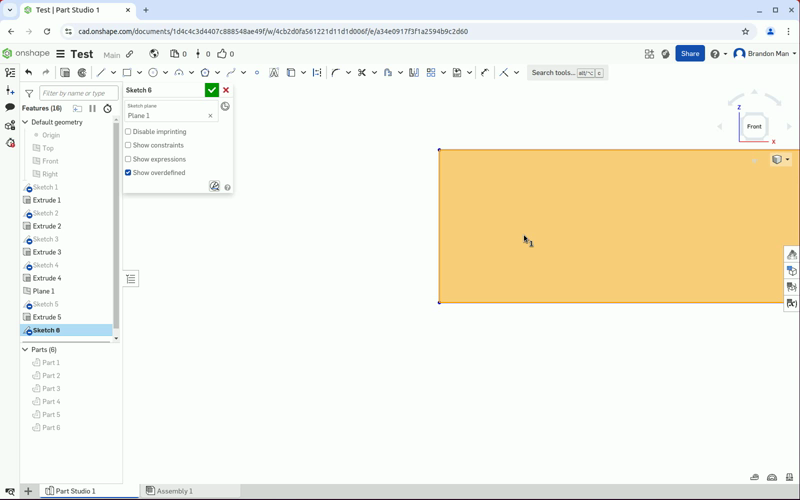
scroll(-6)
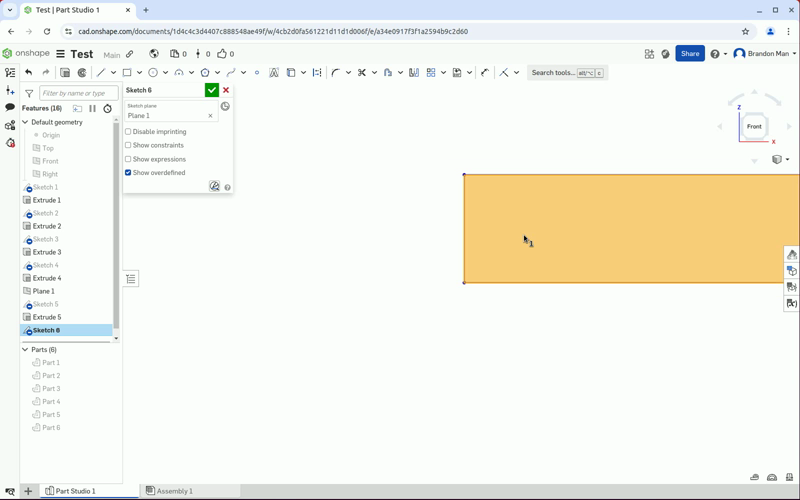
scroll(-6)
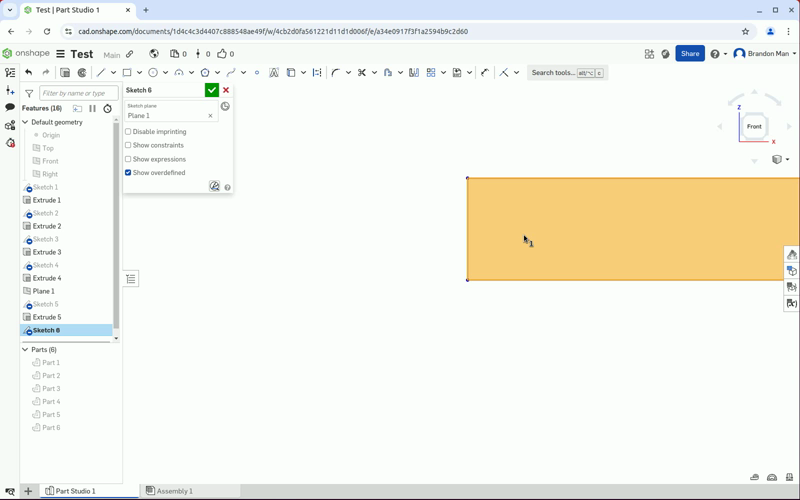
scroll(-6)
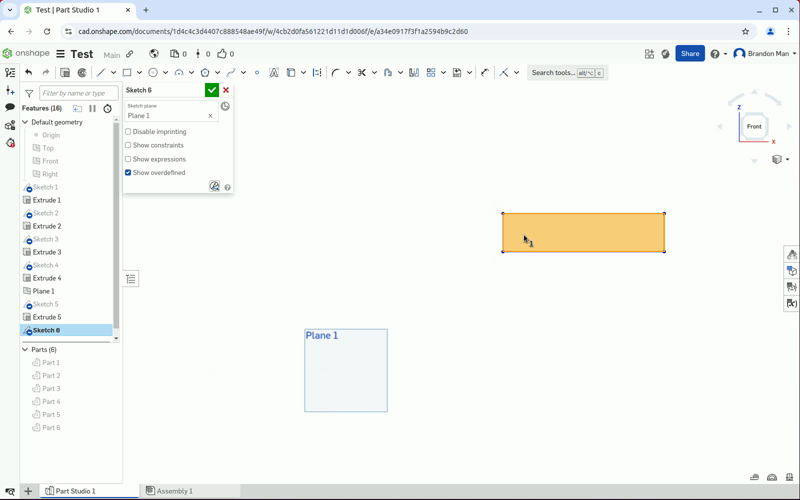
scroll(-6)
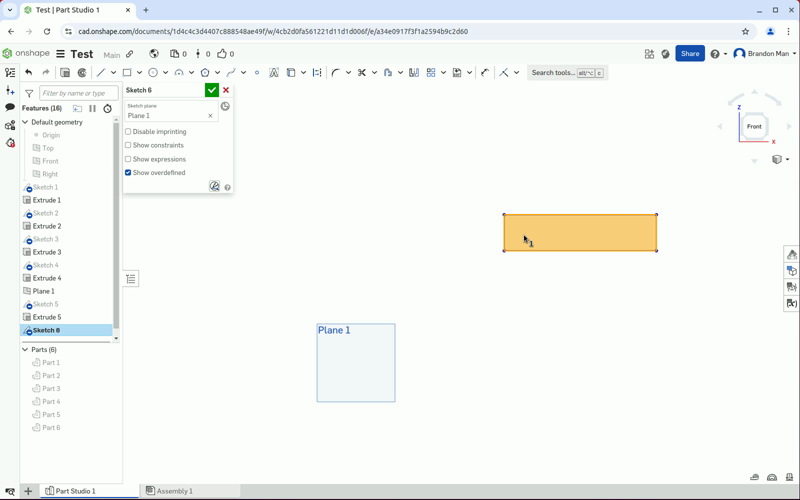
scroll(-6)
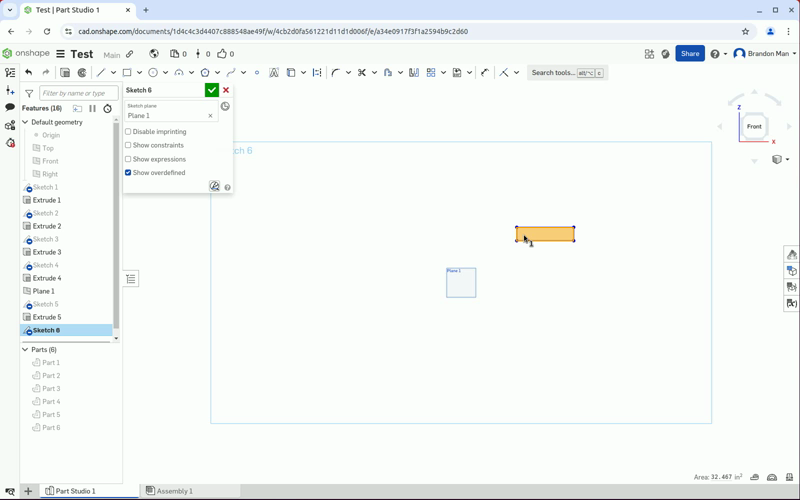
mouse_move(73, 352)
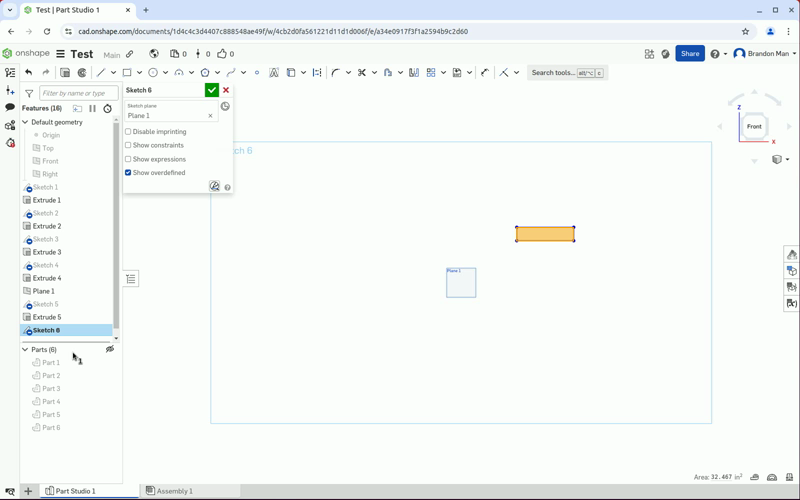
key(shift+y)
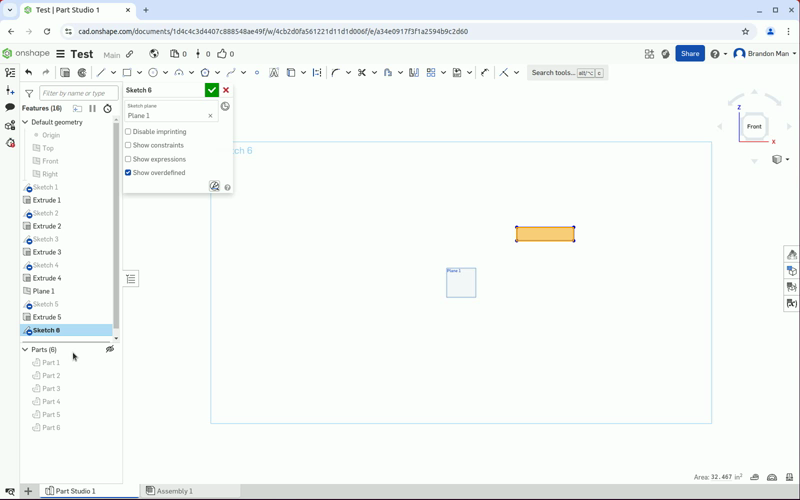
key(shift+e)
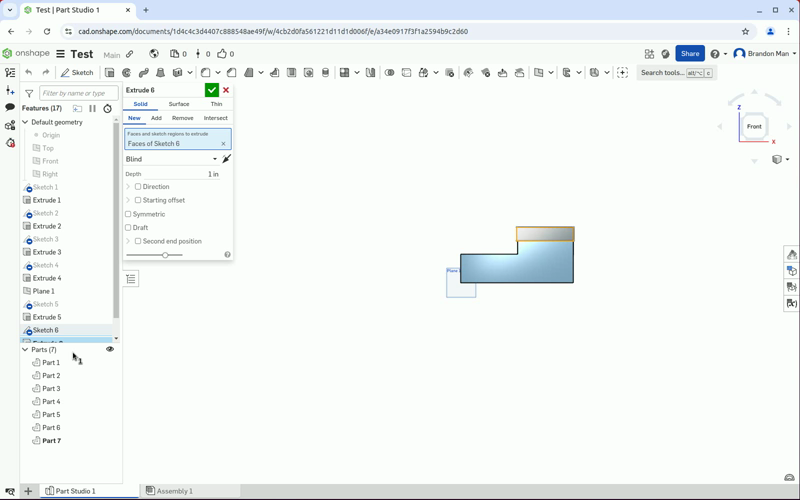
mouse_move(143, 106)
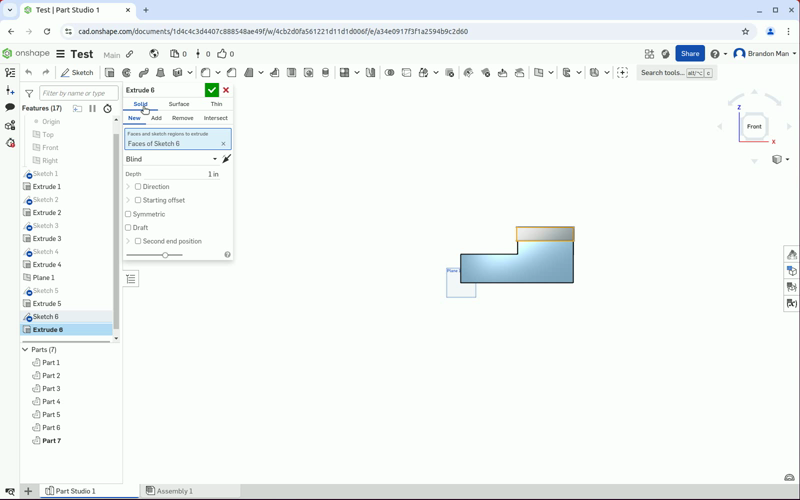
click(143, 106)
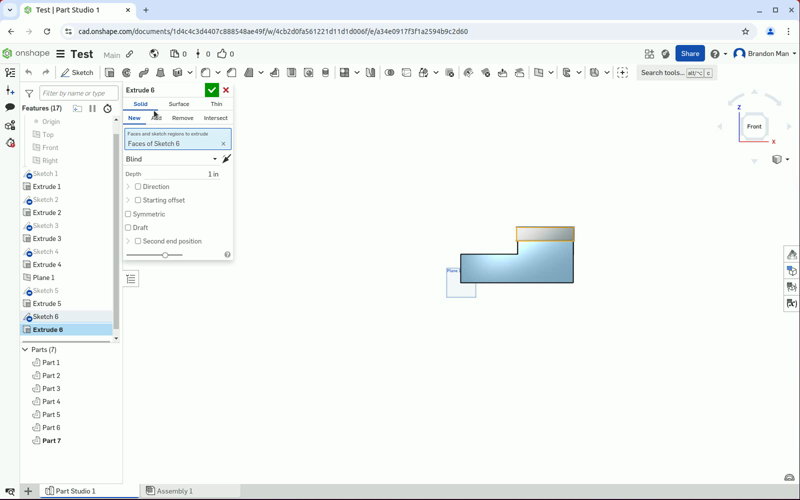
mouse_move(186, 120)
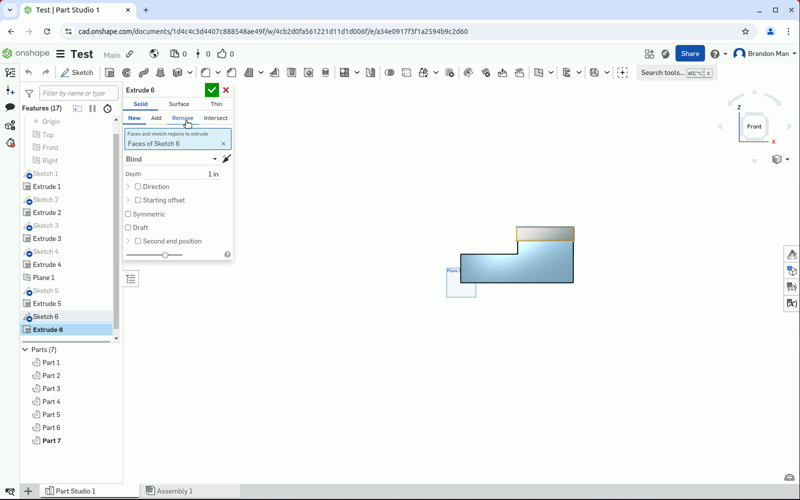
click(186, 120)
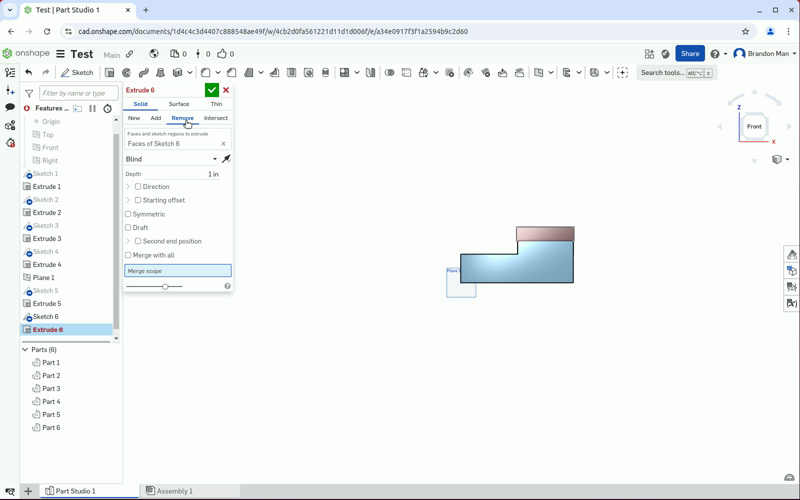
key(tab, 4)
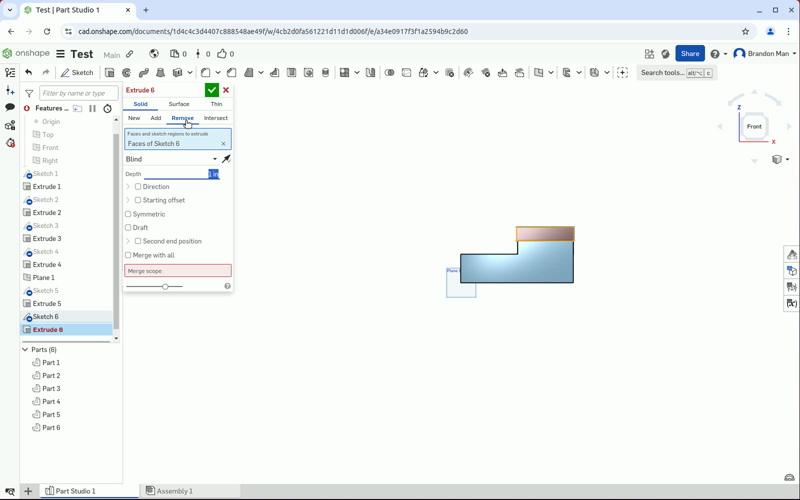
text(2.407)
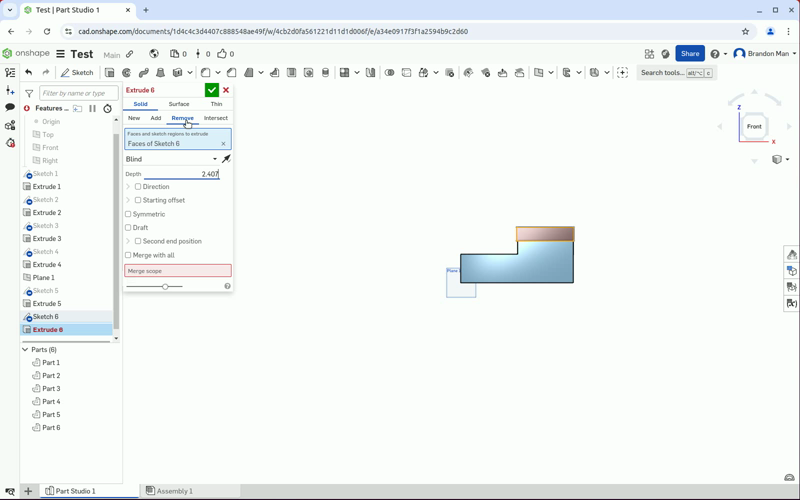
key(tab, 6)
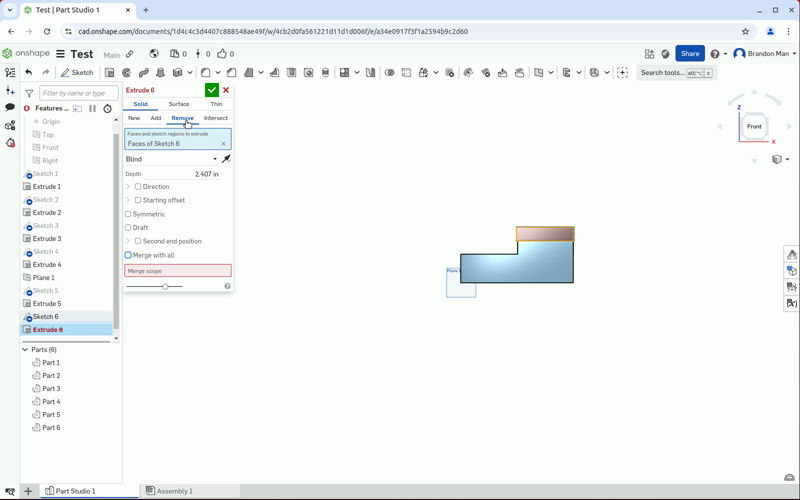
key(space)
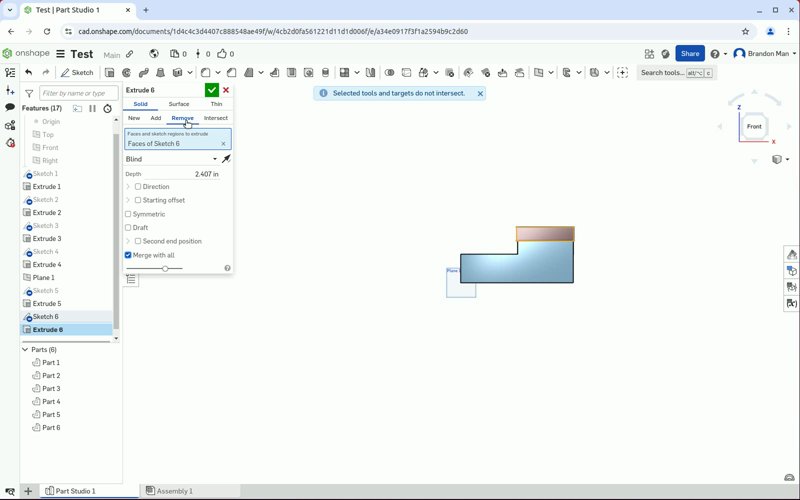
key(enter)
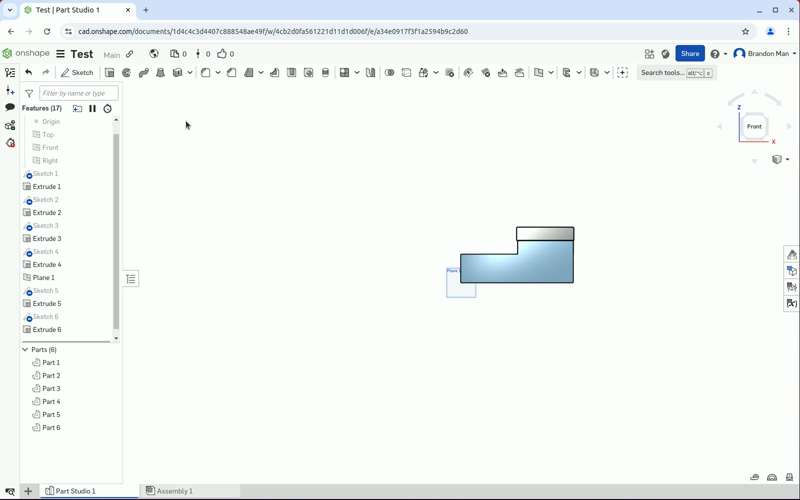
key(shift+h)
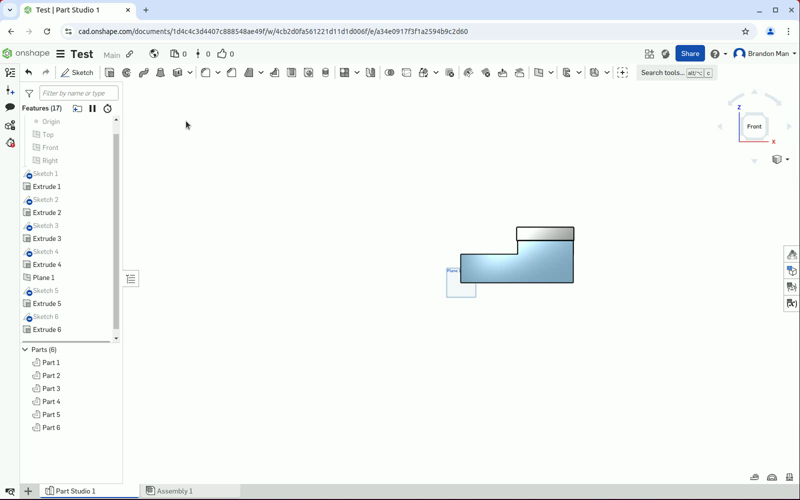
key(shift+h)
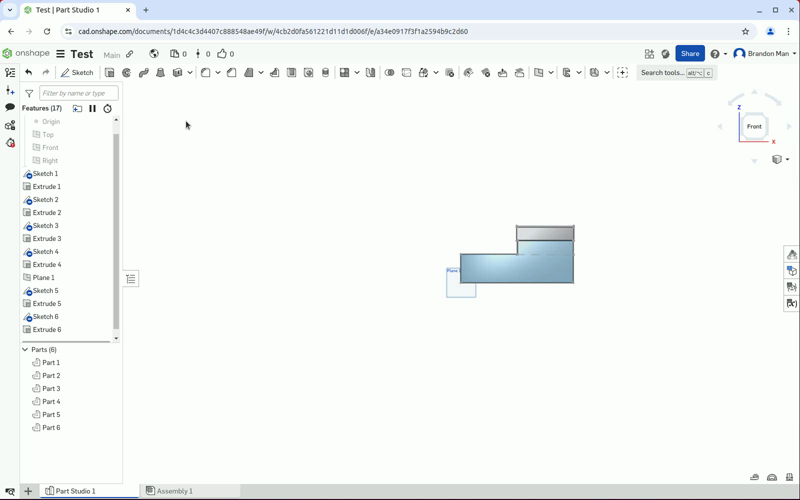
key(shift+7)
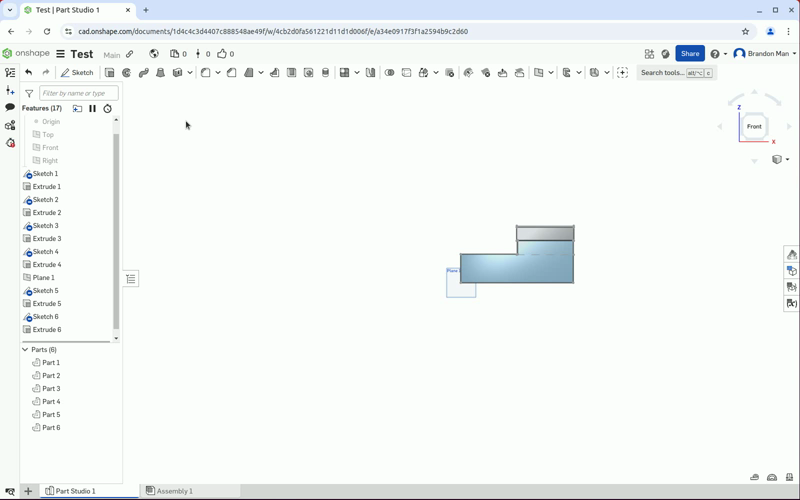
key(left, 2)
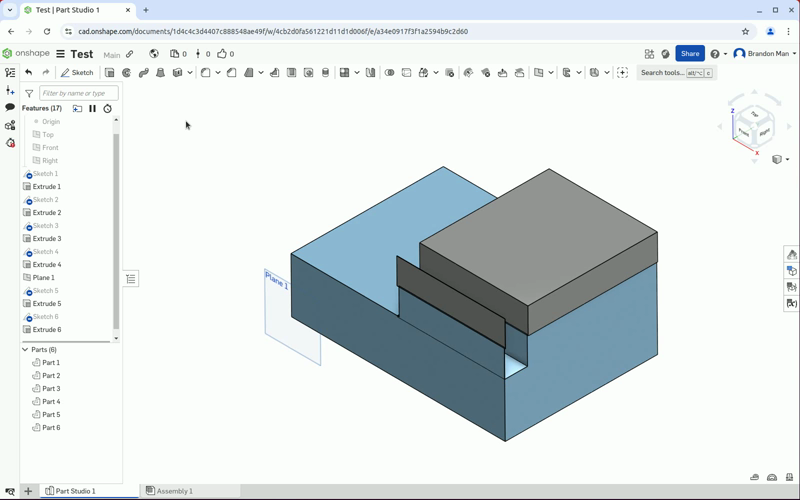
key(down, 2)
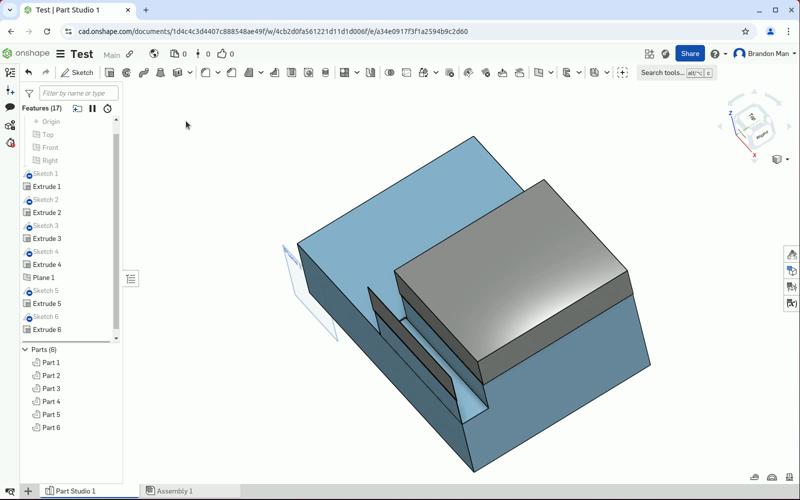
key(up, 2)
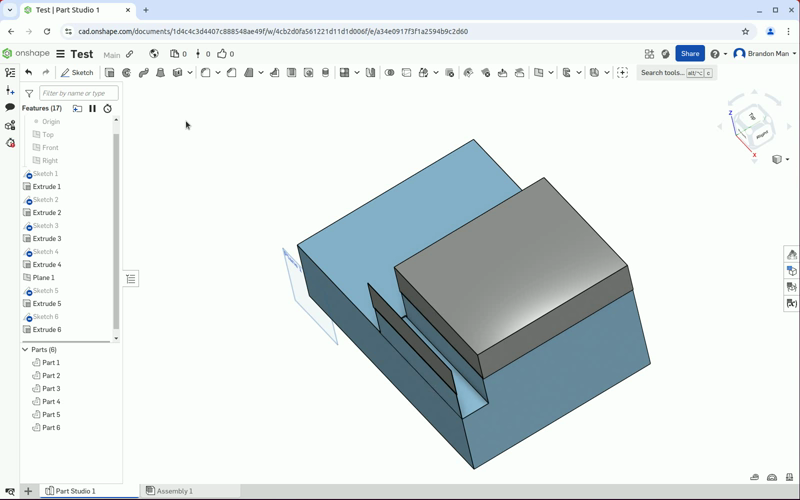
key(right, 2)
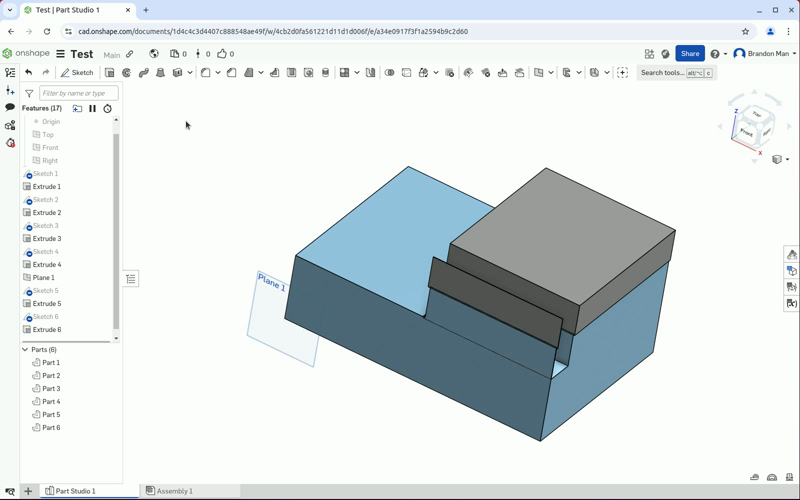
mouse_move(69, 176)
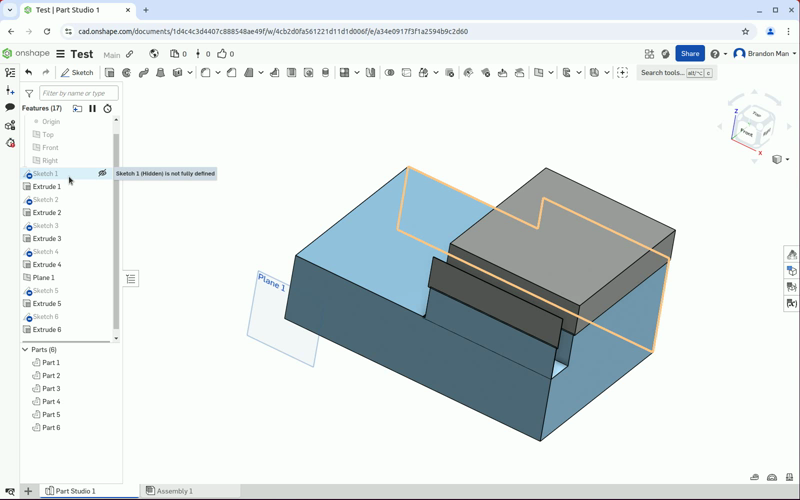
click(69, 176)